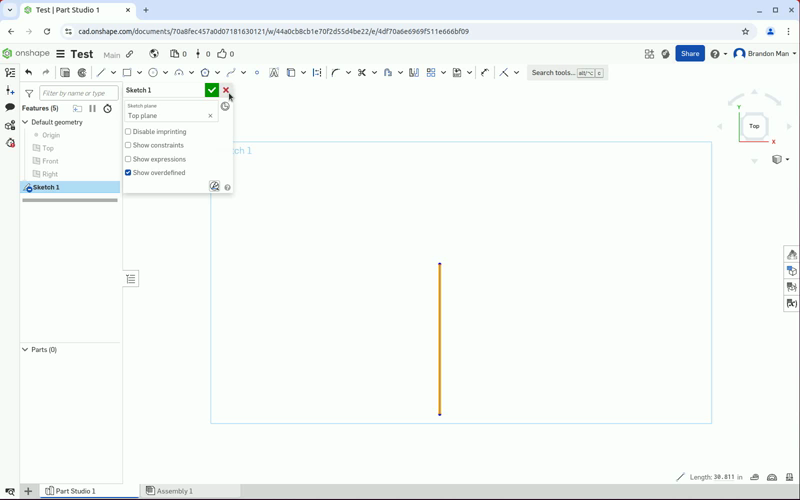
key(shift+h)
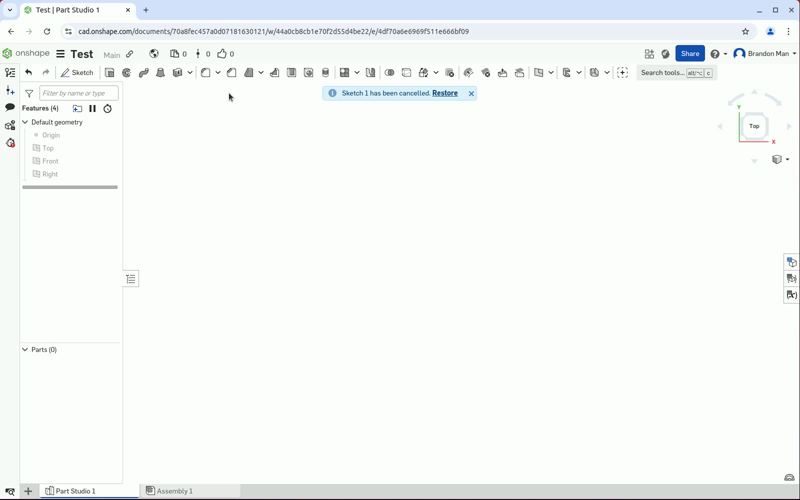
mouse_move(73, 352)
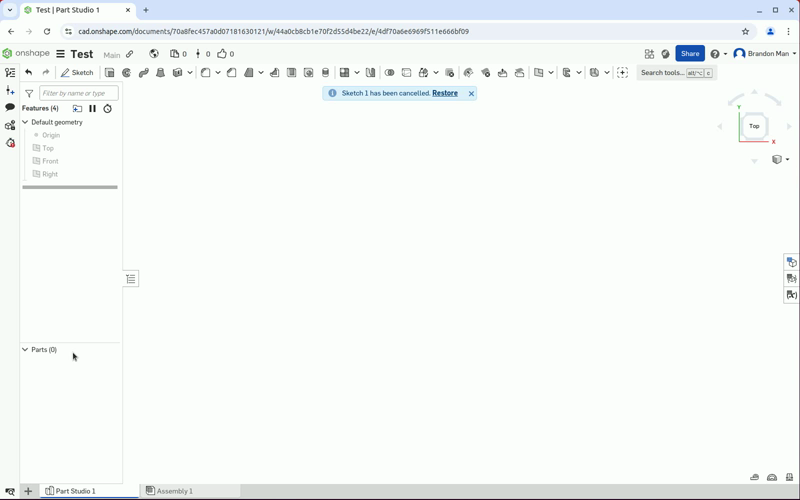
key(y)
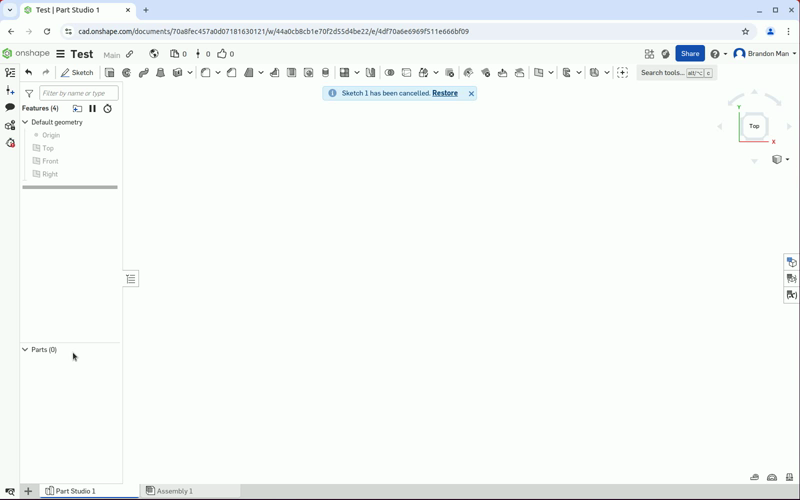
key(shift+p)
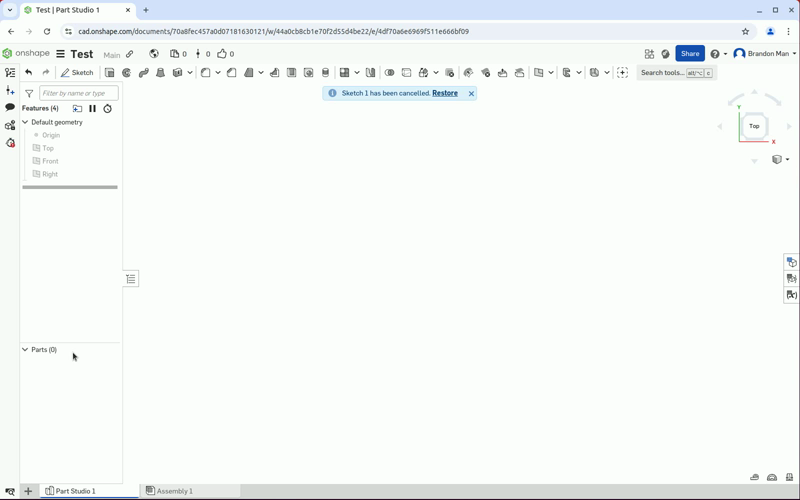
key(space)
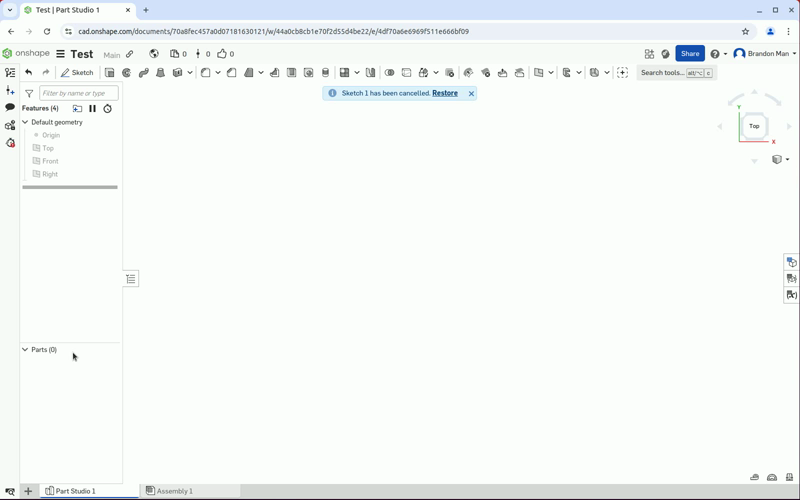
key_down(shift)
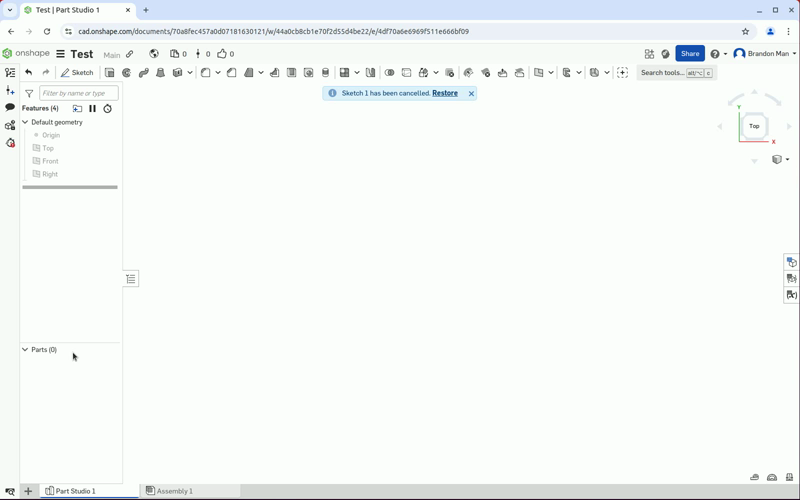
key(up)
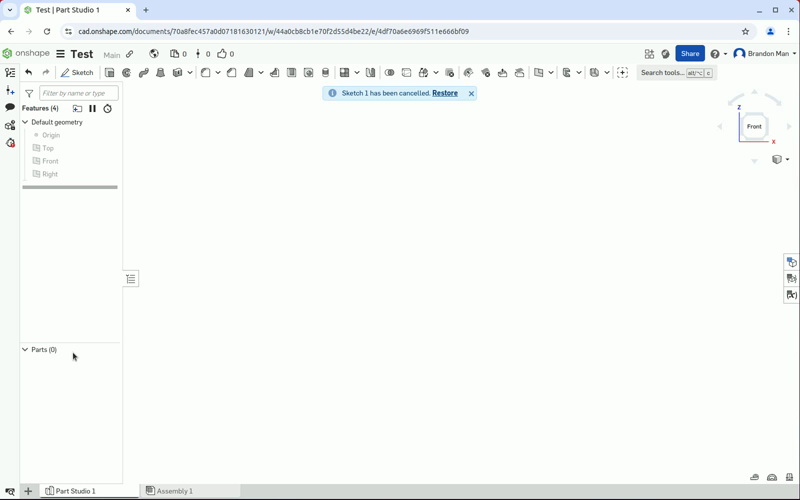
key_up(shift)
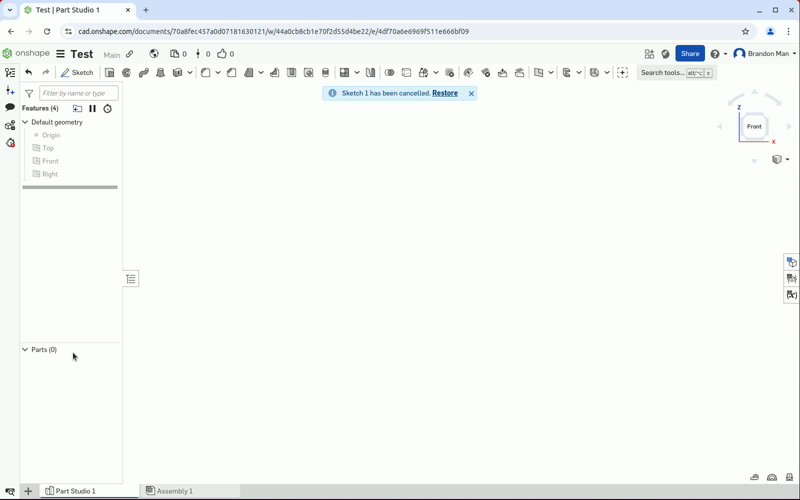
mouse_move(73, 352)
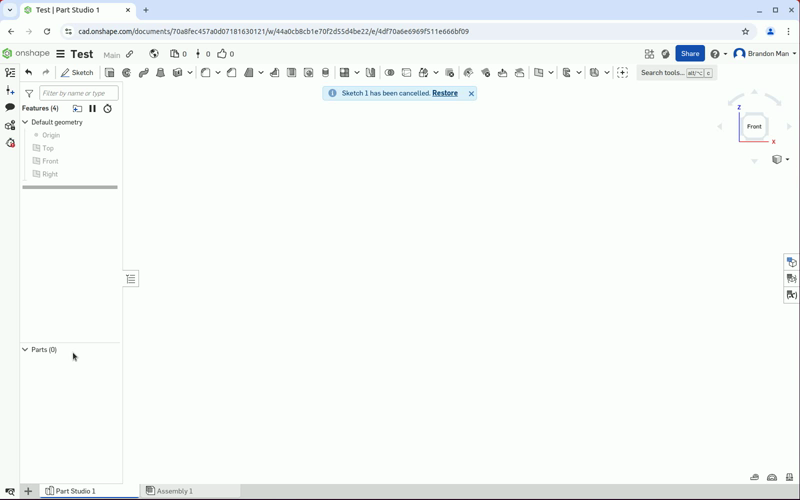
key(shift+y)
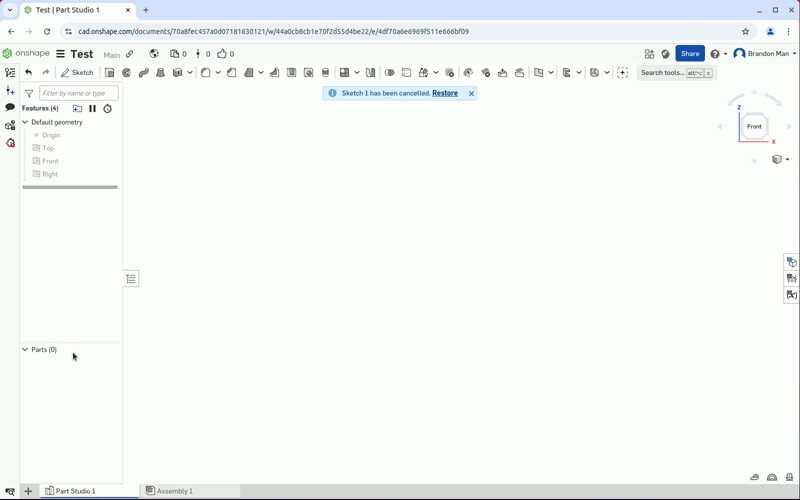
key(shift+s)
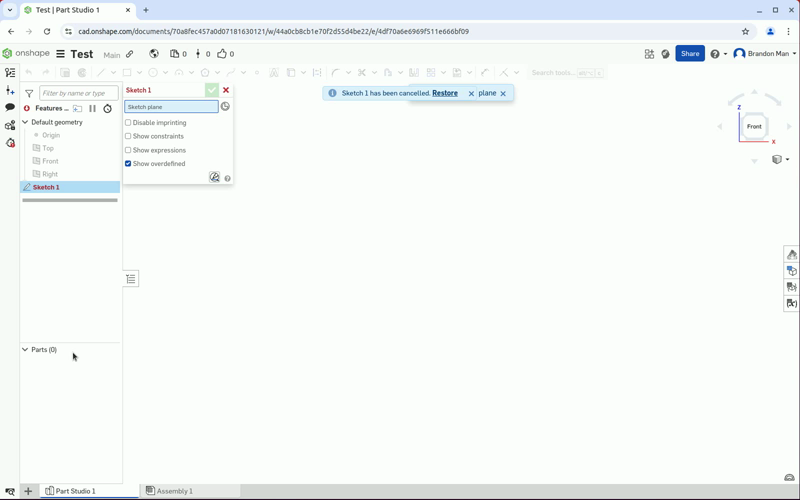
mouse_move(73, 163)
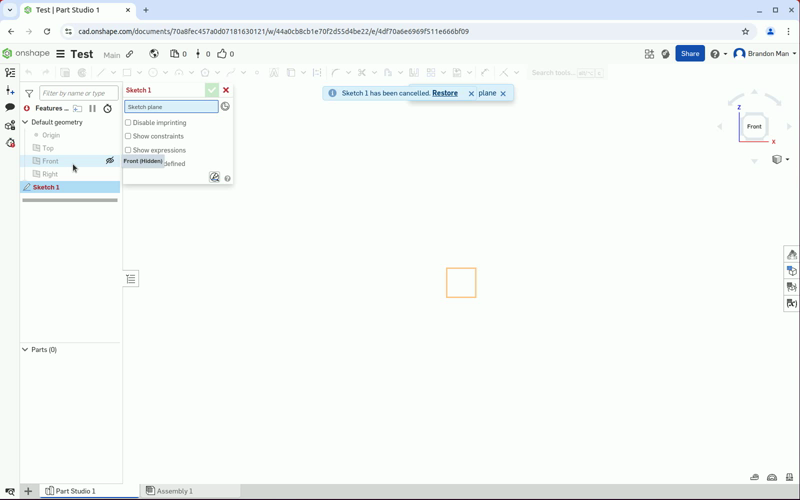
click(73, 163)
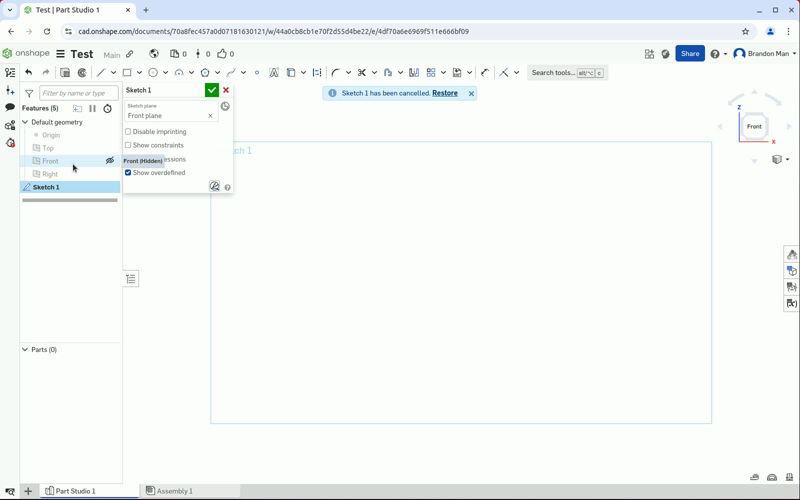
mouse_move(73, 352)
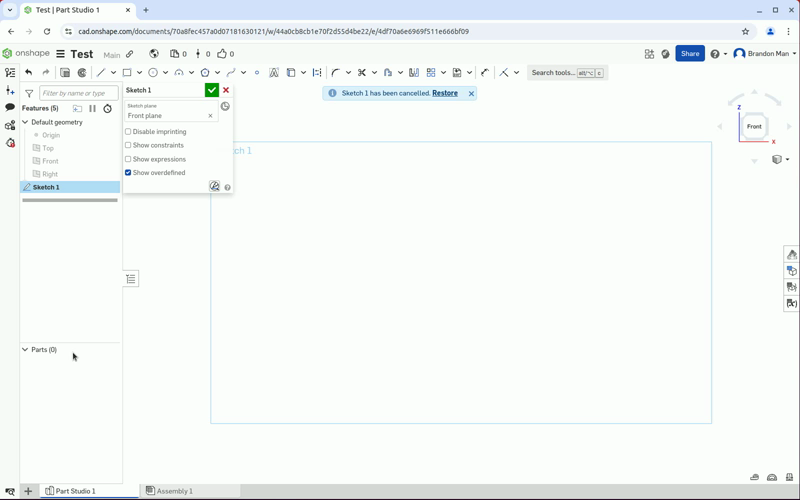
key(y)
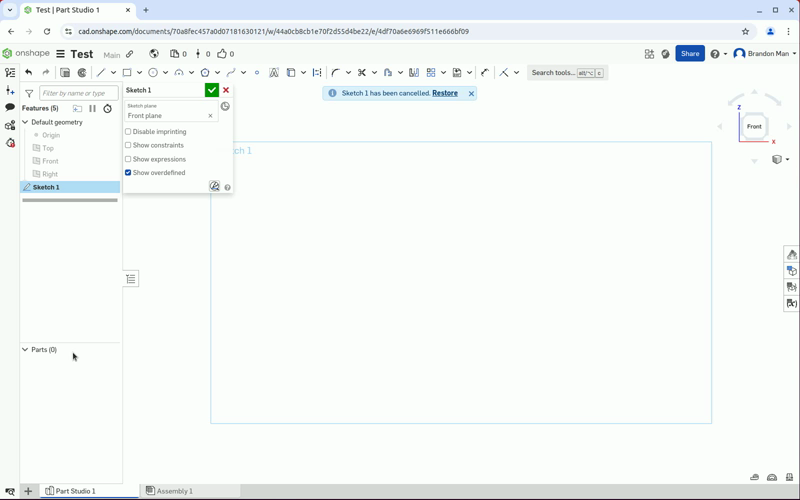
key(a)
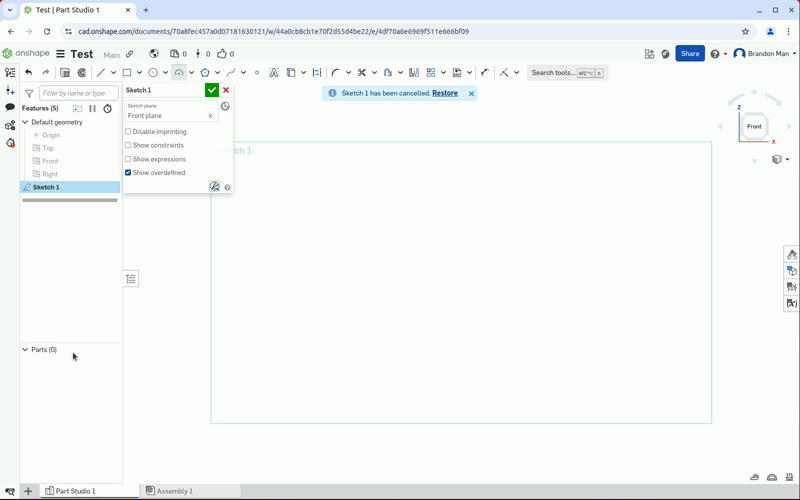
key_down(shift)
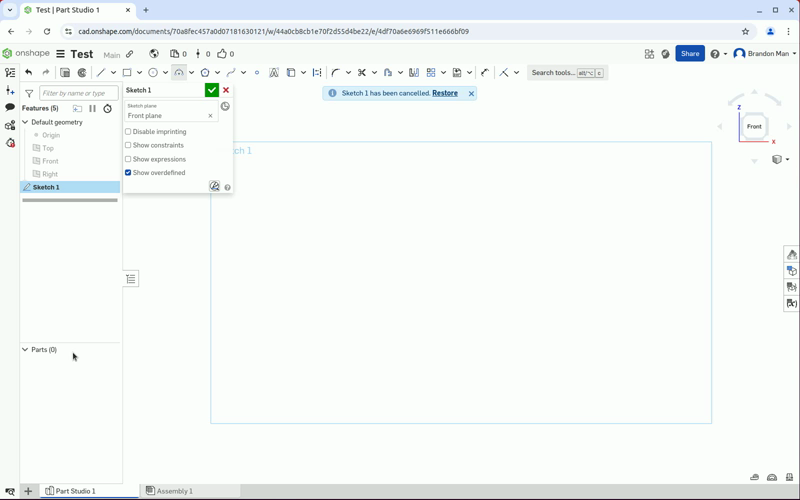
mouse_move(460, 247)
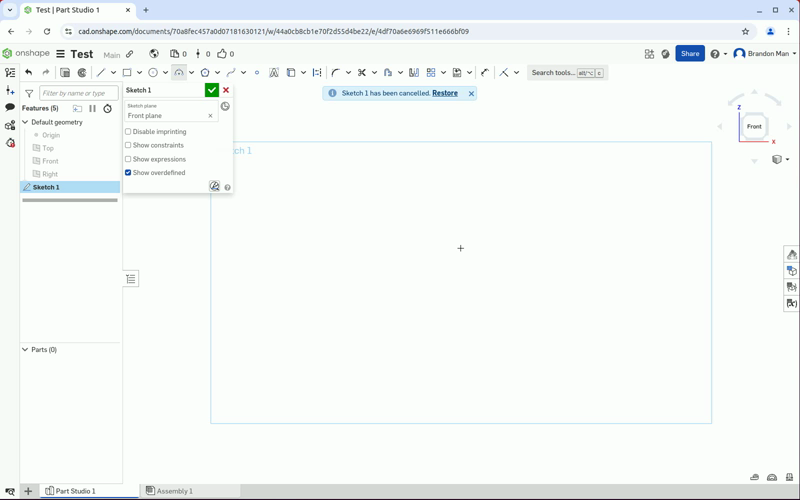
click(460, 247)
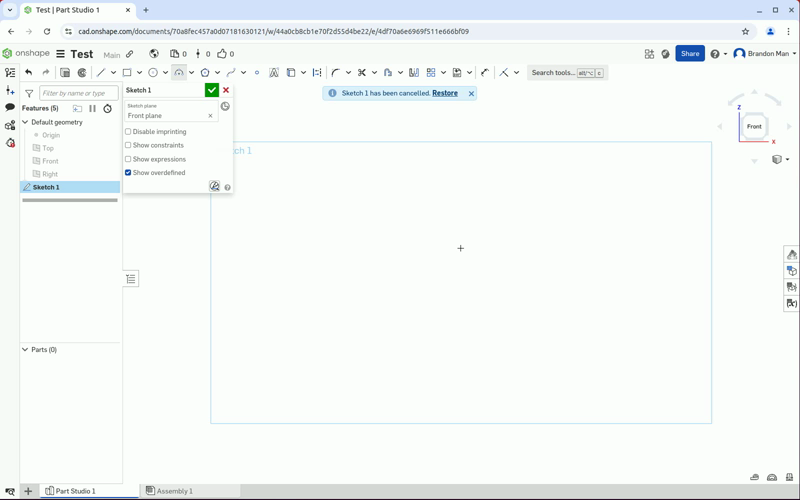
key_up(shift)
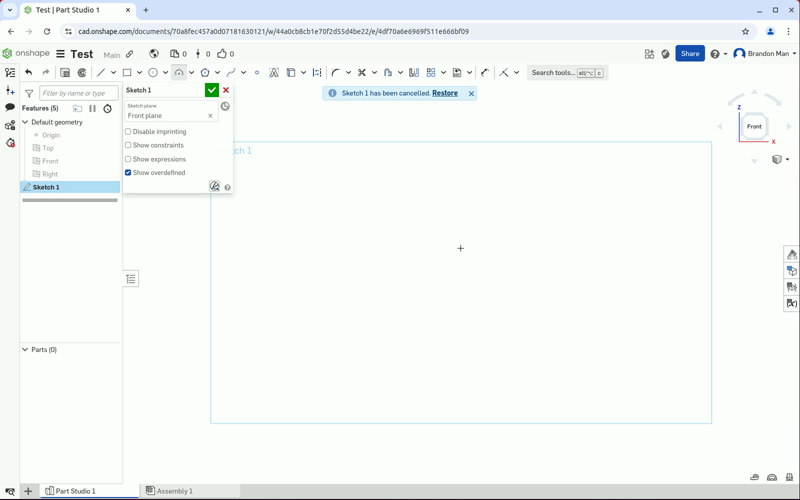
key_down(shift)
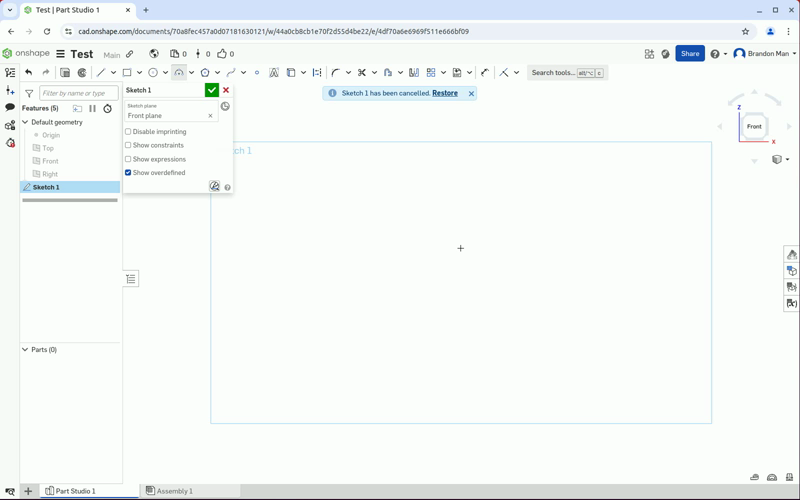
mouse_move(494, 272)
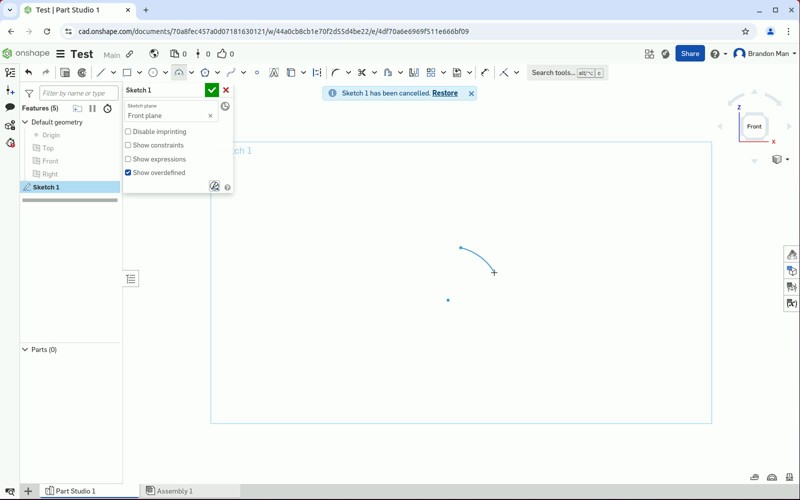
click(494, 272)
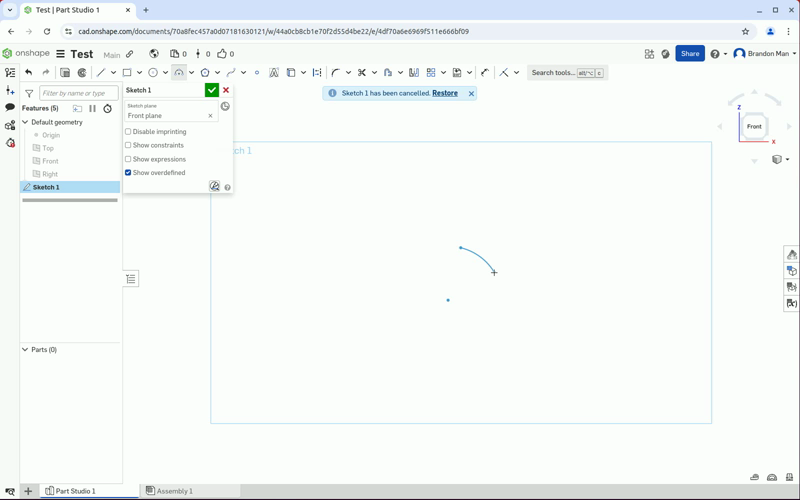
mouse_move(481, 254)
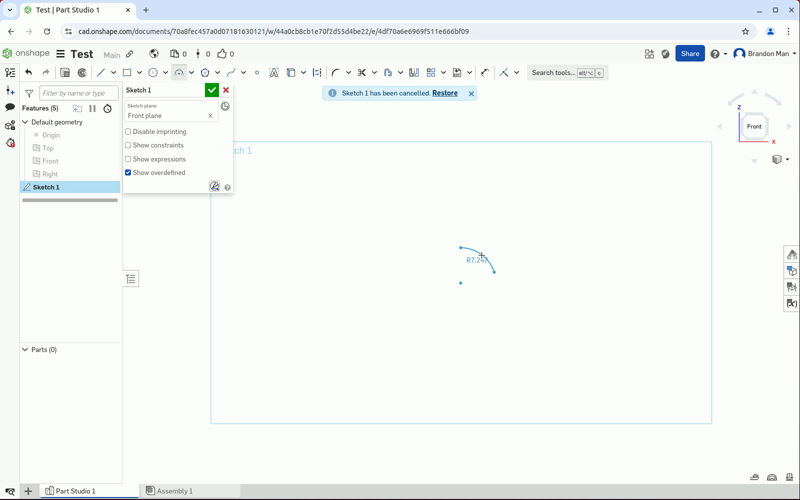
click(481, 254)
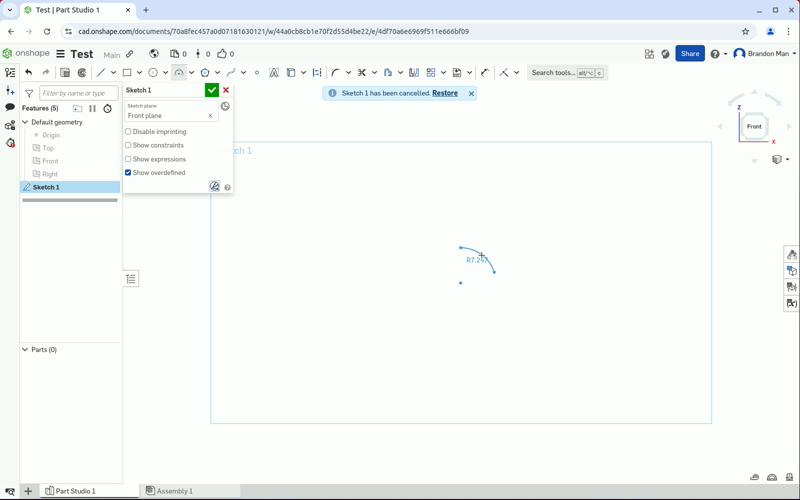
key_up(shift)
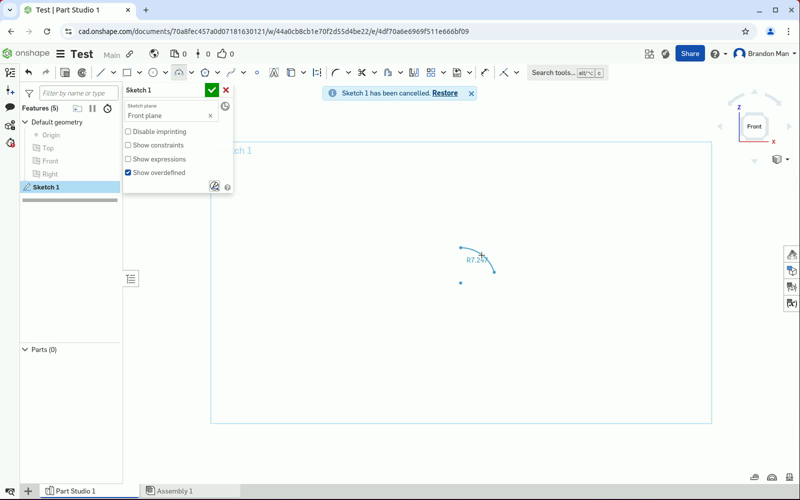
key(esc)
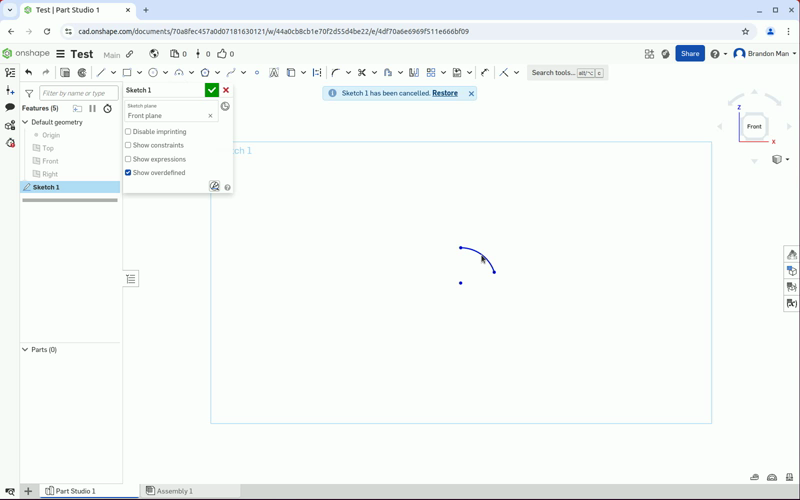
key(l)
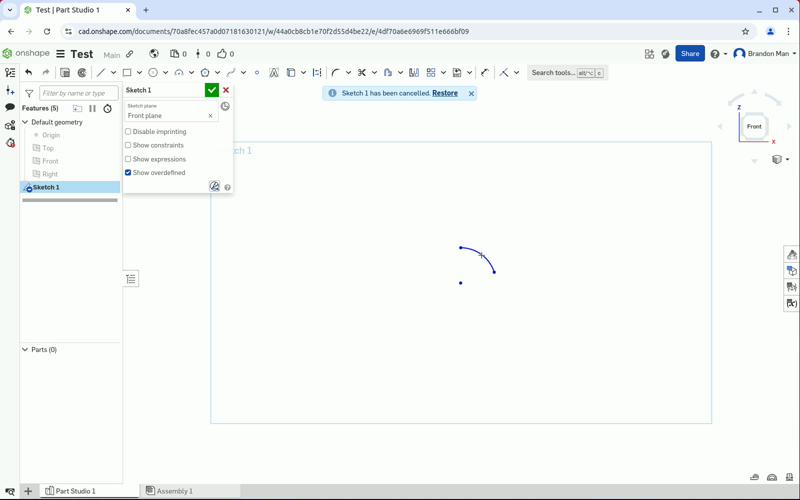
mouse_move(494, 272)
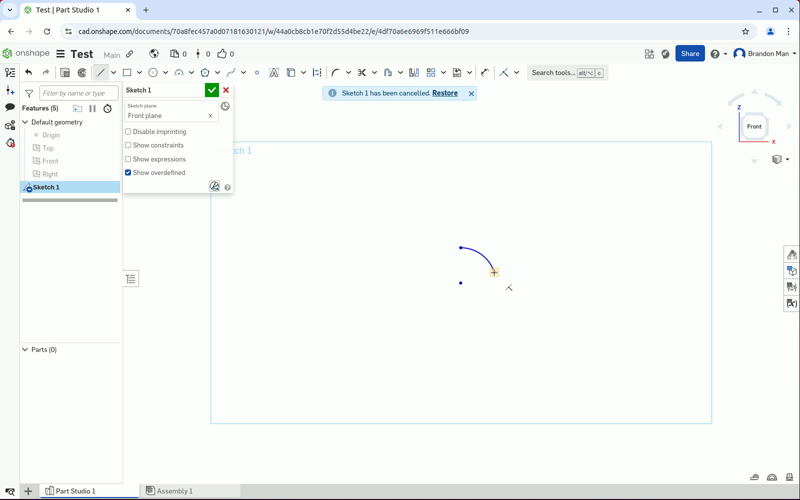
click(494, 272)
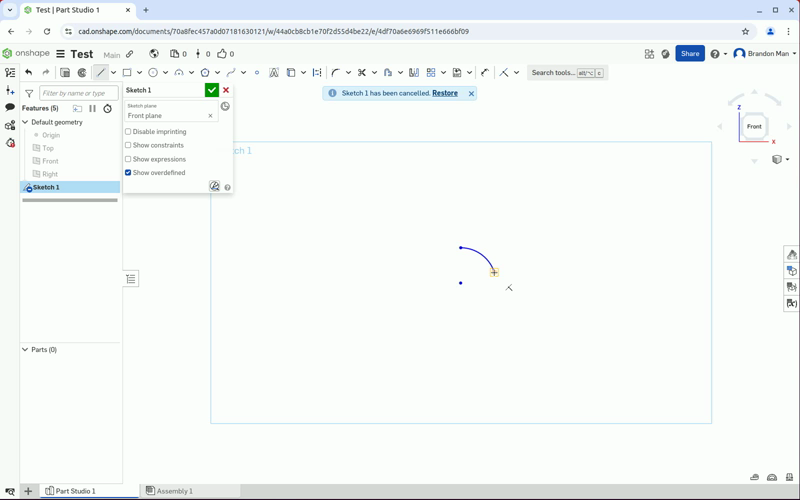
key_down(shift)
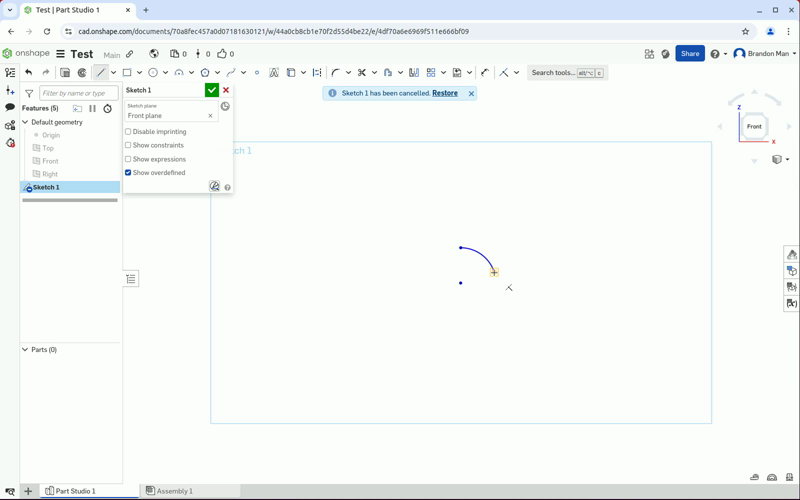
mouse_move(524, 272)
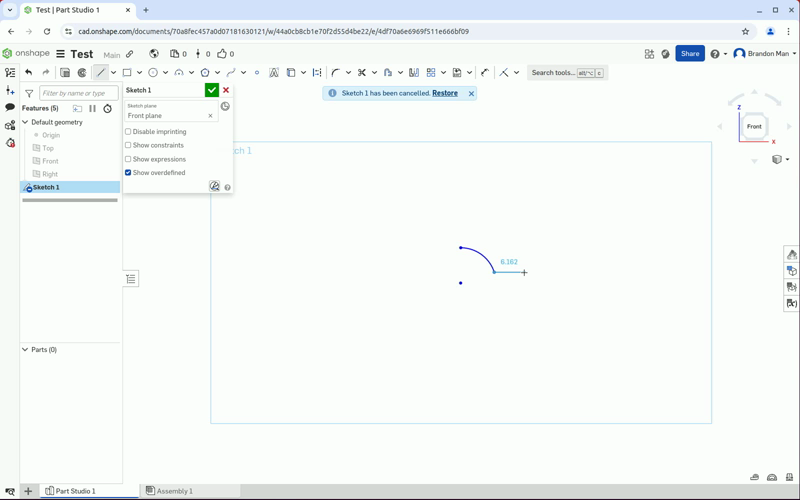
mouse_move(546, 272)
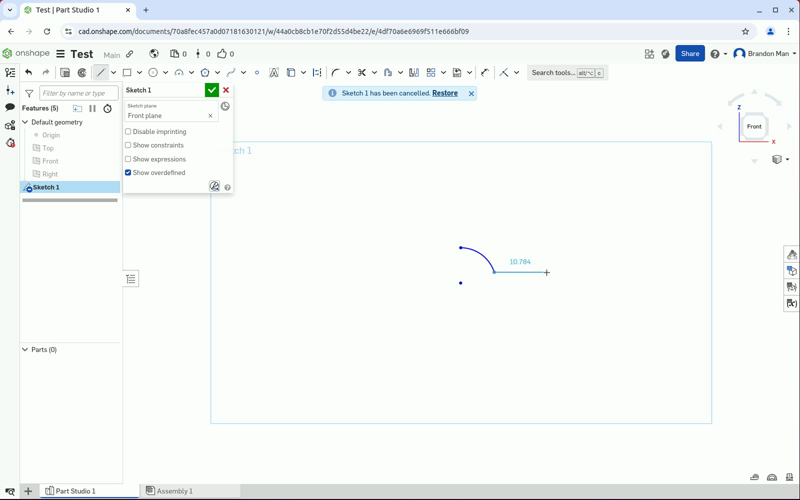
click(546, 272)
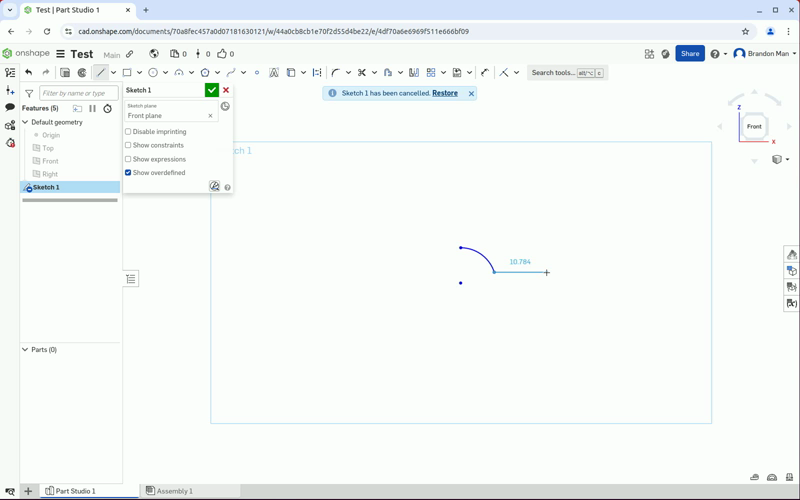
key_up(shift)
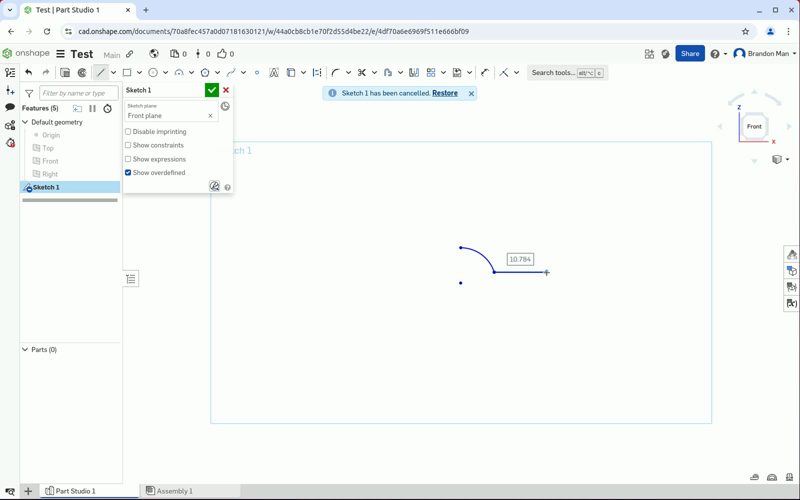
key_down(shift)
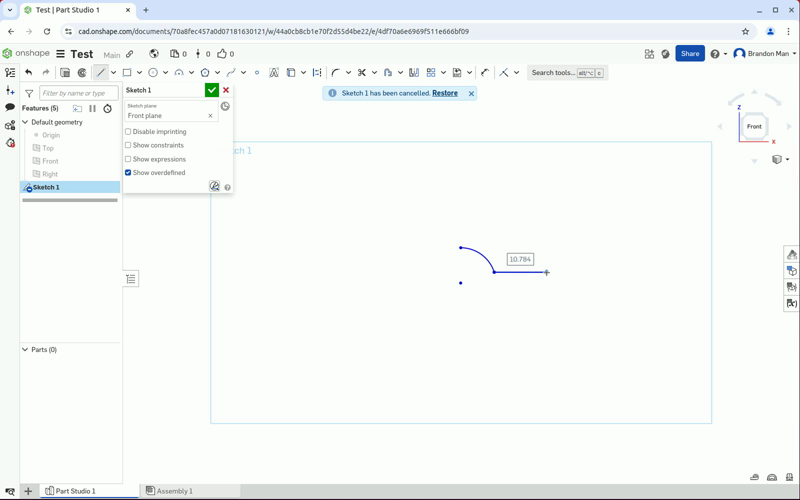
mouse_move(576, 272)
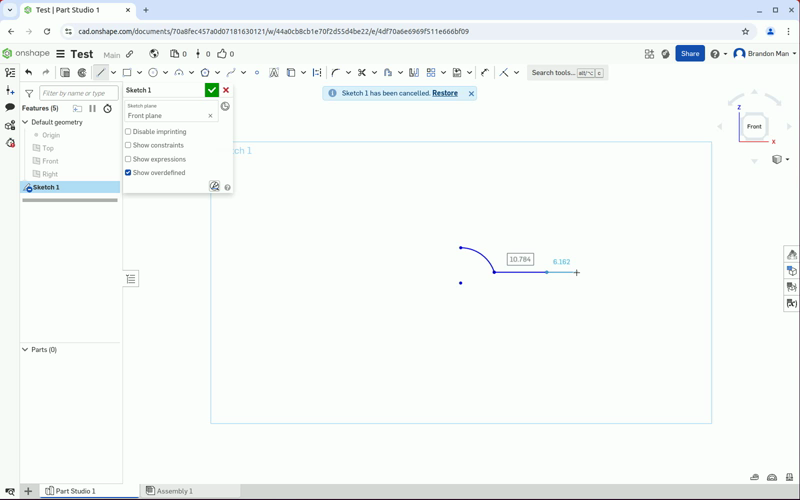
mouse_move(546, 260)
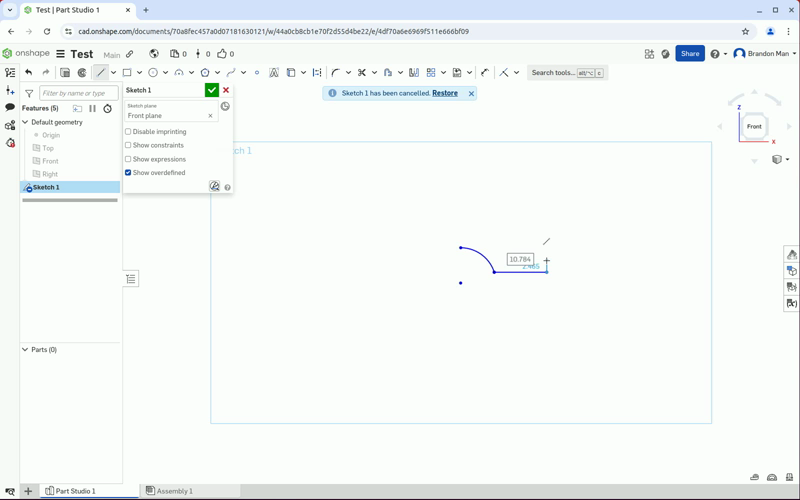
click(546, 260)
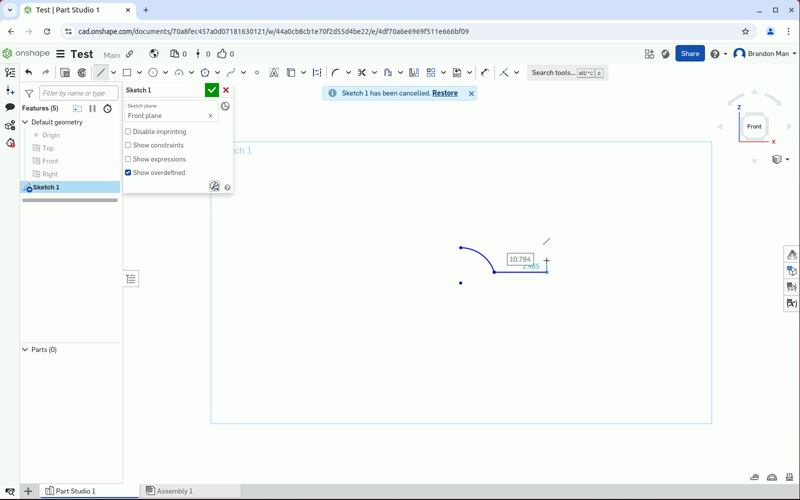
key_up(shift)
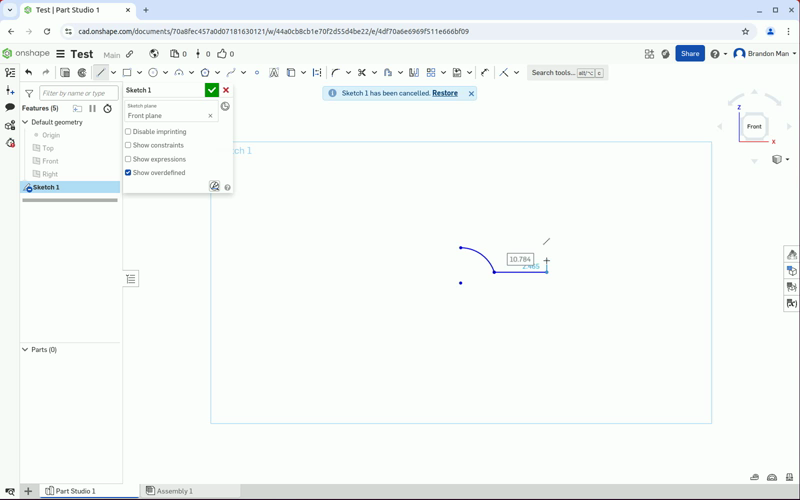
key_down(shift)
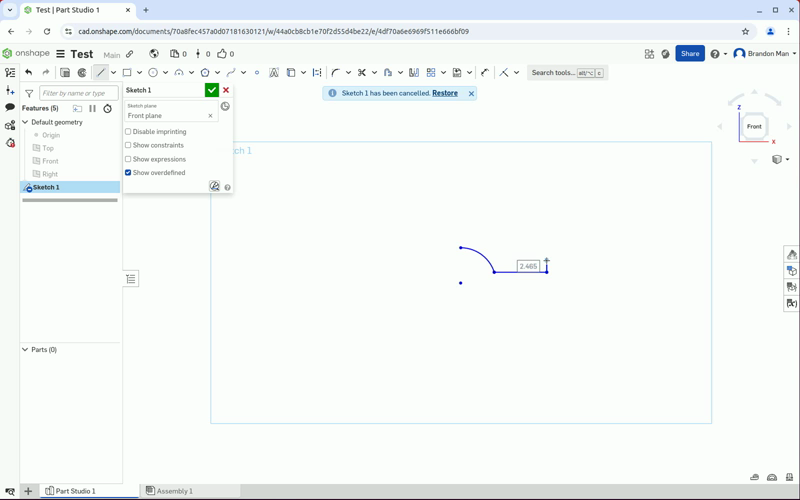
mouse_move(576, 260)
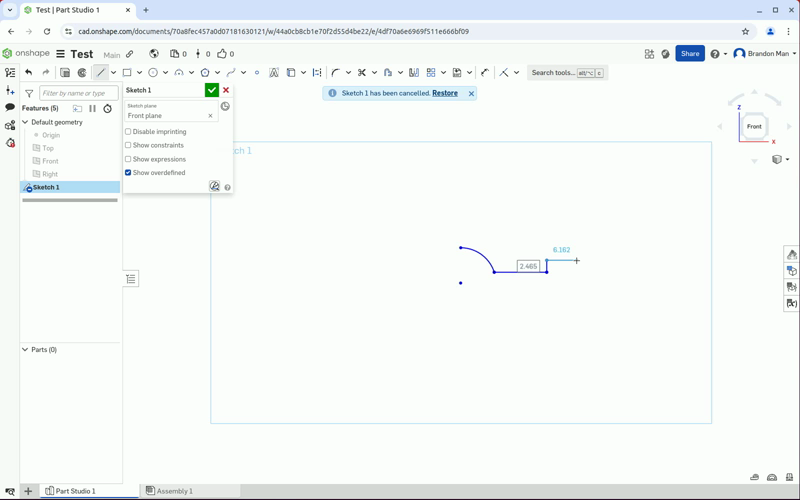
mouse_move(528, 247)
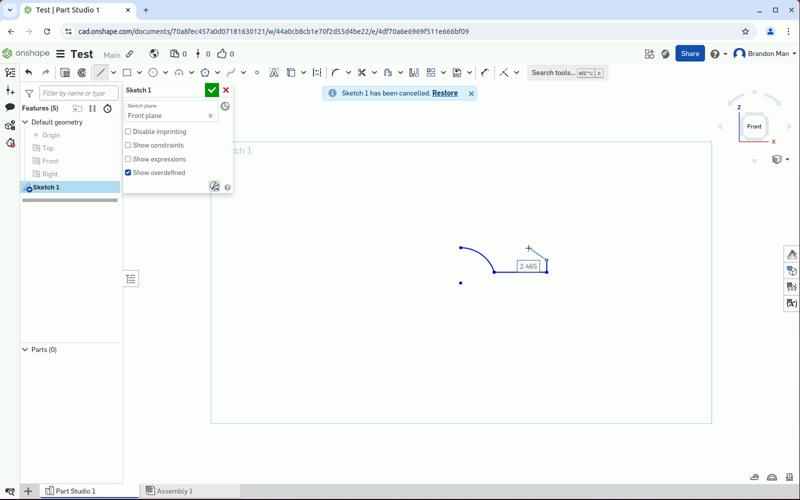
click(528, 247)
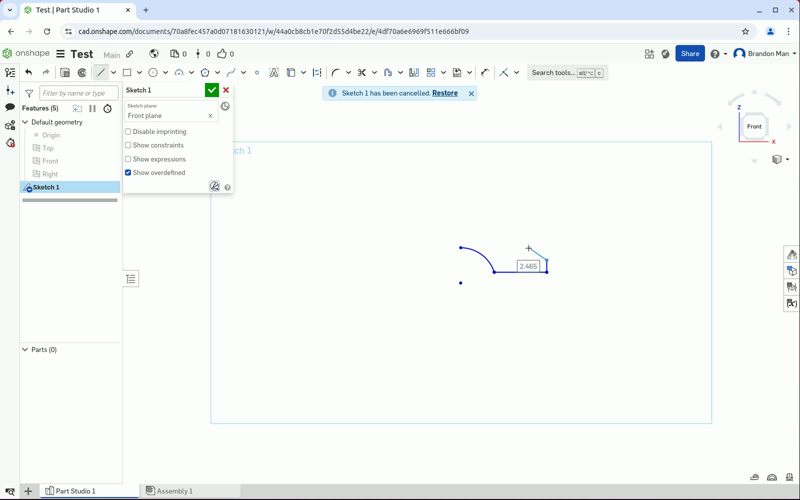
key_up(shift)
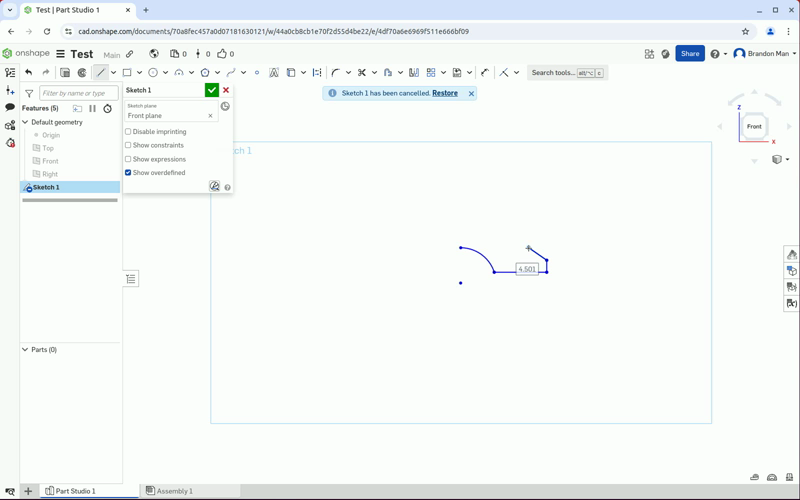
key_down(shift)
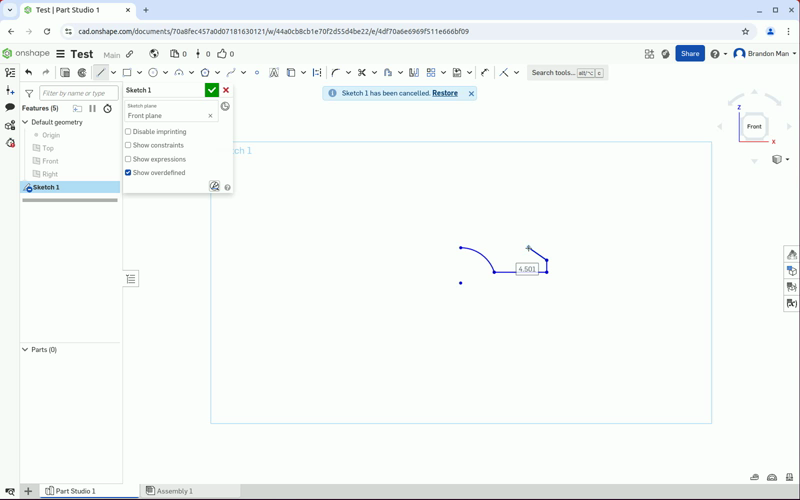
mouse_move(460, 247)
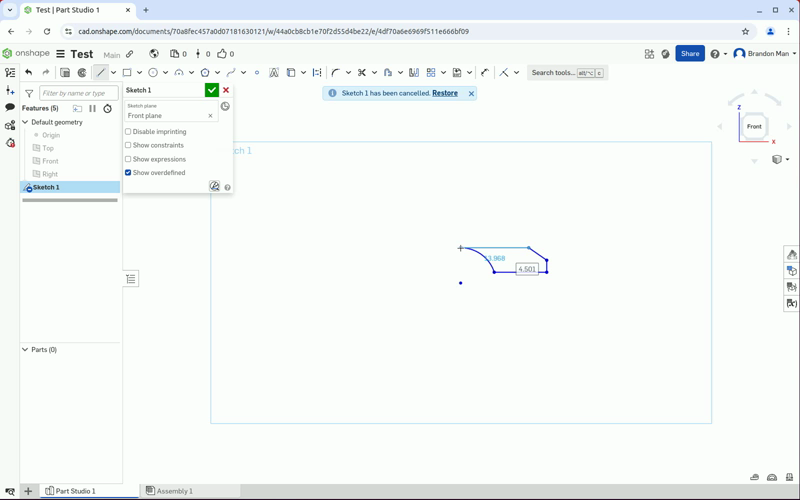
key_up(shift)
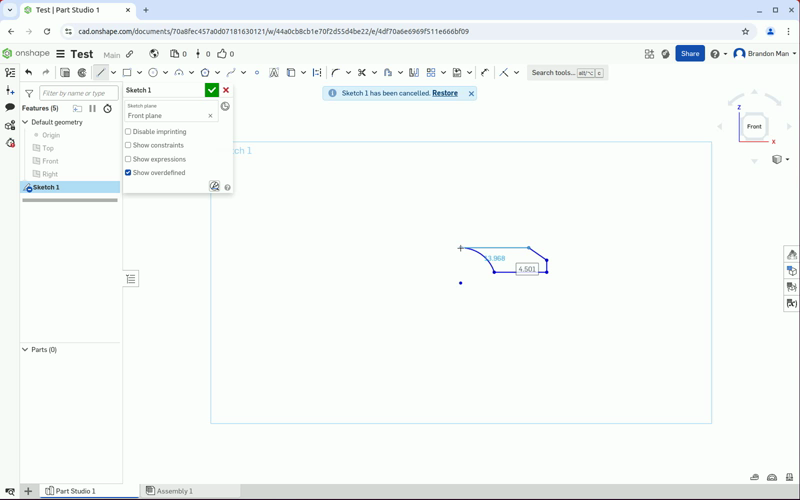
click(460, 247)
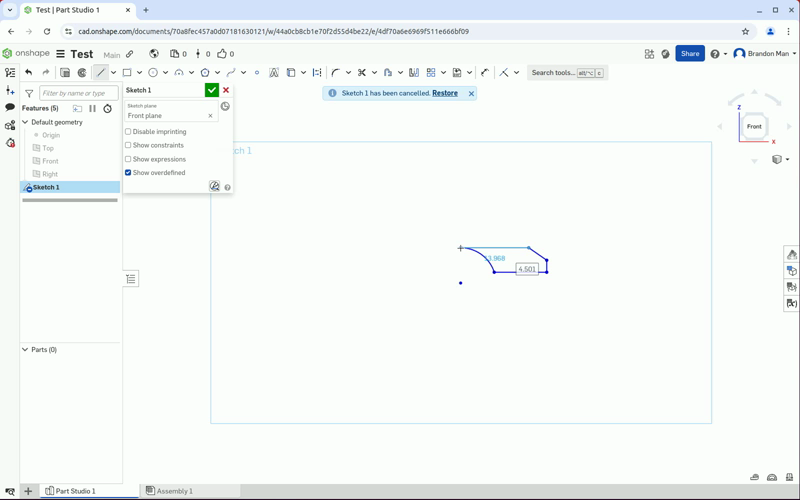
key(esc)
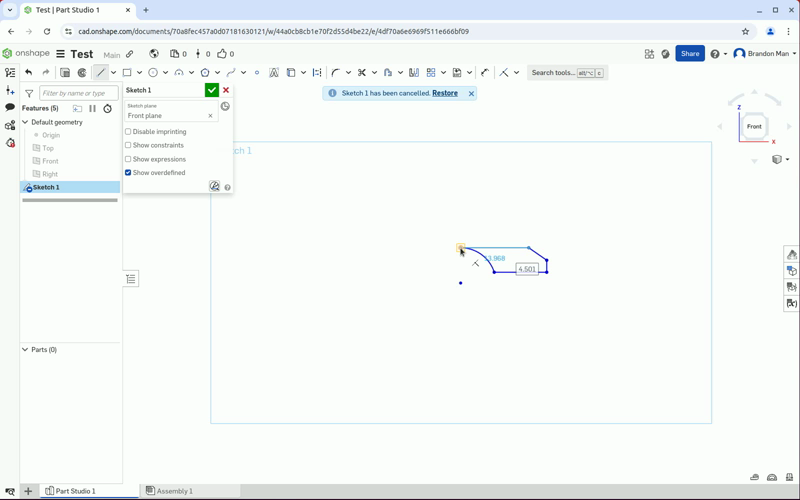
mouse_move(511, 256)
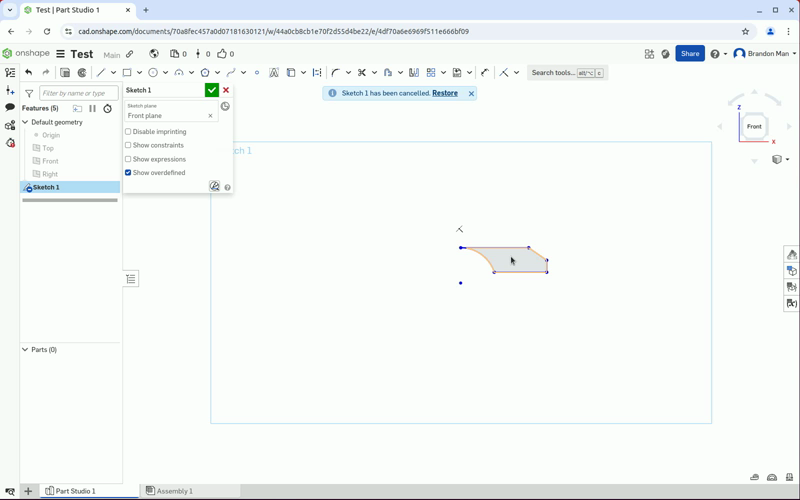
scroll(6)
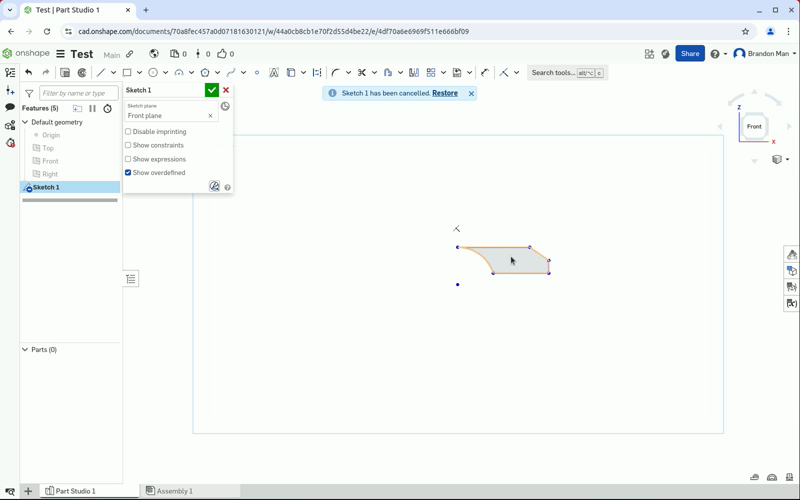
scroll(6)
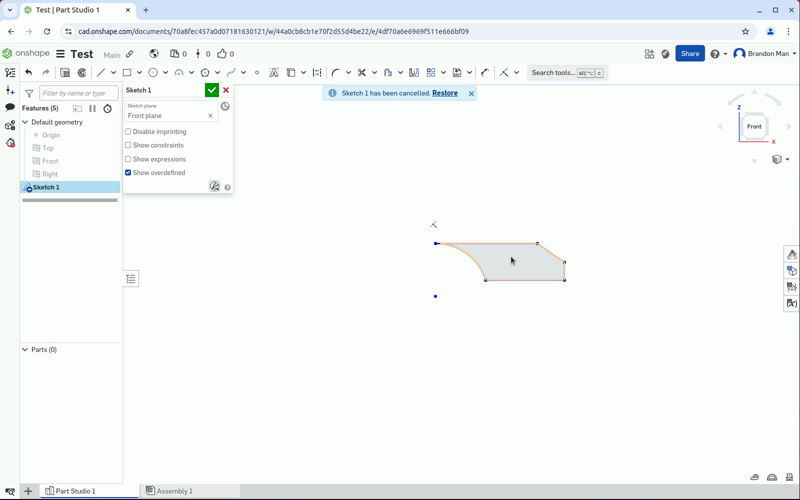
scroll(6)
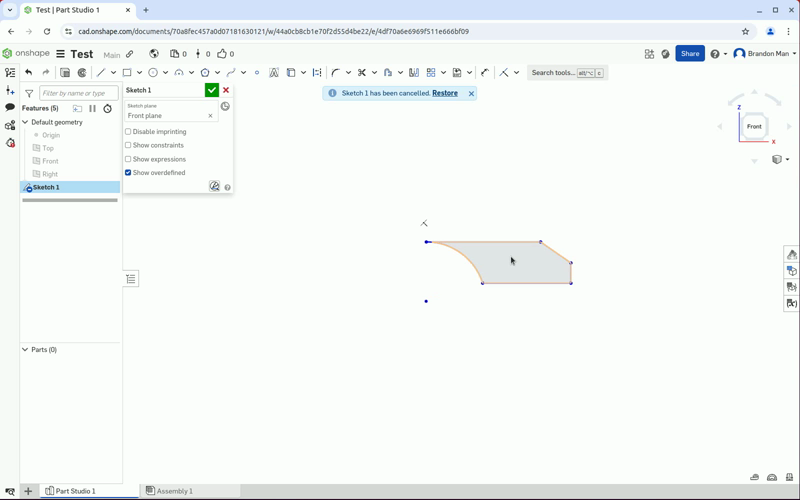
scroll(6)
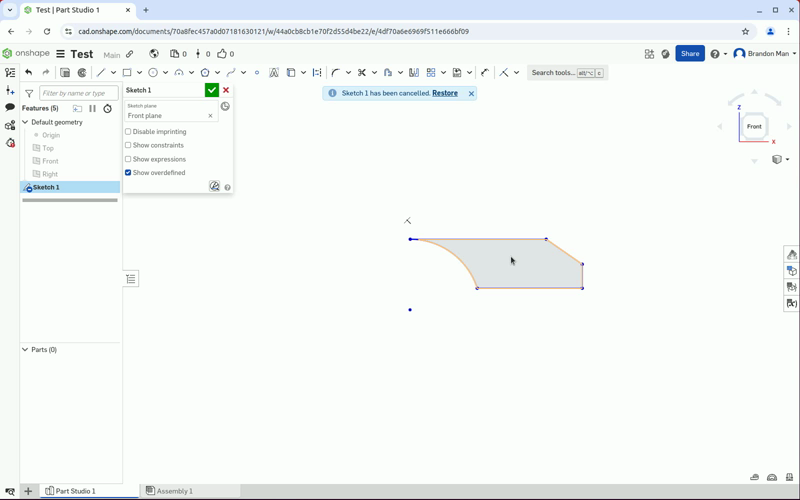
scroll(6)
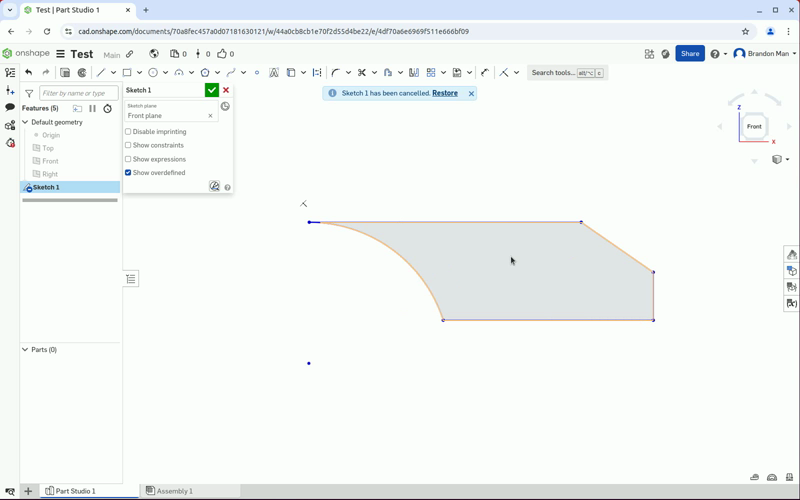
scroll(6)
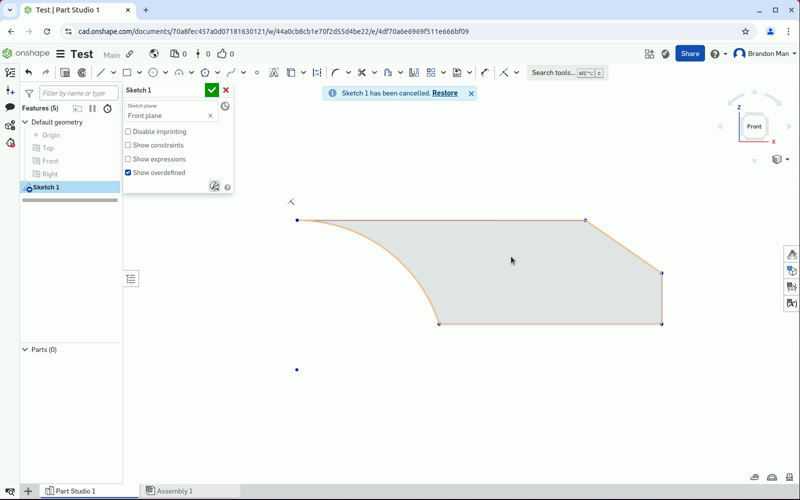
scroll(6)
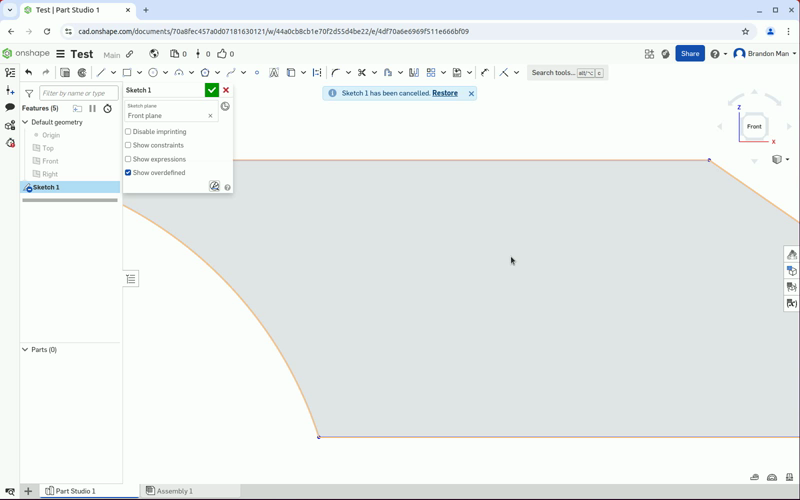
click(511, 256)
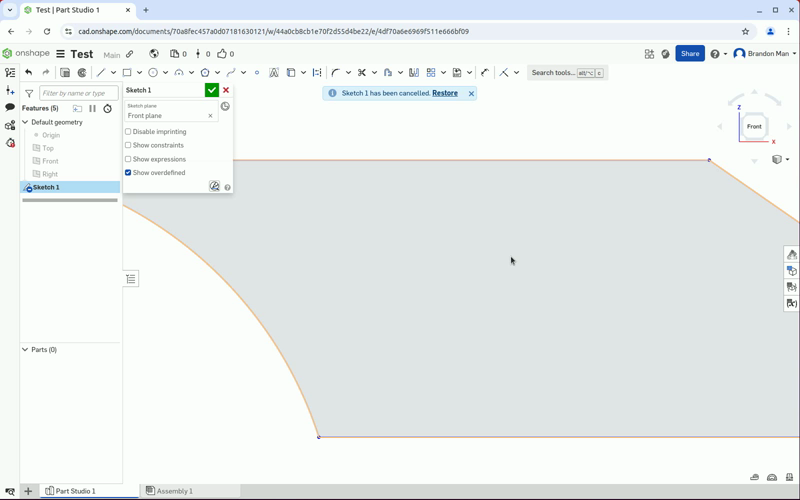
scroll(-6)
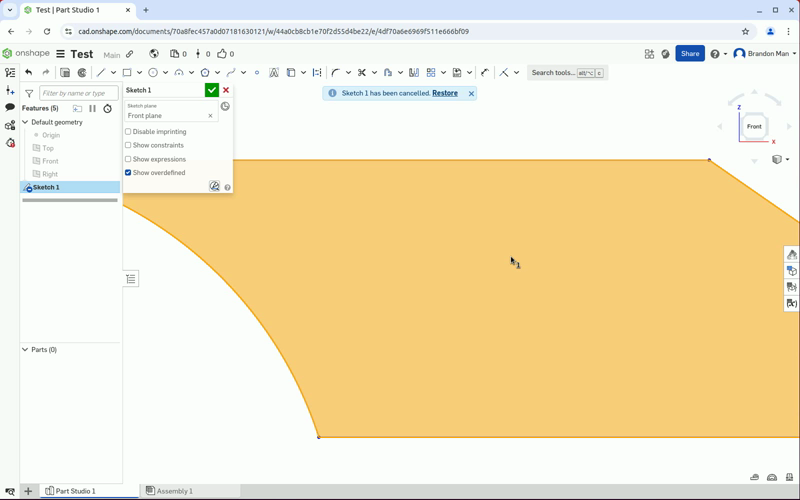
scroll(-6)
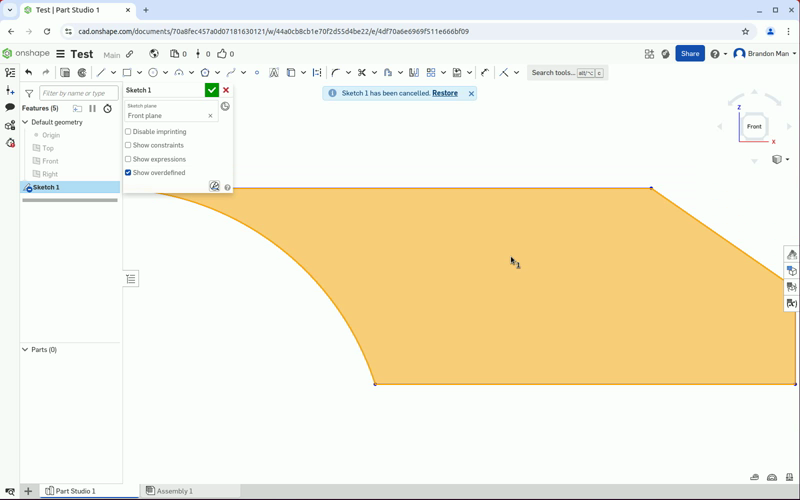
scroll(-6)
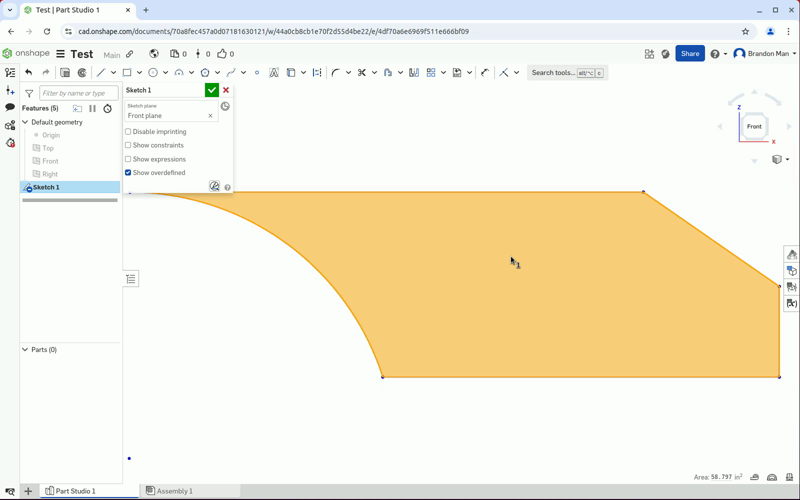
scroll(-6)
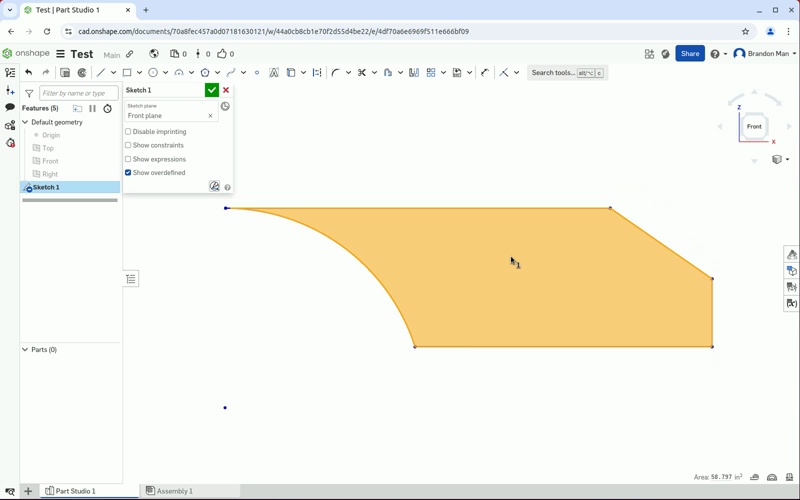
scroll(-6)
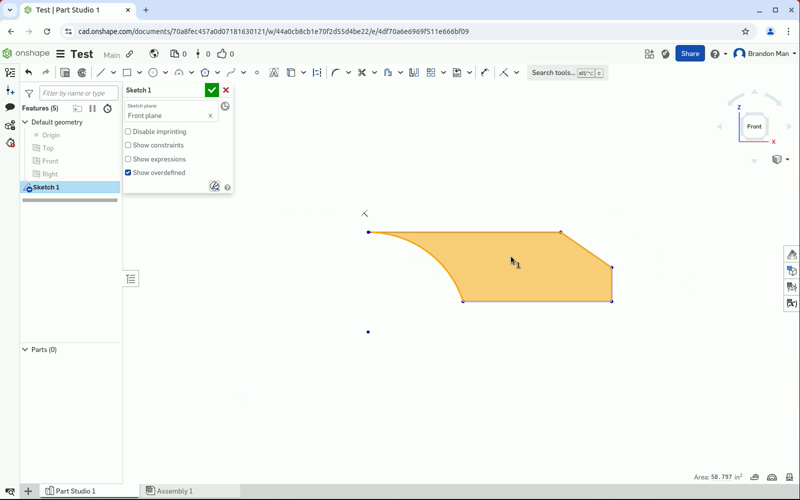
scroll(-6)
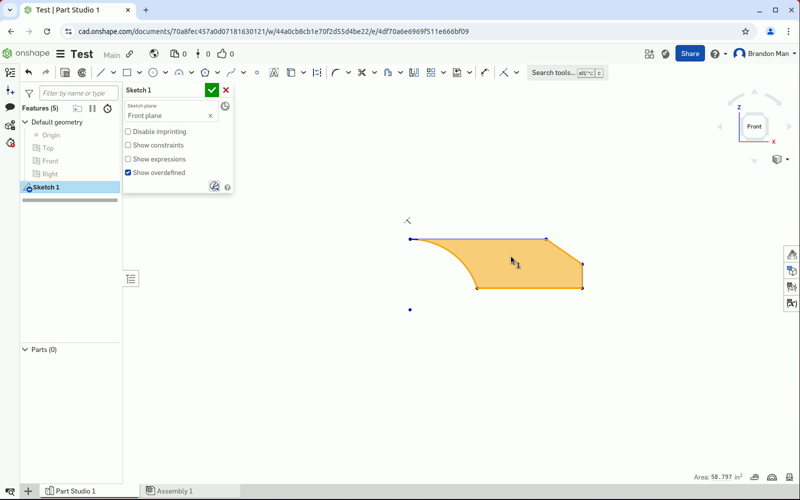
scroll(-6)
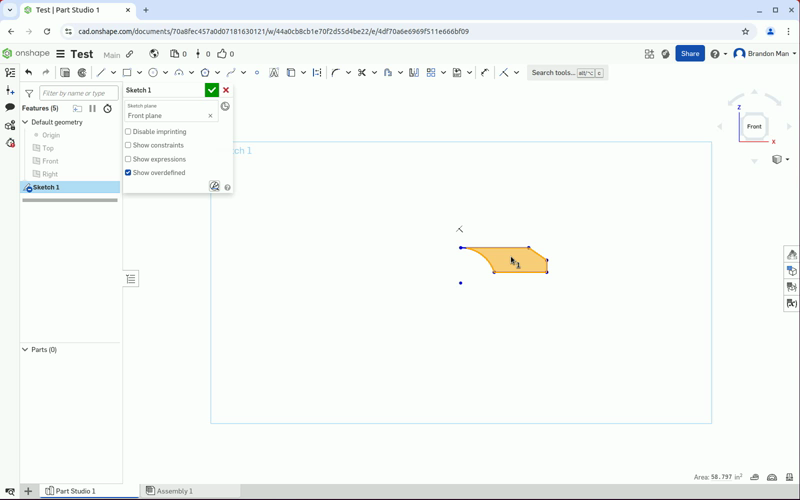
mouse_move(73, 352)
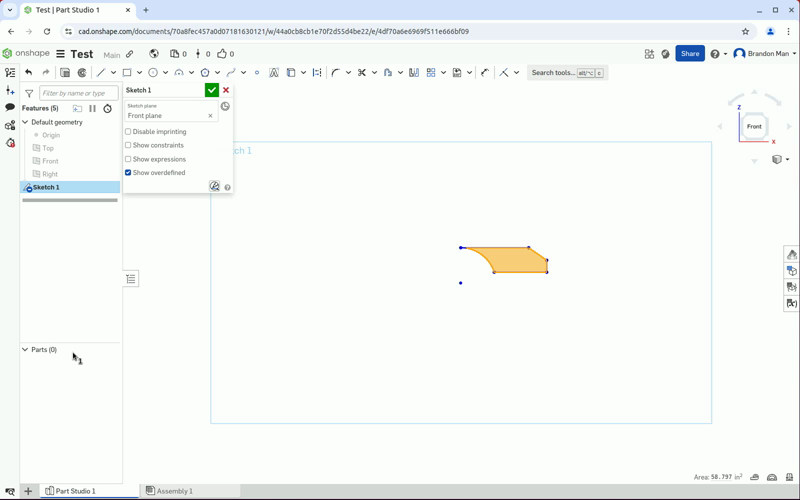
key(shift+y)
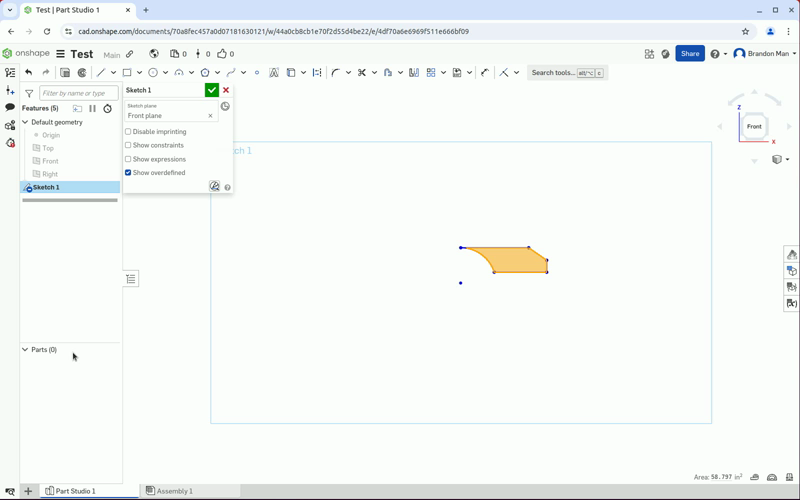
key(shift+e)
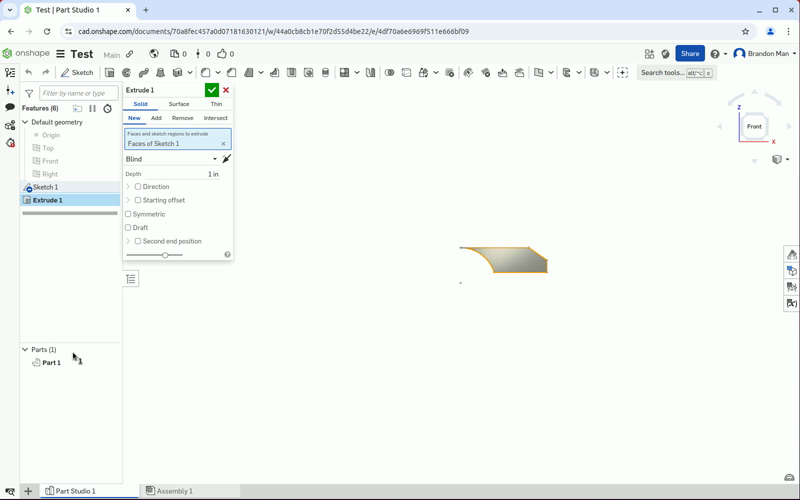
mouse_move(143, 106)
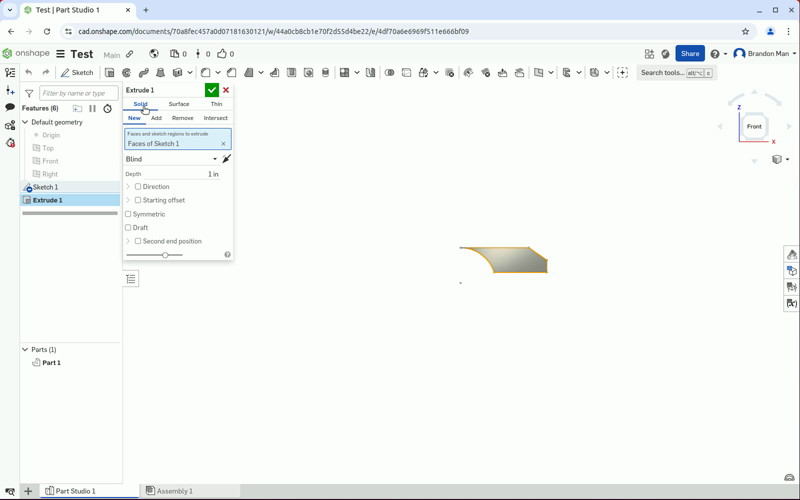
click(143, 106)
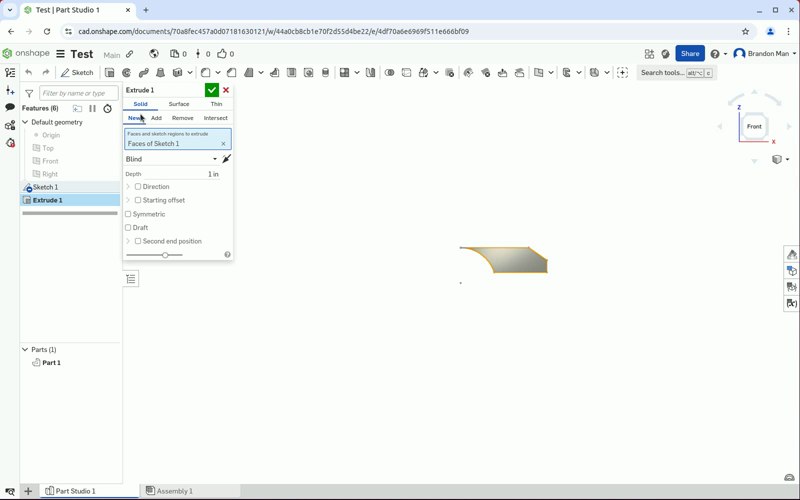
mouse_move(137, 120)
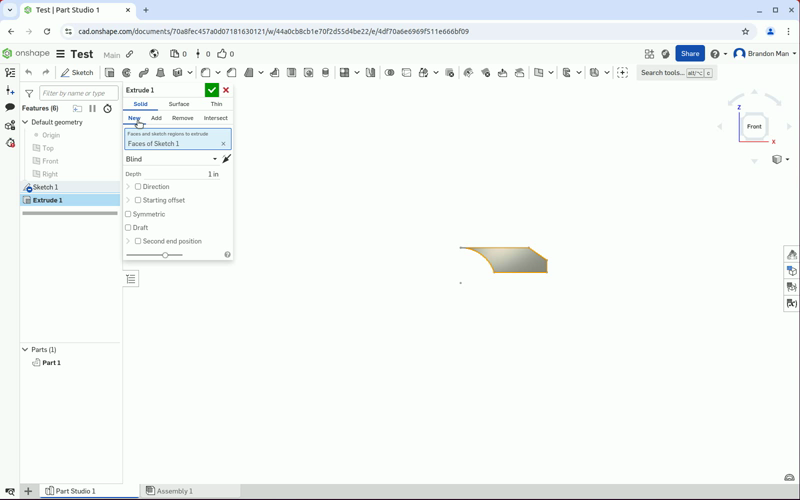
click(137, 120)
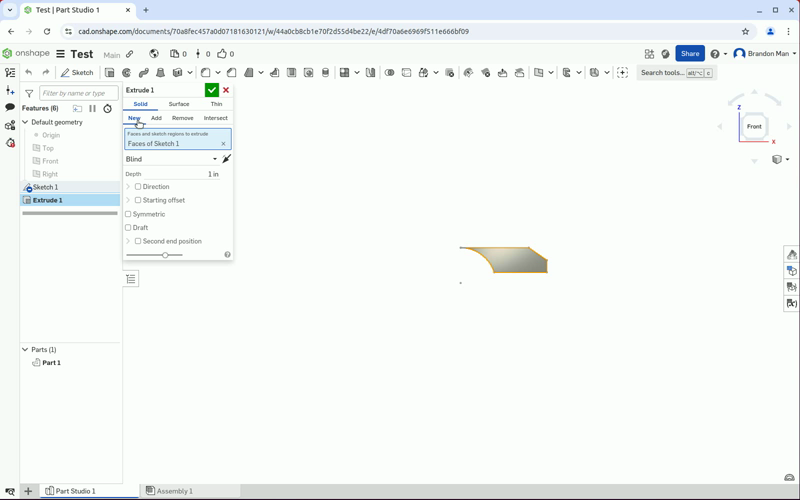
key(tab, 4)
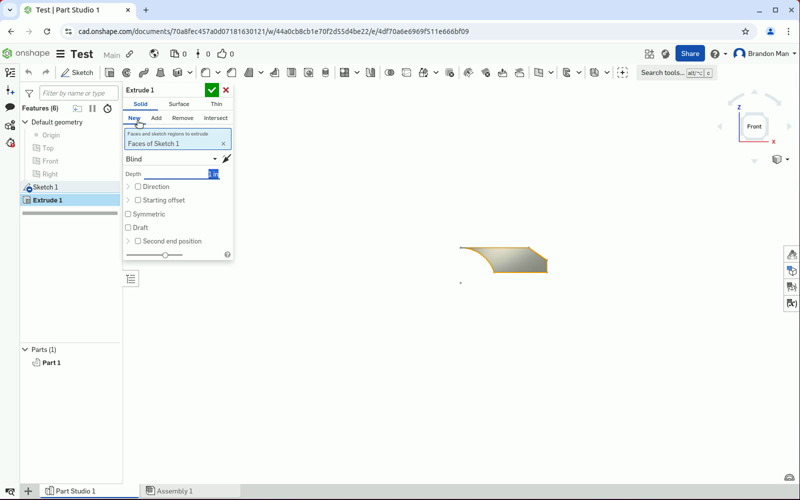
text(23.108)
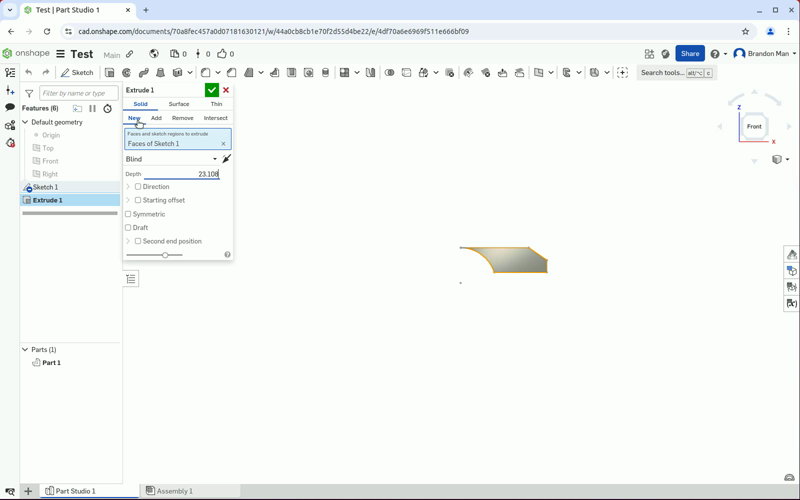
key(enter)
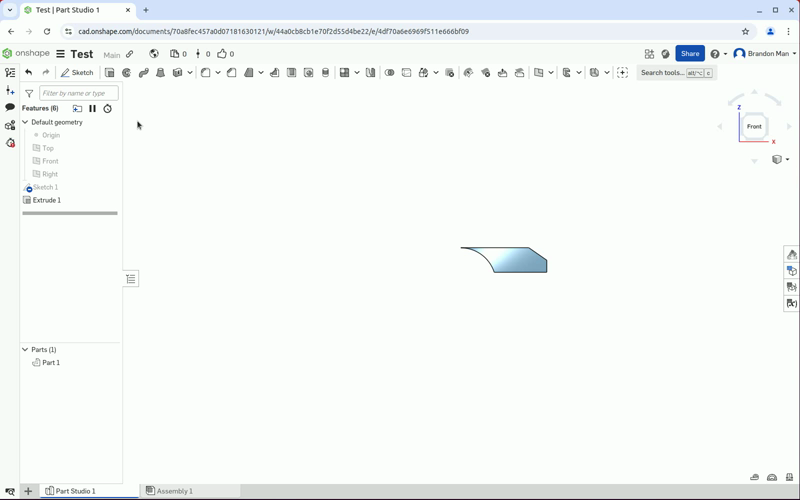
key(shift+h)
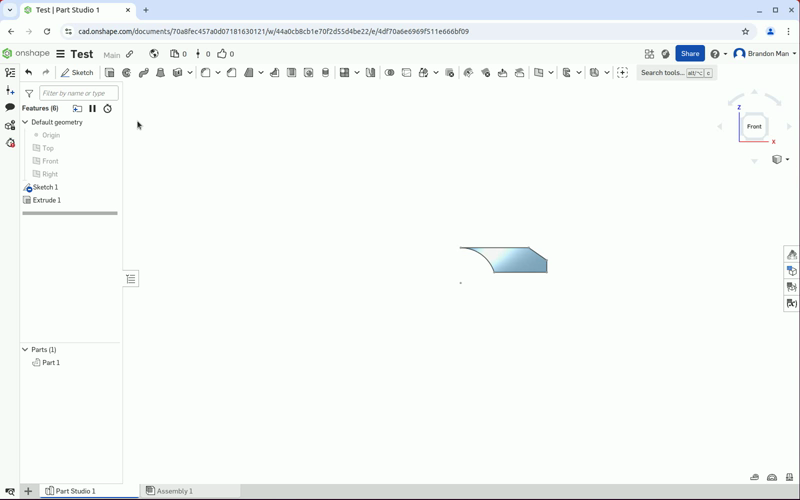
key(shift+h)
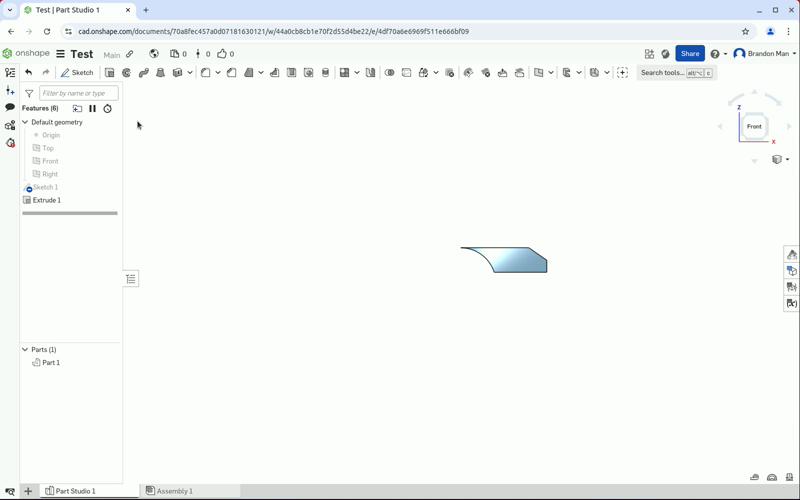
mouse_move(73, 189)
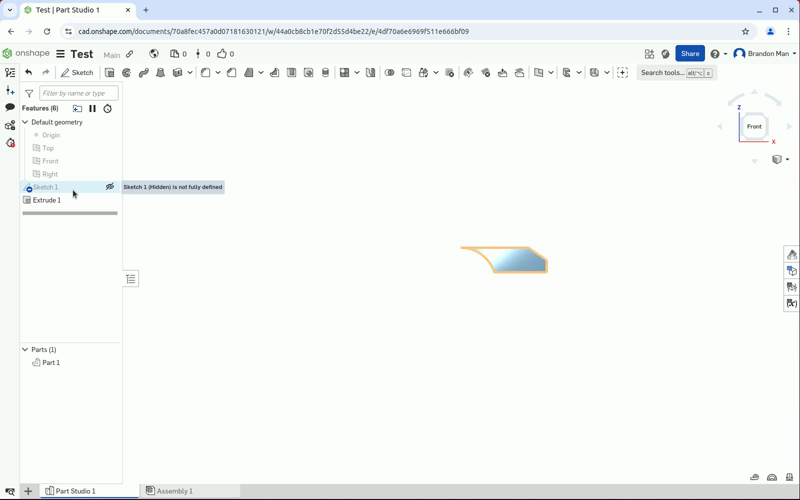
click(73, 189)
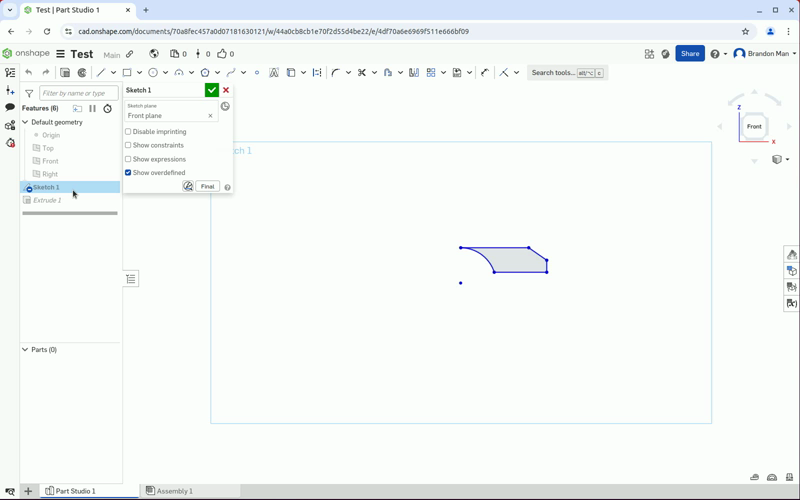
mouse_move(229, 92)
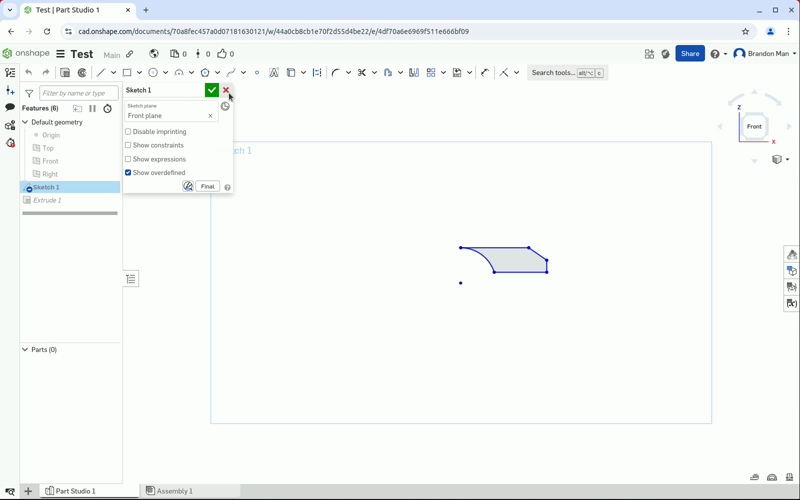
click(229, 92)
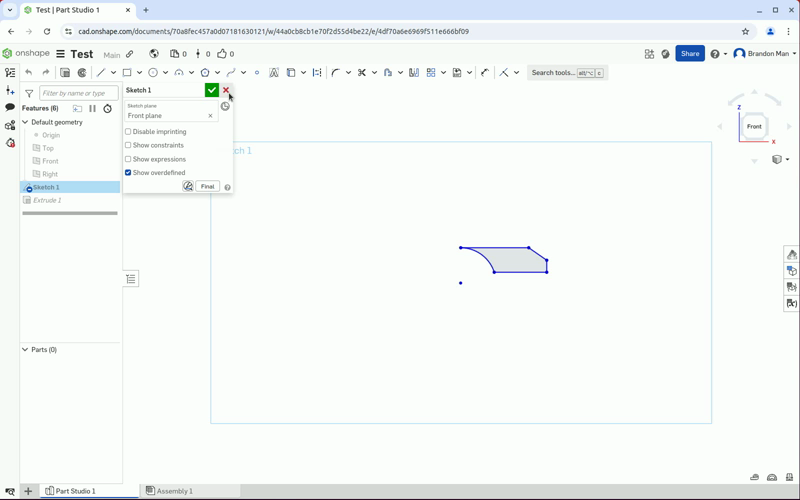
key(shift+s)
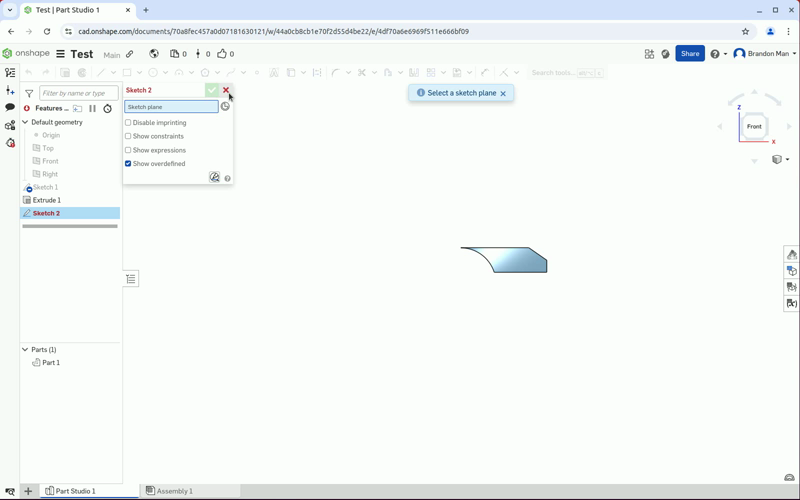
mouse_move(73, 163)
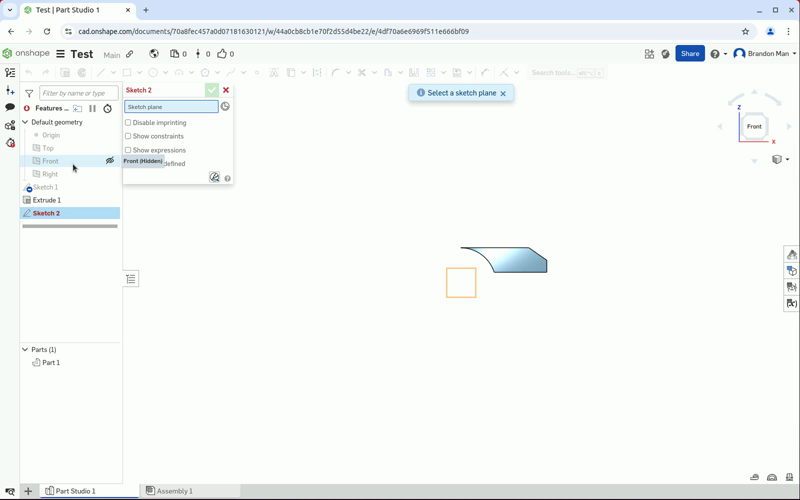
click(73, 163)
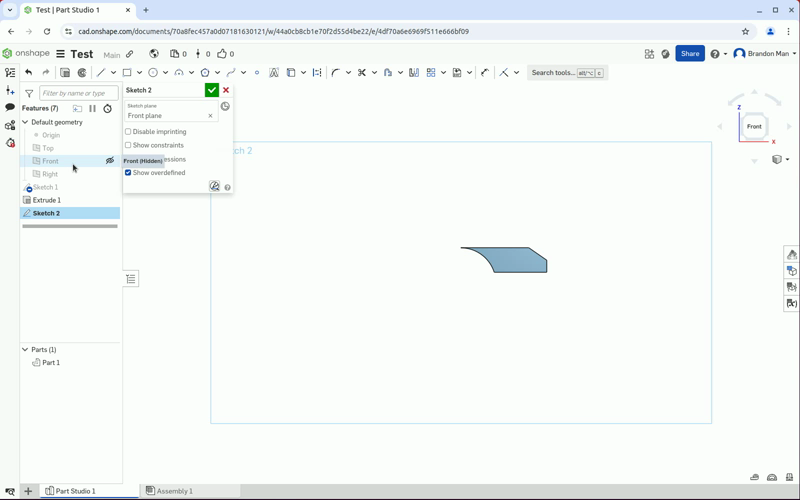
mouse_move(73, 352)
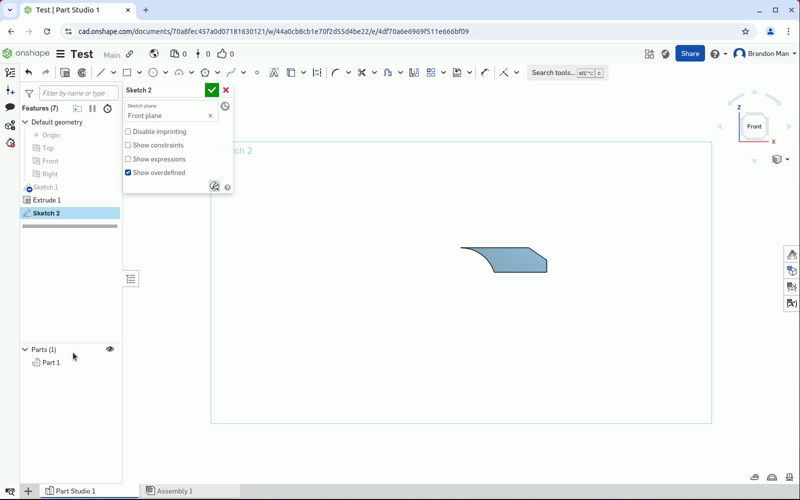
key(y)
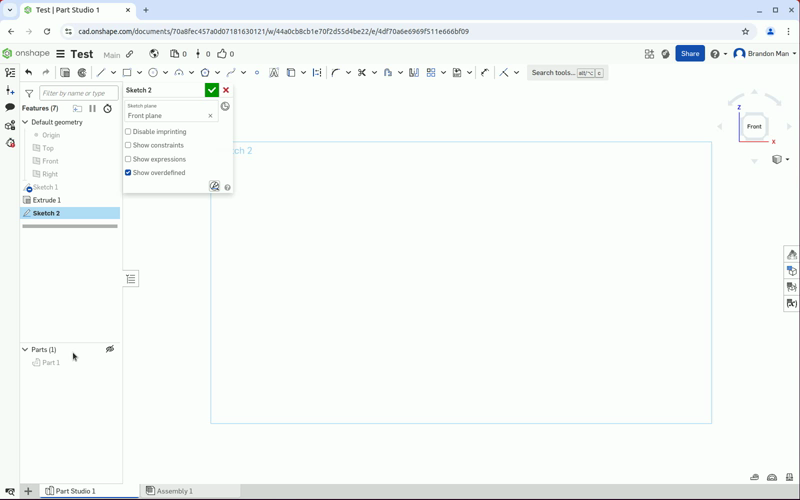
key(l)
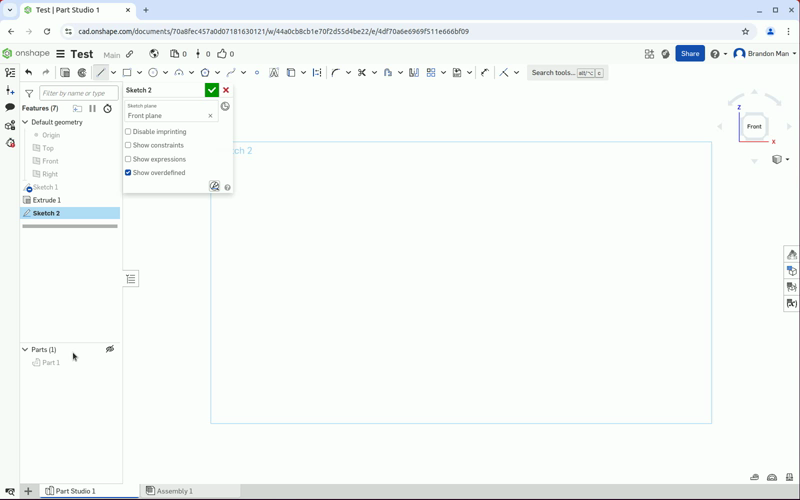
key_down(shift)
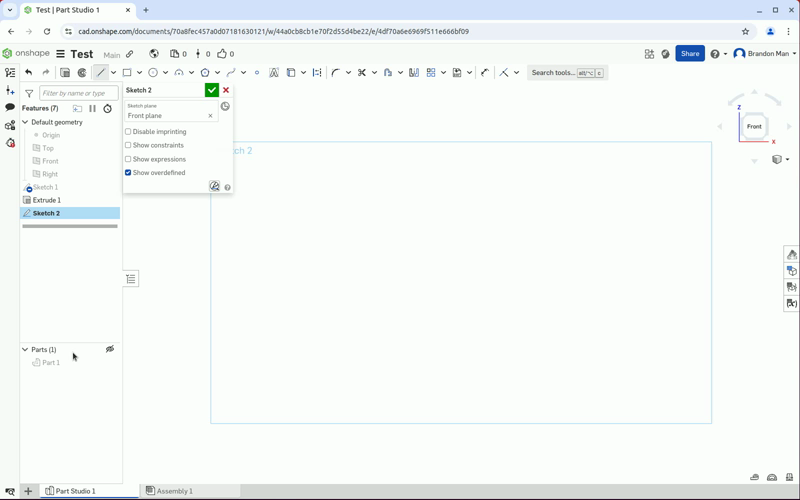
mouse_move(460, 318)
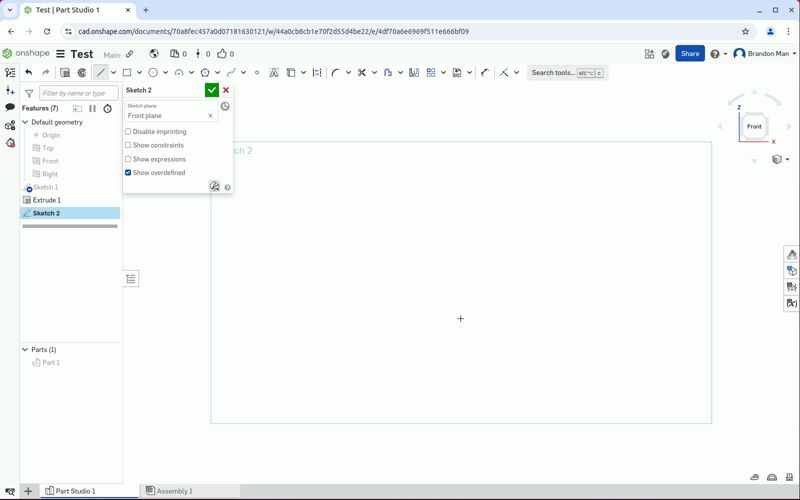
click(460, 318)
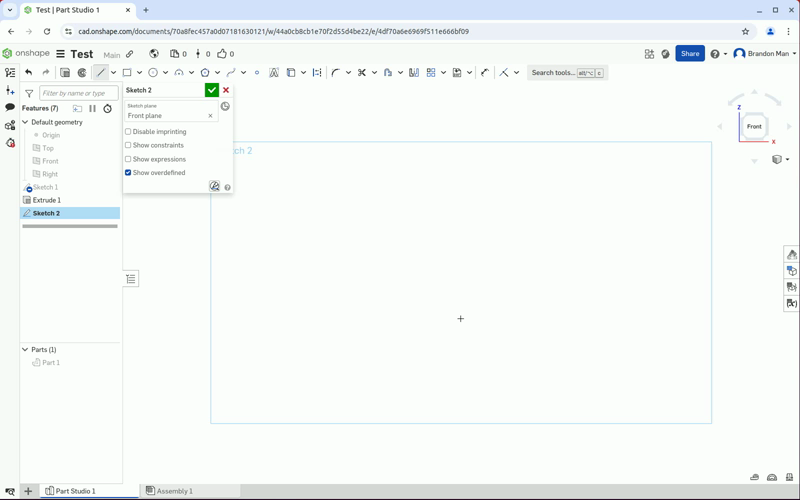
key_up(shift)
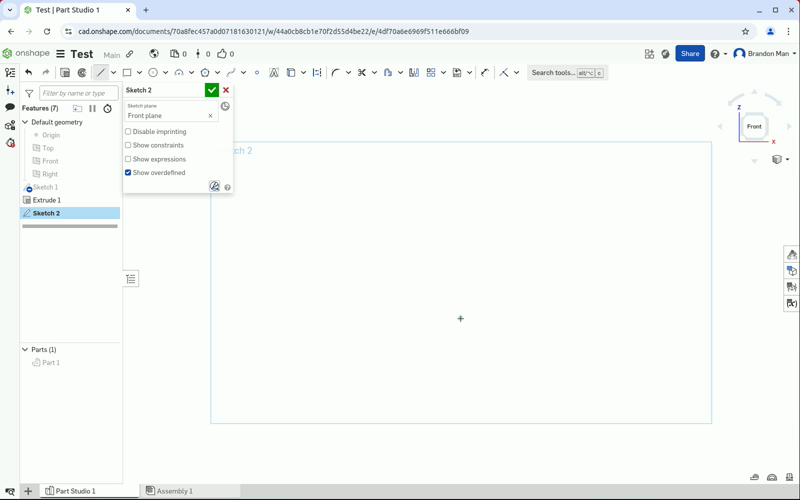
key_down(shift)
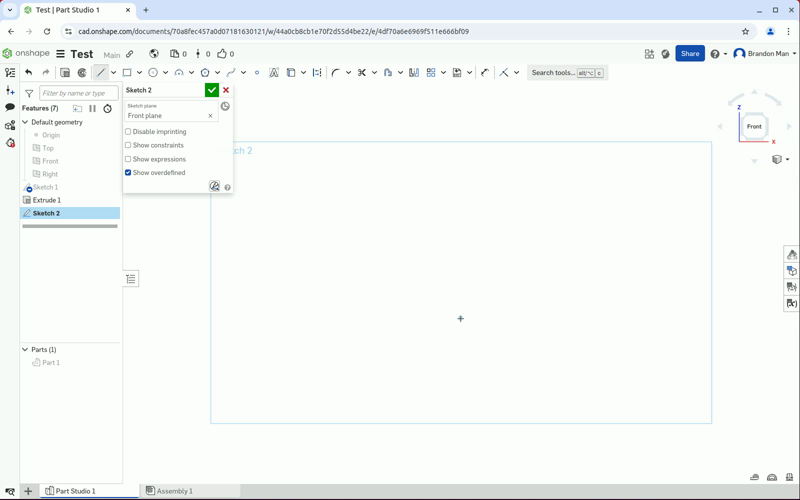
mouse_move(528, 318)
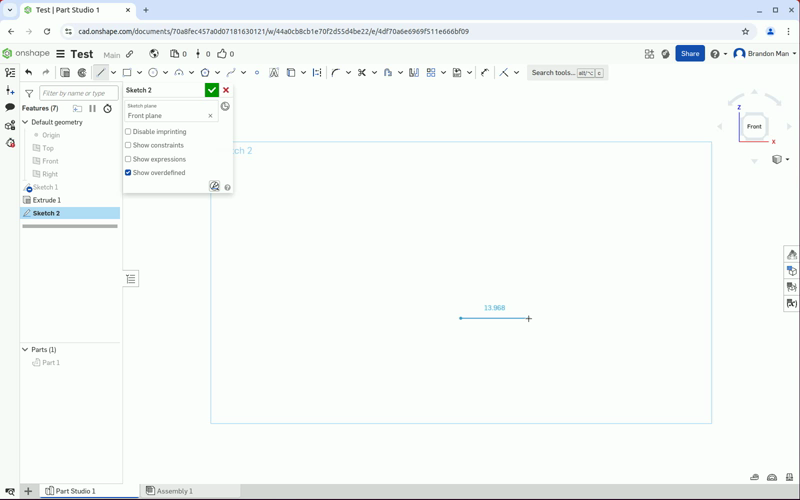
click(528, 318)
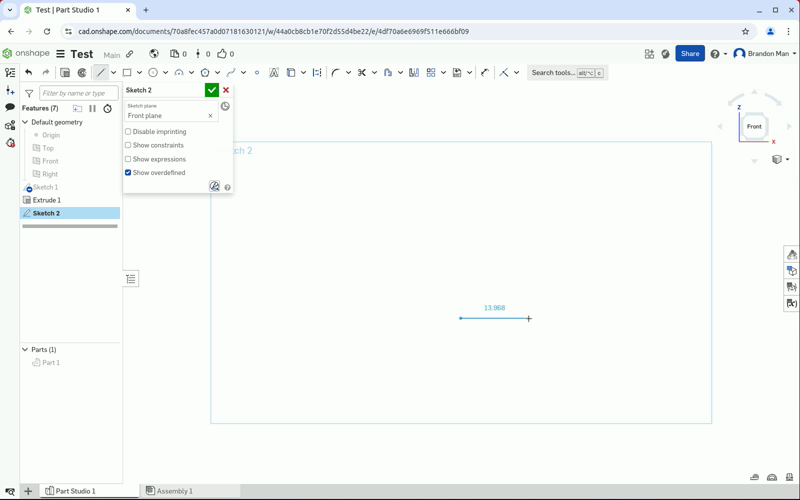
key_up(shift)
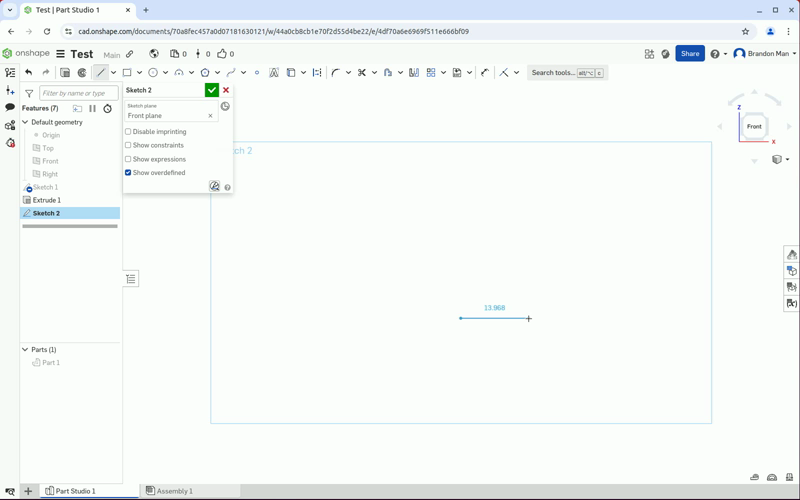
key_down(shift)
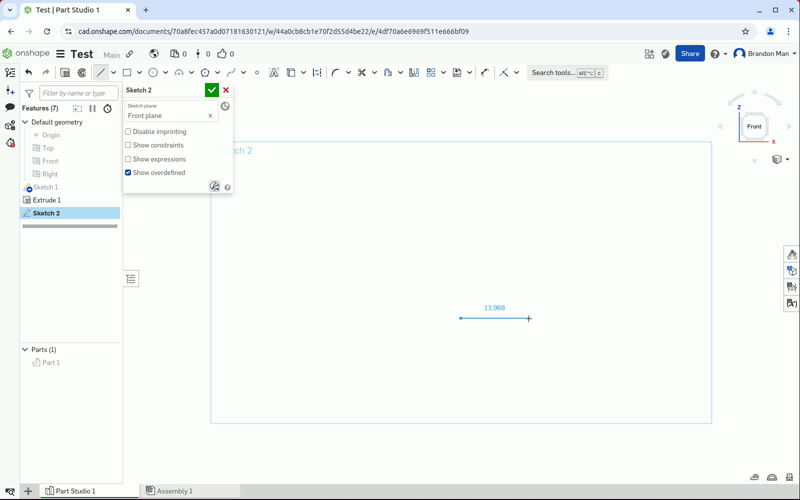
mouse_move(558, 318)
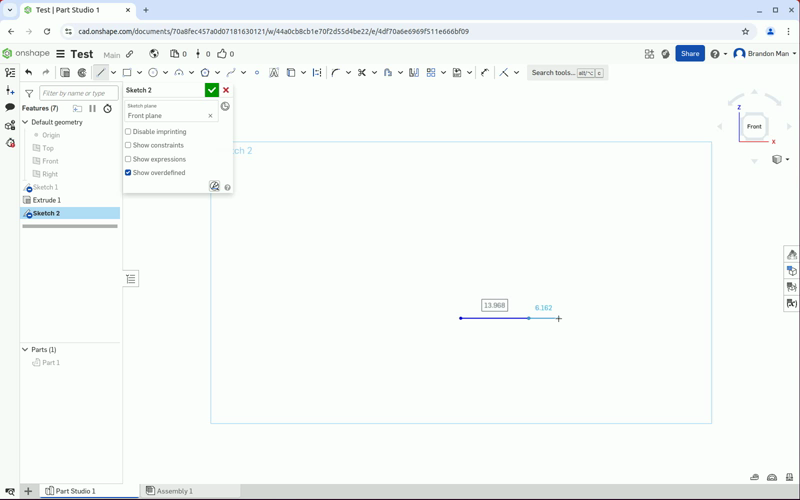
mouse_move(546, 305)
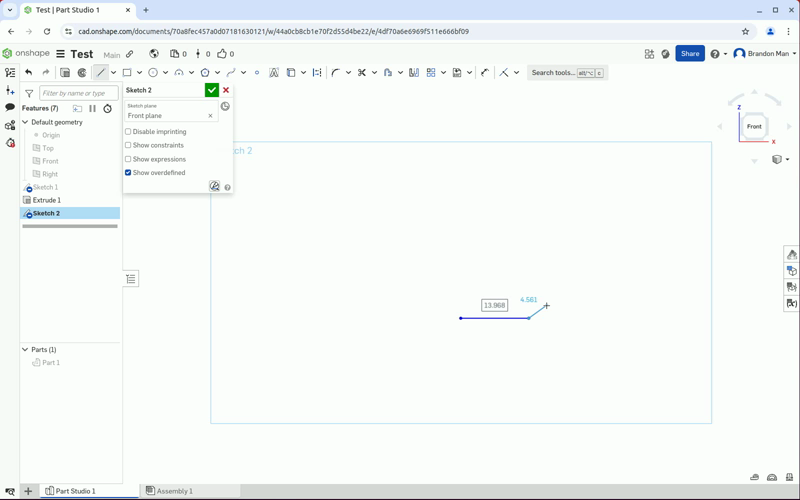
click(546, 305)
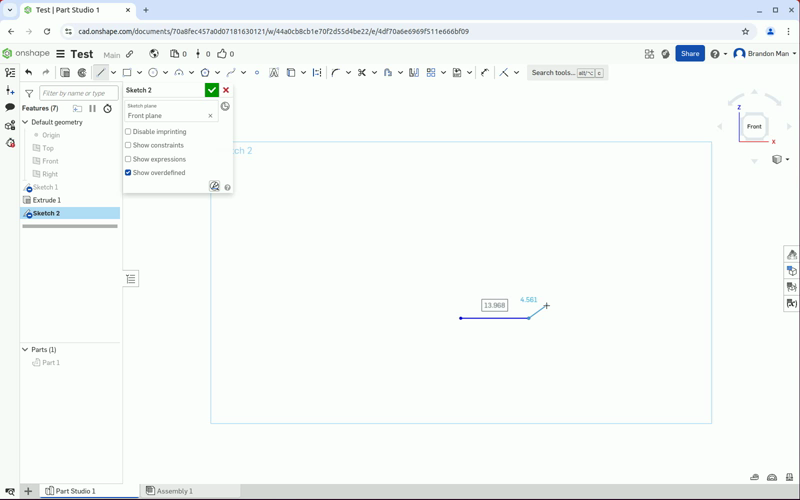
key_up(shift)
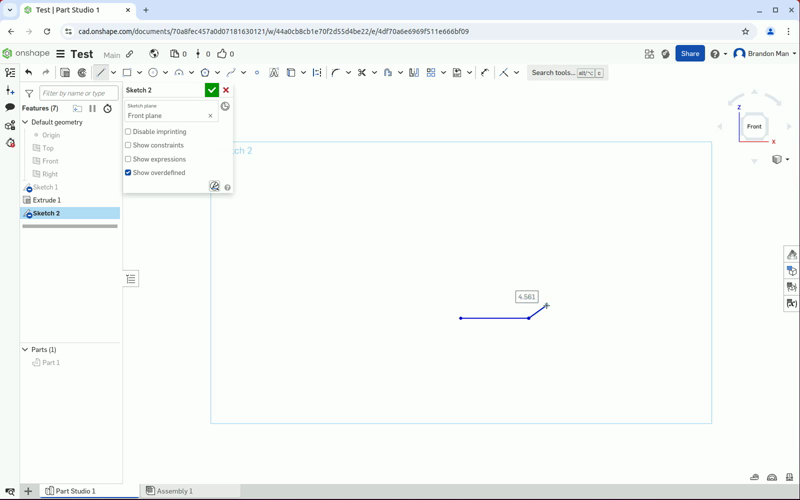
key_down(shift)
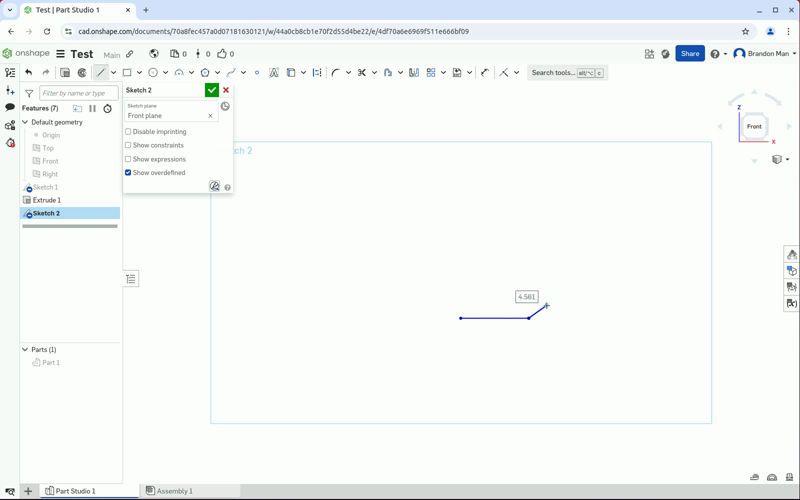
mouse_move(576, 305)
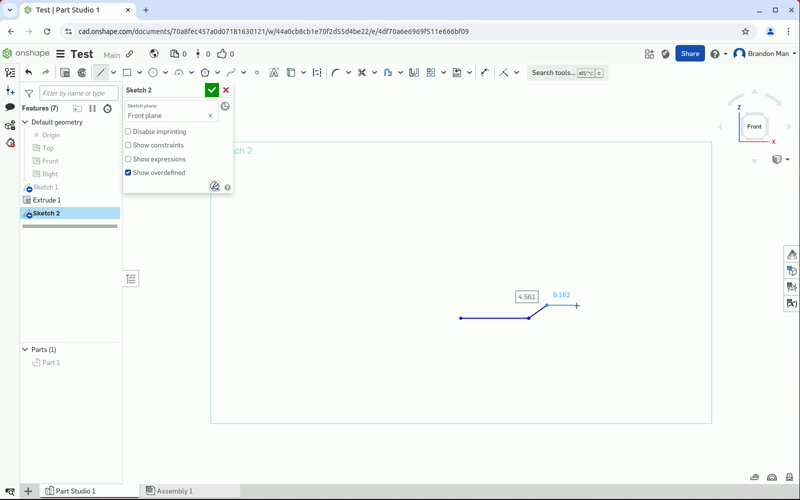
mouse_move(546, 293)
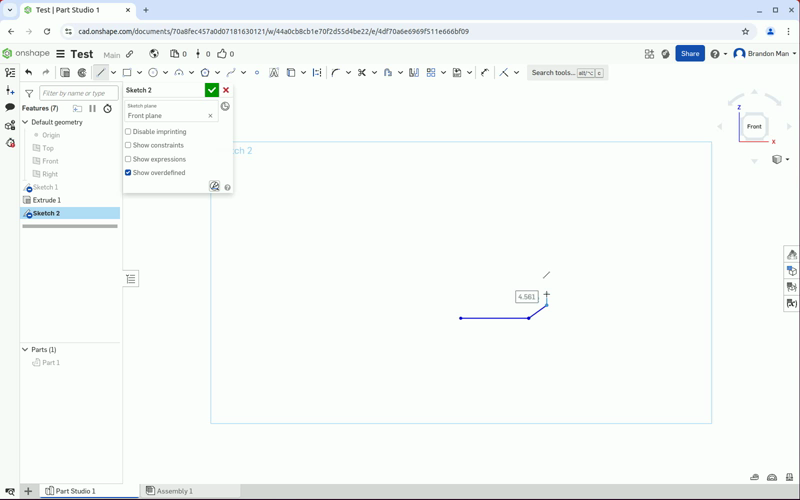
click(546, 293)
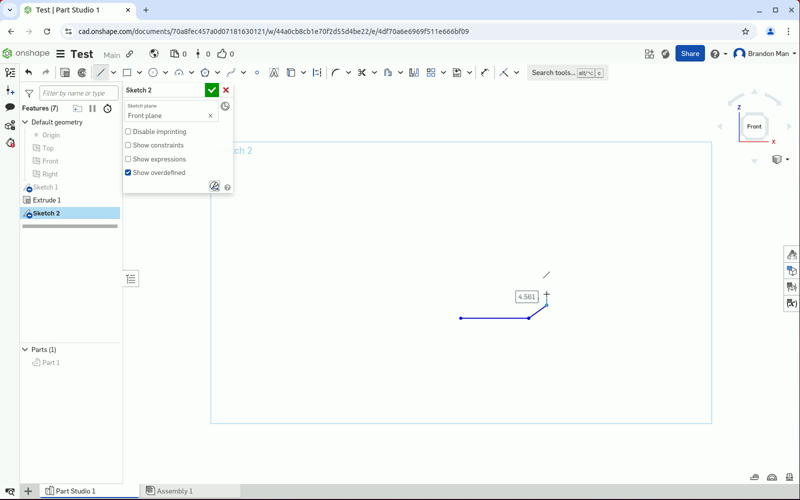
key_up(shift)
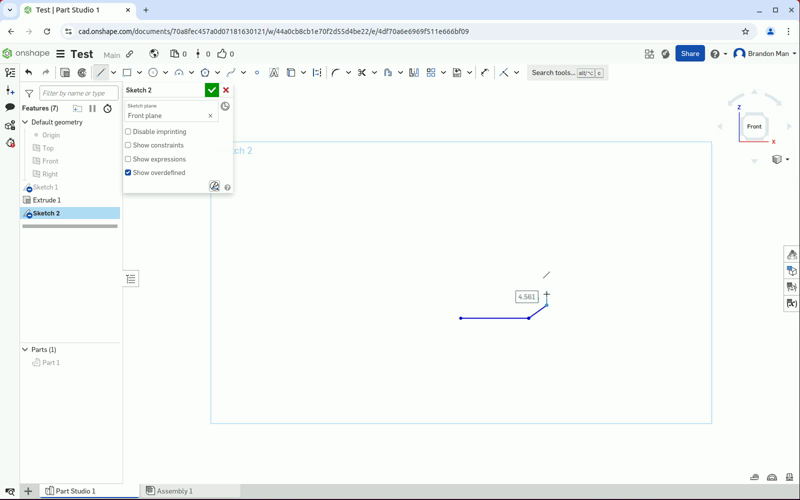
key_down(shift)
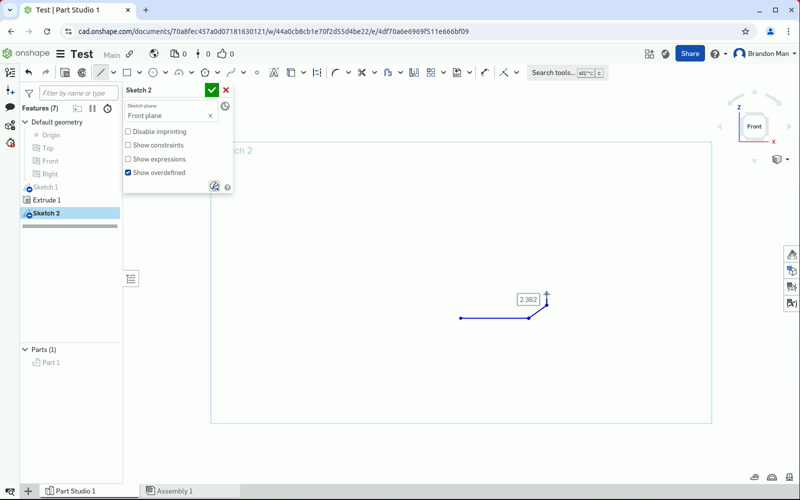
mouse_move(576, 293)
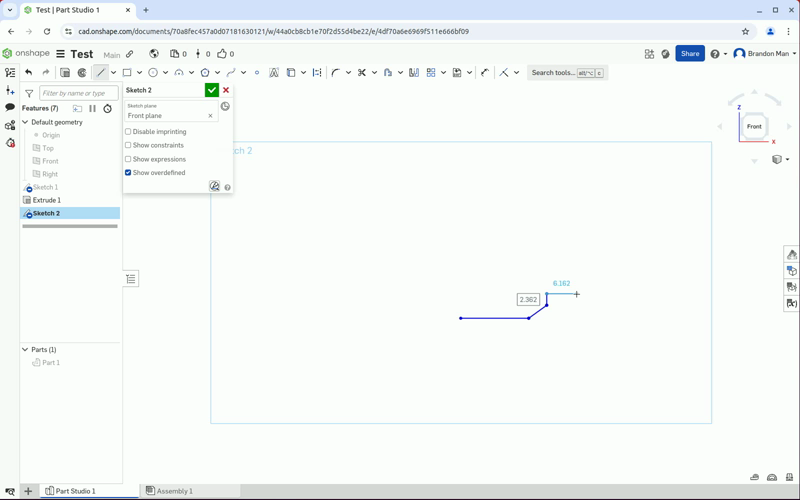
mouse_move(494, 293)
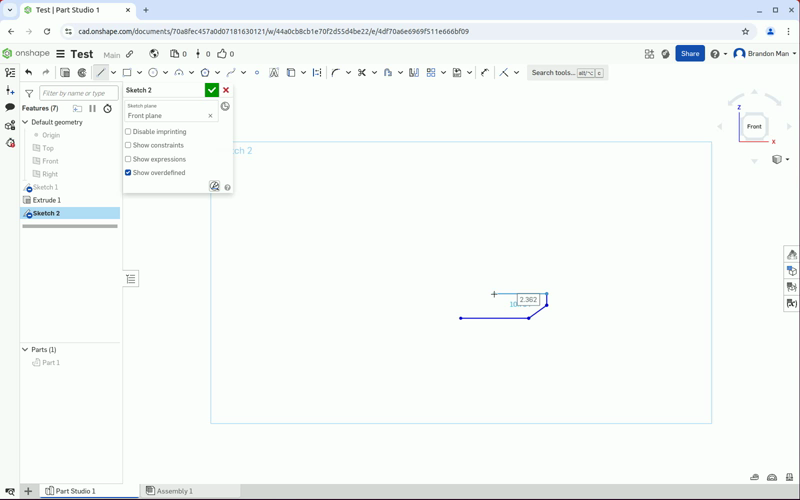
click(494, 293)
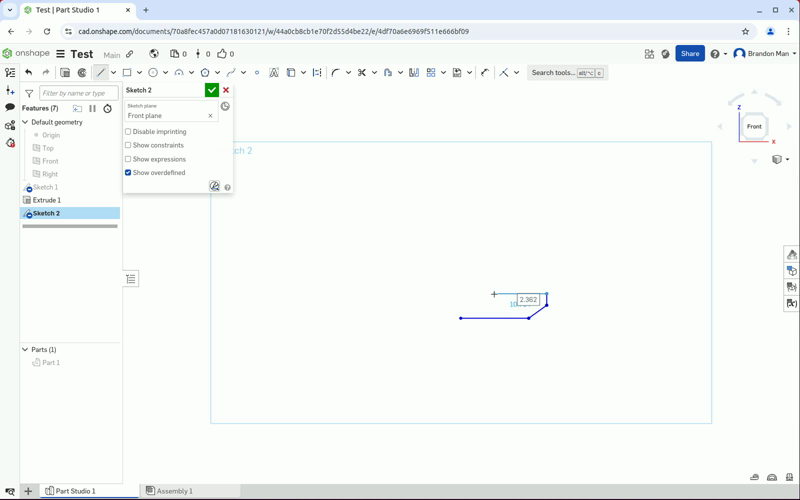
key_up(shift)
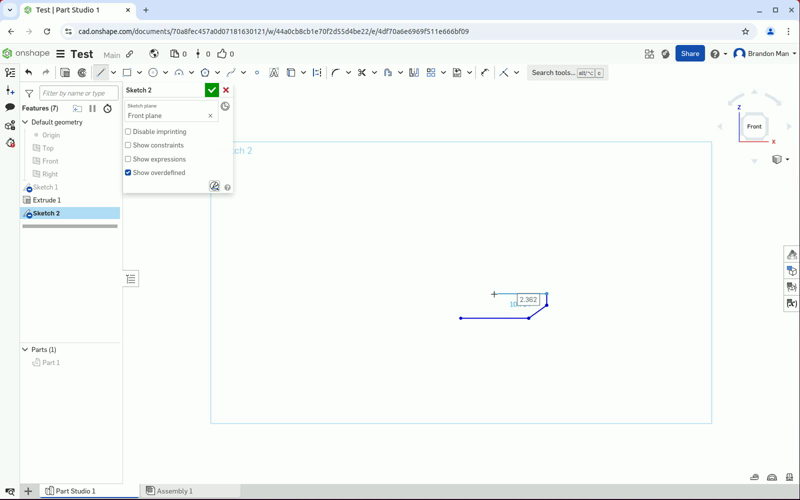
key(esc)
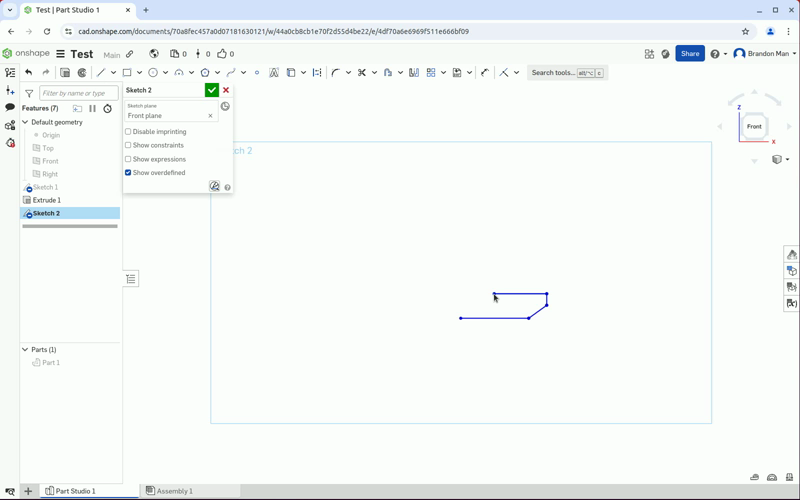
key(a)
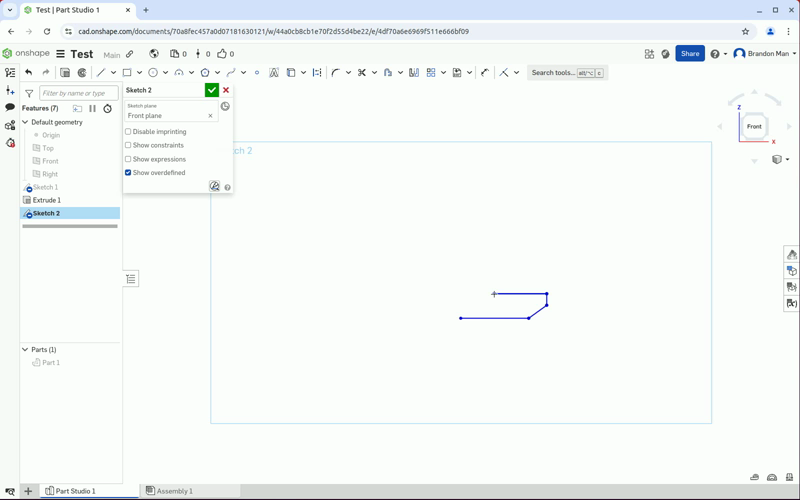
mouse_move(494, 293)
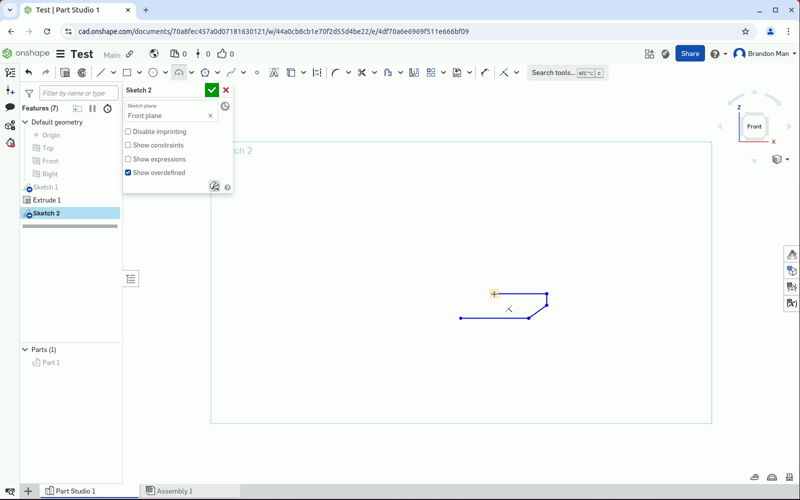
click(494, 293)
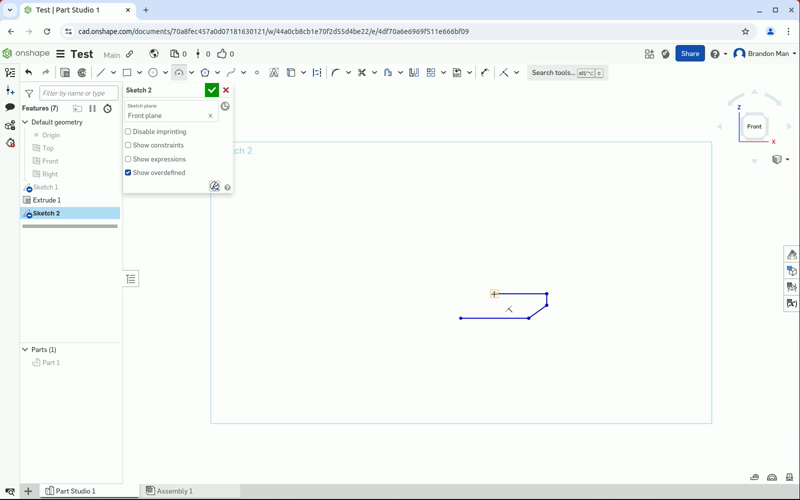
mouse_move(460, 318)
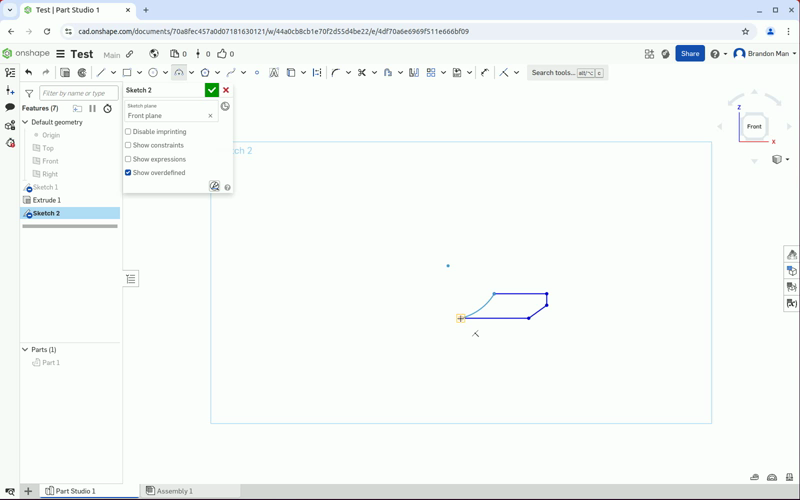
click(460, 318)
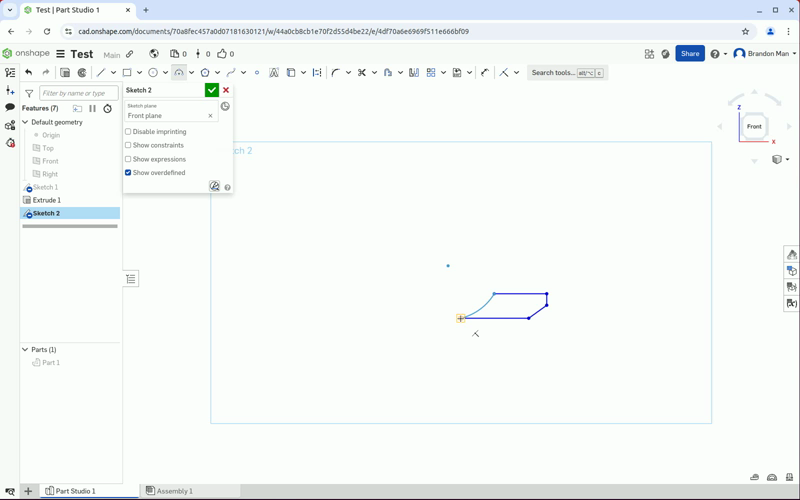
key_down(shift)
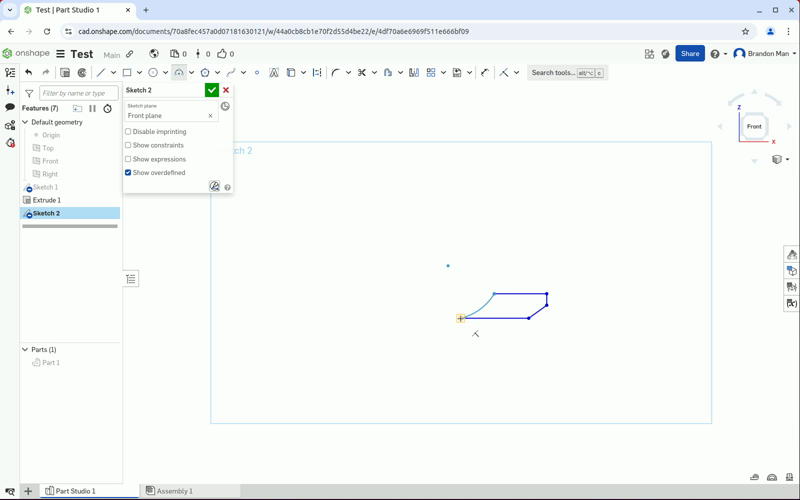
mouse_move(481, 311)
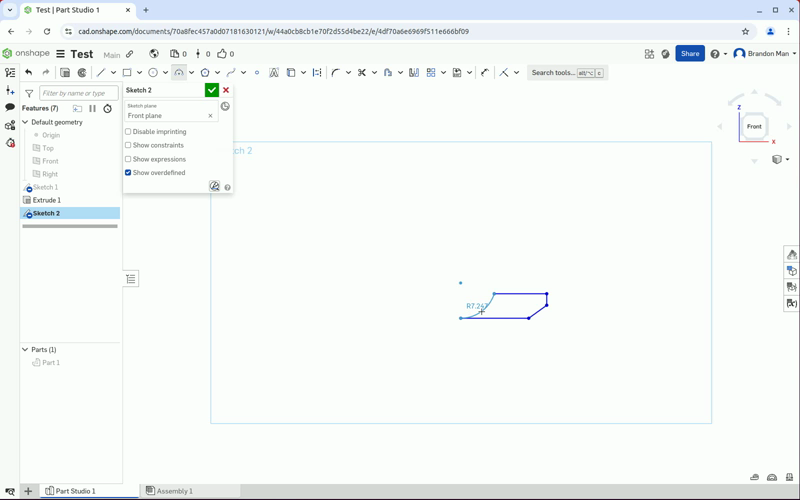
click(481, 311)
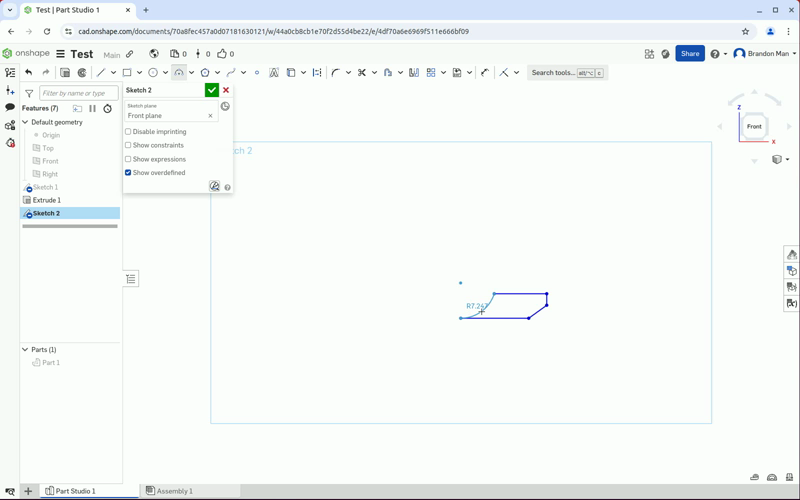
key_up(shift)
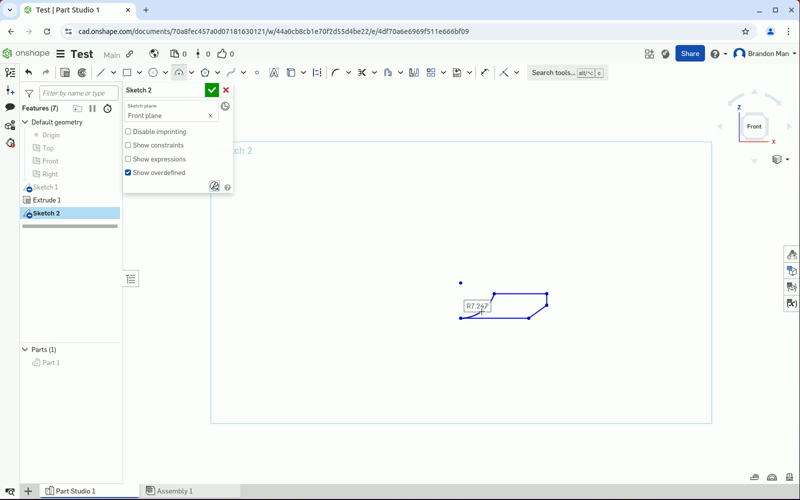
key(esc)
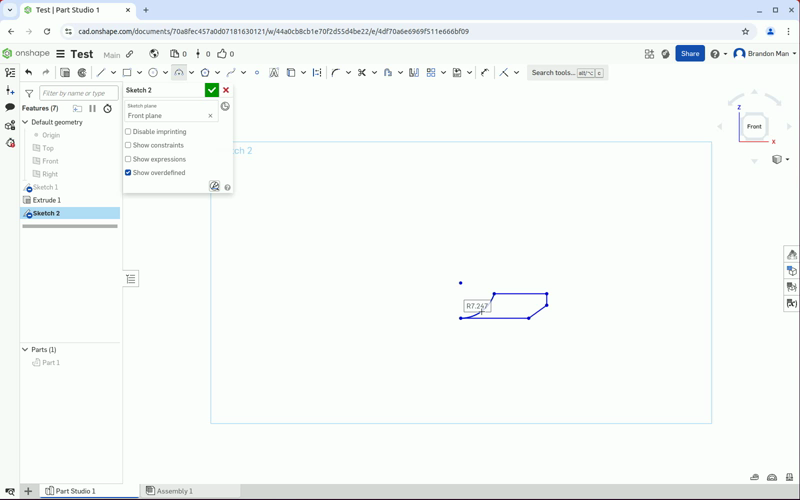
mouse_move(542, 307)
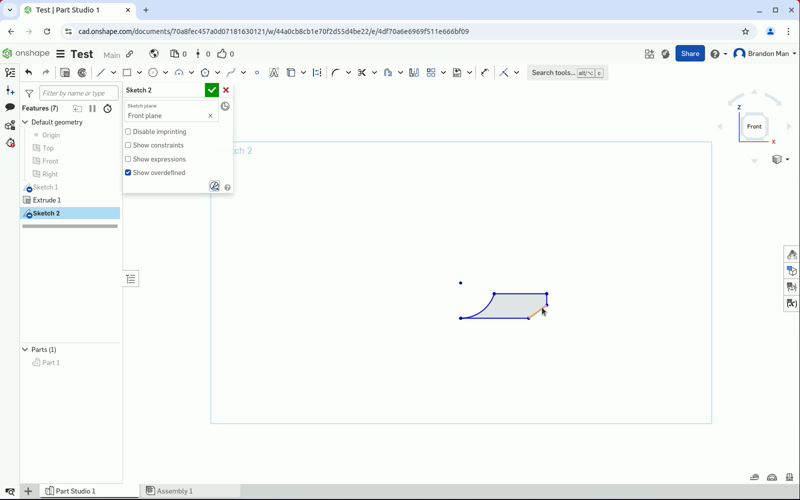
scroll(6)
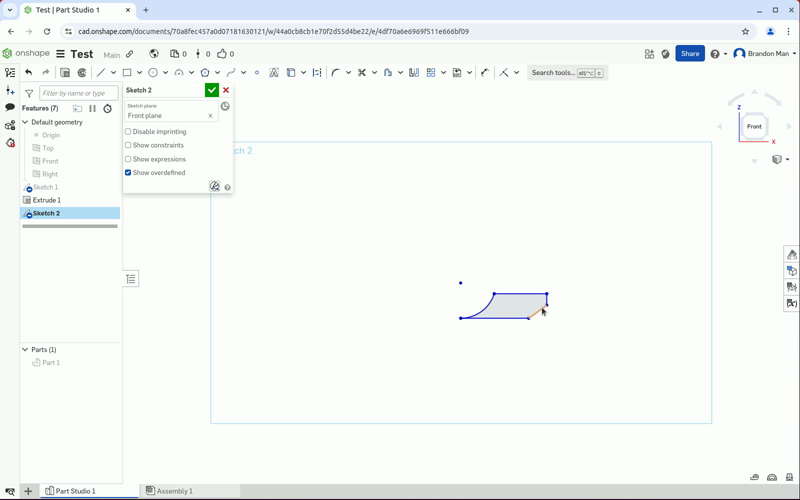
scroll(6)
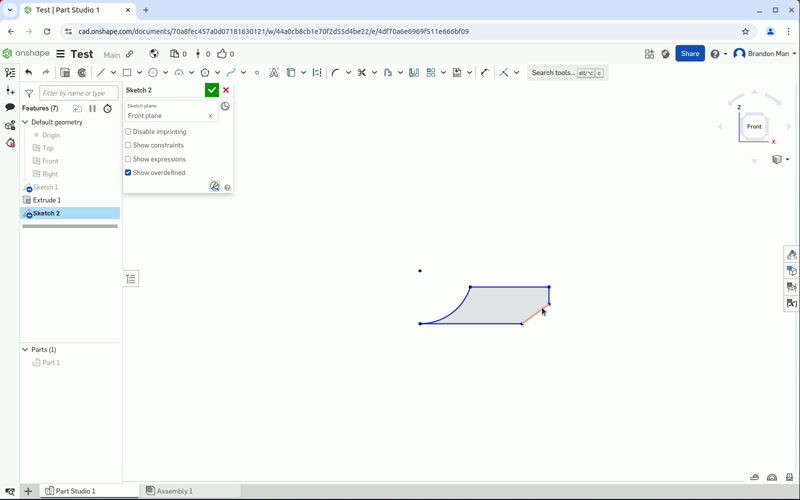
scroll(6)
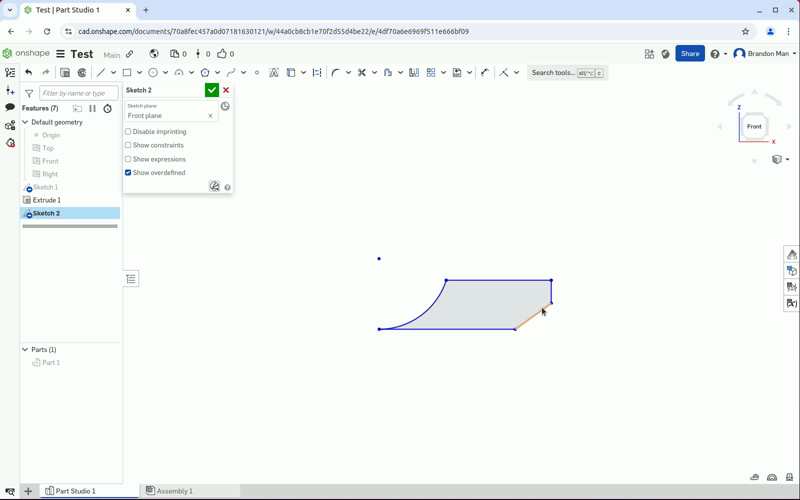
scroll(6)
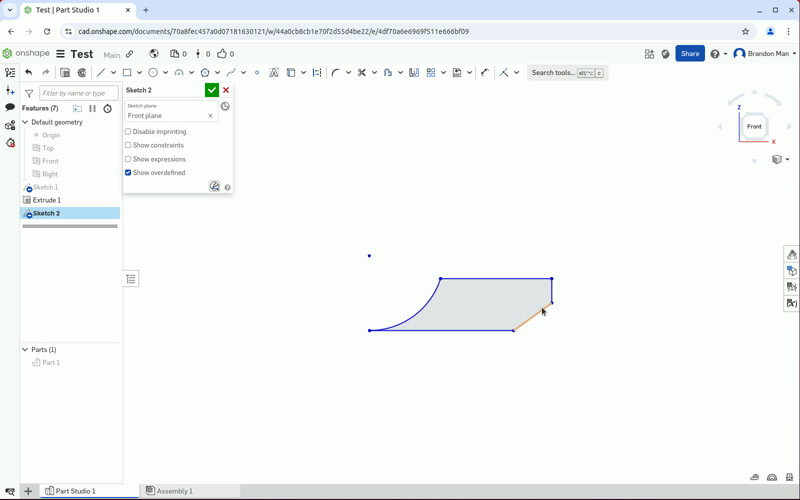
scroll(6)
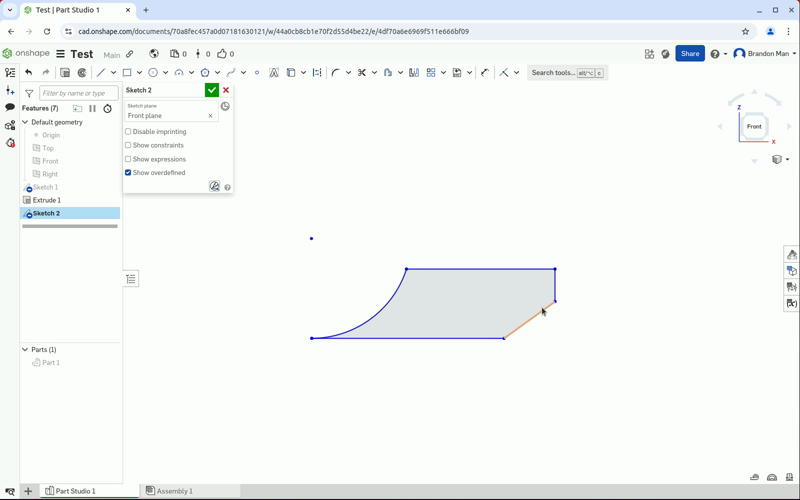
scroll(6)
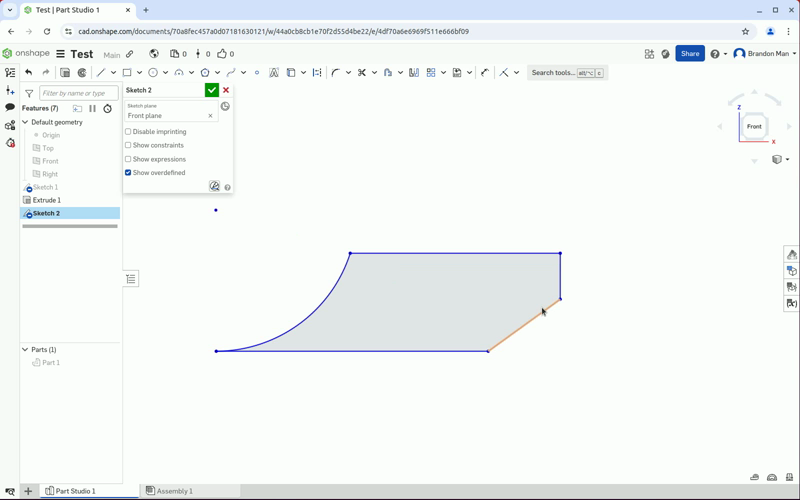
scroll(6)
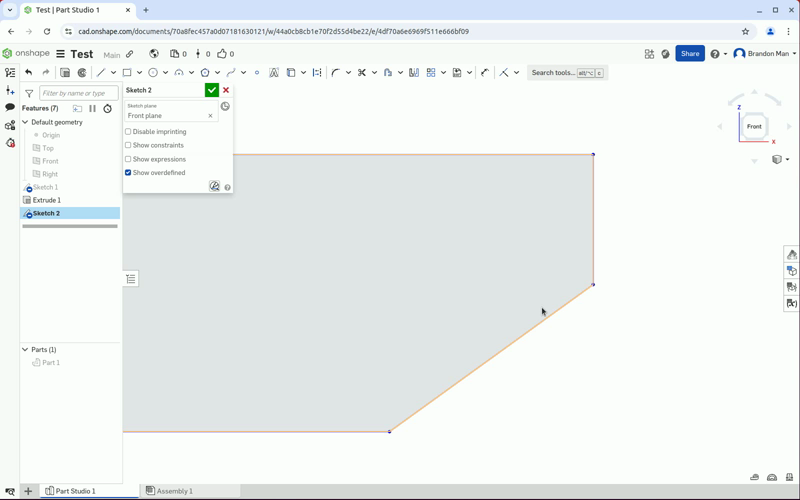
click(542, 307)
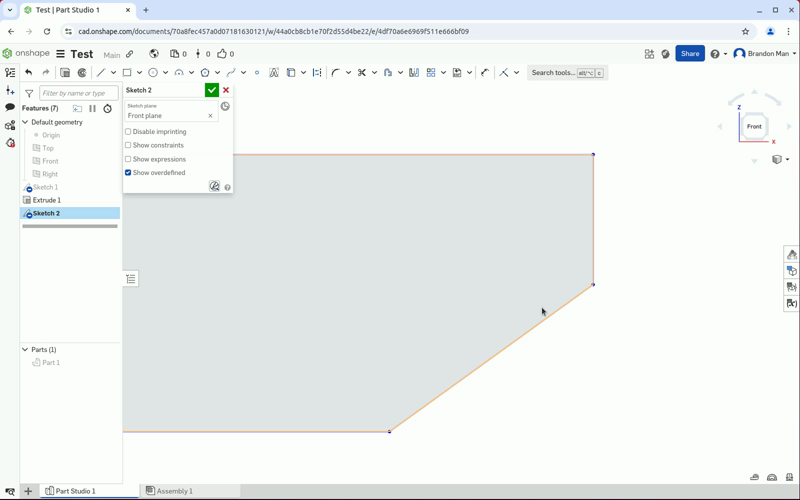
scroll(-6)
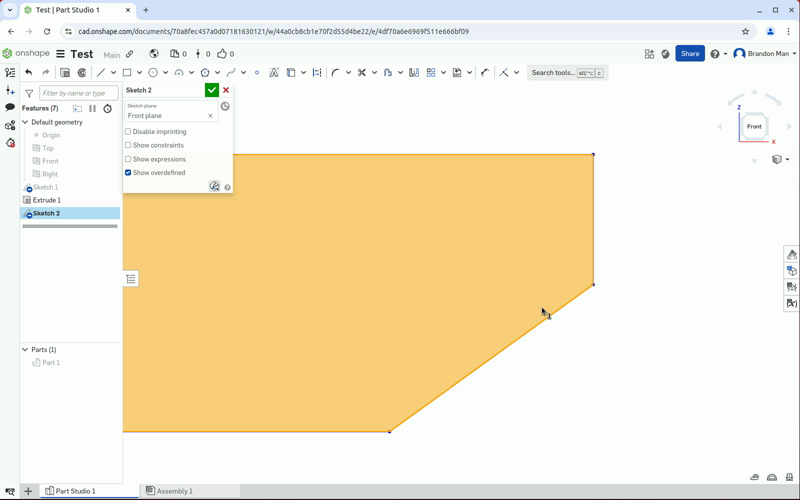
scroll(-6)
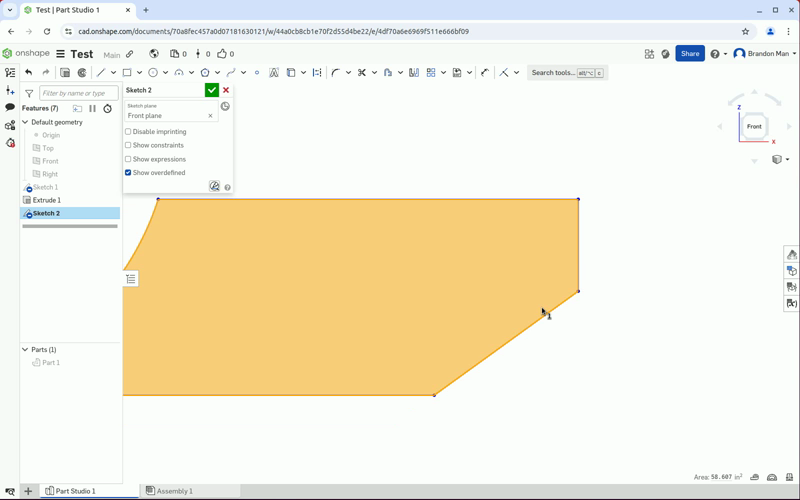
scroll(-6)
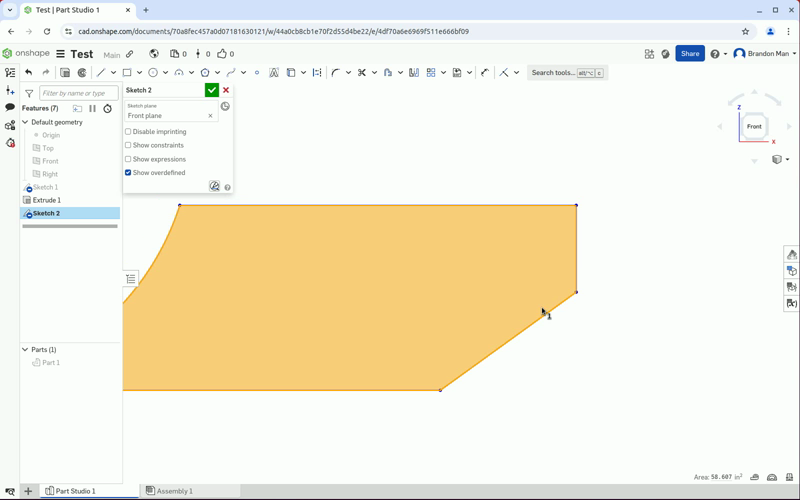
scroll(-6)
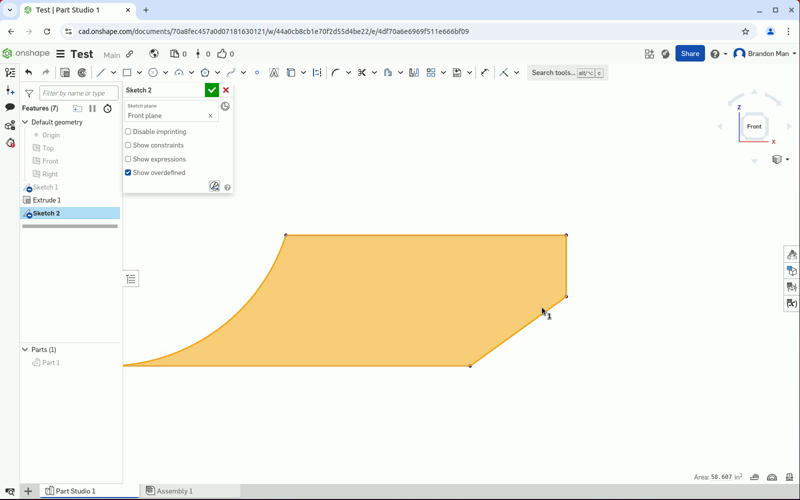
scroll(-6)
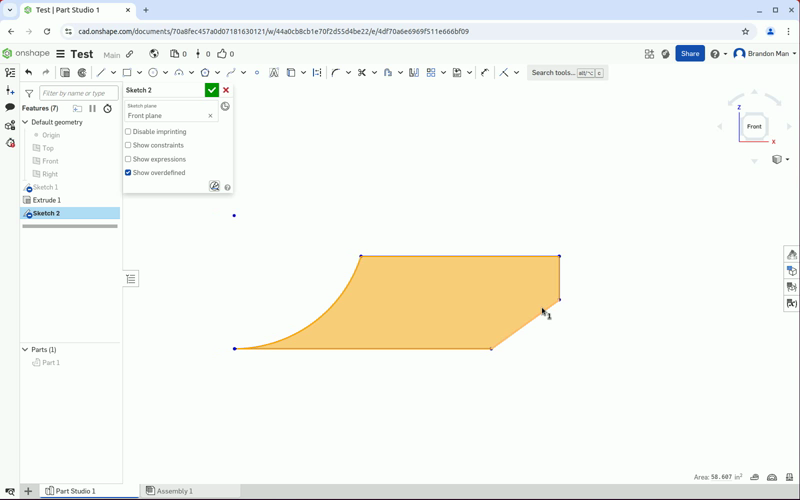
scroll(-6)
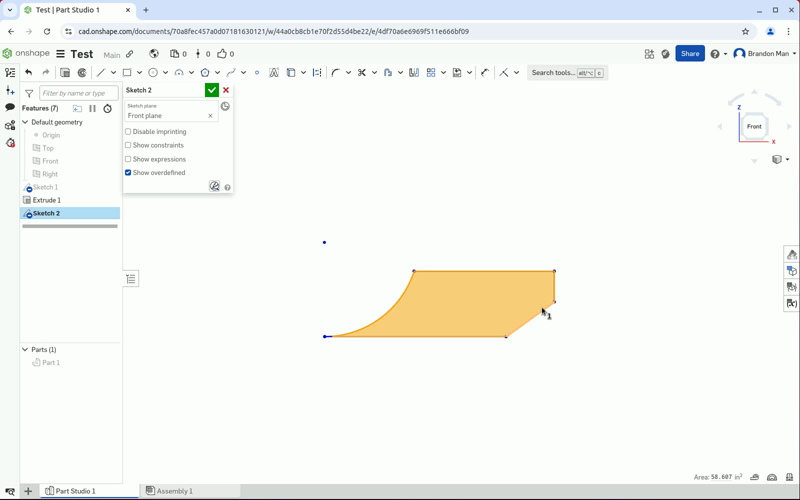
scroll(-6)
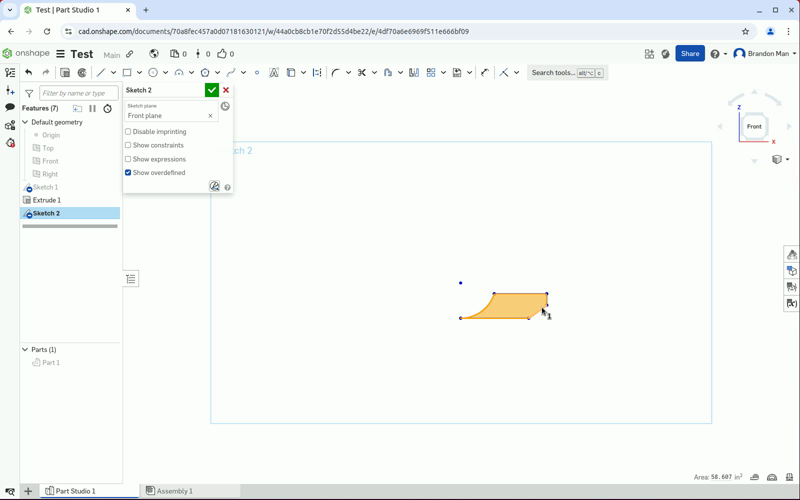
mouse_move(73, 352)
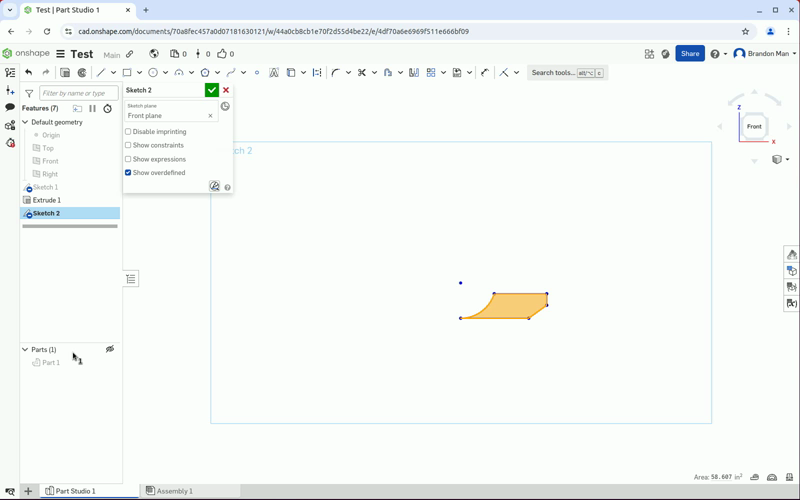
key(shift+y)
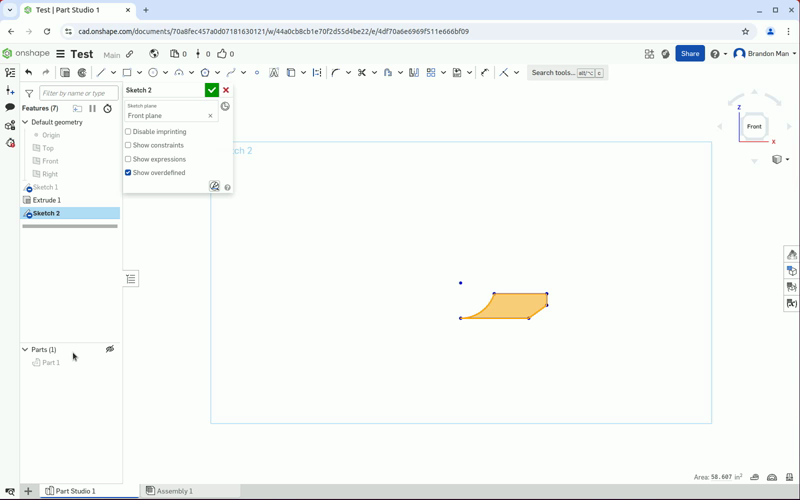
key(shift+e)
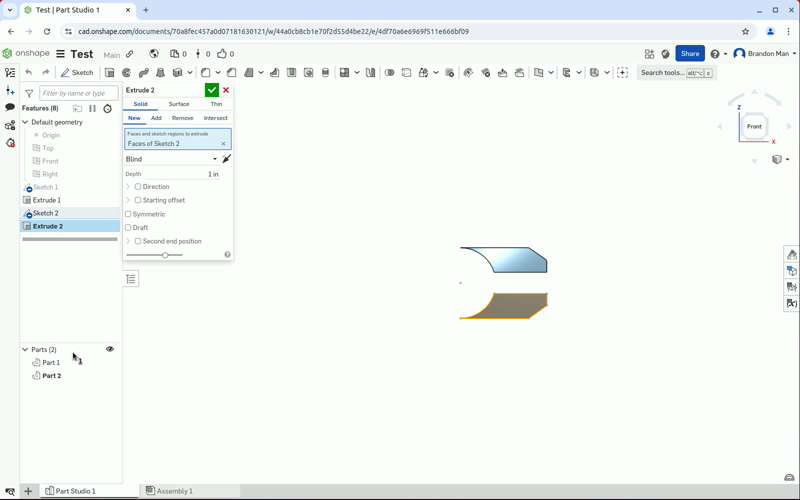
mouse_move(143, 106)
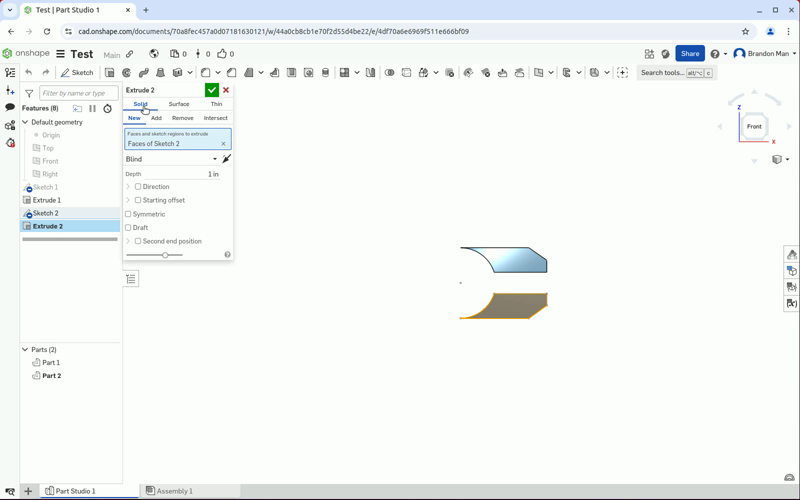
click(143, 106)
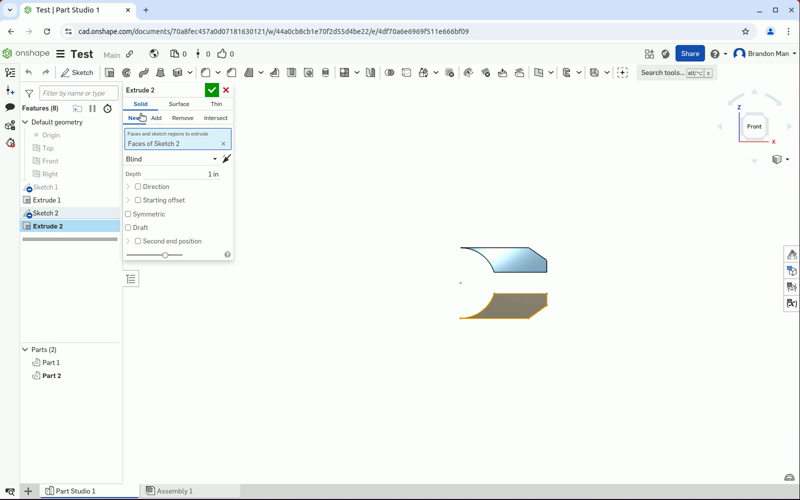
mouse_move(137, 120)
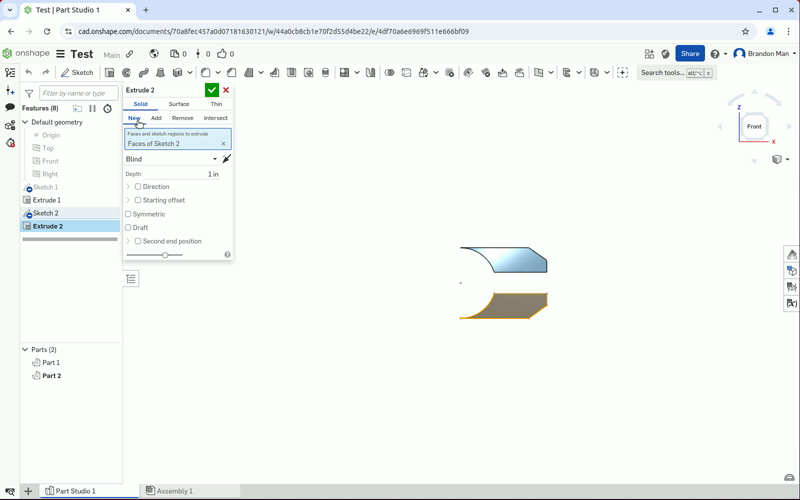
click(137, 120)
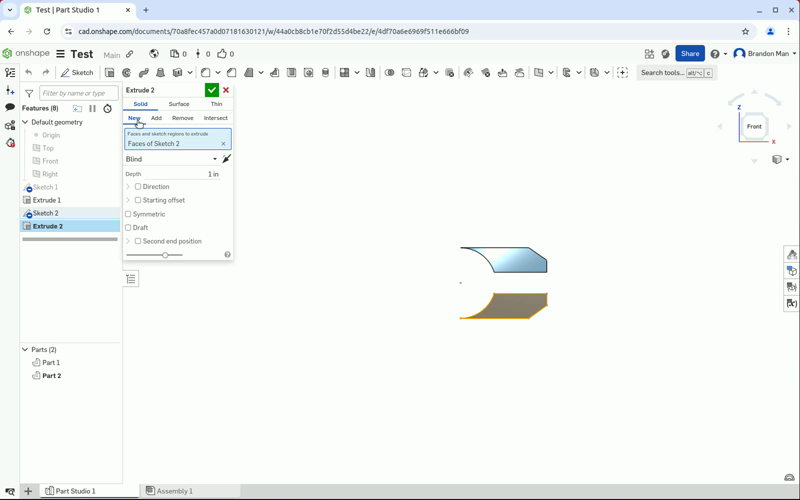
key(tab, 4)
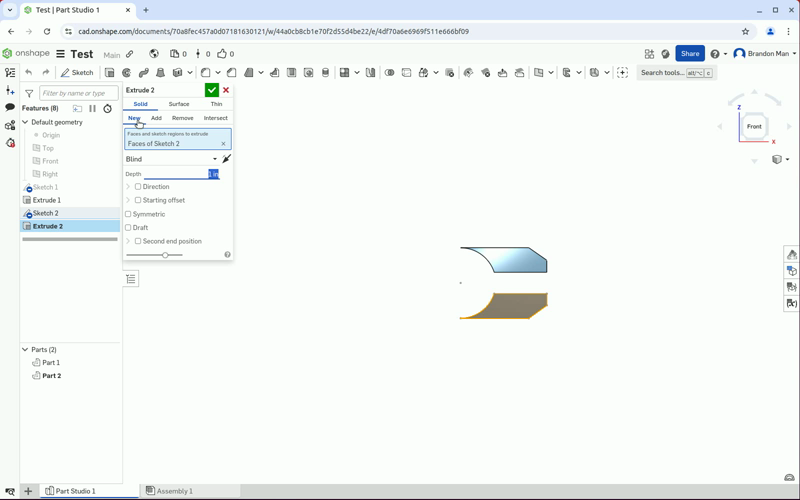
text(23.108)
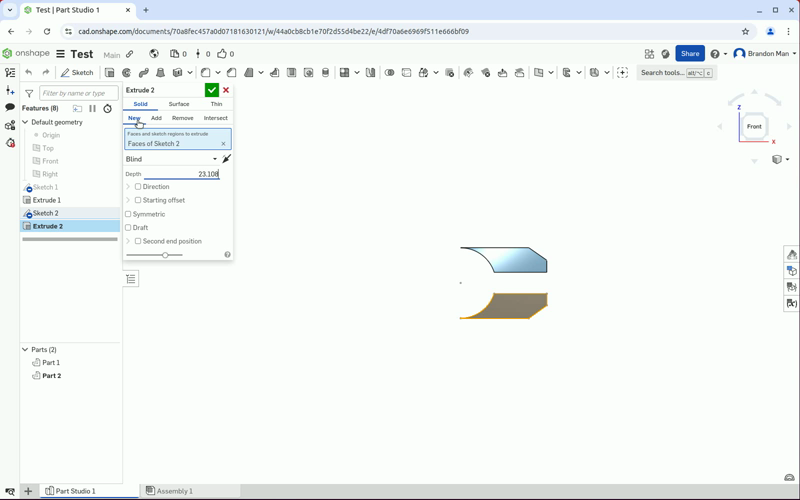
key(enter)
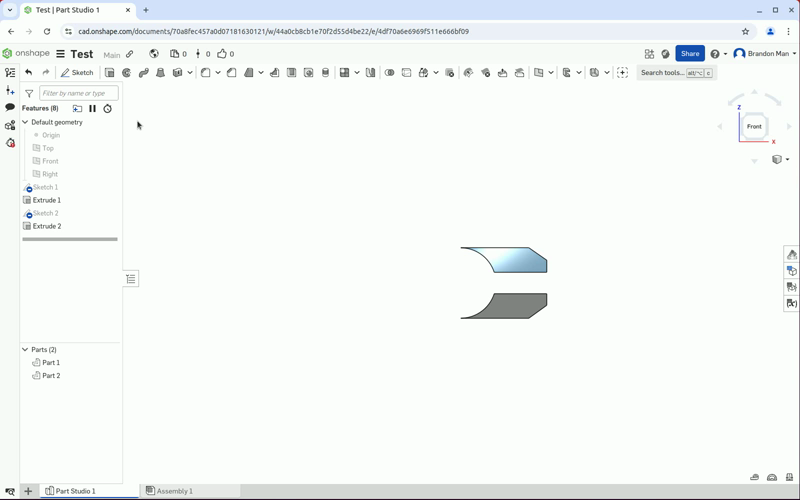
key(shift+h)
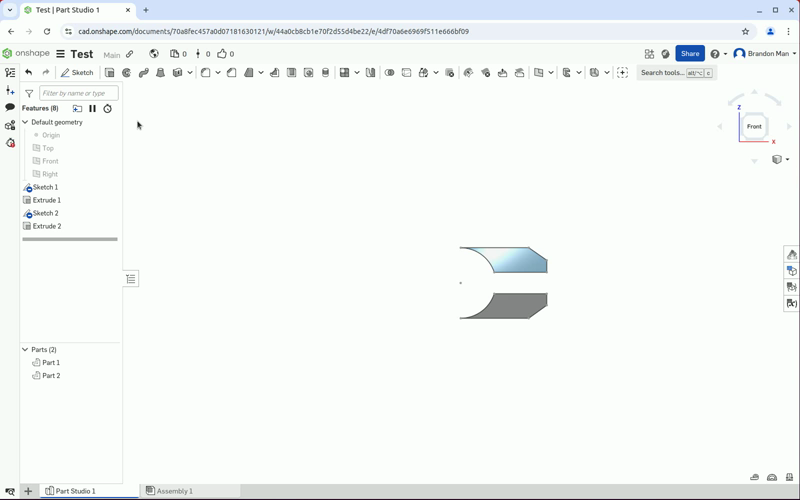
key(shift+h)
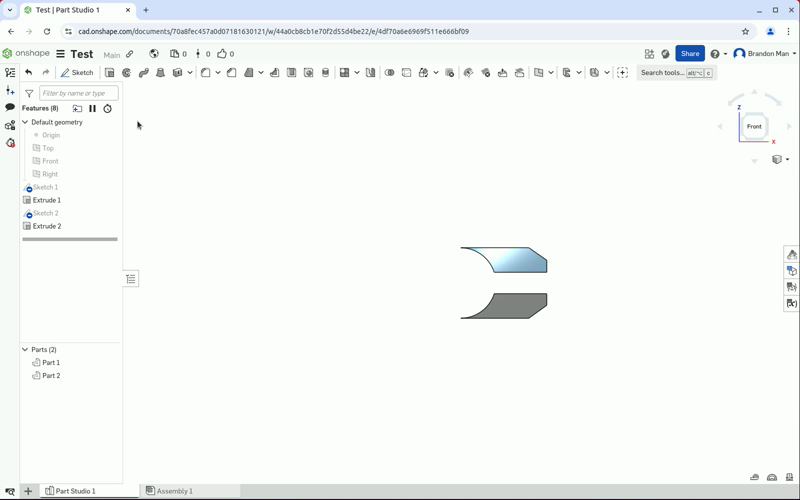
mouse_move(73, 189)
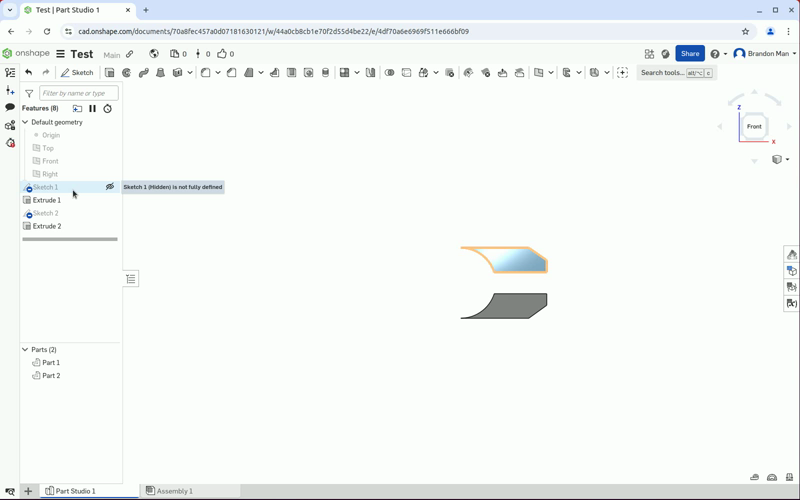
click(73, 189)
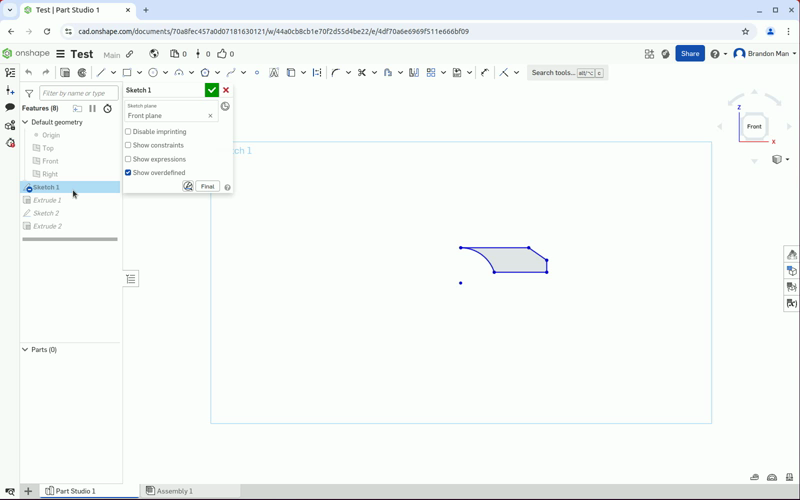
mouse_move(229, 92)
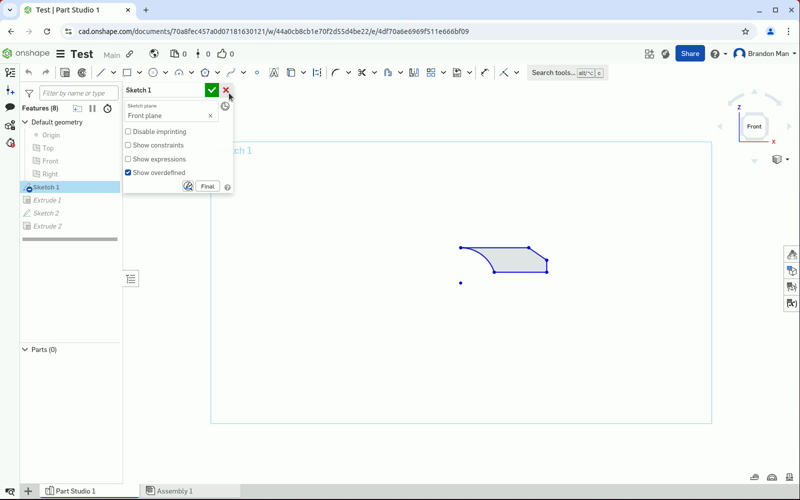
click(229, 92)
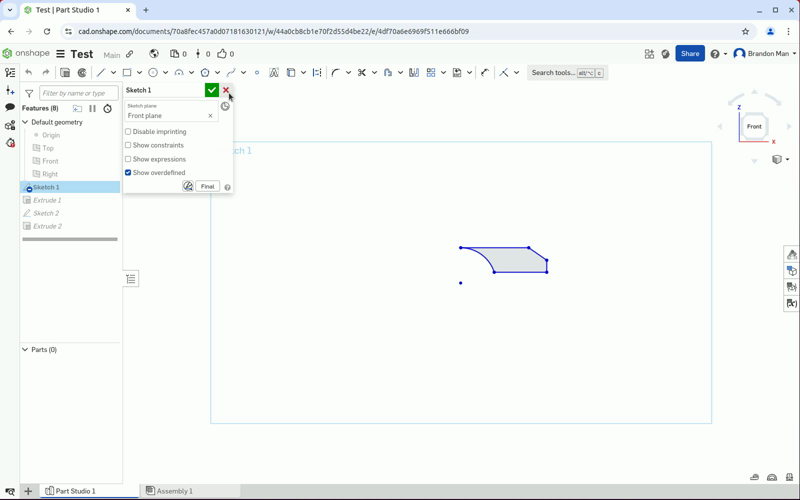
key(shift+s)
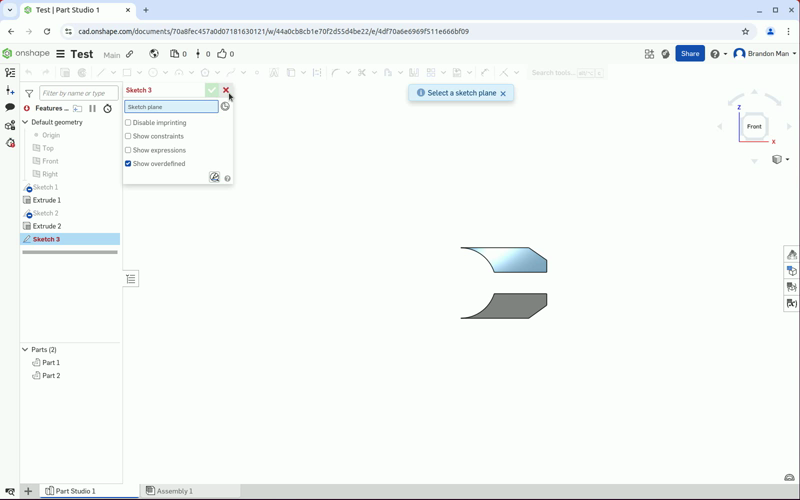
mouse_move(73, 163)
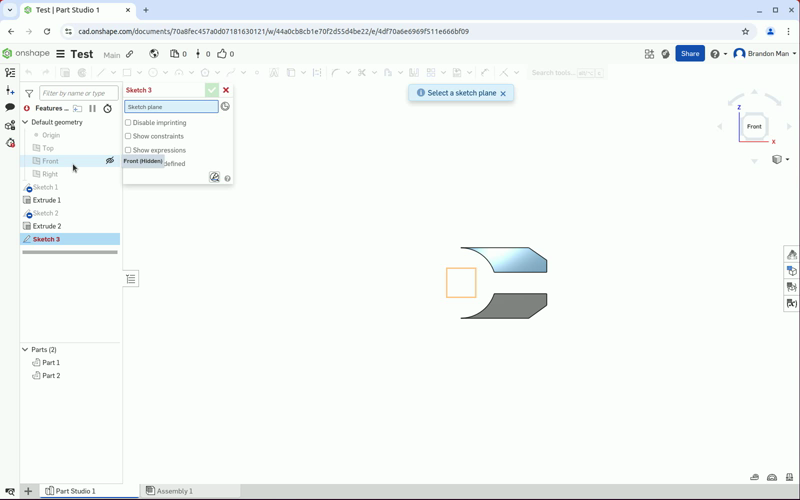
click(73, 163)
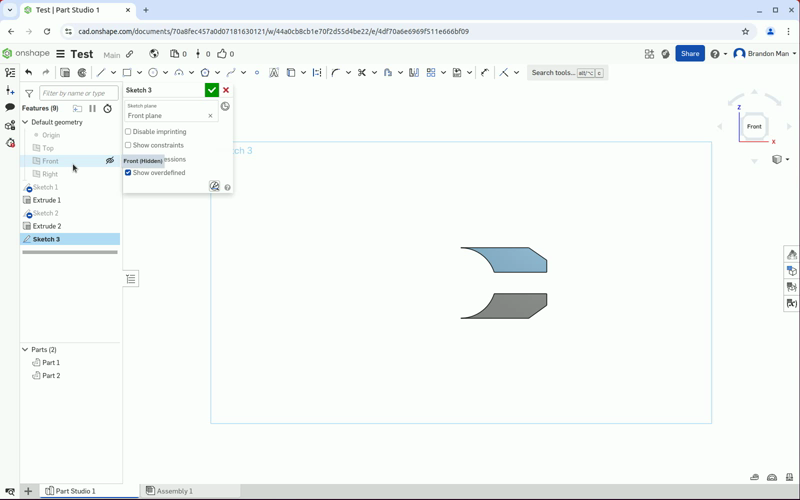
mouse_move(73, 352)
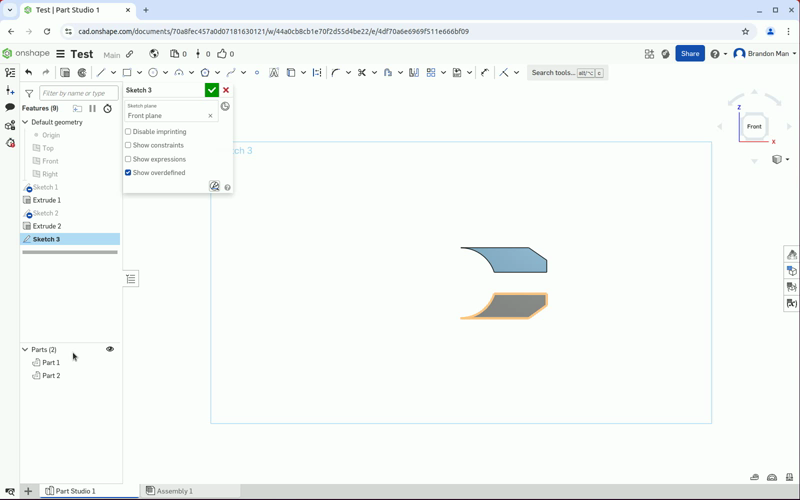
key(y)
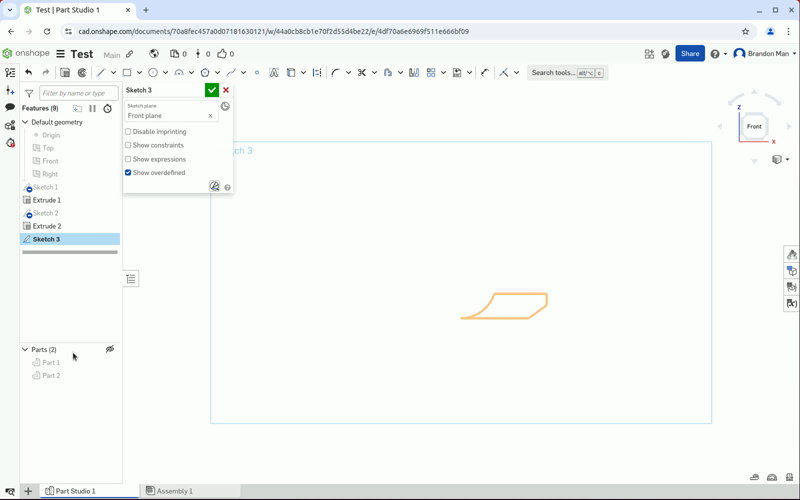
key(l)
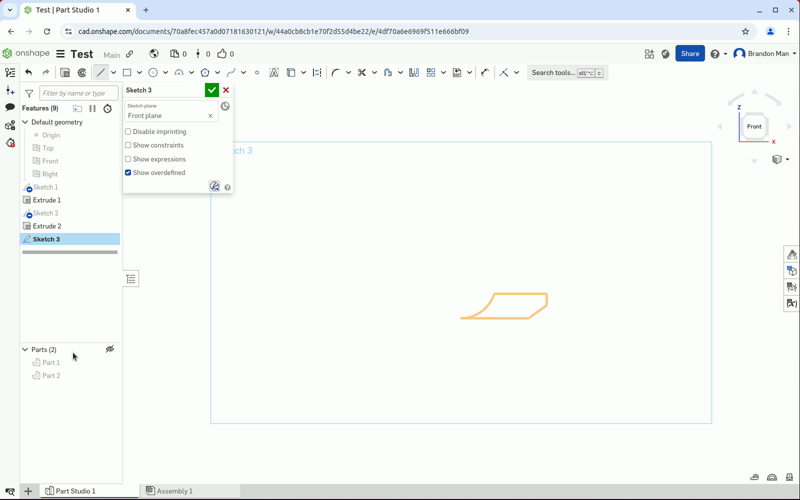
key_down(shift)
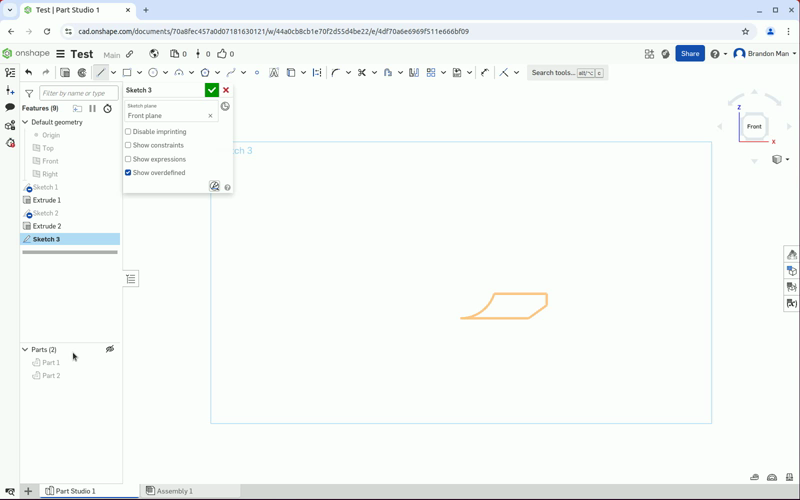
mouse_move(426, 274)
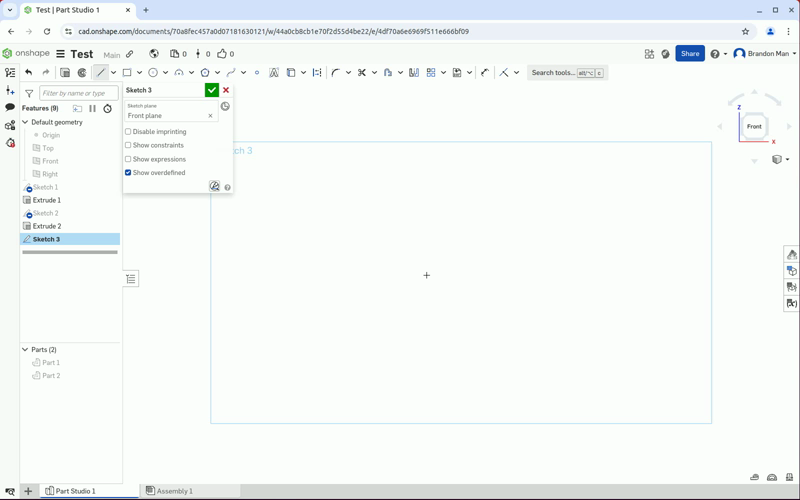
click(426, 274)
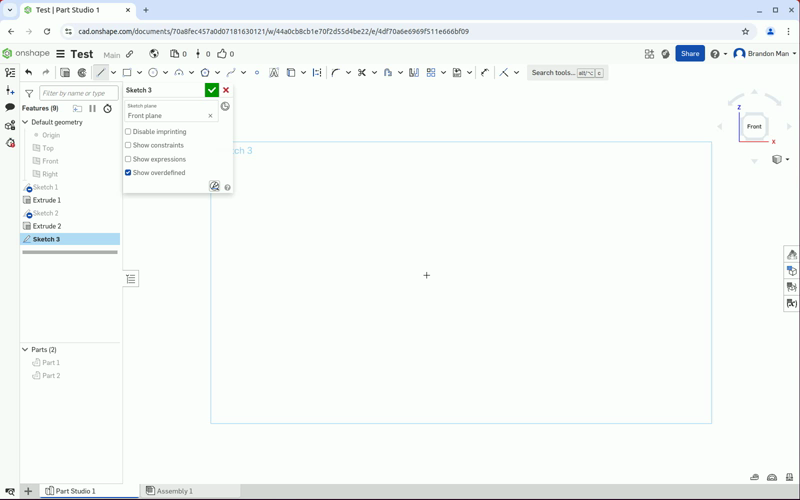
key_up(shift)
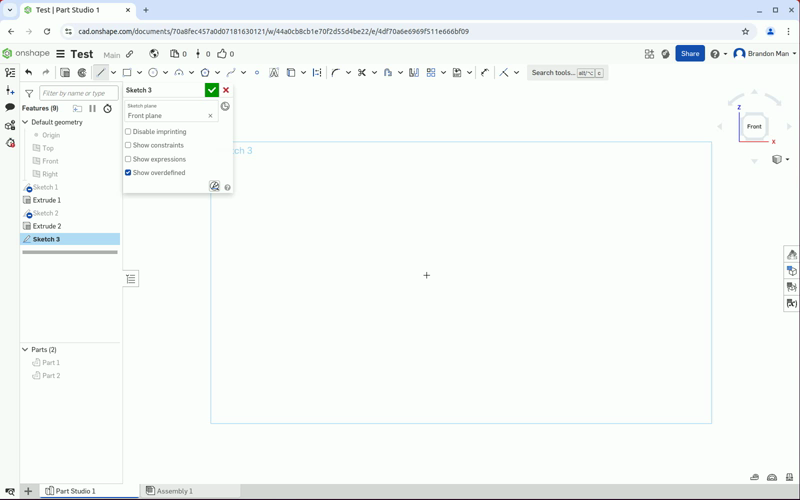
key_down(shift)
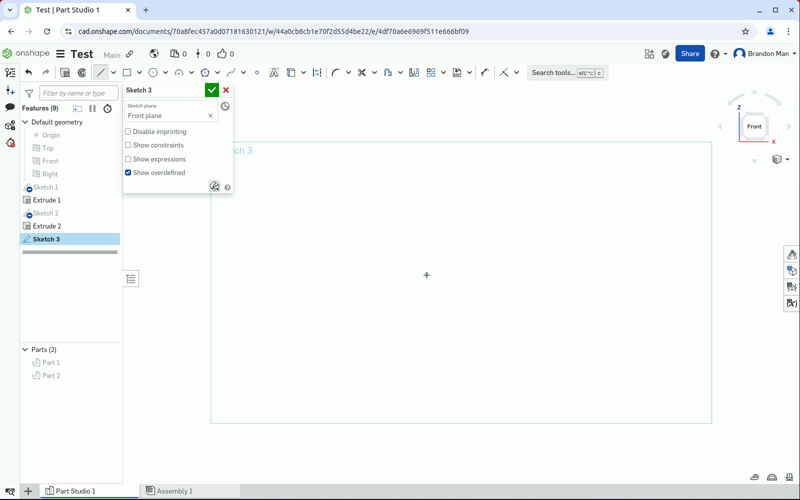
mouse_move(456, 274)
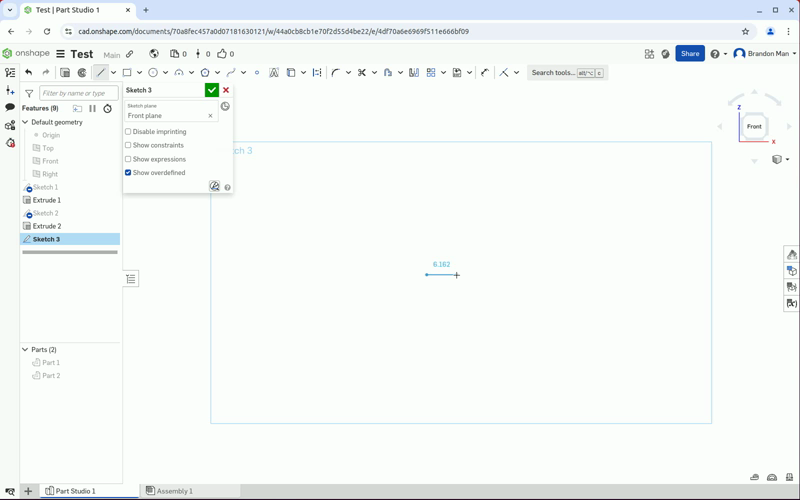
mouse_move(447, 274)
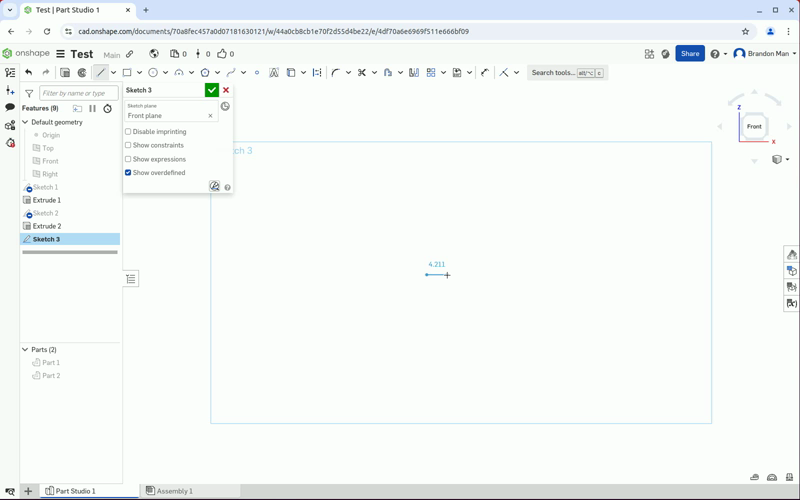
click(447, 274)
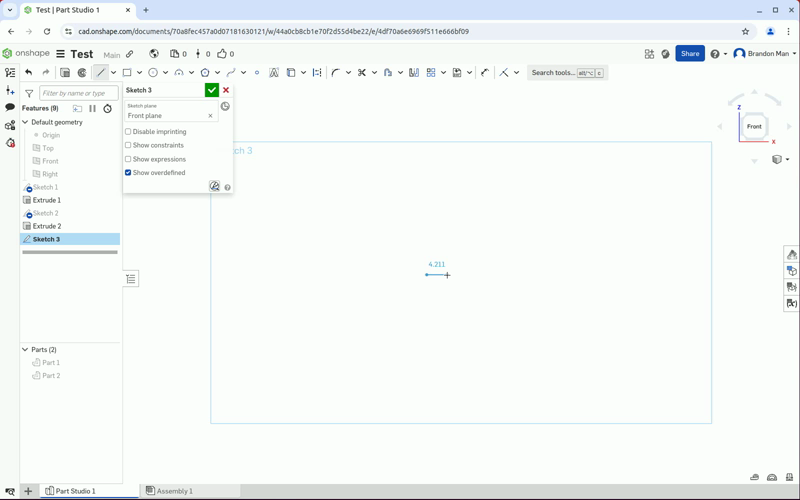
key_up(shift)
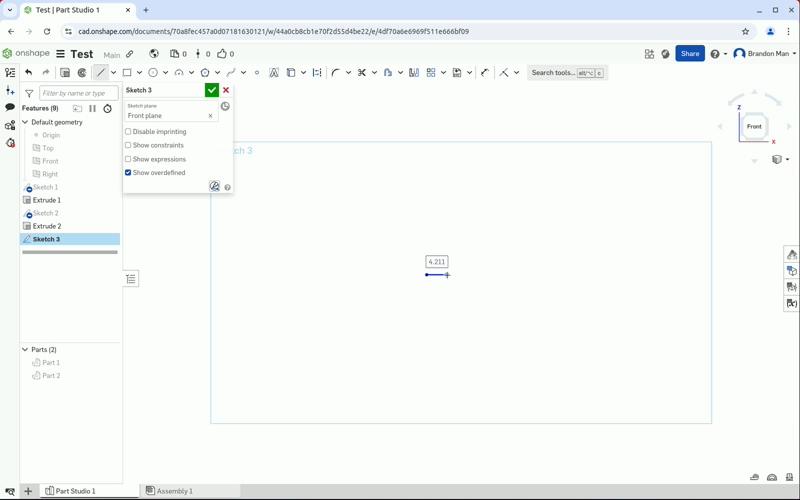
key(esc)
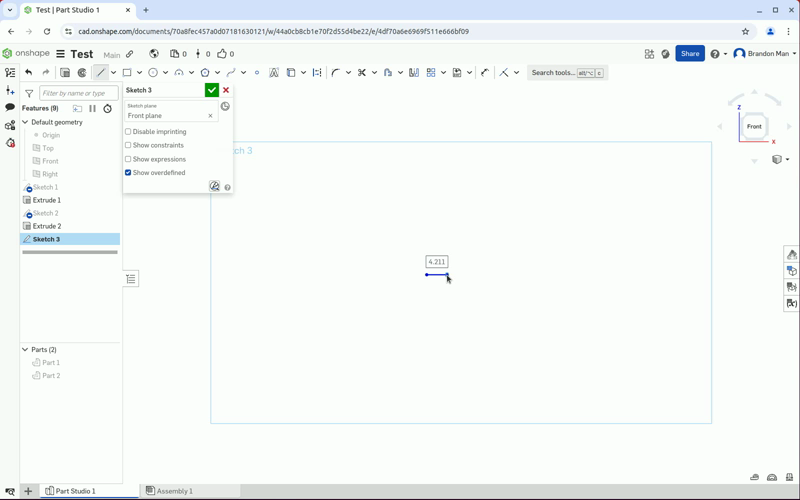
key(a)
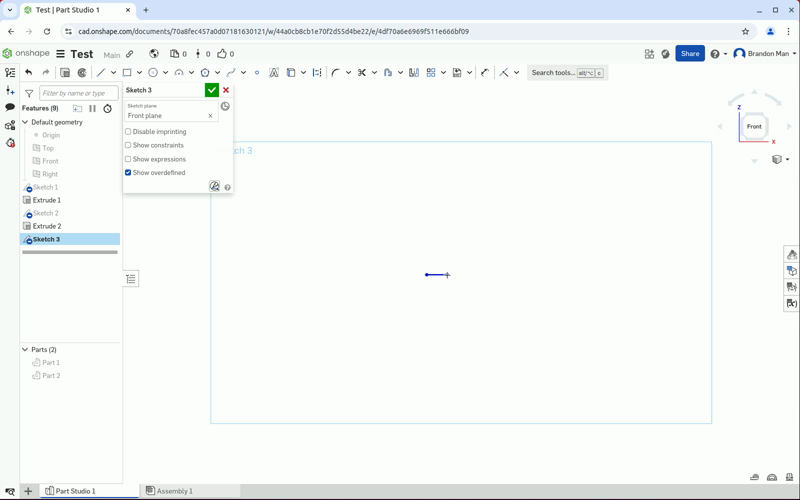
mouse_move(447, 274)
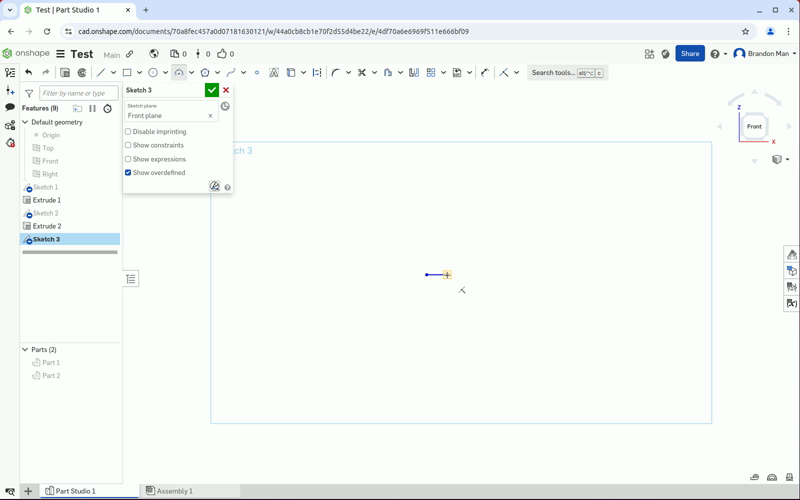
click(447, 274)
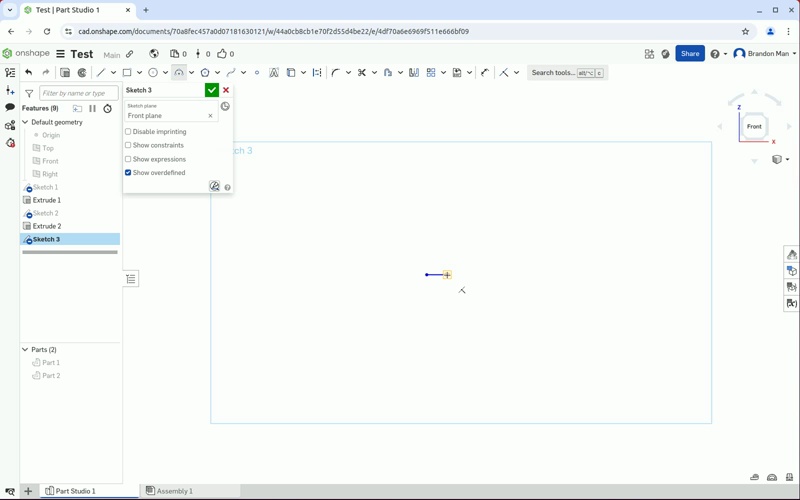
key_down(shift)
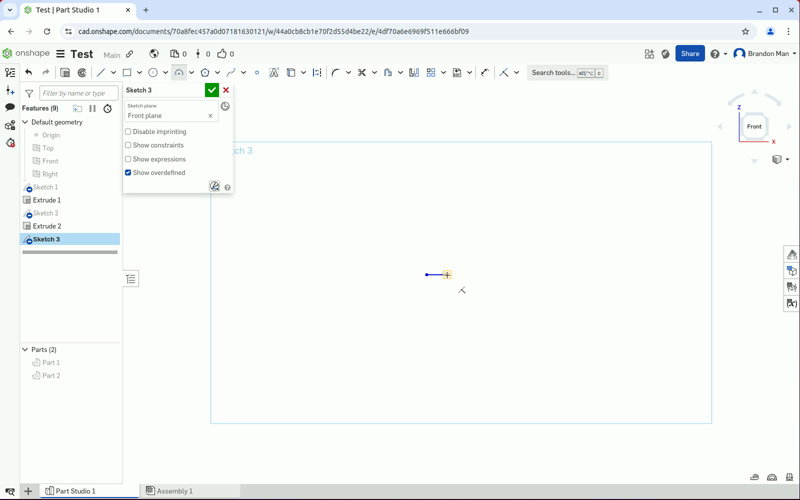
mouse_move(474, 271)
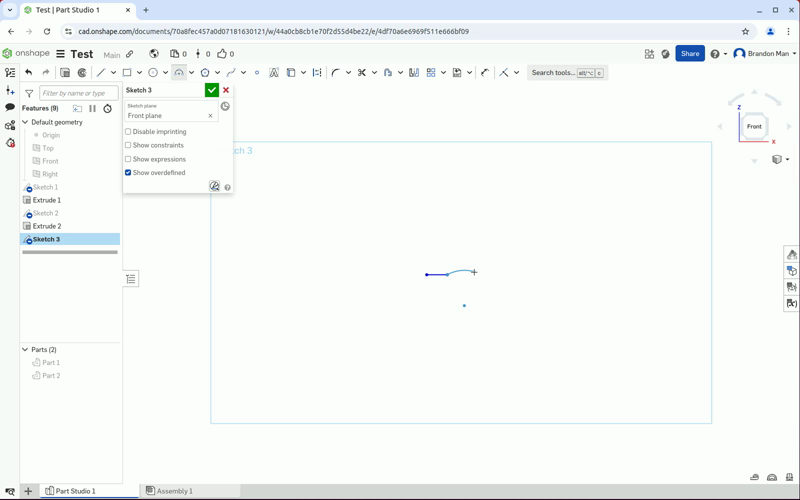
click(474, 271)
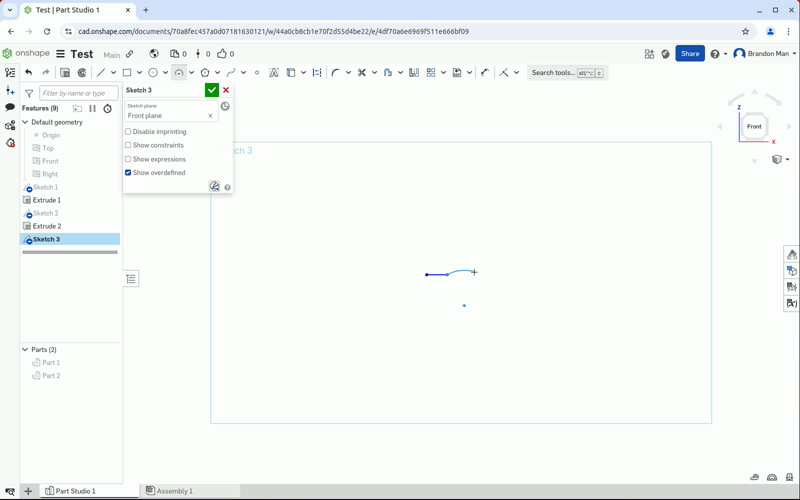
mouse_move(459, 266)
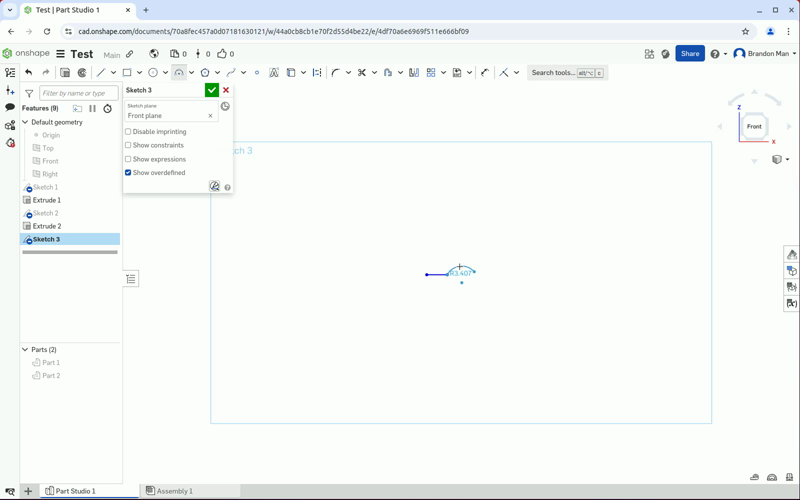
click(459, 266)
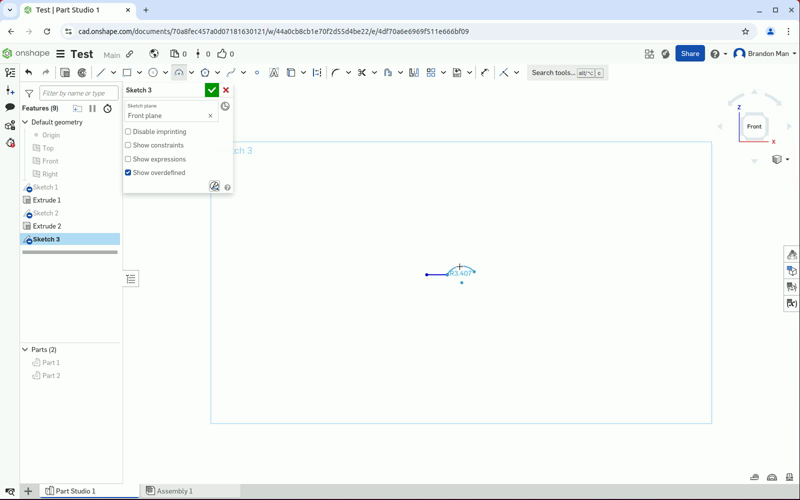
key_up(shift)
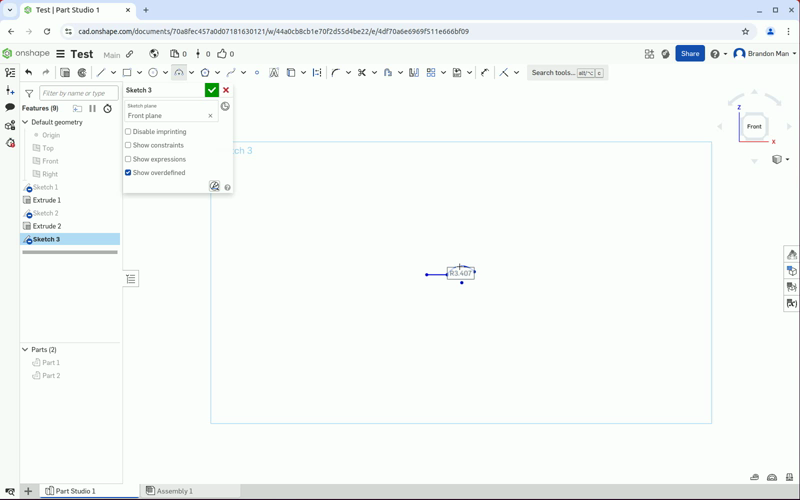
key(esc)
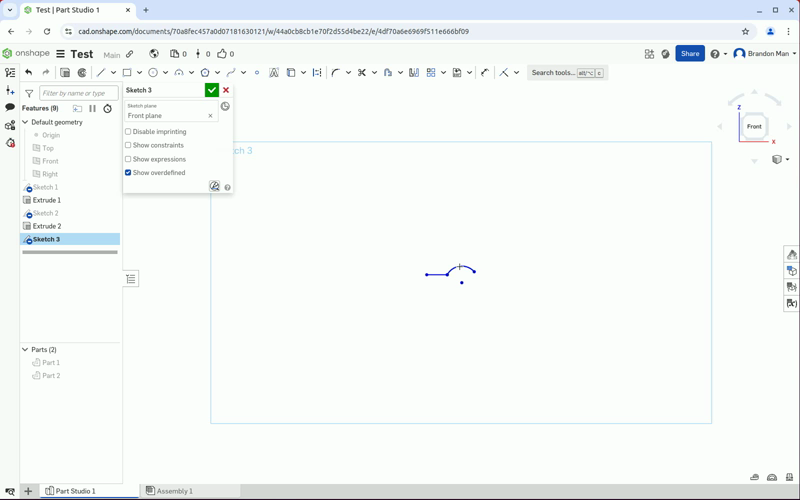
key(l)
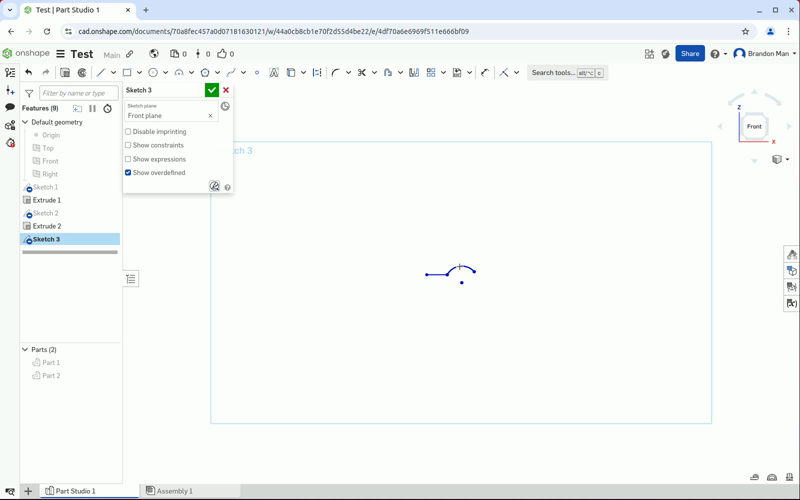
mouse_move(474, 271)
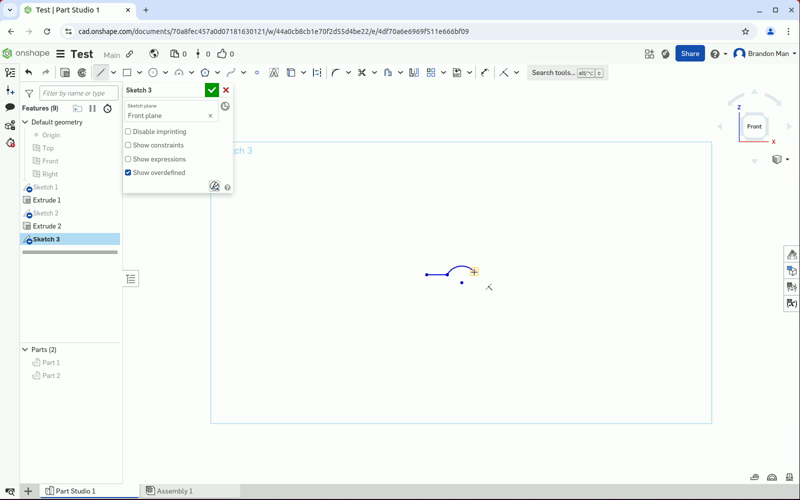
click(474, 271)
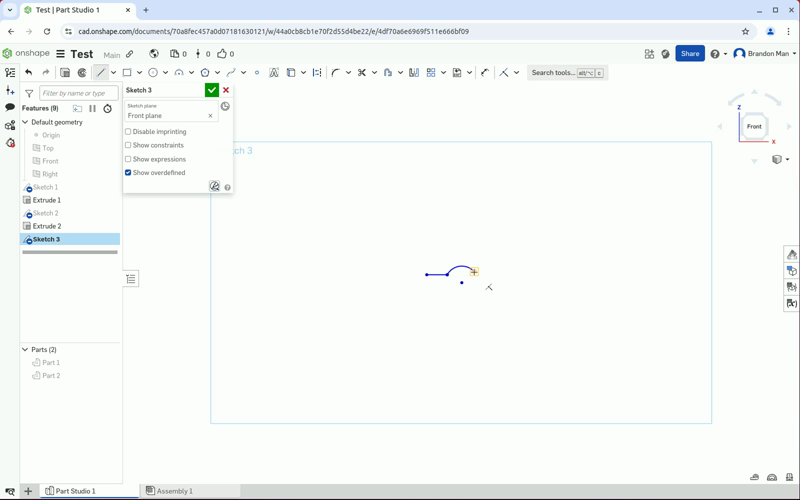
key_down(shift)
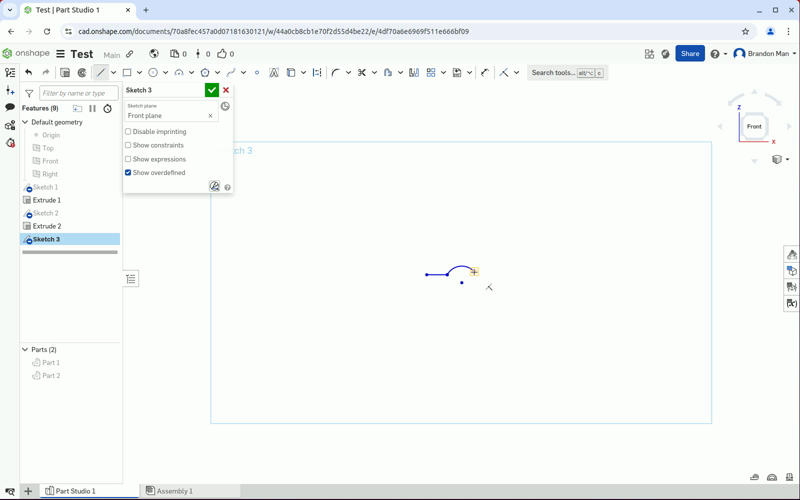
mouse_move(504, 271)
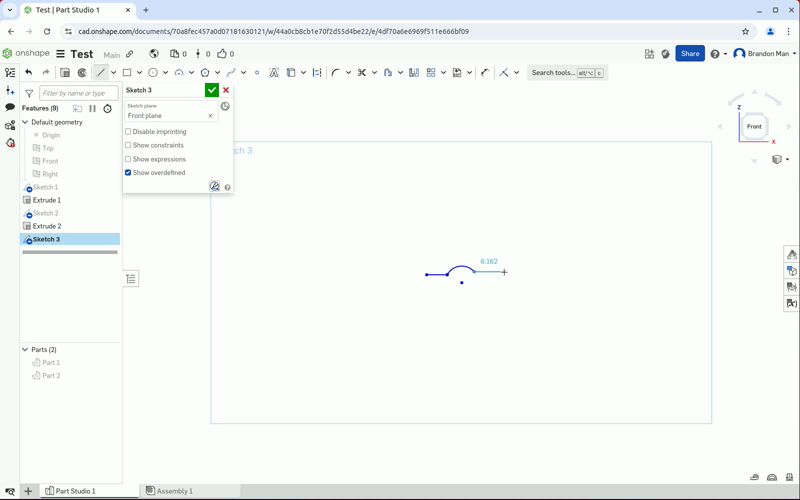
mouse_move(495, 271)
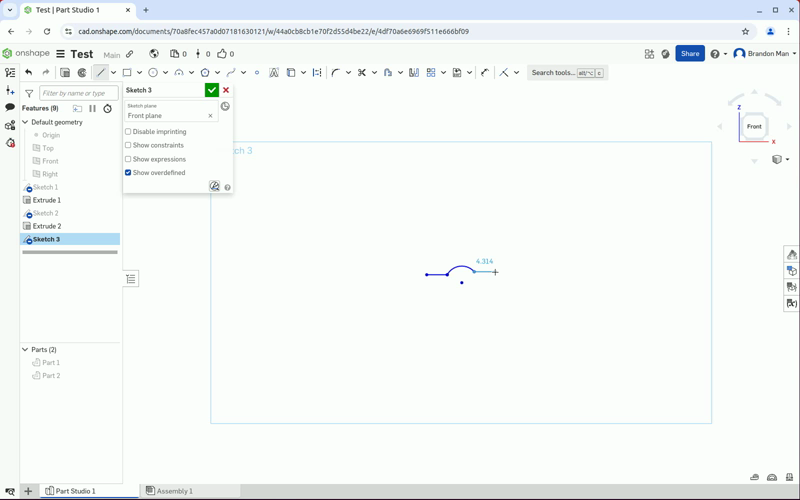
click(495, 271)
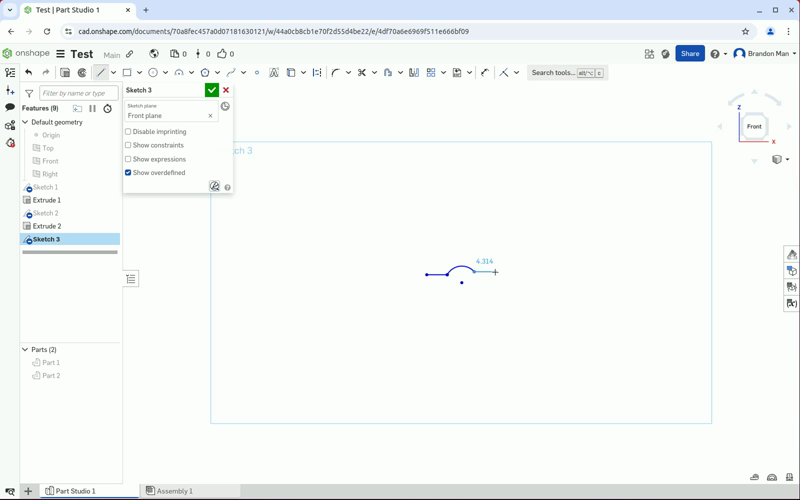
key_up(shift)
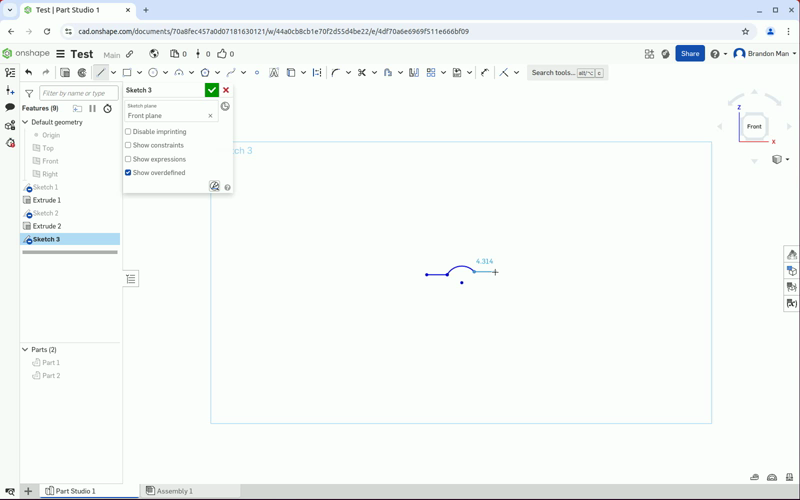
key(esc)
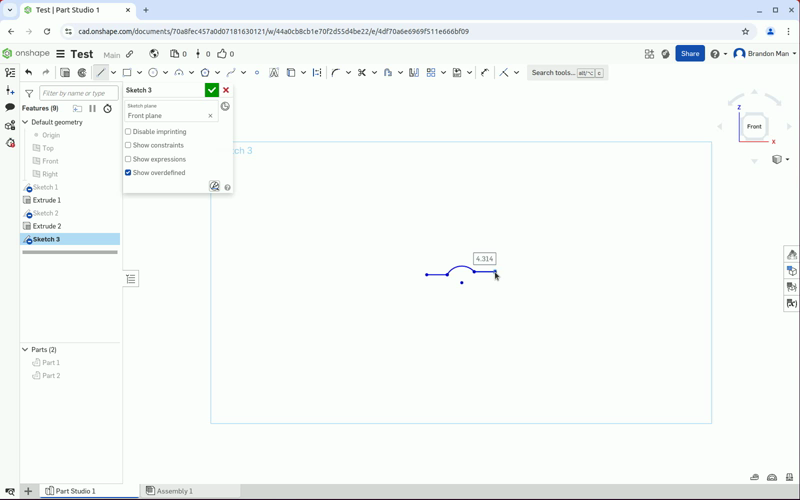
key(a)
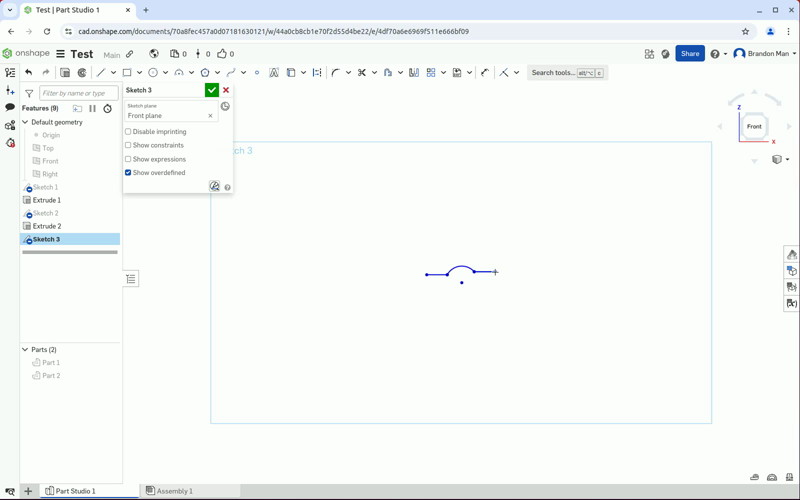
mouse_move(495, 271)
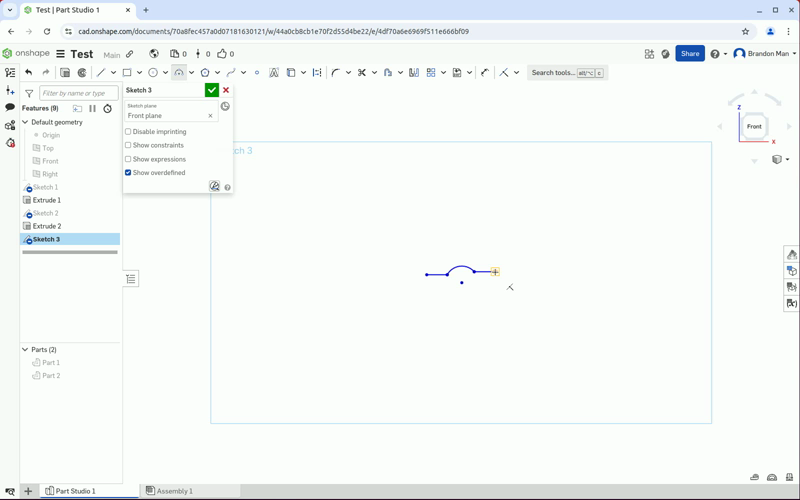
click(495, 271)
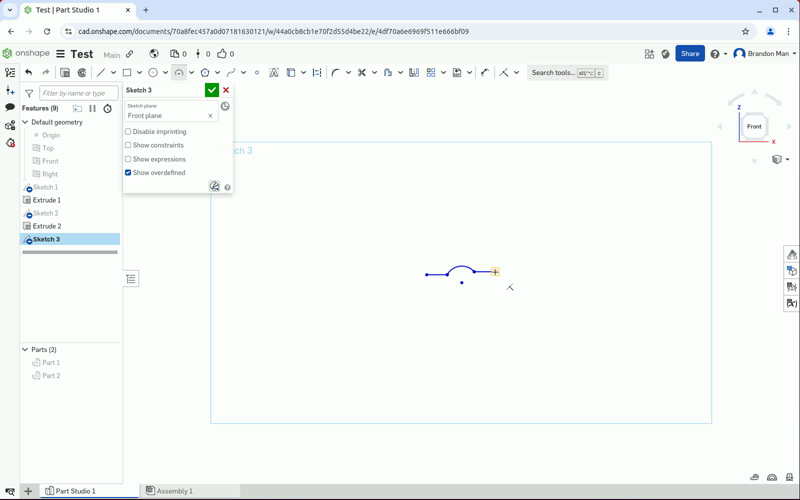
mouse_move(426, 274)
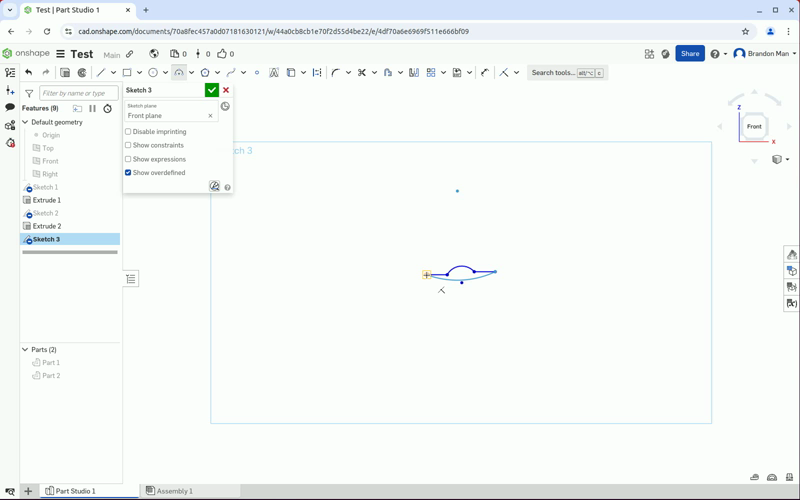
click(426, 274)
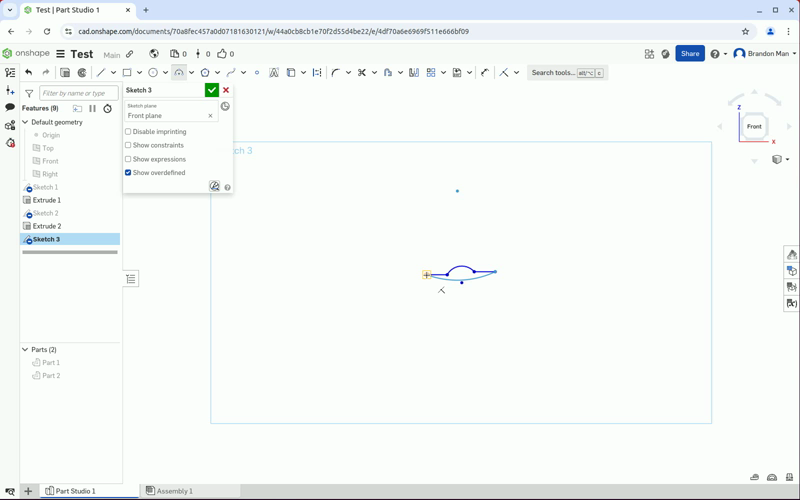
key_down(shift)
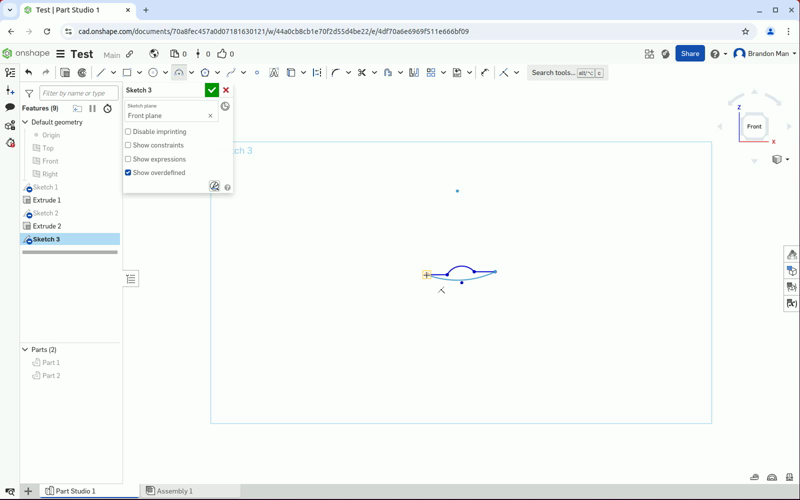
mouse_move(459, 247)
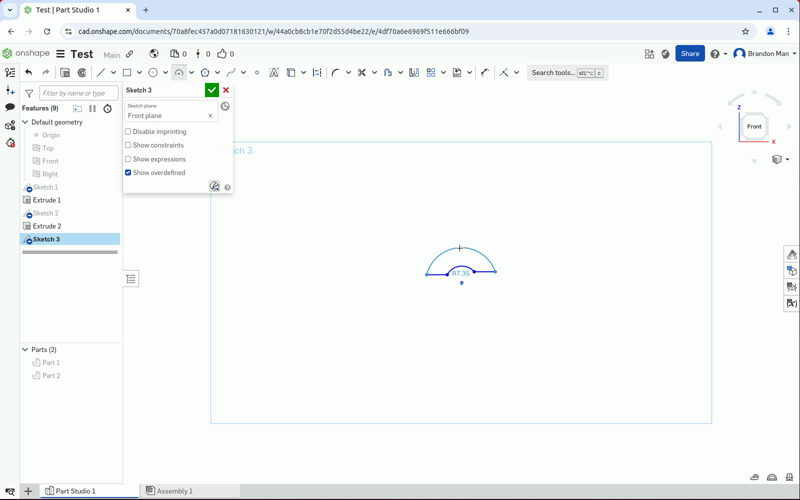
click(459, 247)
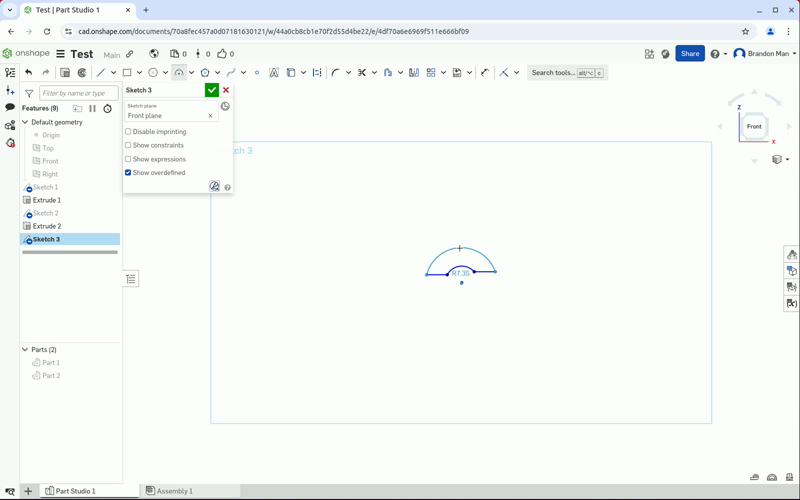
key_up(shift)
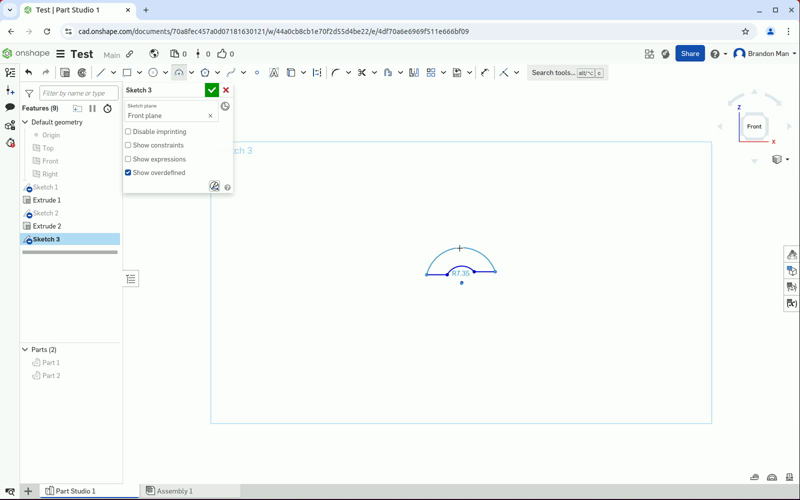
key(esc)
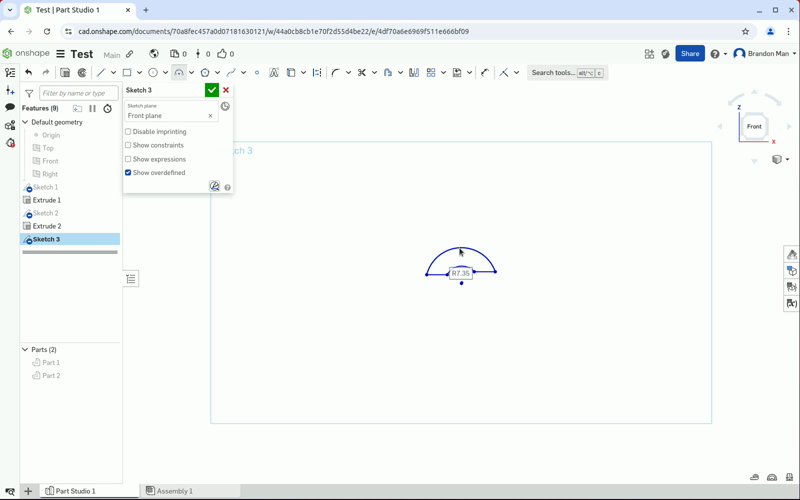
mouse_move(449, 262)
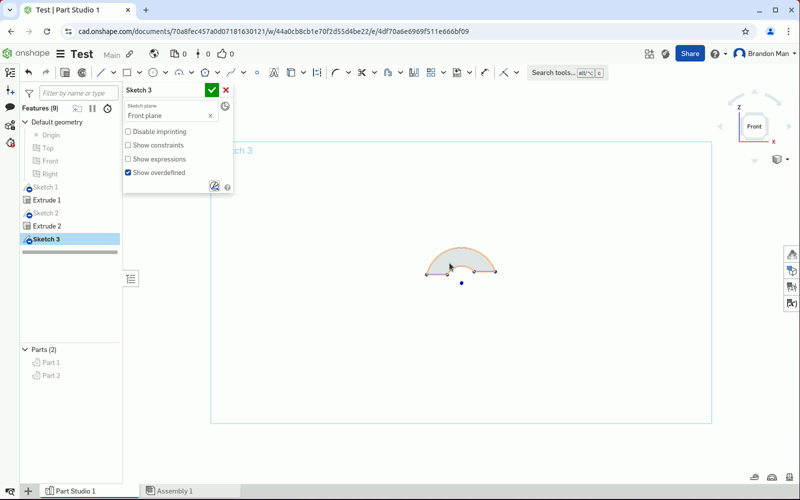
scroll(6)
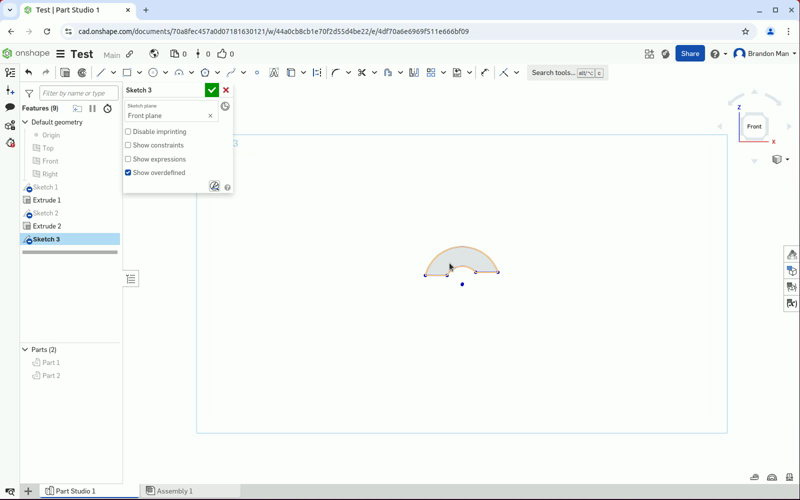
scroll(6)
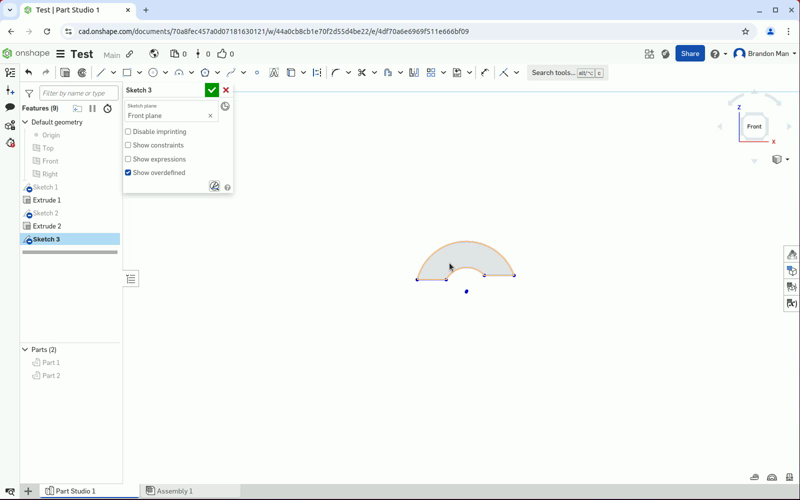
scroll(6)
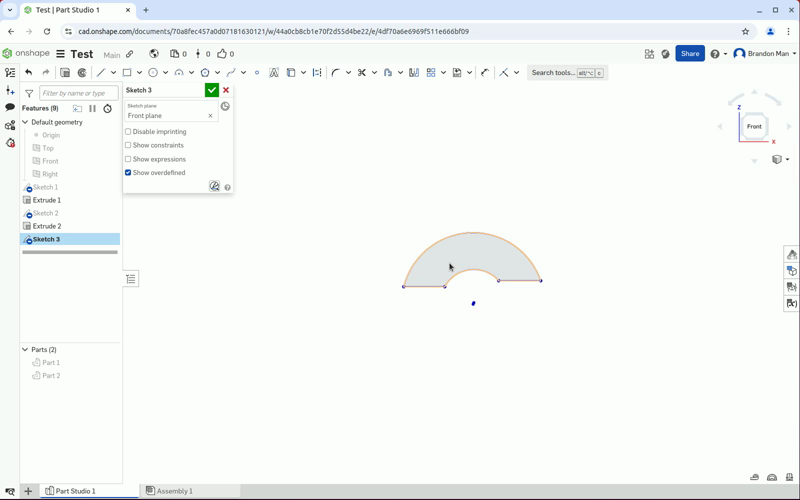
scroll(6)
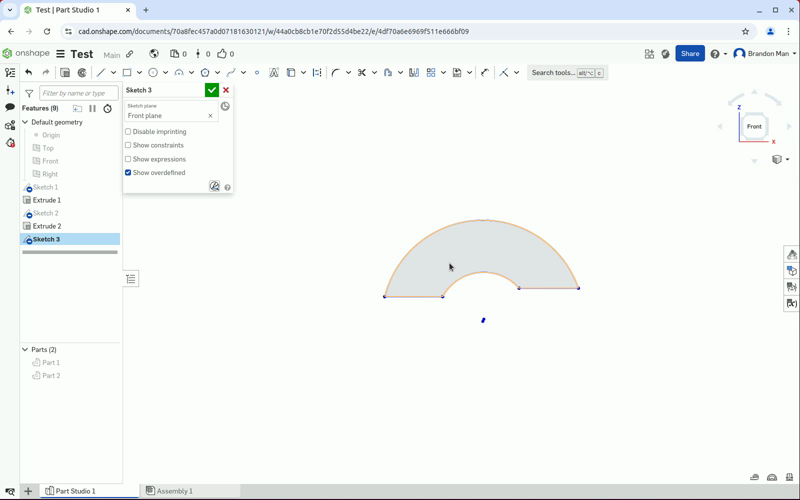
scroll(6)
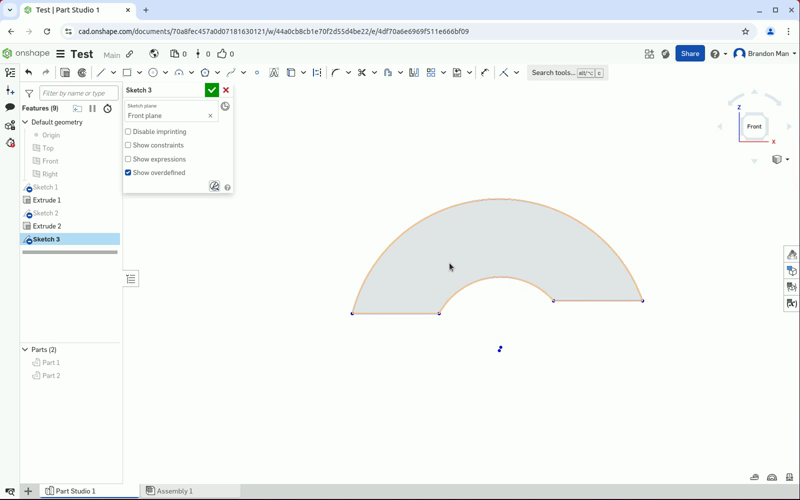
scroll(6)
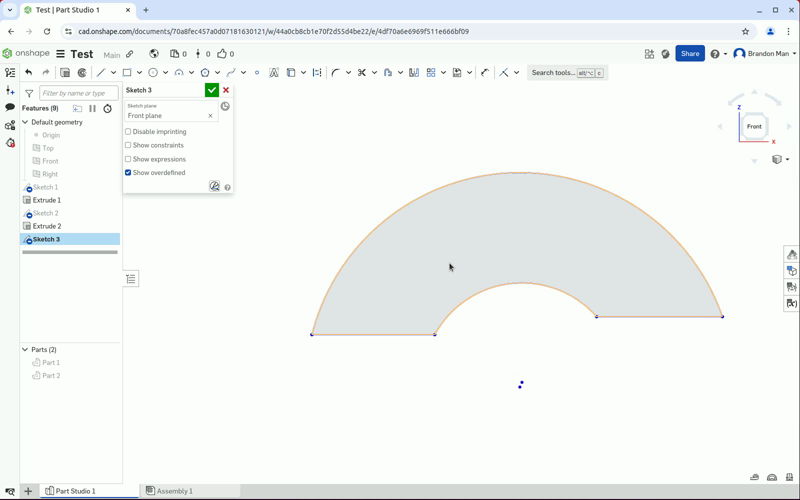
scroll(6)
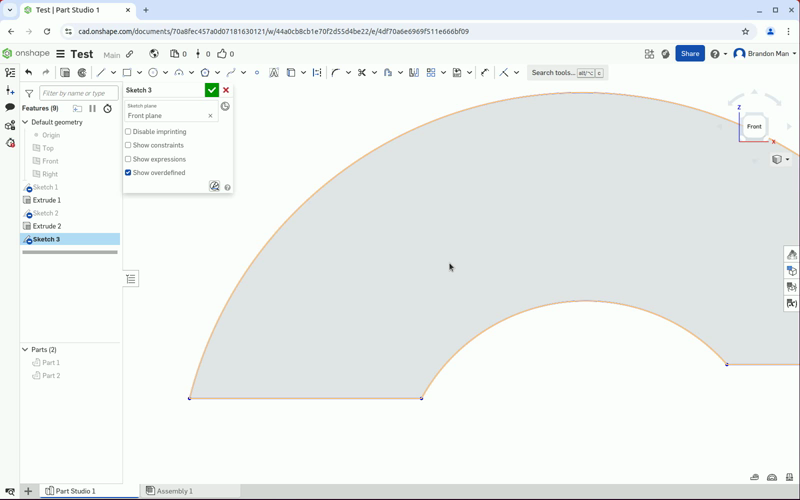
click(449, 262)
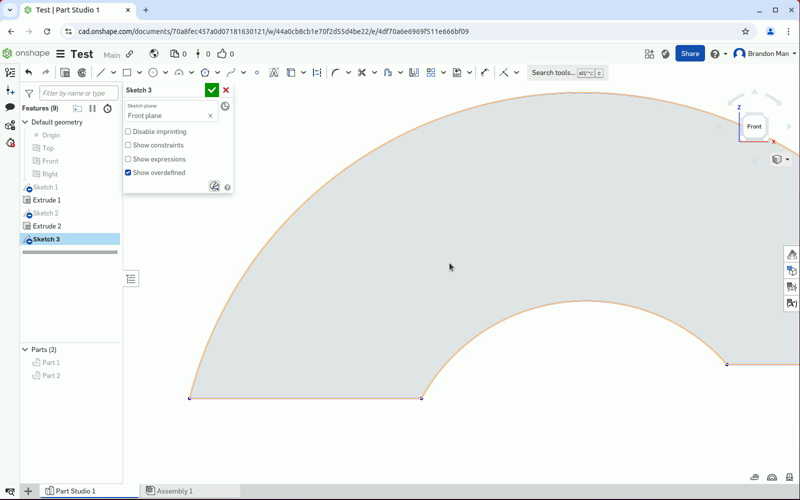
scroll(-6)
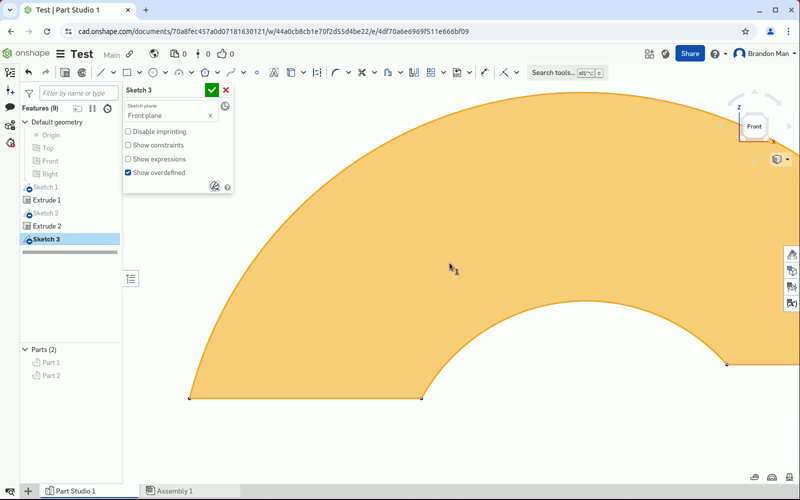
scroll(-6)
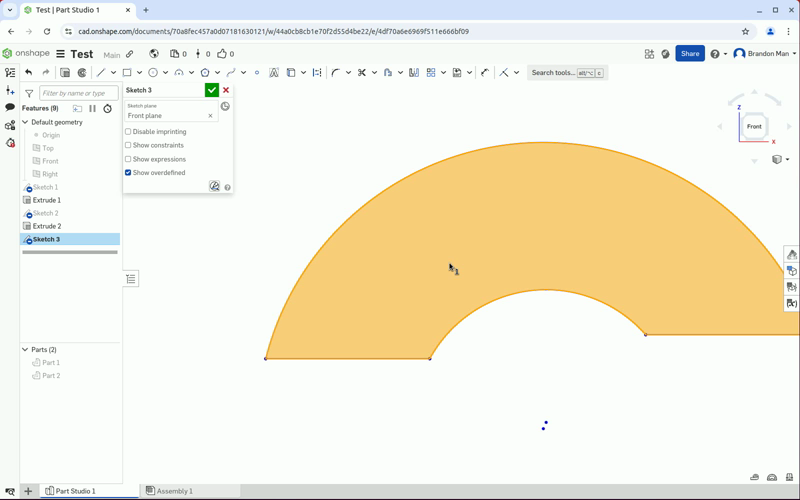
scroll(-6)
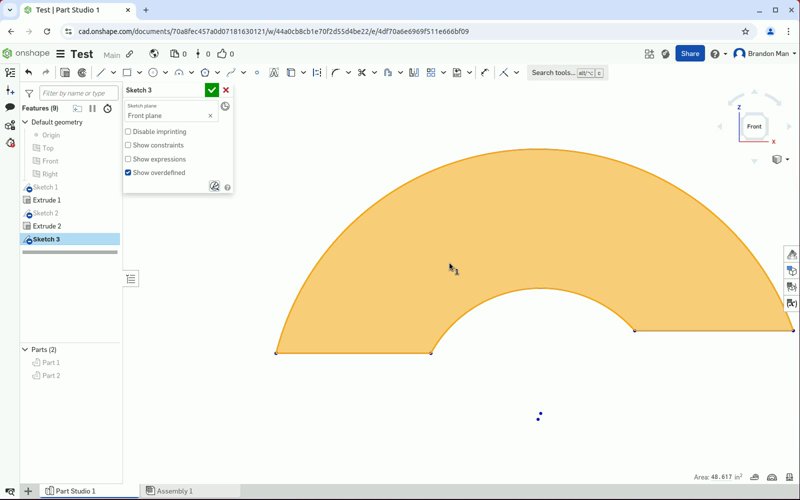
scroll(-6)
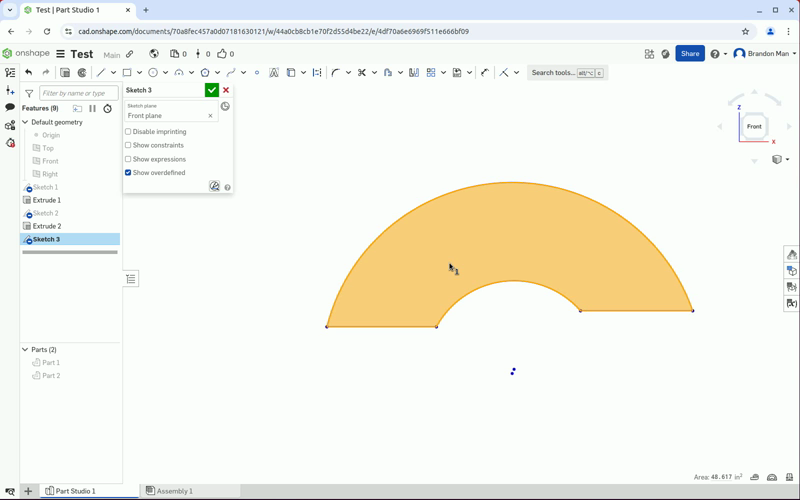
scroll(-6)
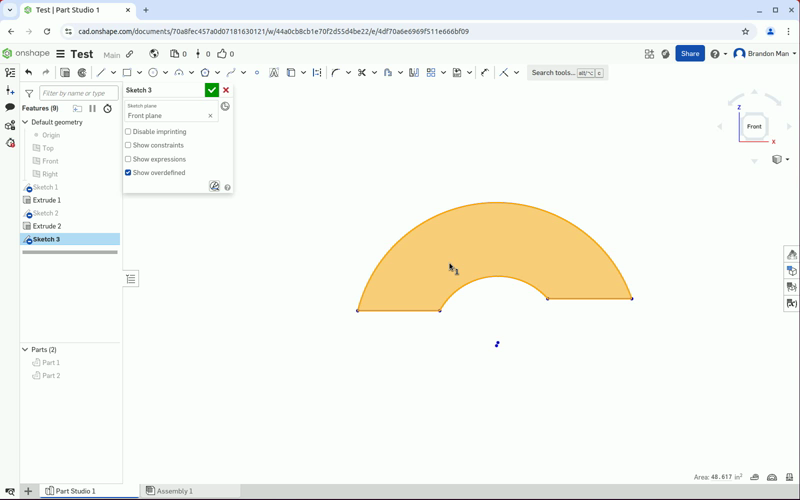
scroll(-6)
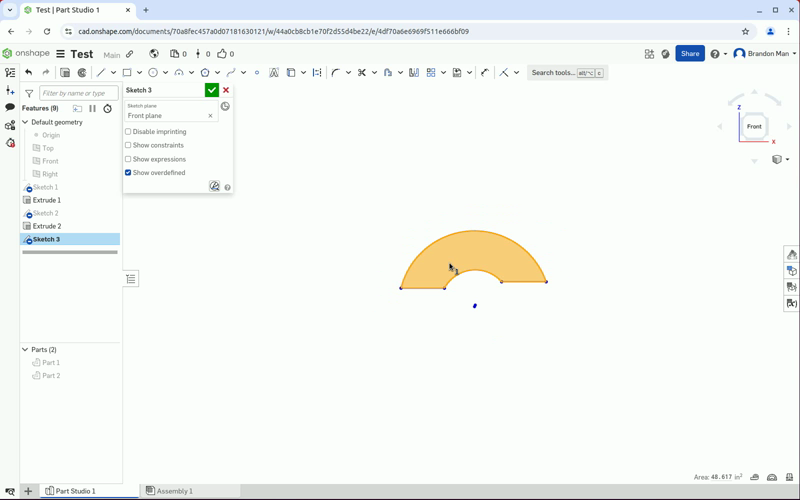
scroll(-6)
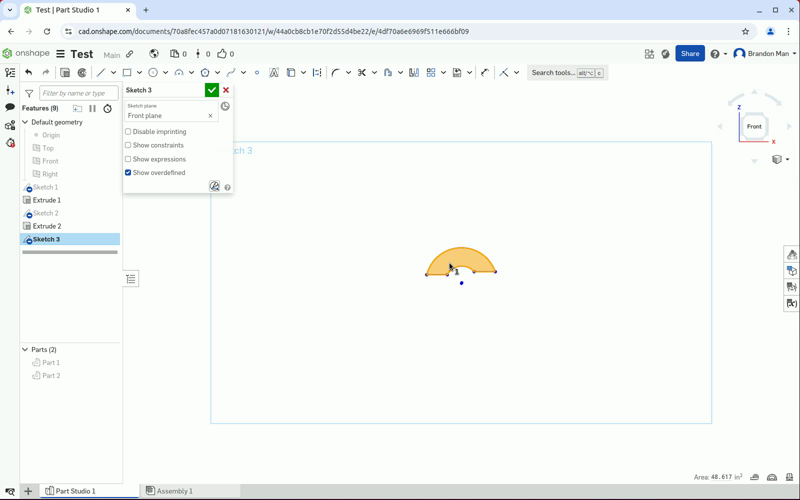
mouse_move(73, 352)
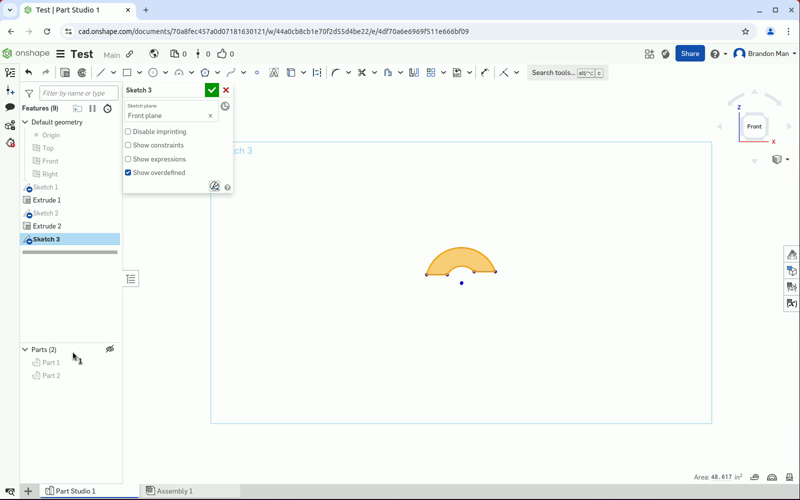
key(shift+y)
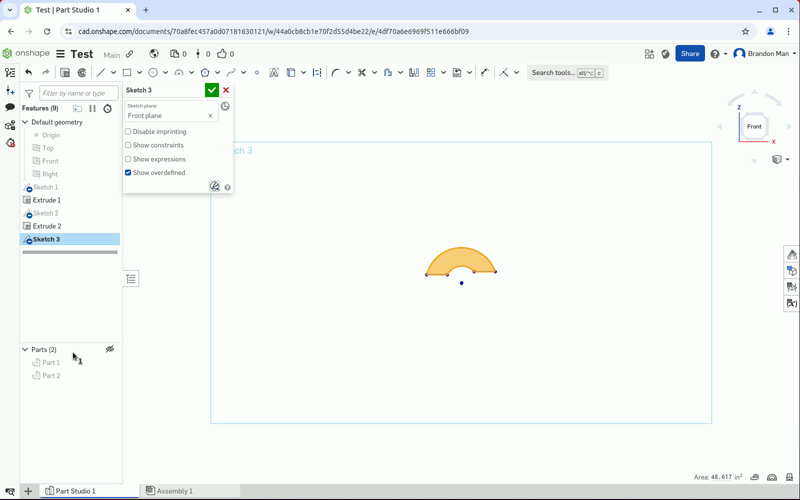
key(shift+e)
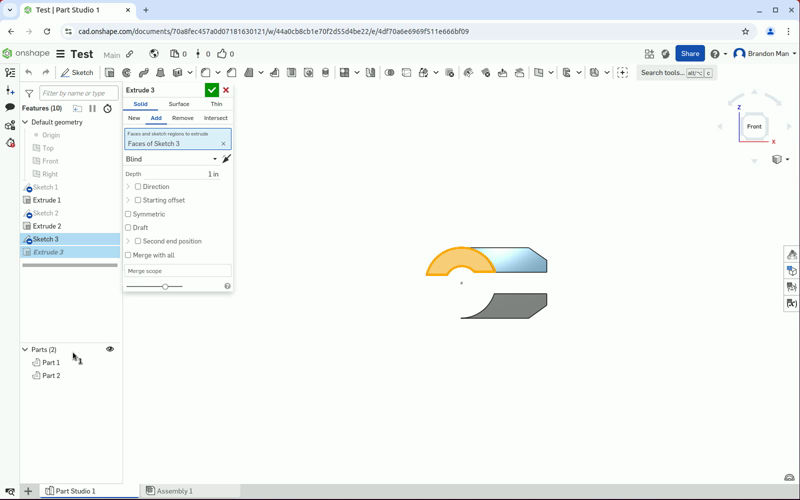
mouse_move(143, 106)
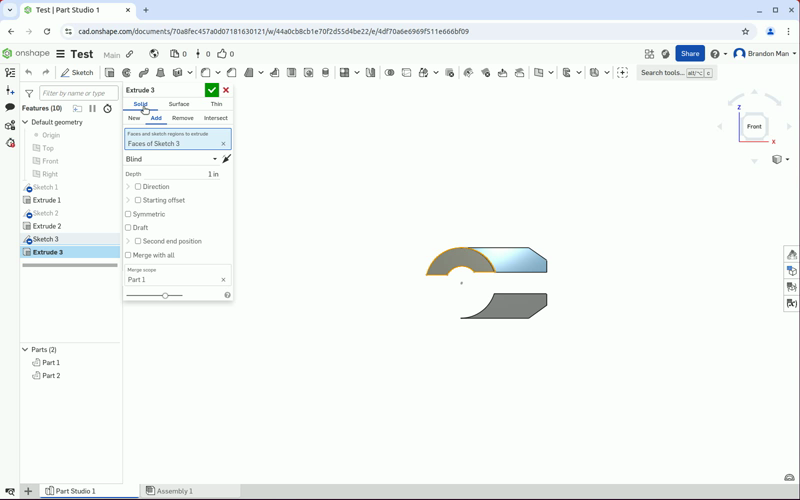
click(143, 106)
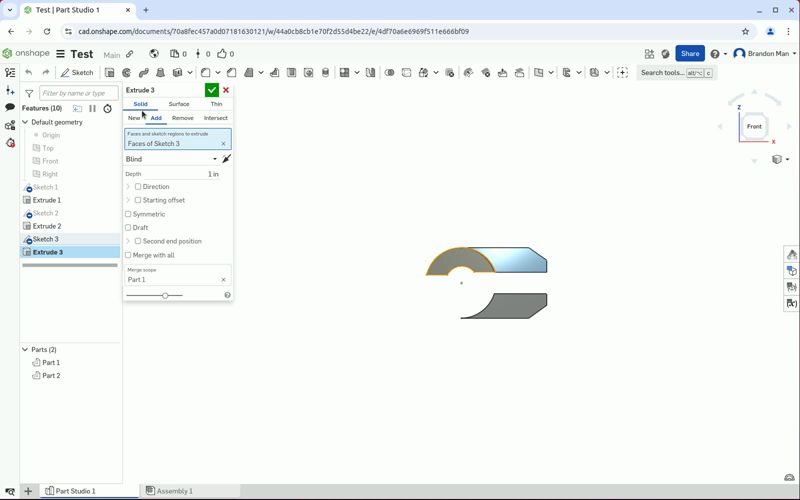
mouse_move(137, 120)
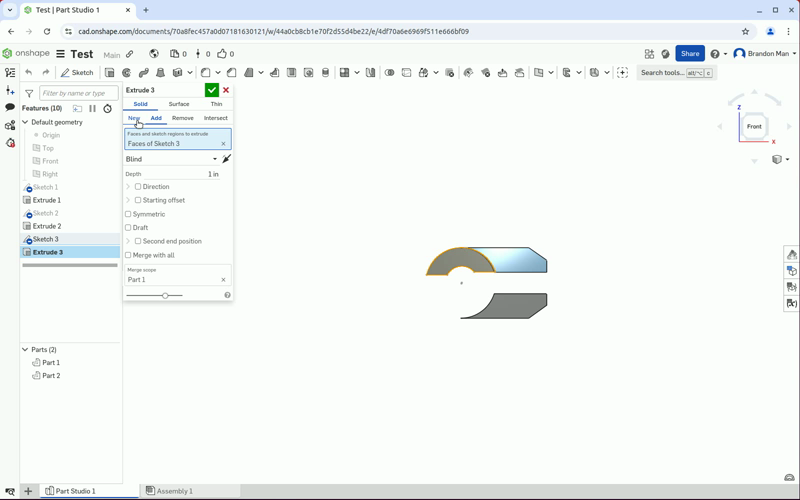
click(137, 120)
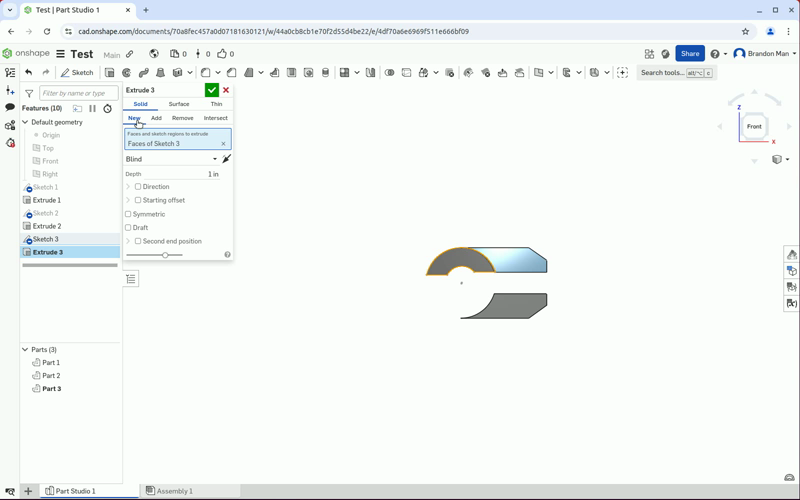
key(tab, 4)
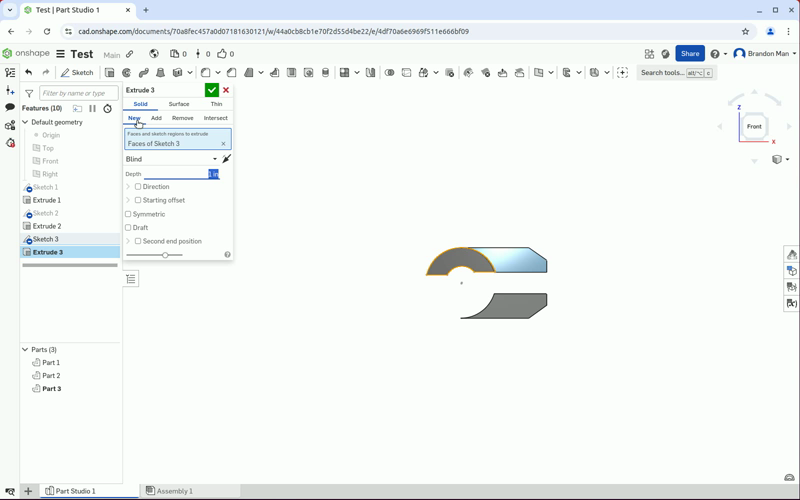
text(23.108)
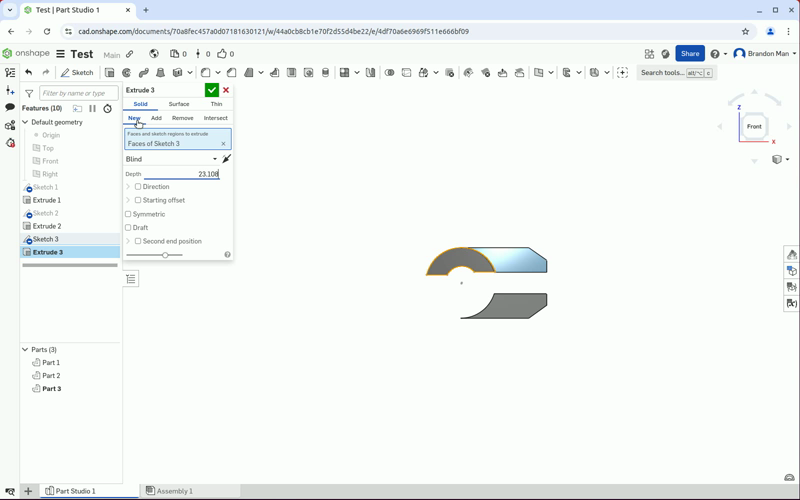
key(enter)
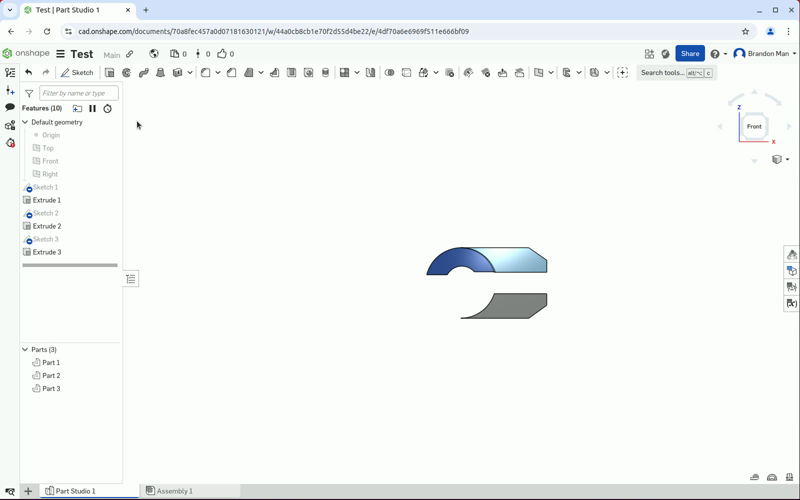
key(shift+h)
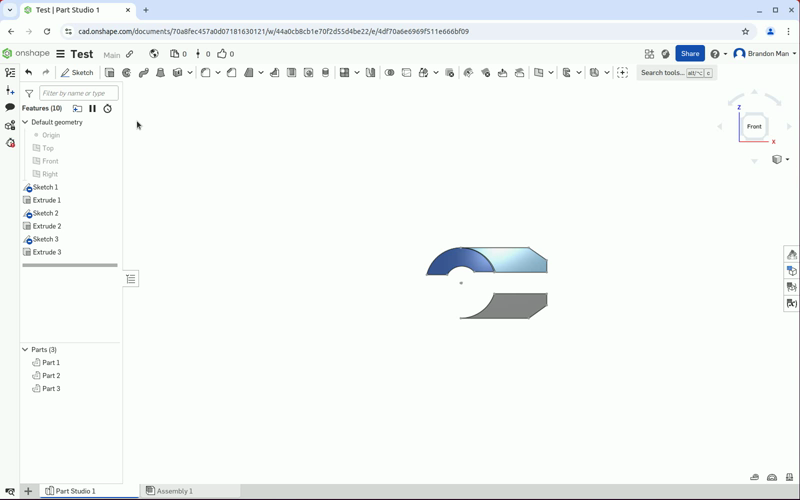
key(shift+h)
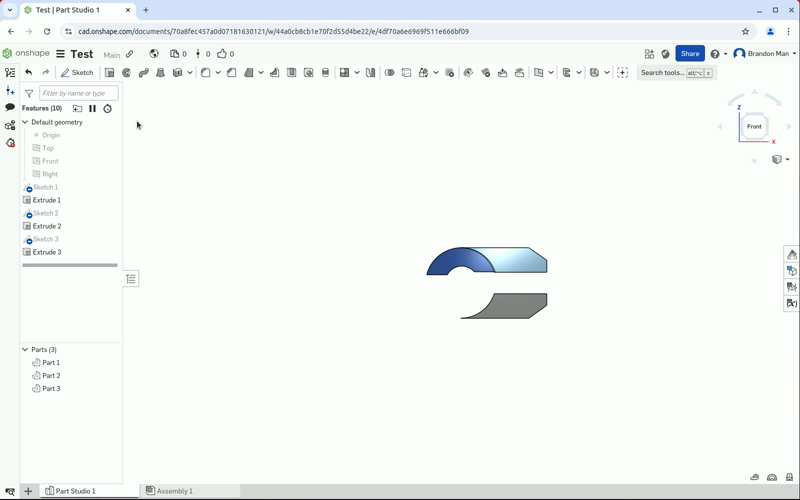
mouse_move(73, 189)
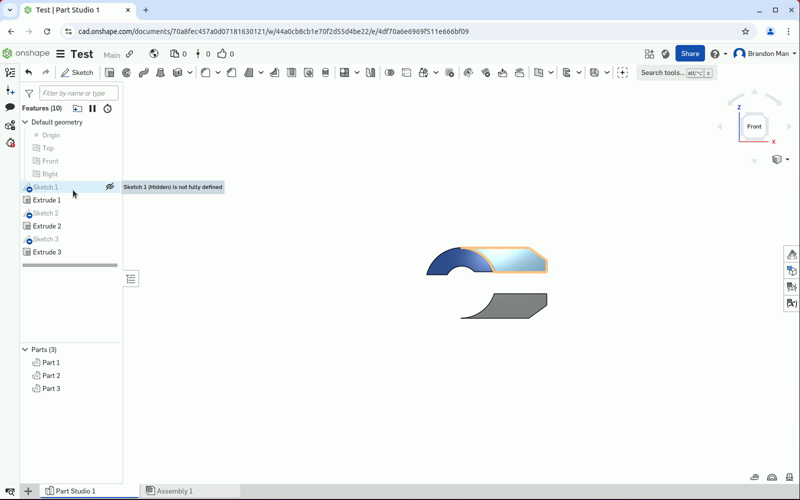
click(73, 189)
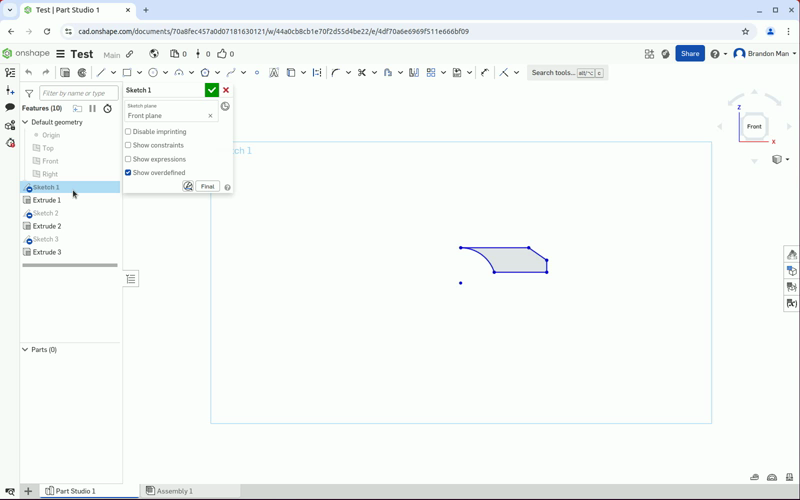
mouse_move(229, 92)
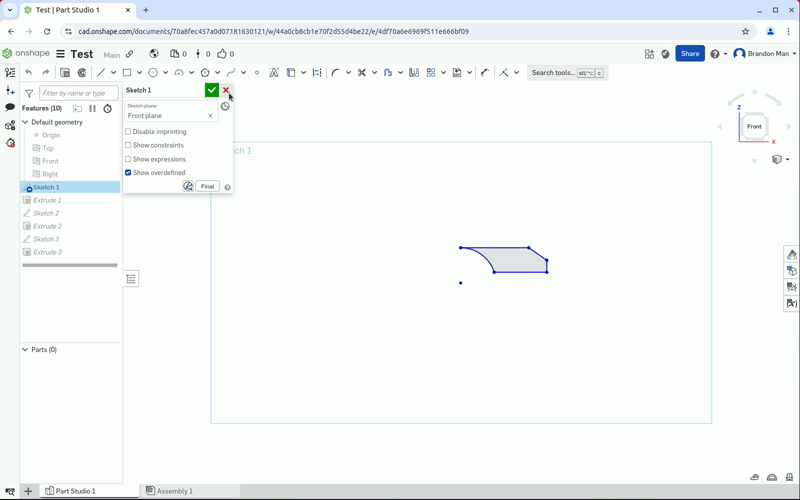
click(229, 92)
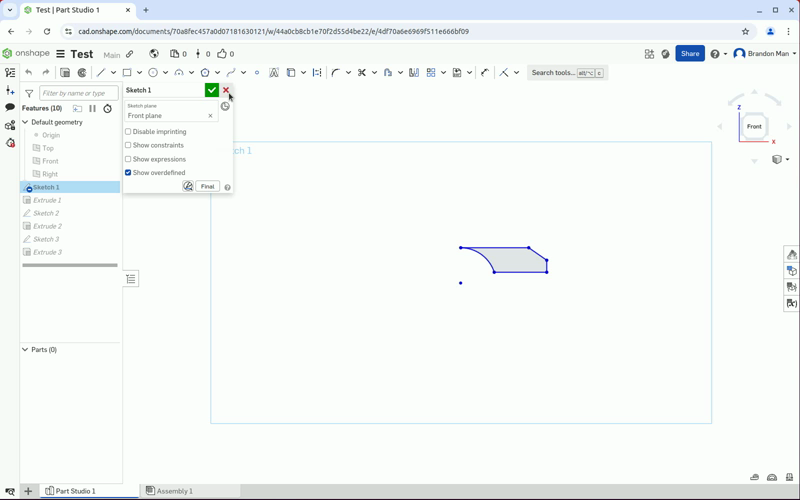
key(shift+s)
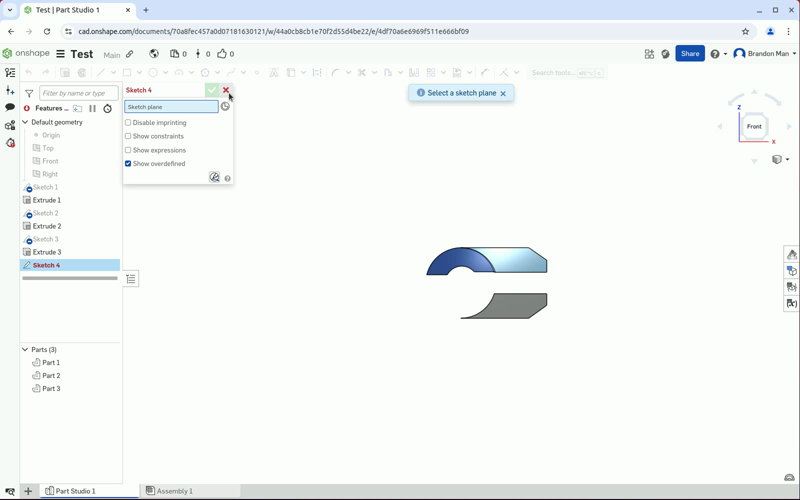
mouse_move(73, 163)
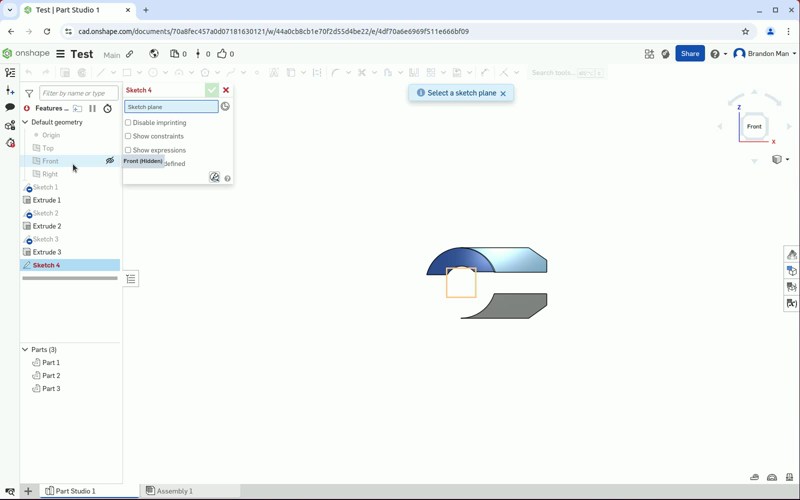
click(73, 163)
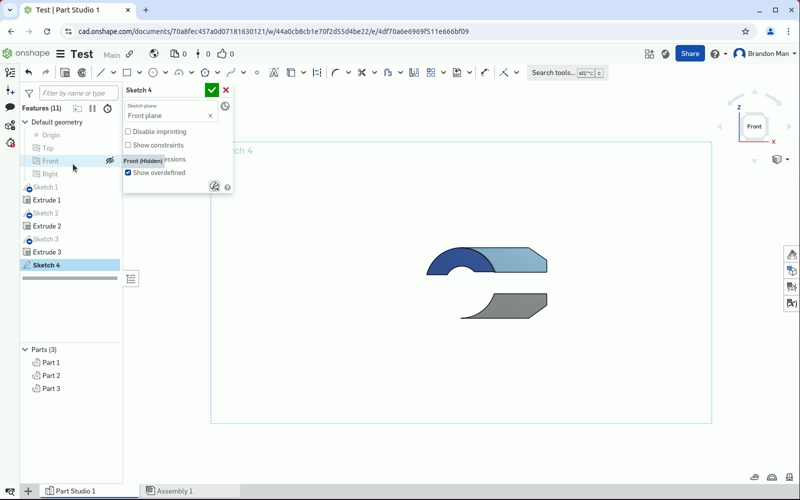
mouse_move(73, 352)
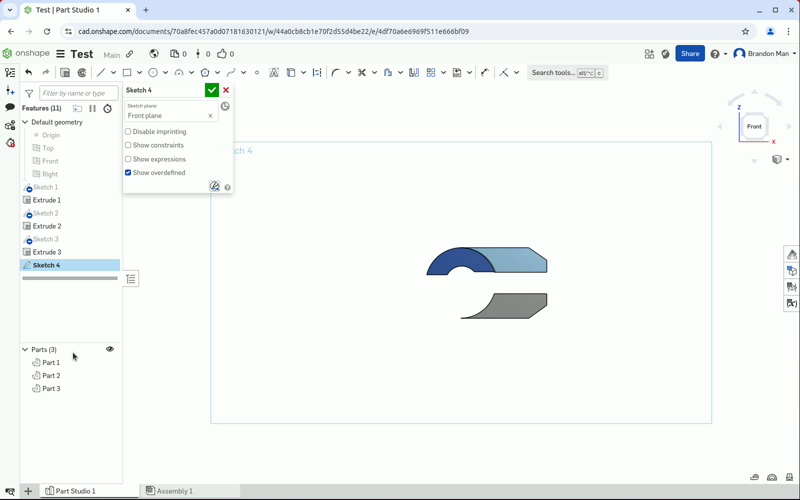
key(y)
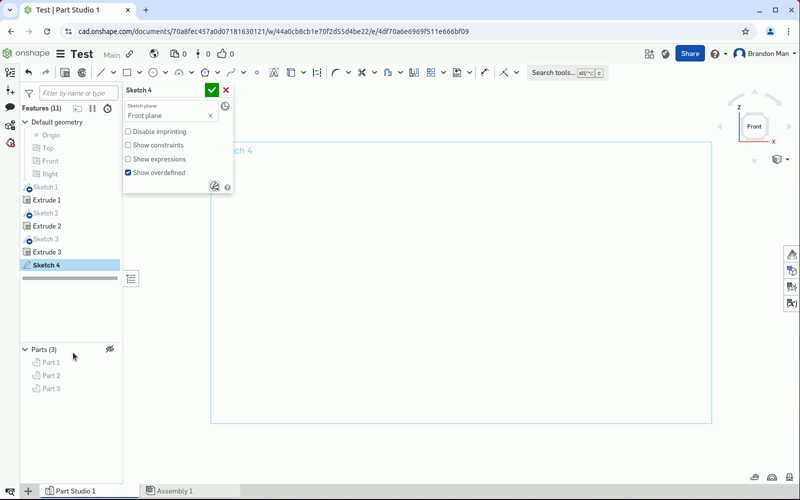
key(a)
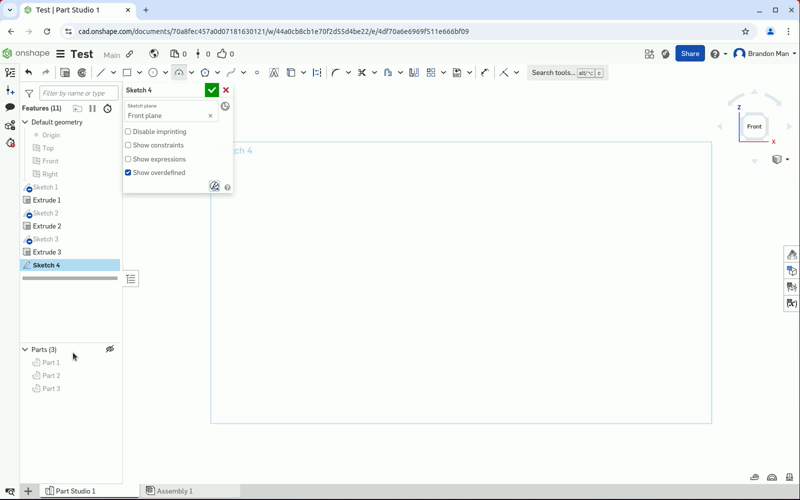
key_down(shift)
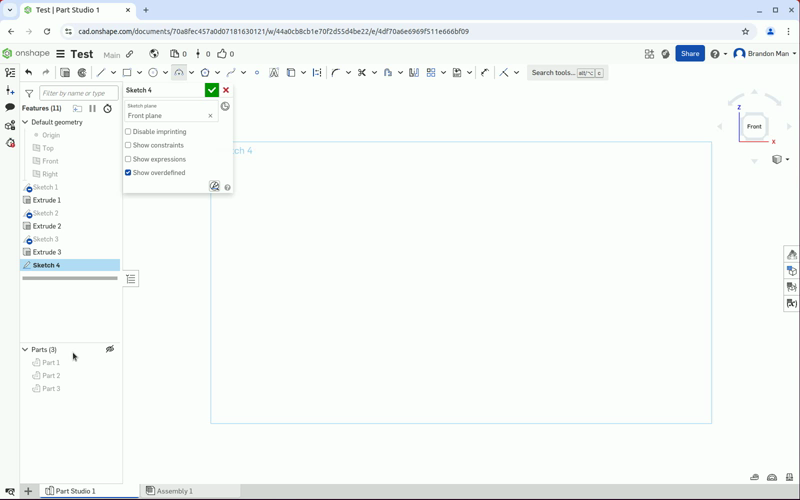
mouse_move(426, 274)
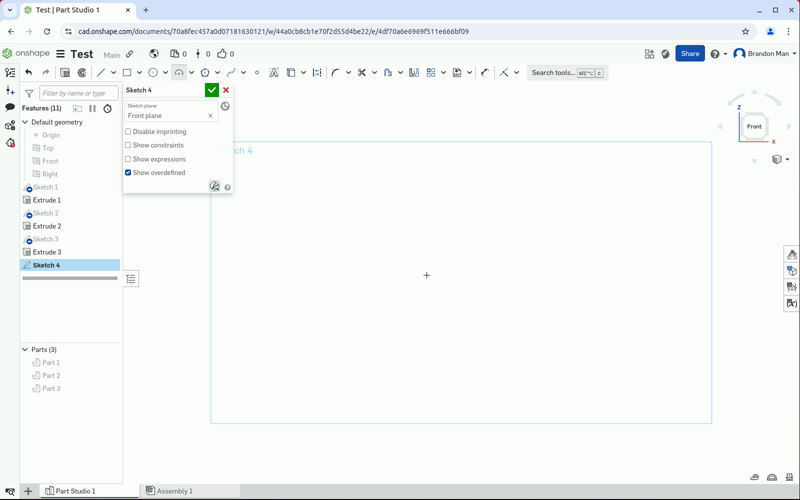
click(426, 274)
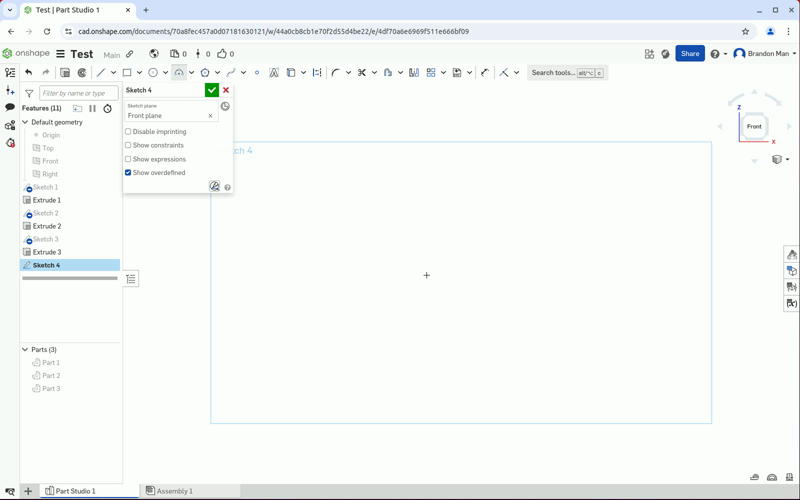
key_up(shift)
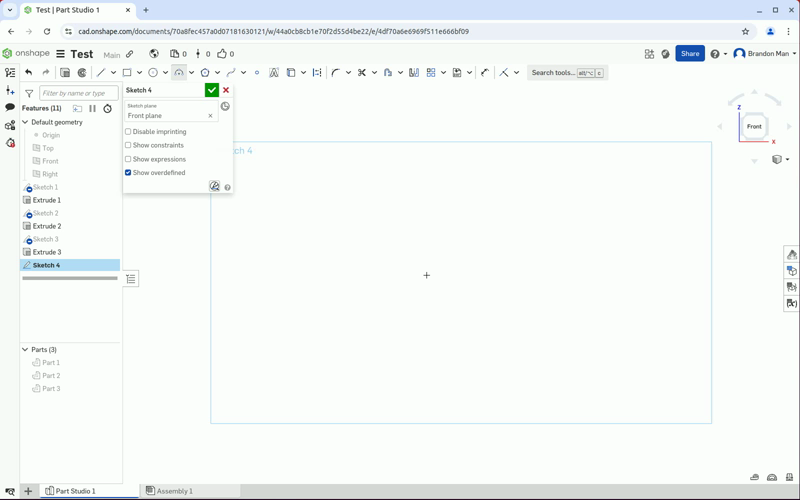
key_down(shift)
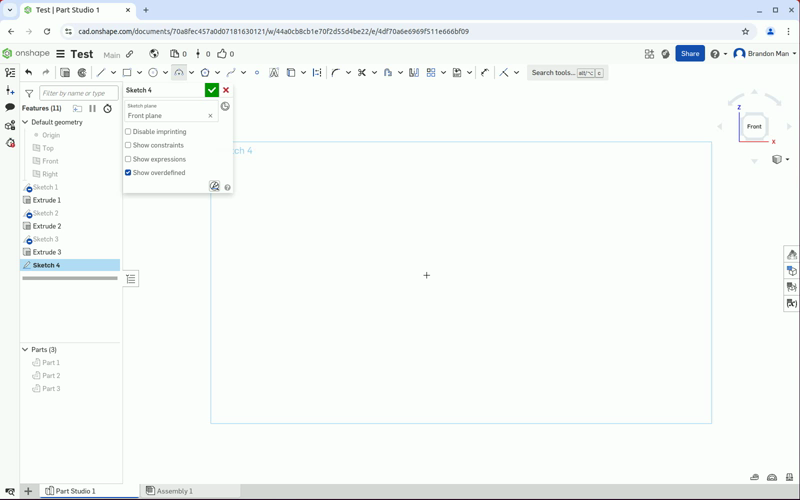
mouse_move(495, 294)
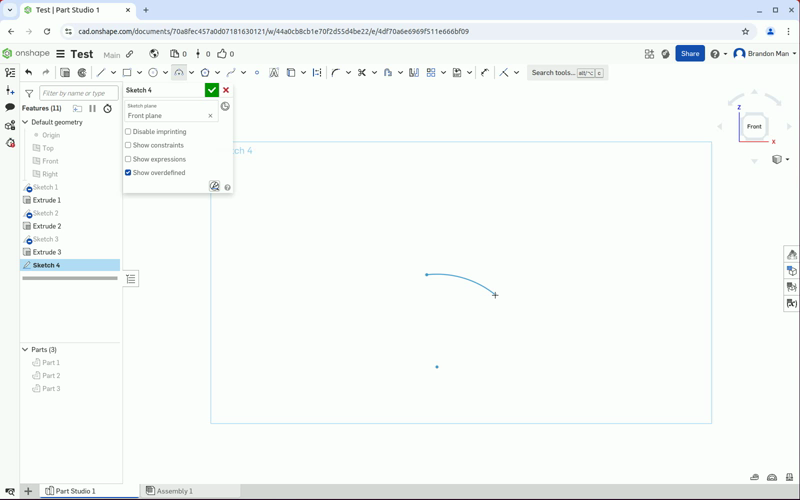
click(495, 294)
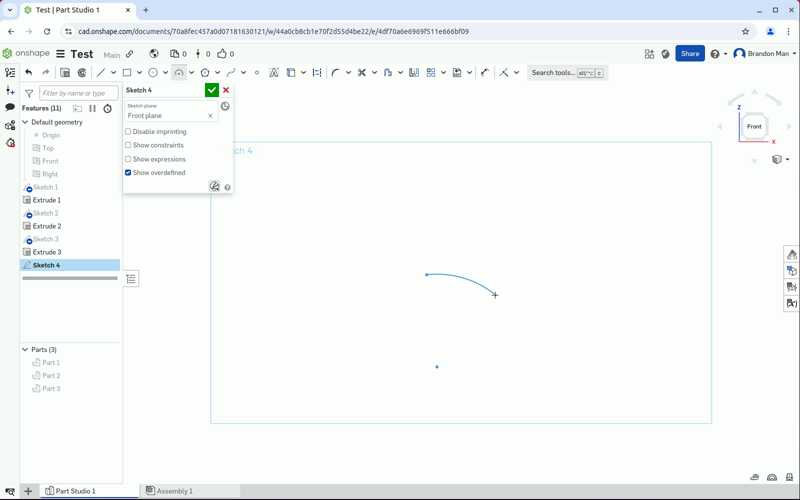
mouse_move(451, 317)
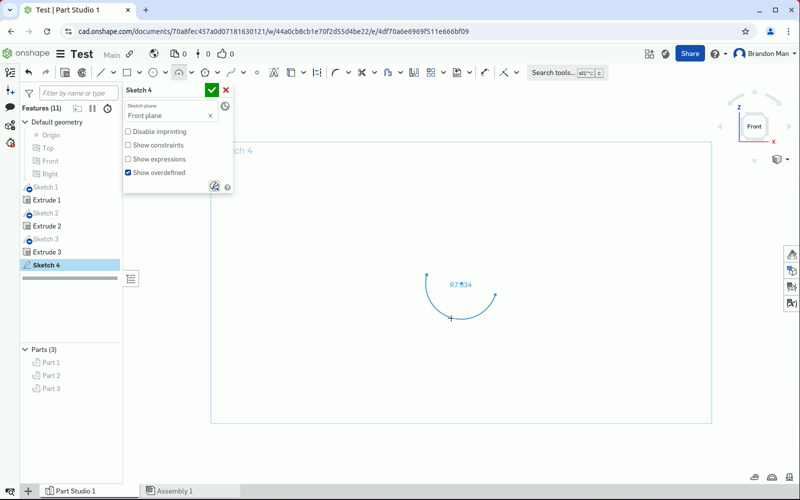
click(451, 317)
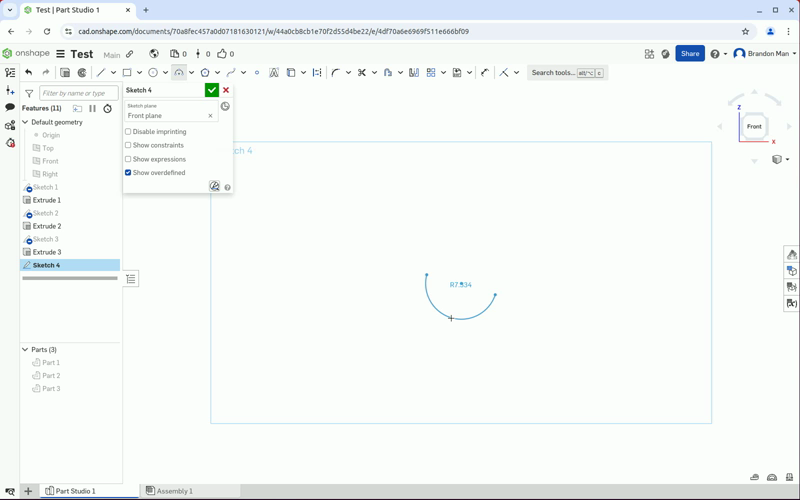
key_up(shift)
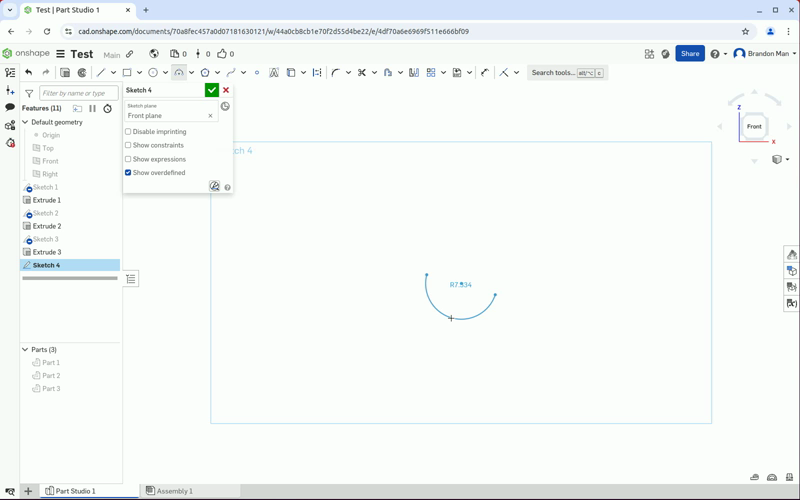
key(esc)
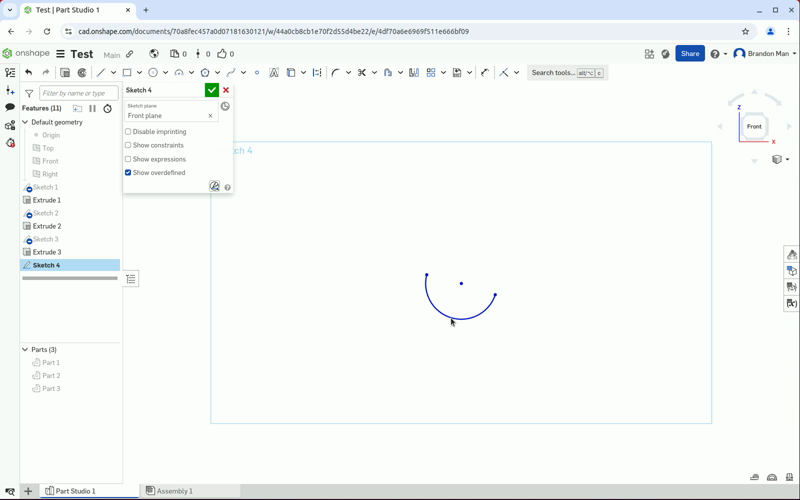
key(l)
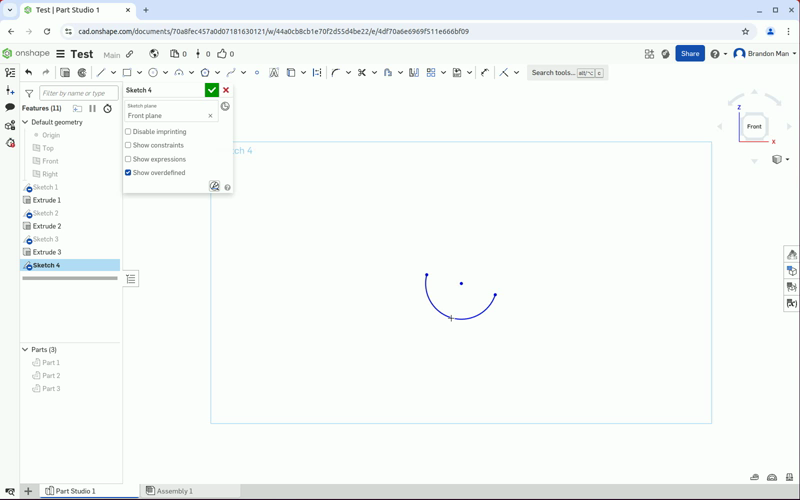
mouse_move(495, 294)
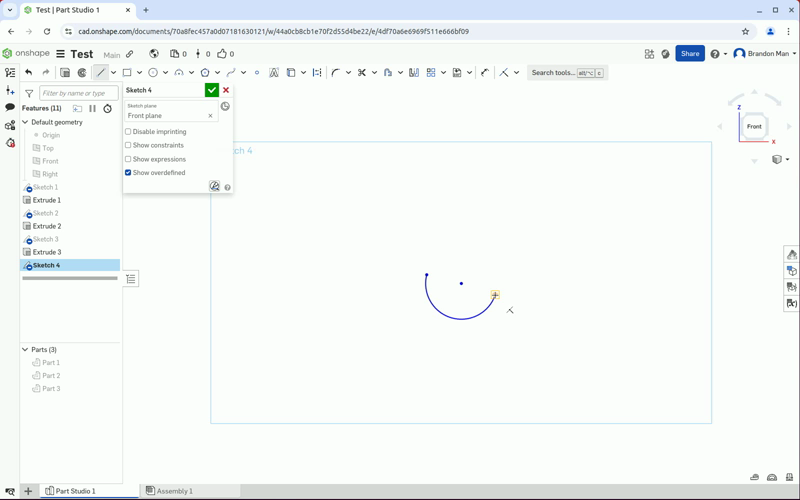
click(495, 294)
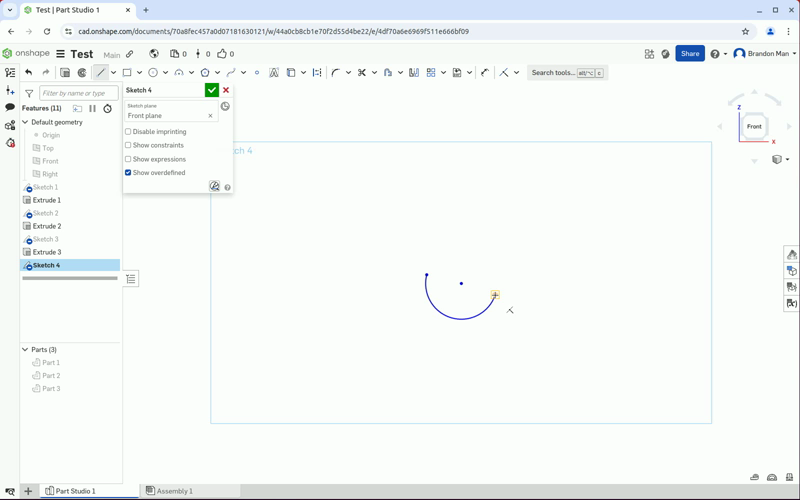
key_down(shift)
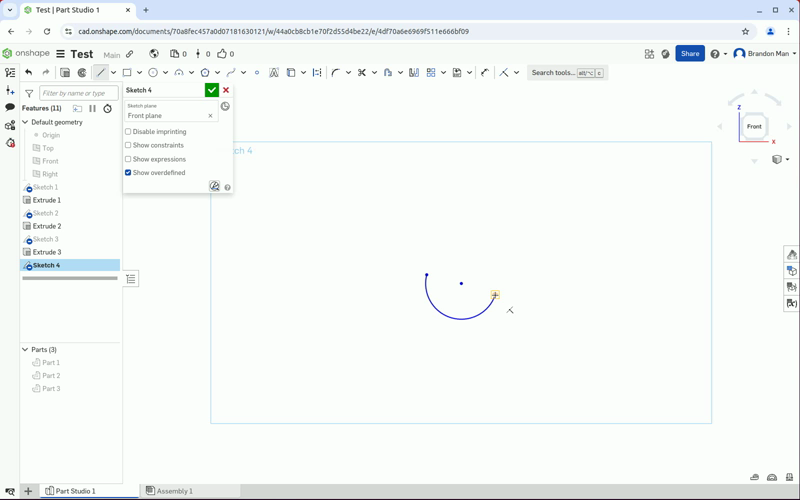
mouse_move(525, 294)
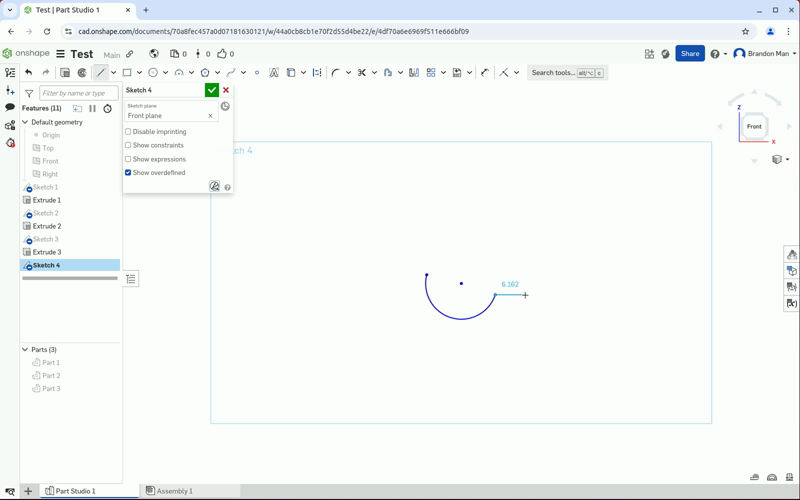
mouse_move(474, 294)
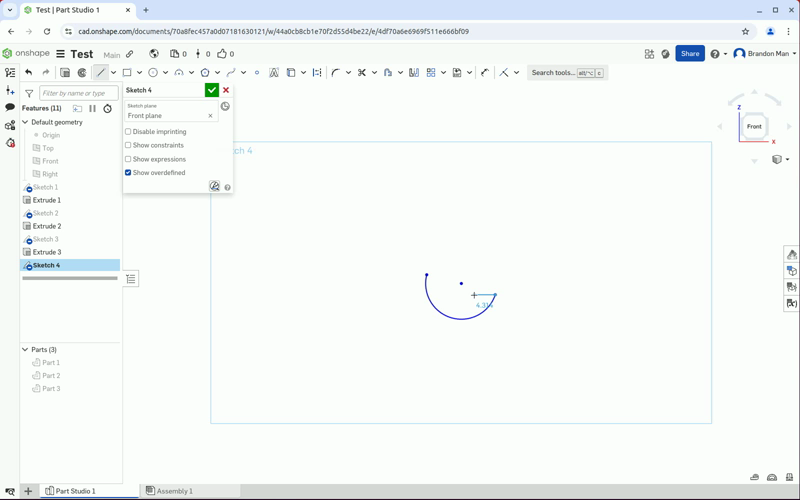
click(474, 294)
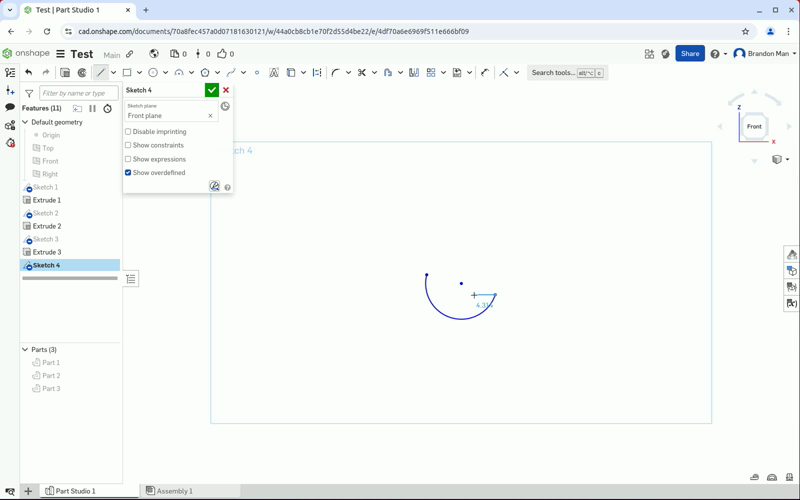
key_up(shift)
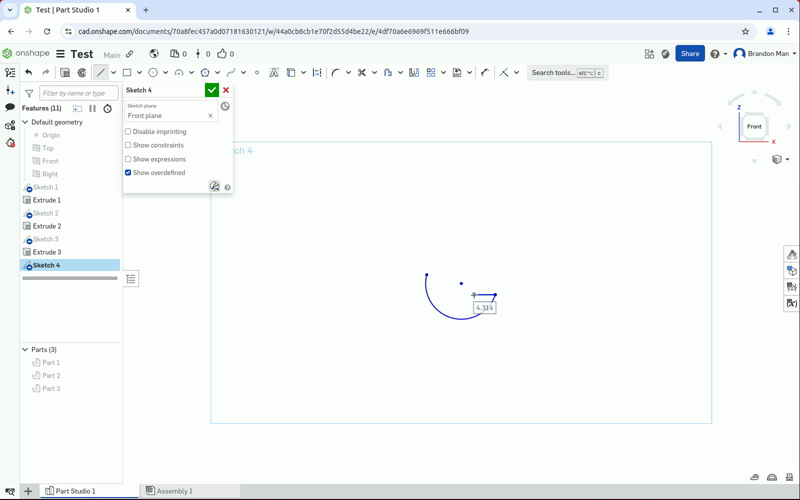
key(esc)
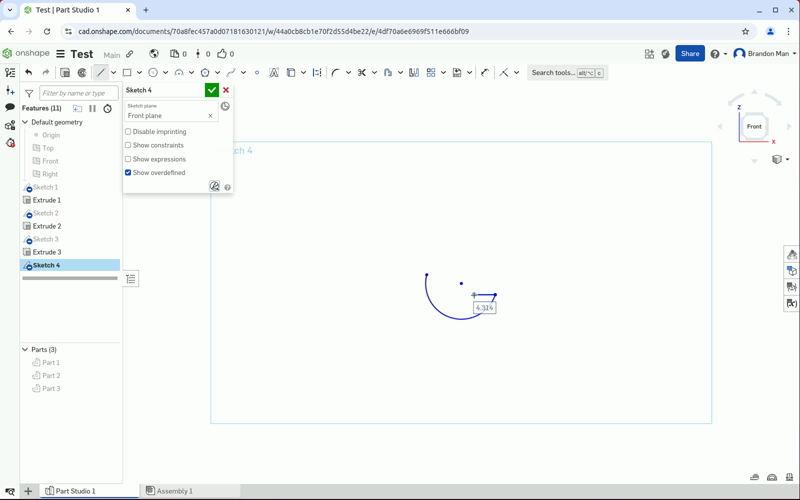
key(a)
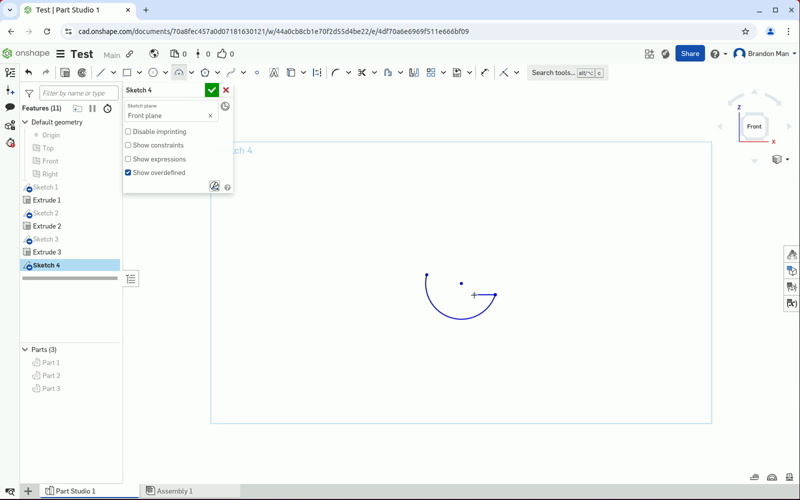
mouse_move(474, 294)
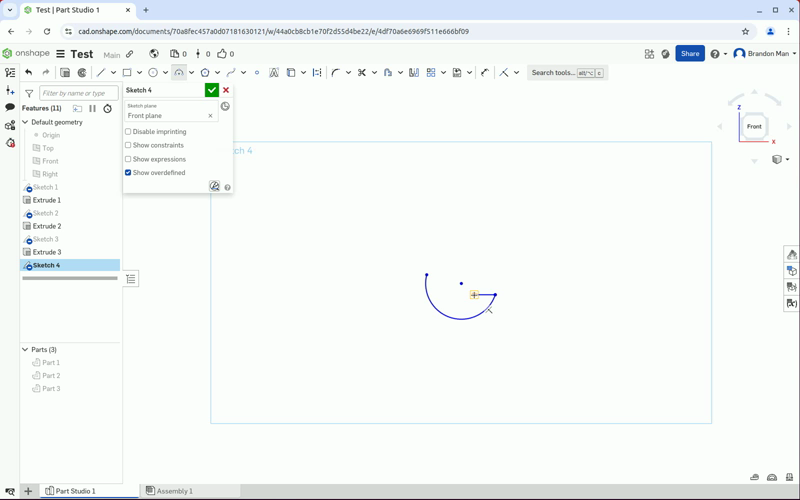
click(474, 294)
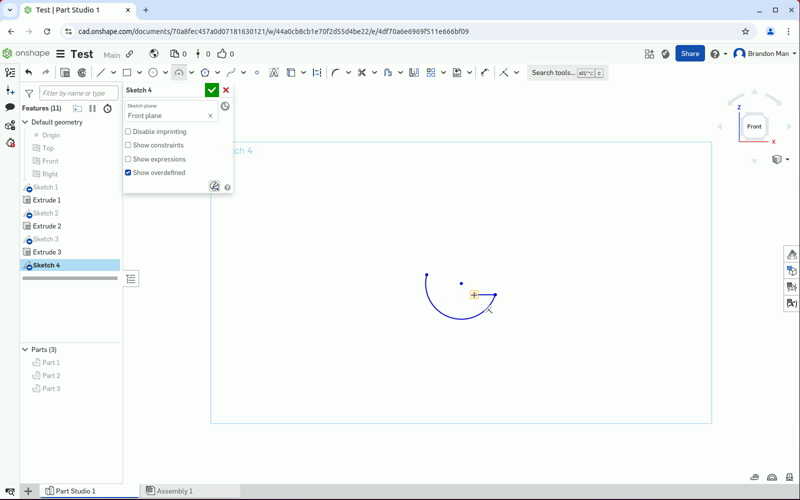
key_down(shift)
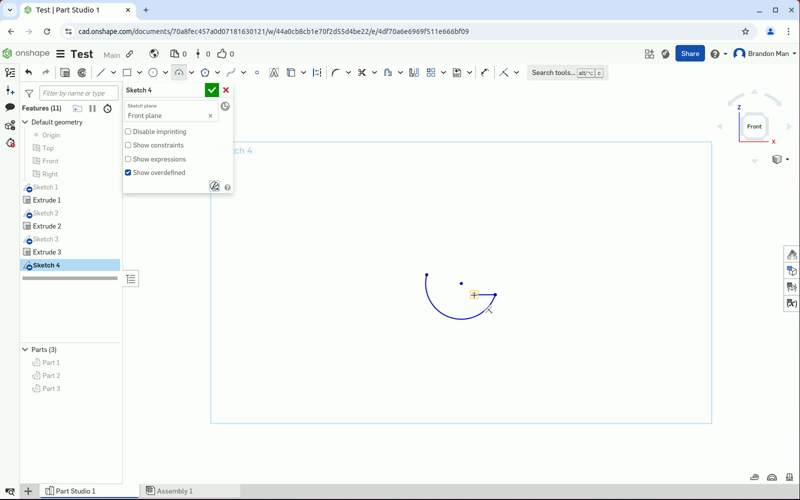
mouse_move(447, 274)
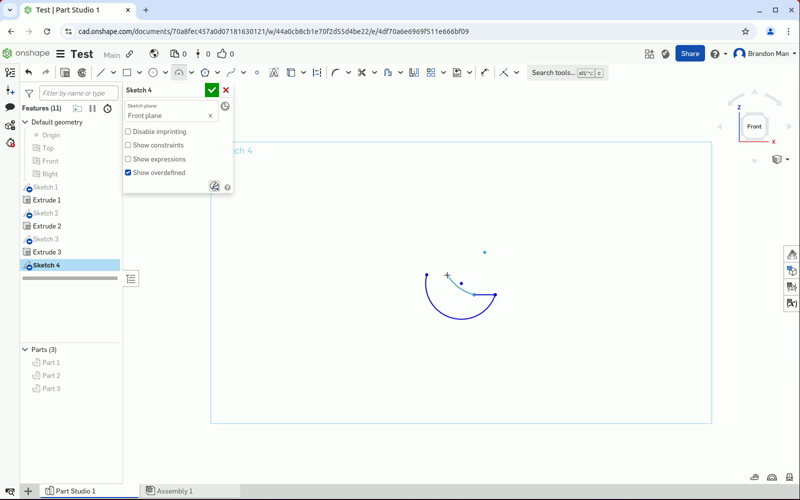
click(447, 274)
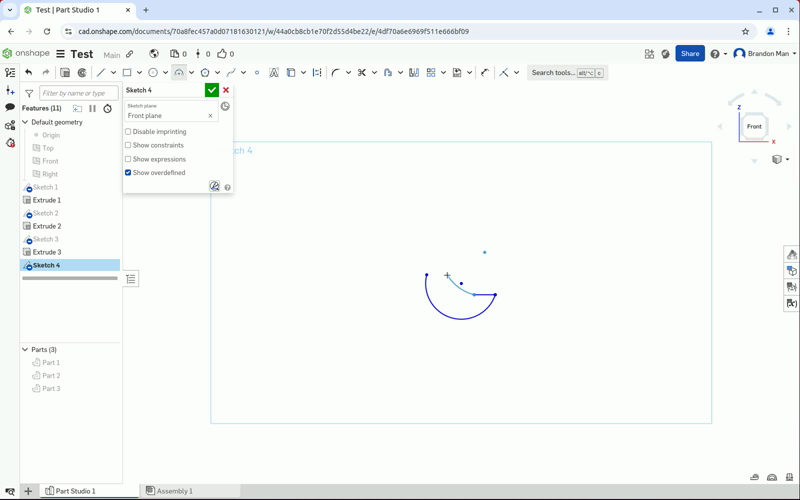
mouse_move(451, 297)
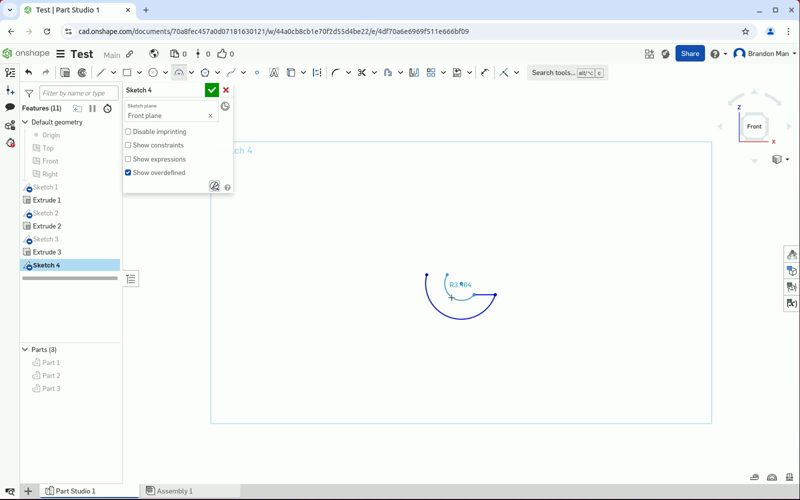
click(451, 297)
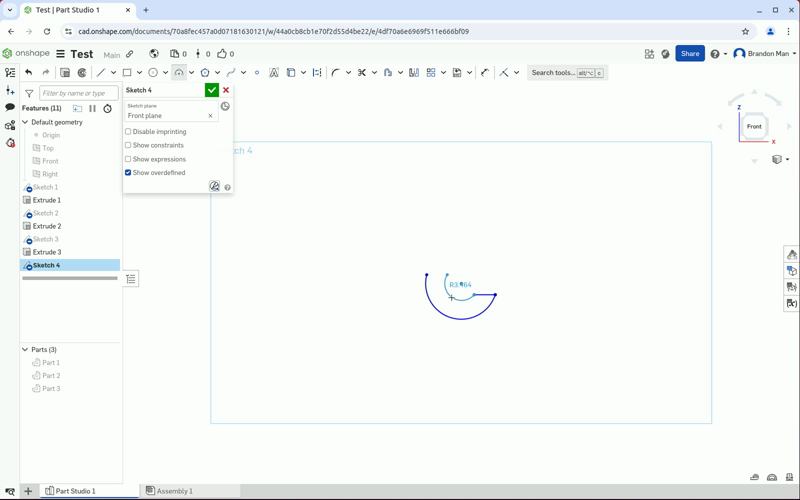
key_up(shift)
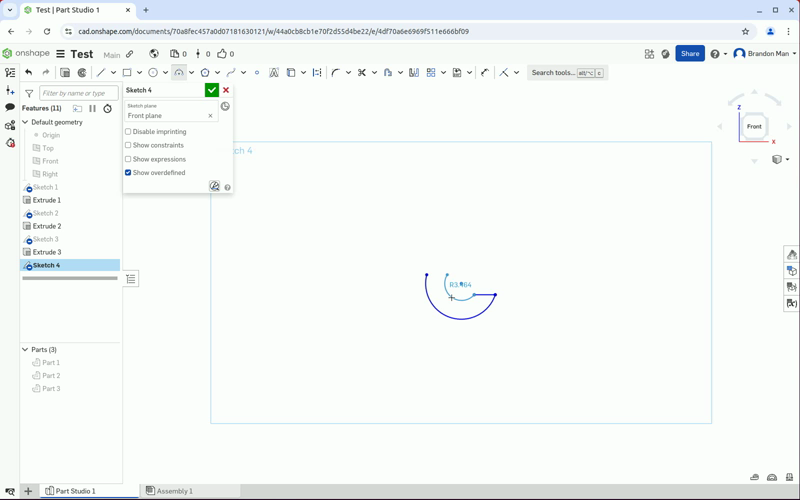
key(esc)
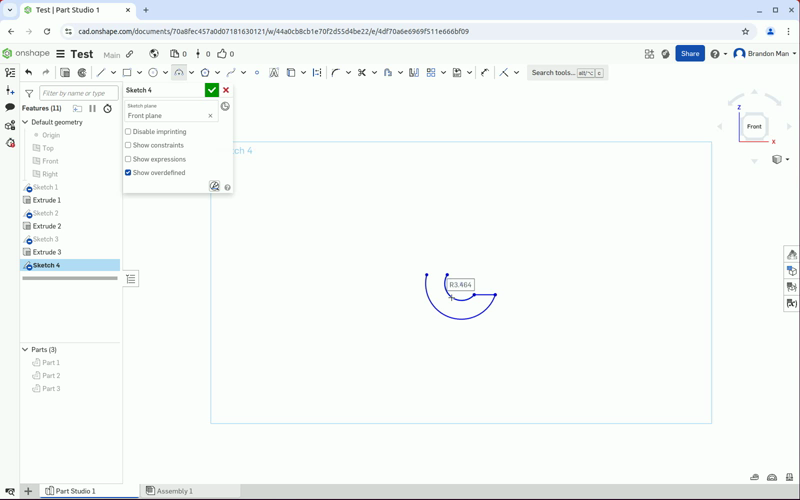
key(l)
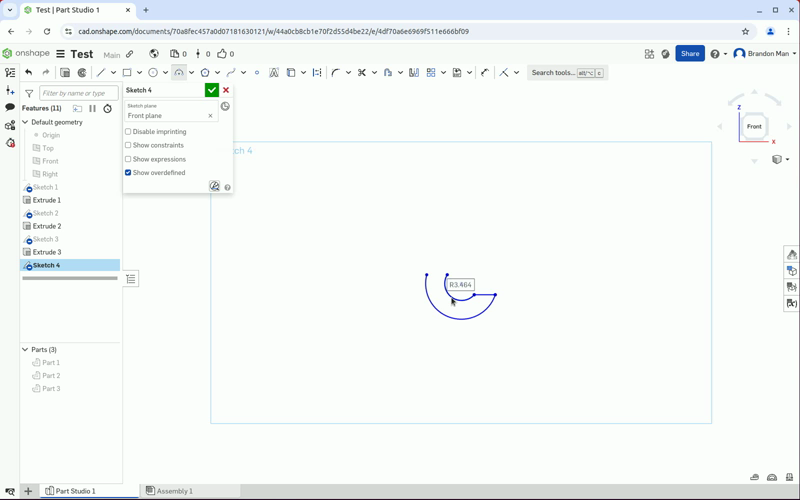
mouse_move(447, 274)
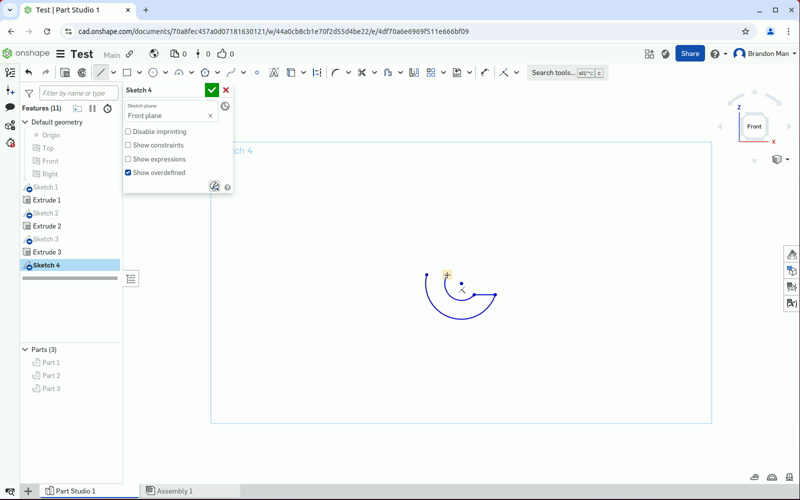
click(447, 274)
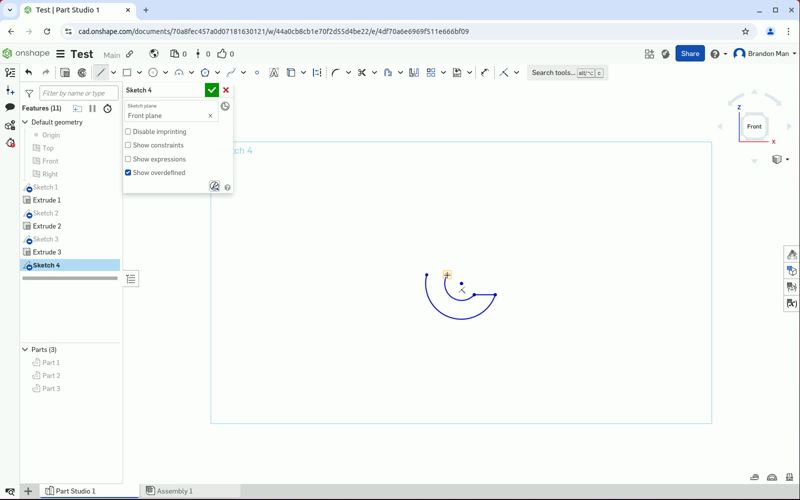
mouse_move(477, 274)
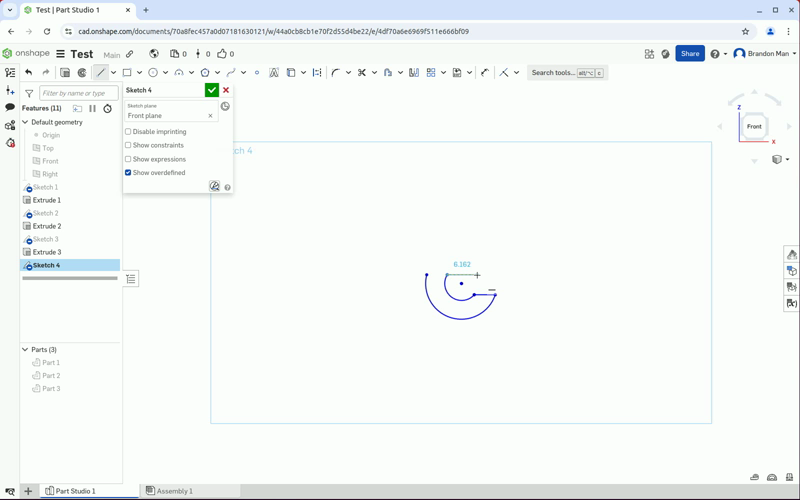
key_down(shift)
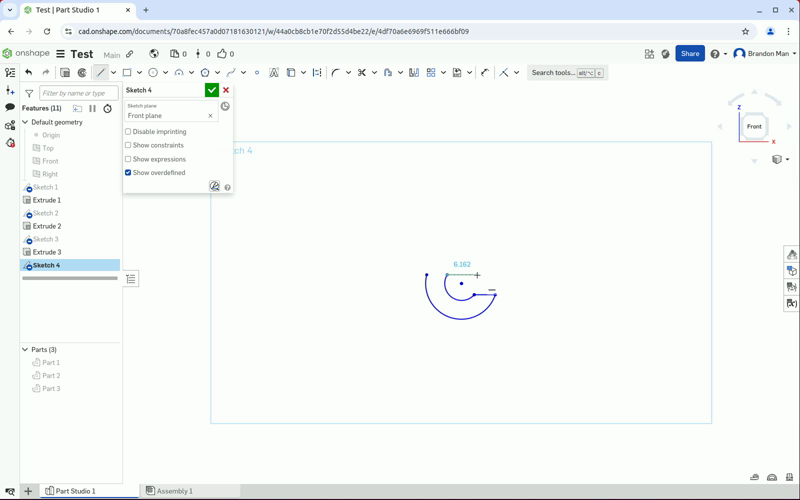
mouse_move(426, 274)
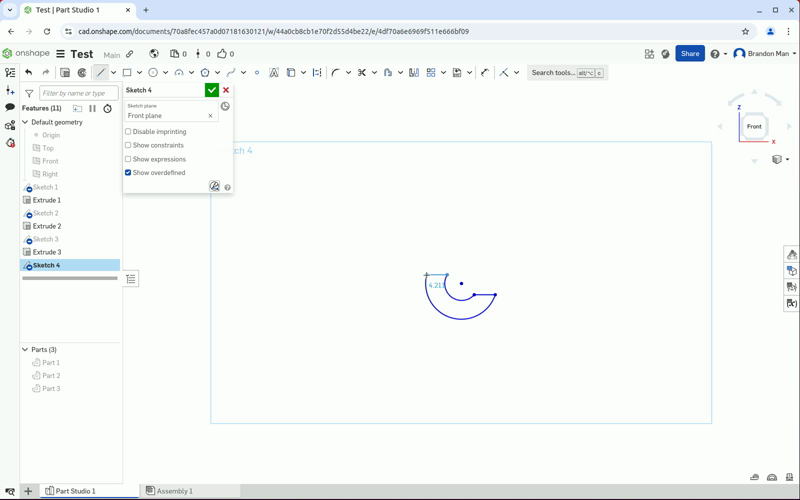
key_up(shift)
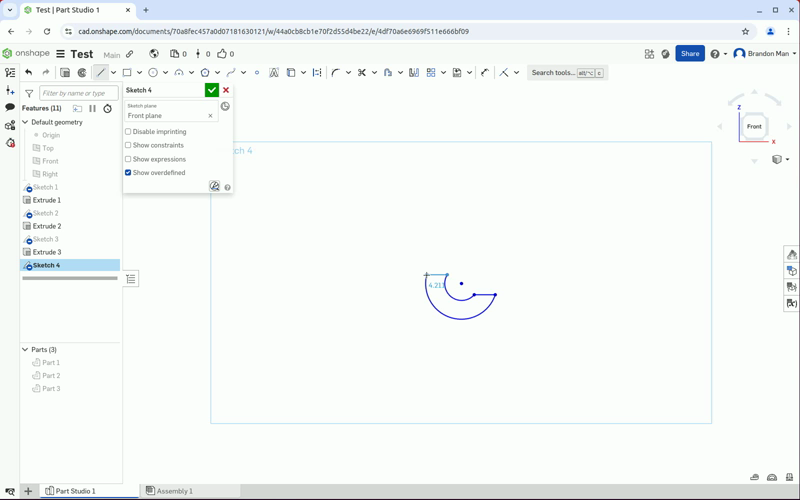
click(426, 274)
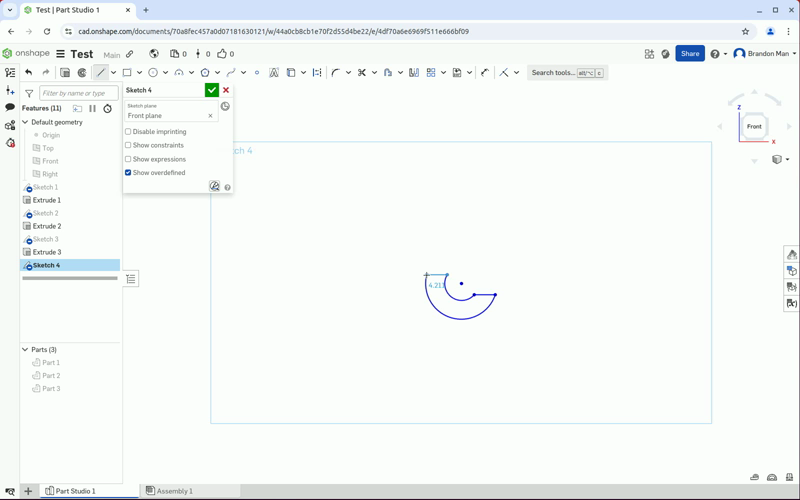
key(esc)
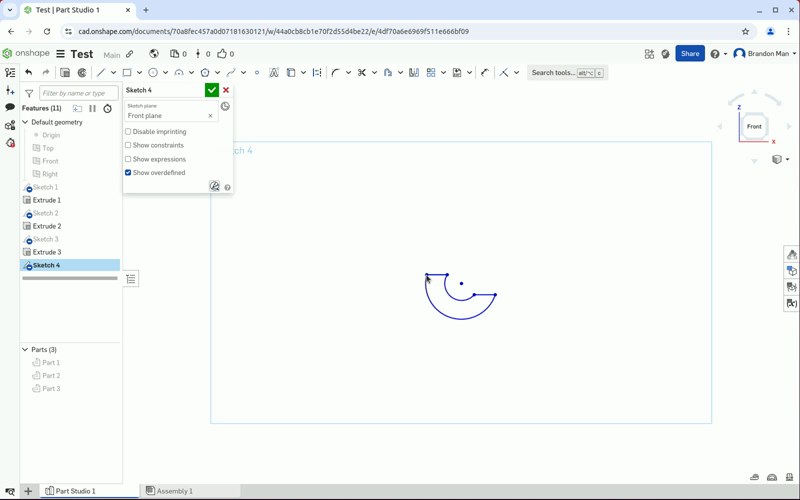
mouse_move(473, 304)
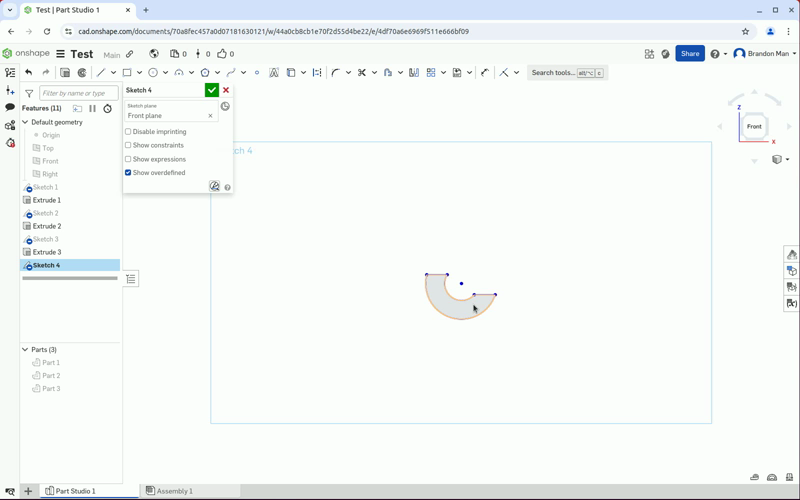
scroll(6)
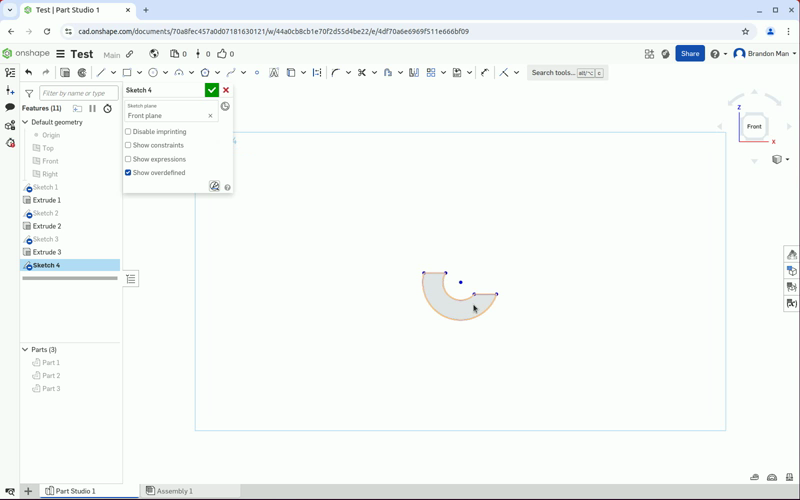
scroll(6)
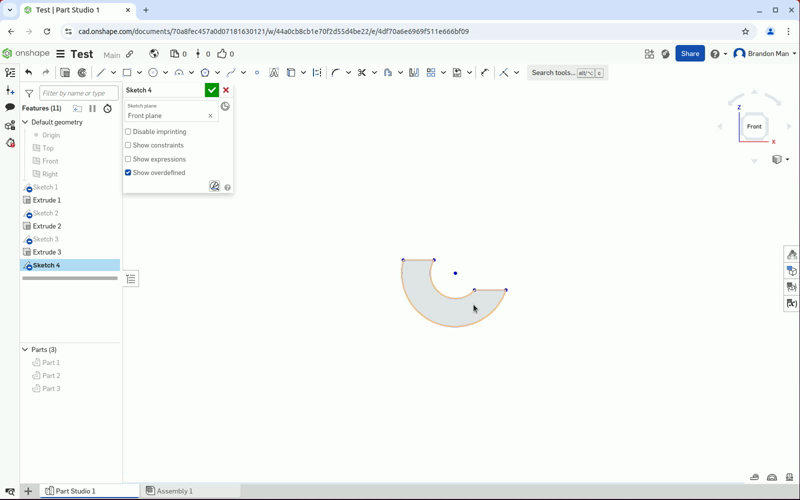
scroll(6)
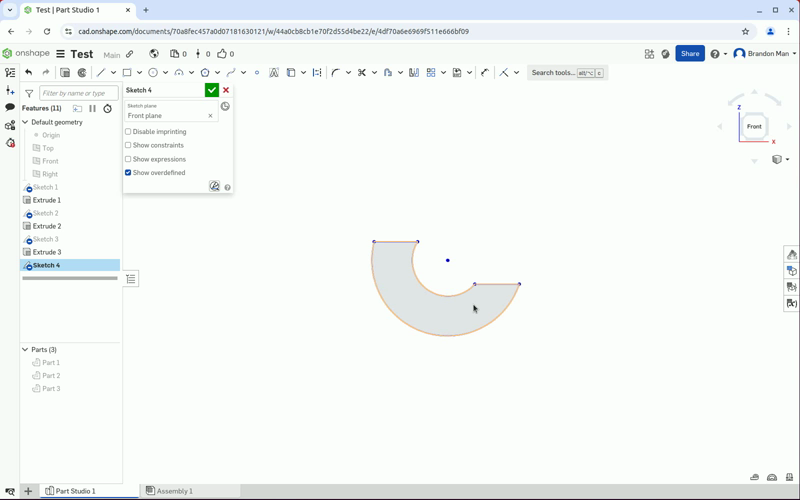
scroll(6)
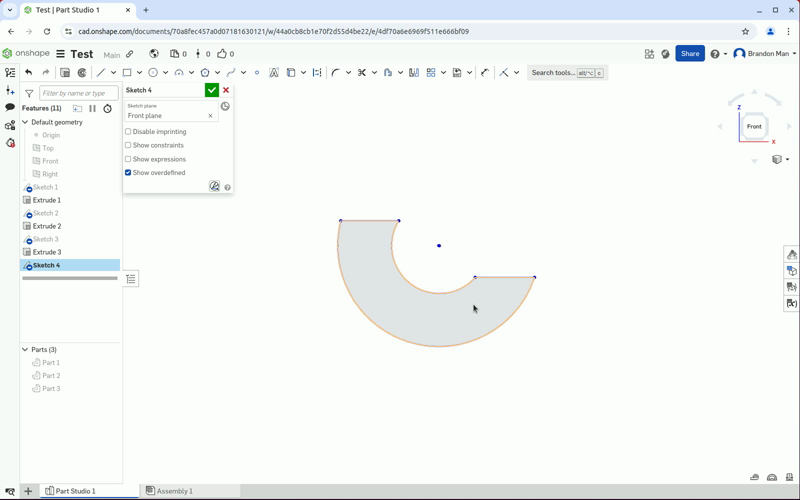
scroll(6)
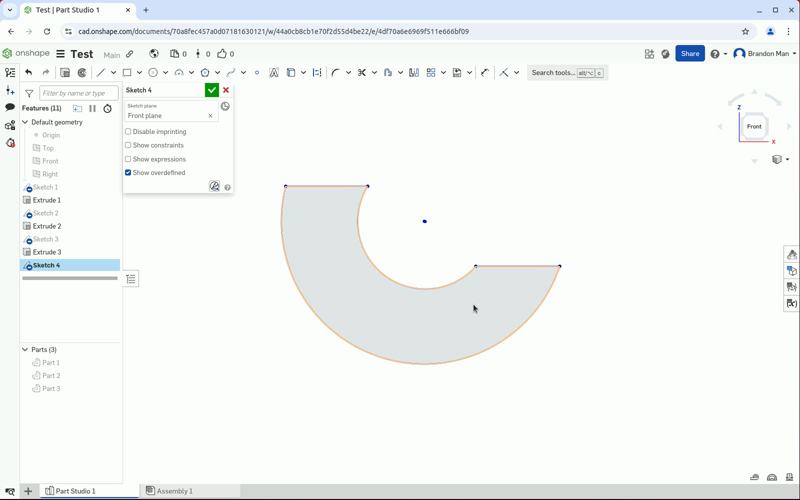
scroll(6)
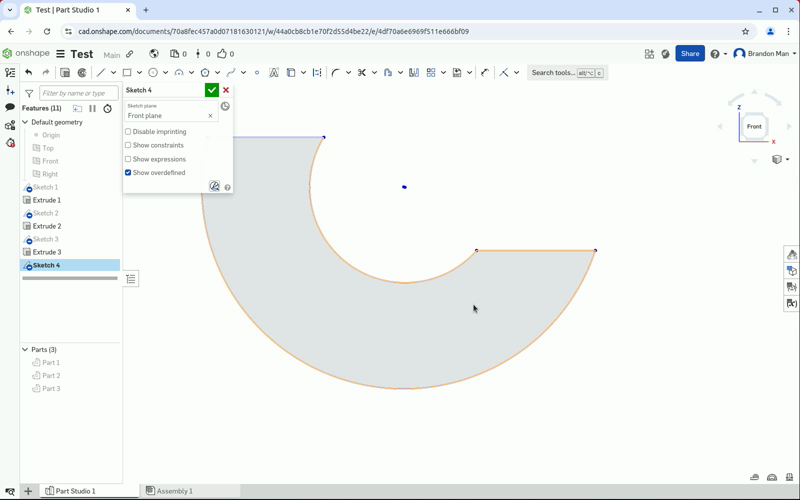
scroll(6)
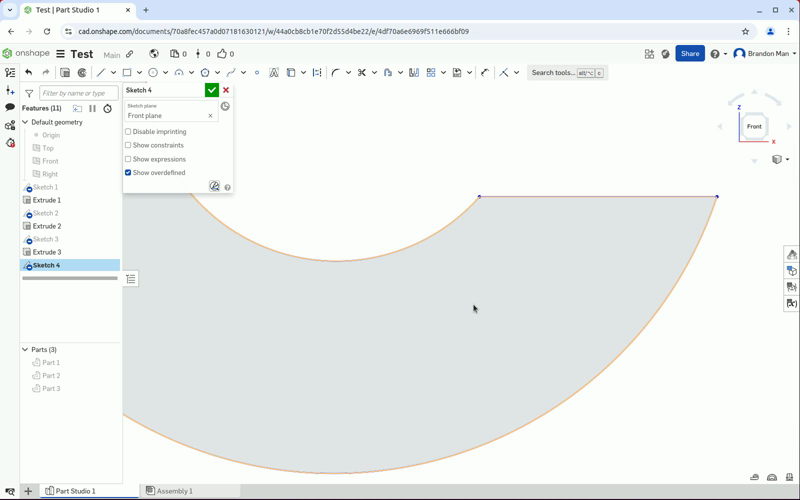
click(473, 304)
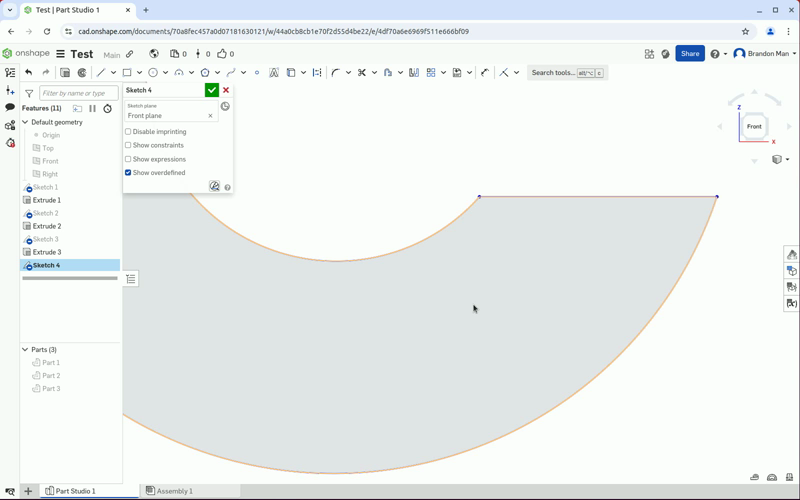
scroll(-6)
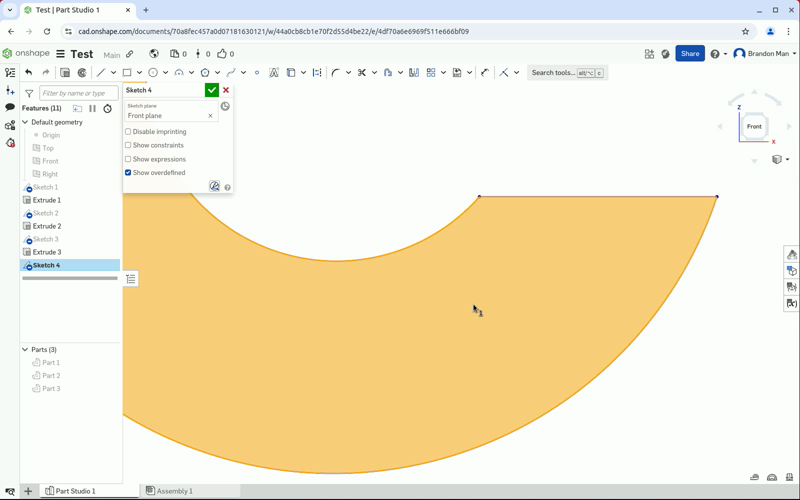
scroll(-6)
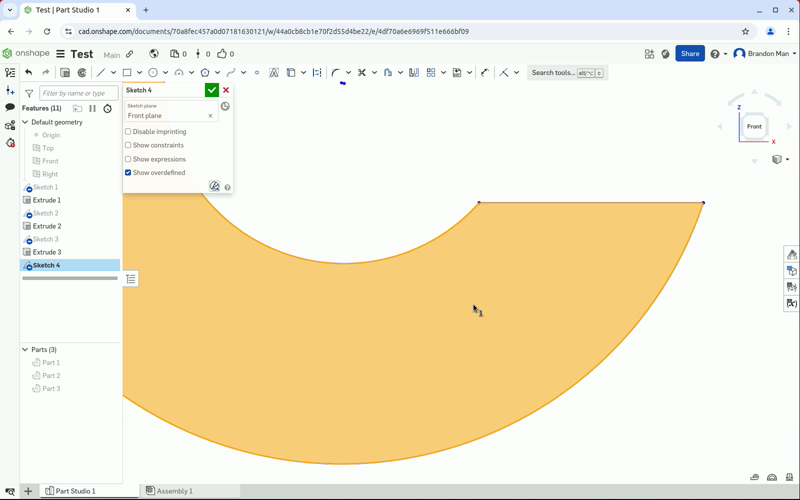
scroll(-6)
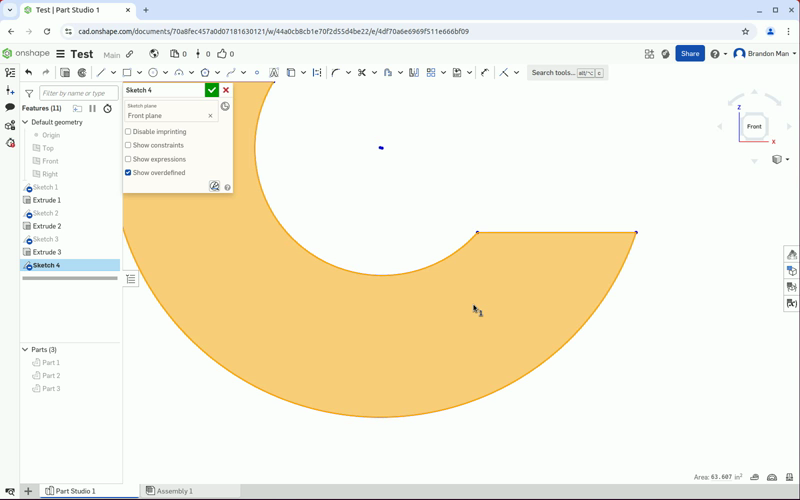
scroll(-6)
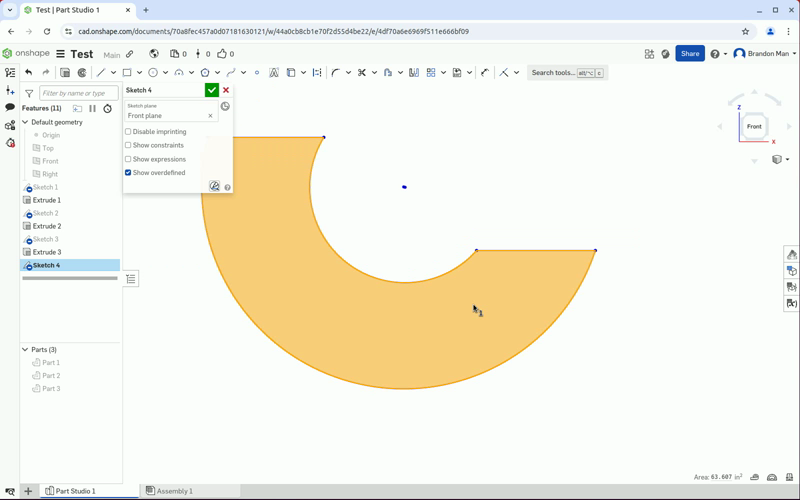
scroll(-6)
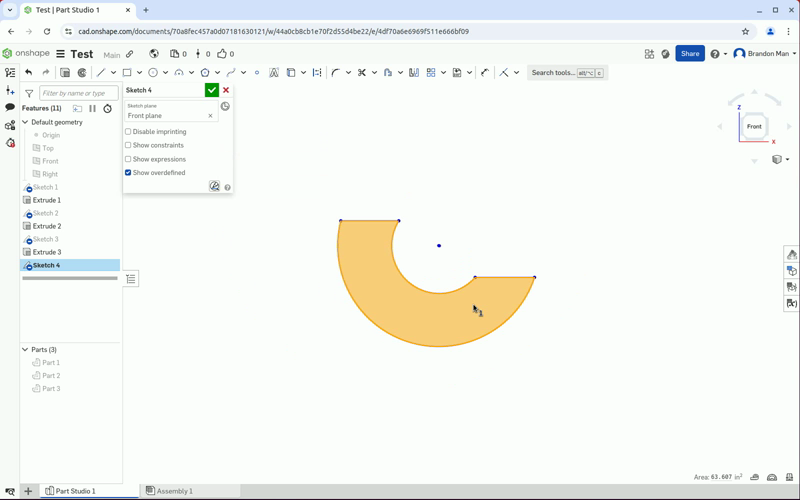
scroll(-6)
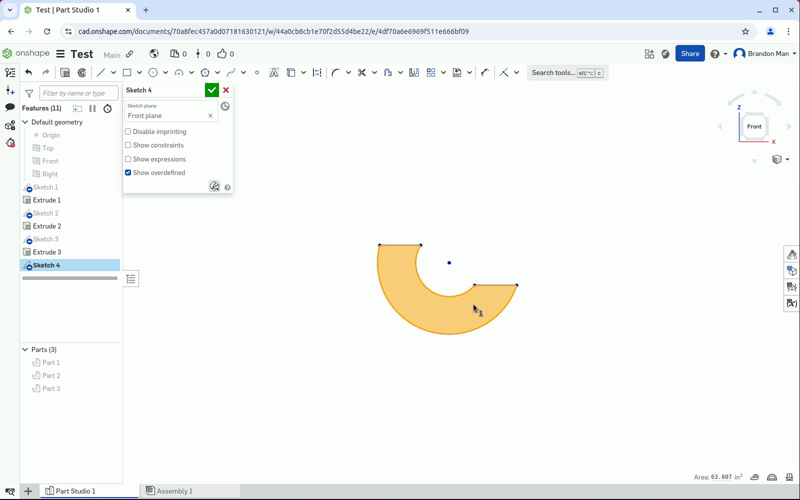
scroll(-6)
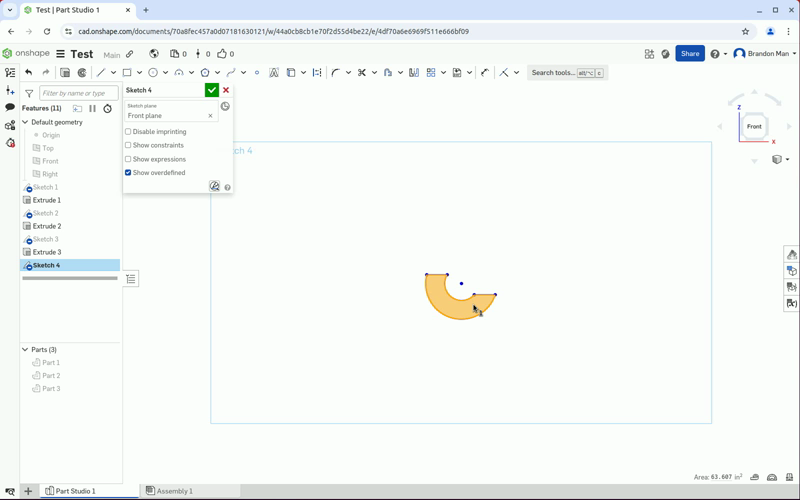
mouse_move(73, 352)
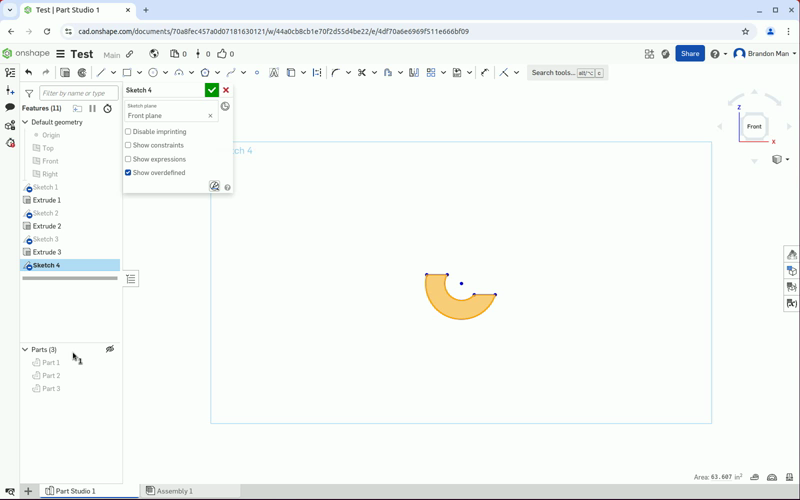
key(shift+y)
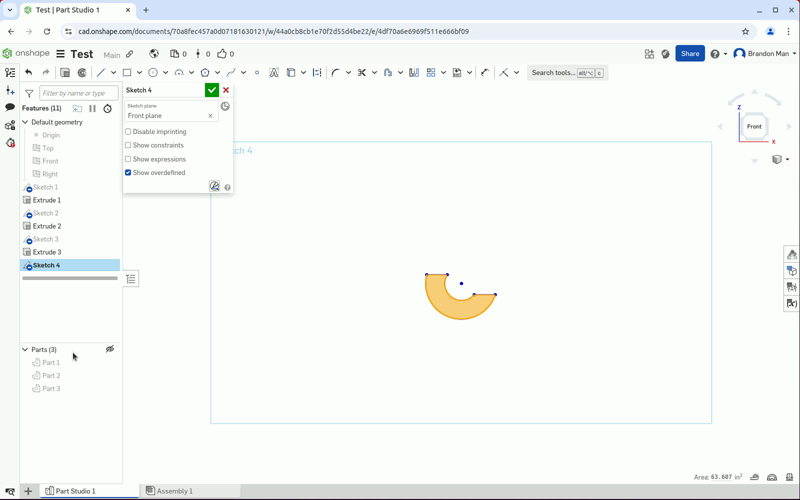
key(shift+e)
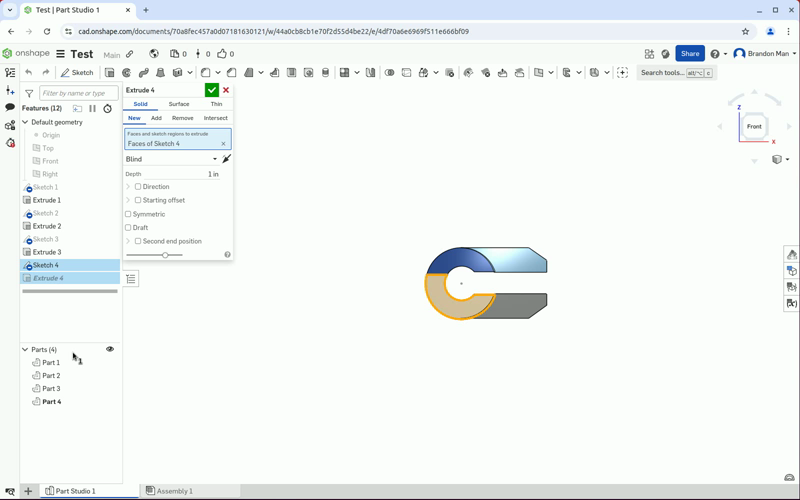
mouse_move(143, 106)
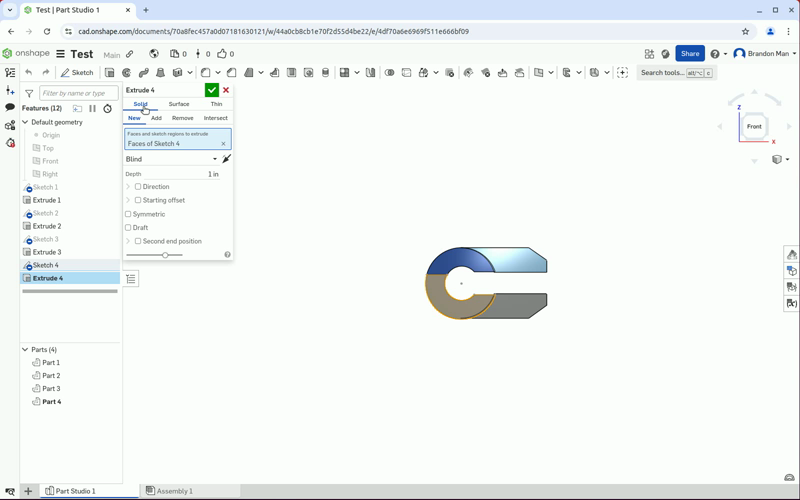
click(143, 106)
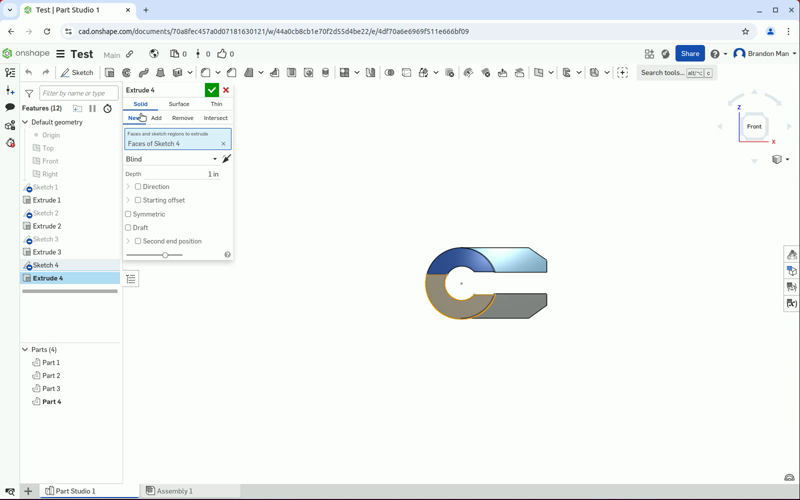
mouse_move(137, 120)
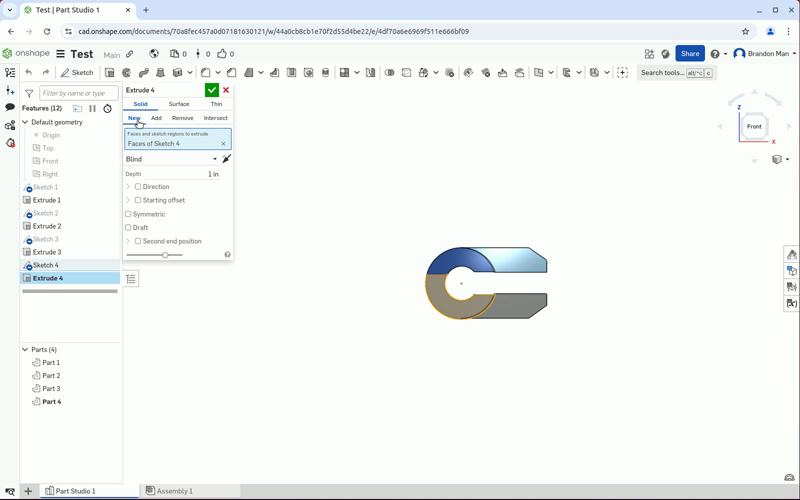
click(137, 120)
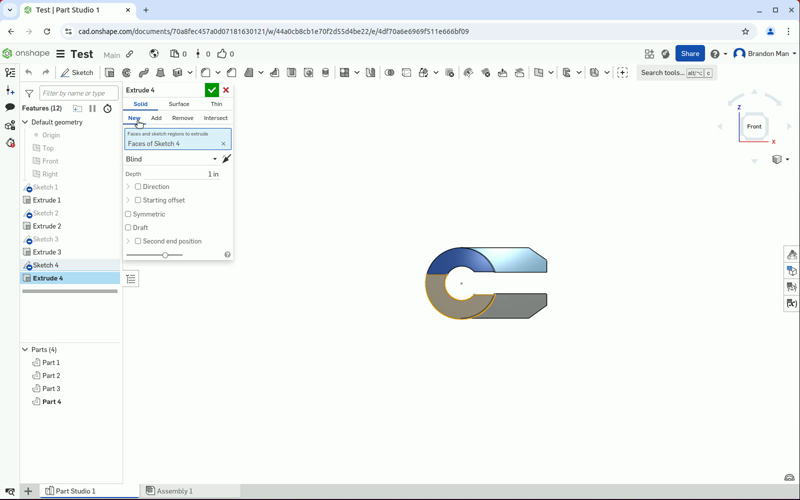
key(tab, 4)
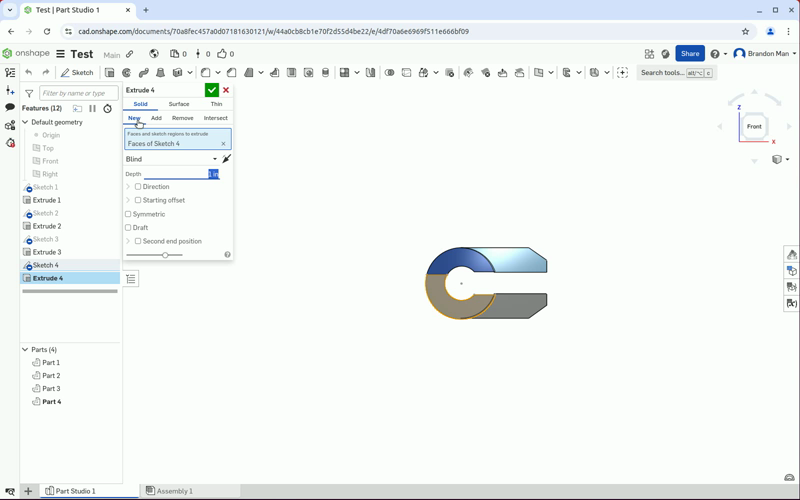
text(23.108)
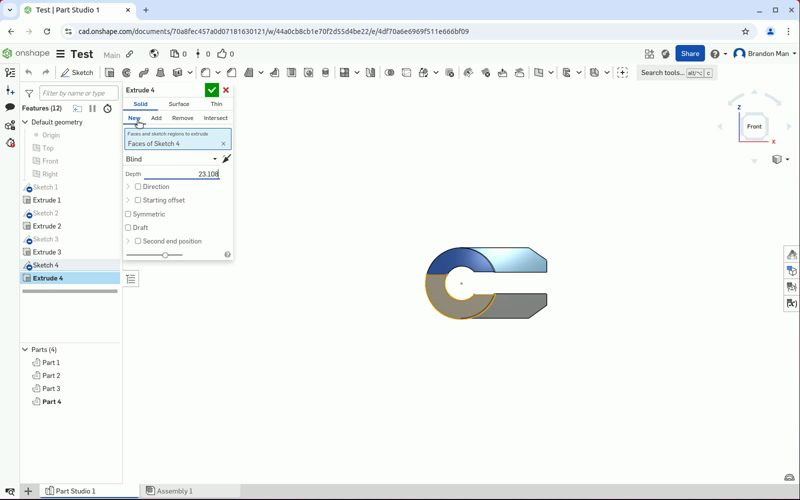
key(enter)
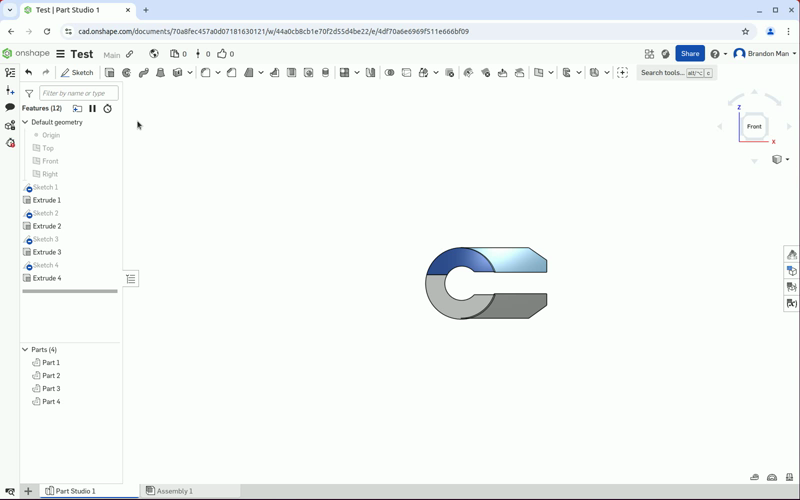
key(shift+h)
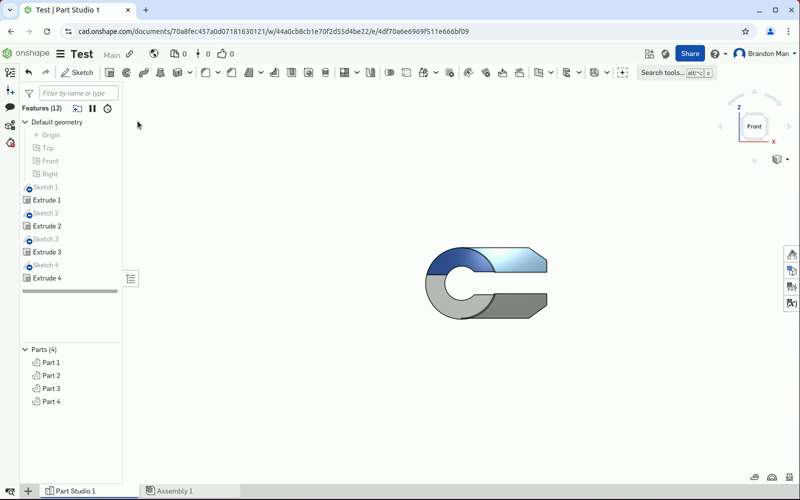
key(shift+h)
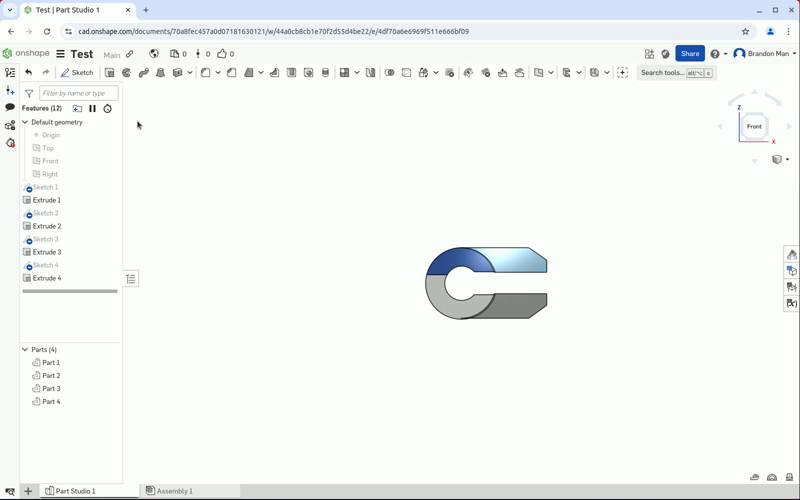
mouse_move(73, 189)
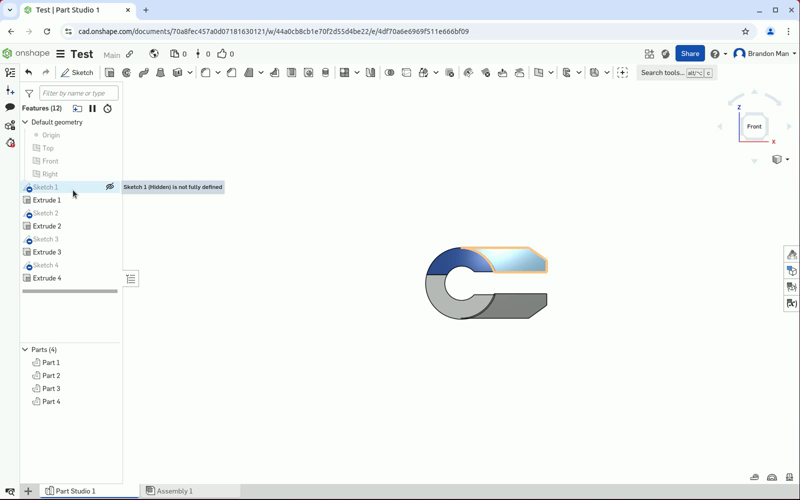
click(73, 189)
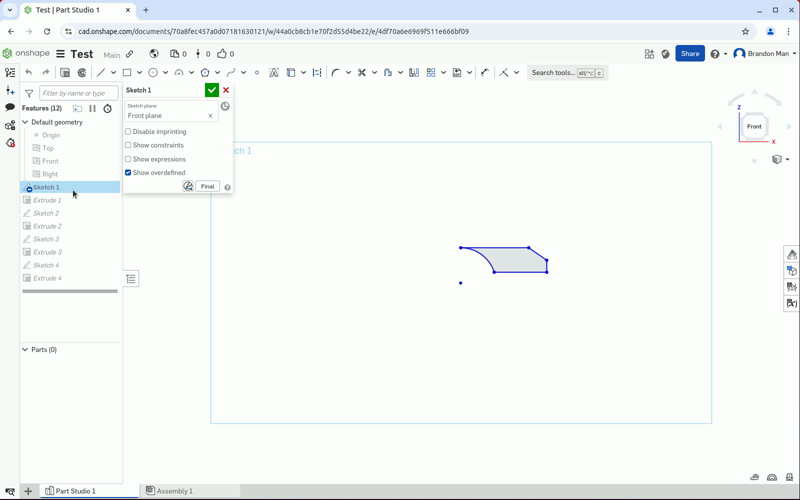
mouse_move(229, 92)
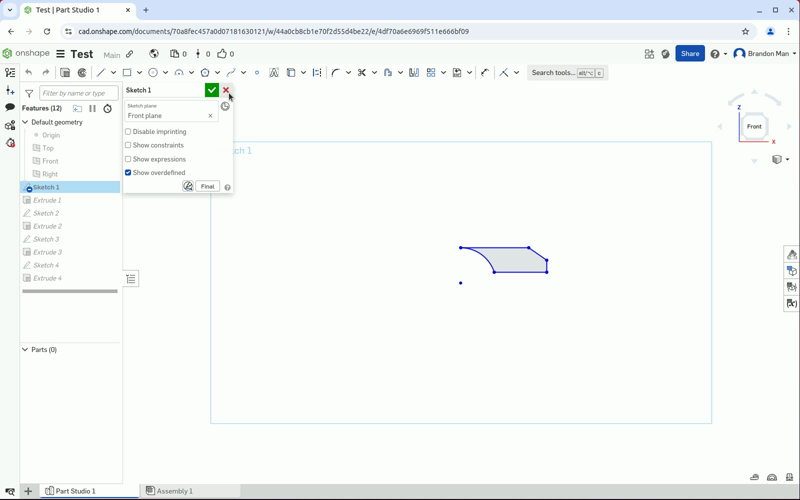
click(229, 92)
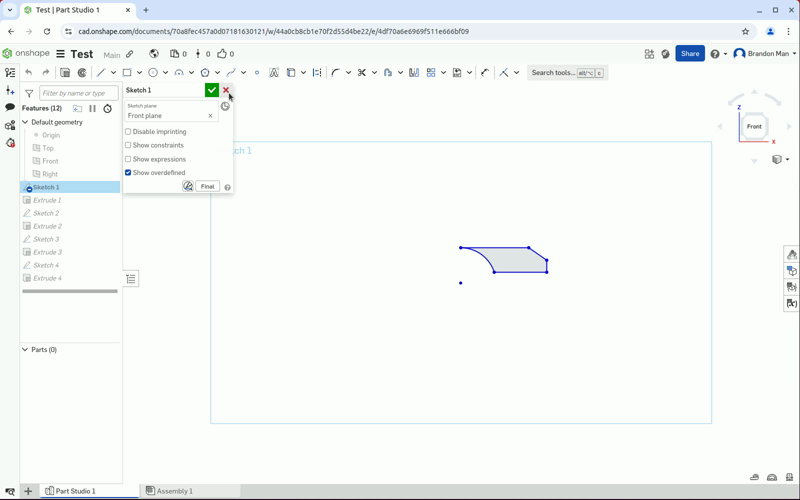
key(shift+s)
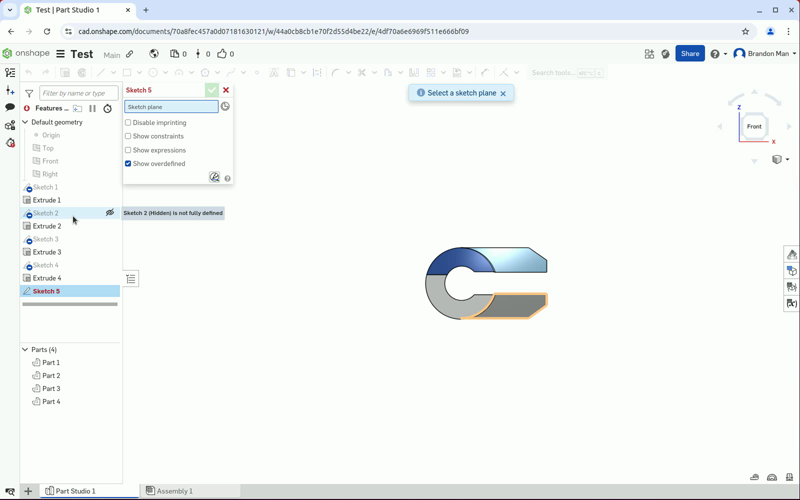
scroll(3)
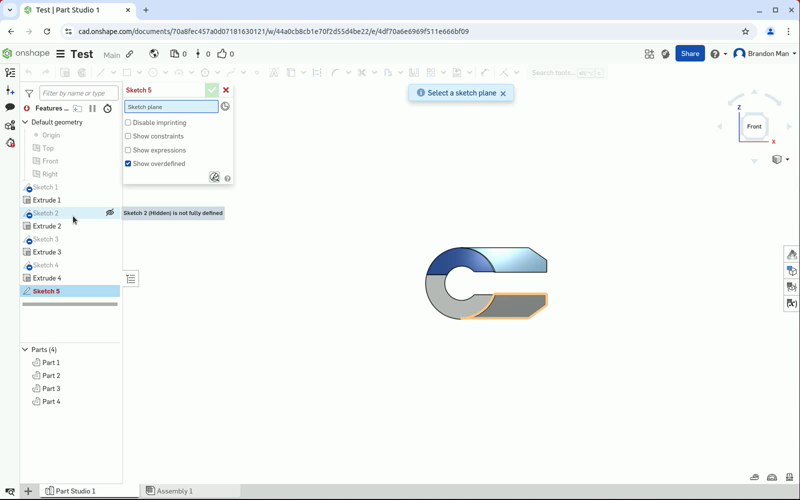
mouse_move(73, 163)
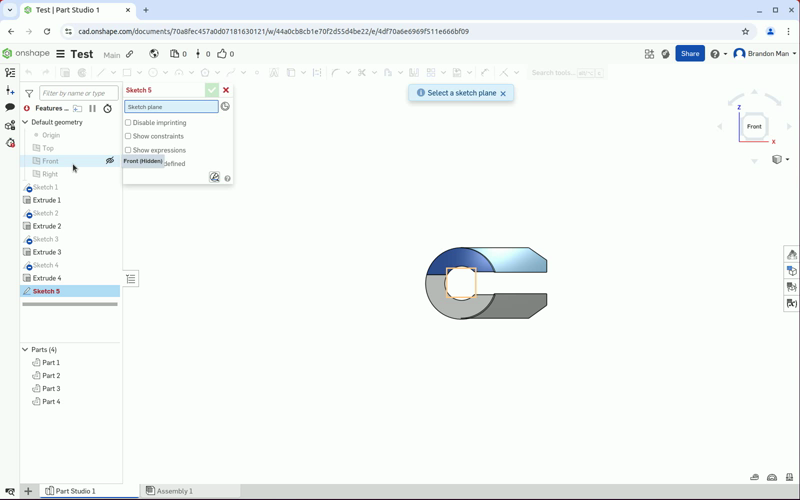
click(73, 163)
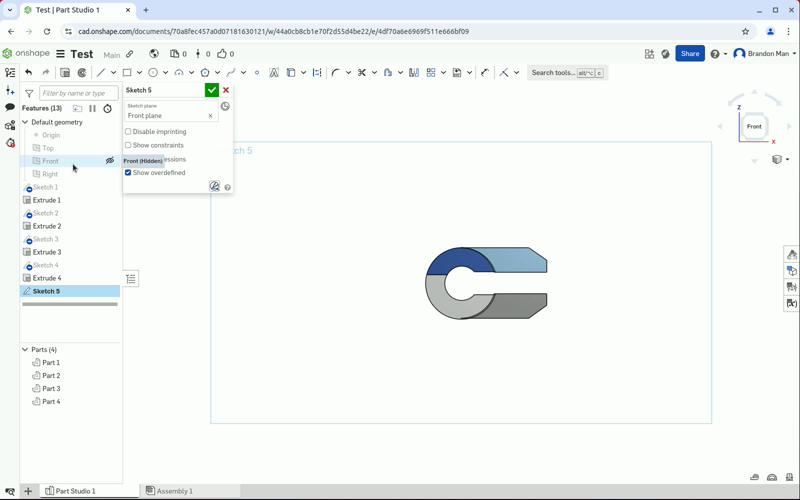
mouse_move(73, 352)
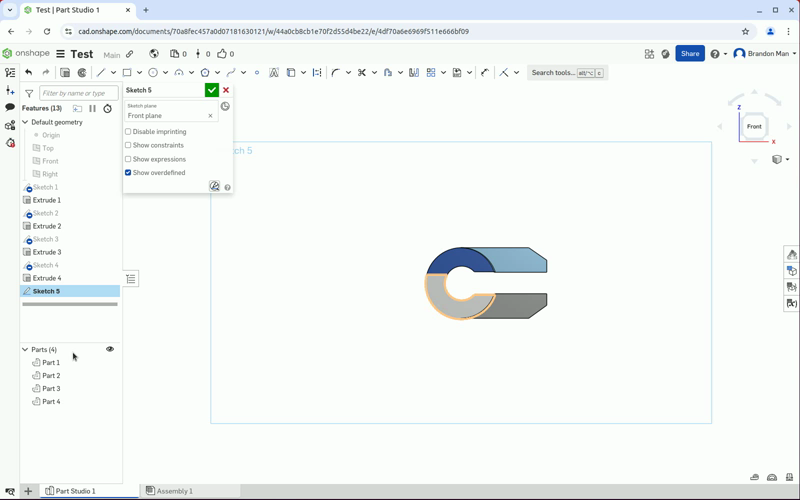
key(y)
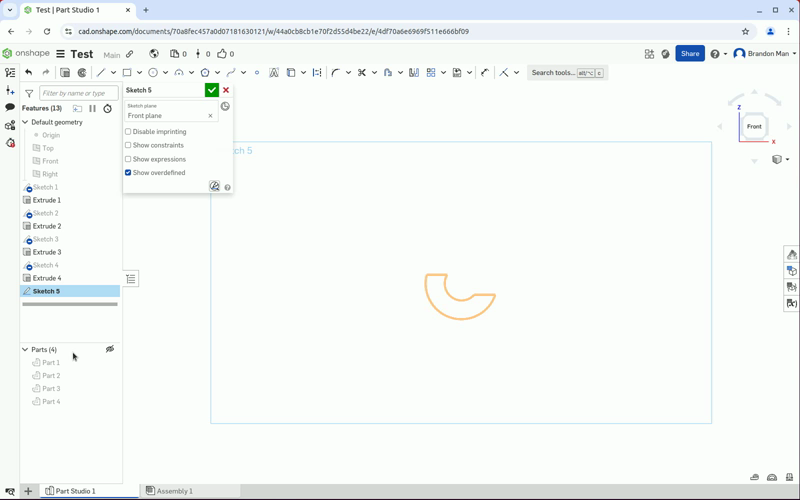
key(l)
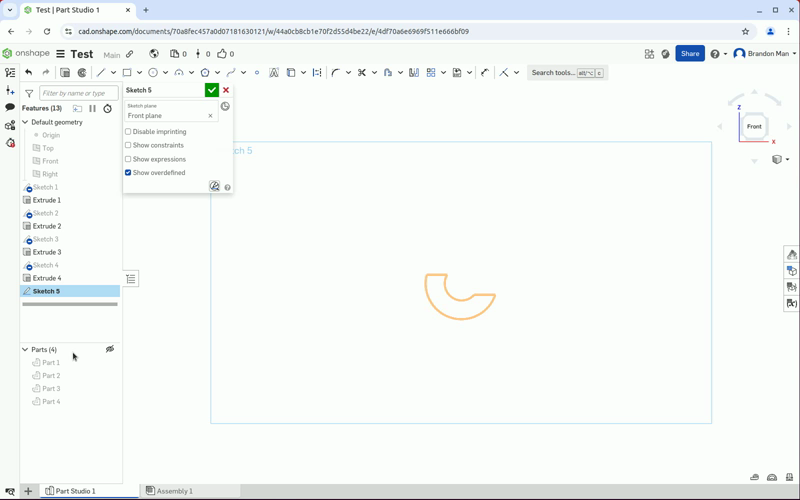
key_down(shift)
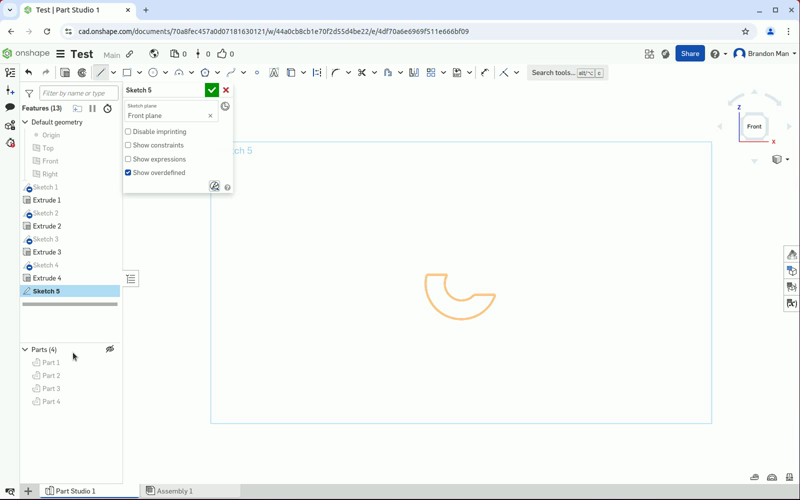
mouse_move(473, 294)
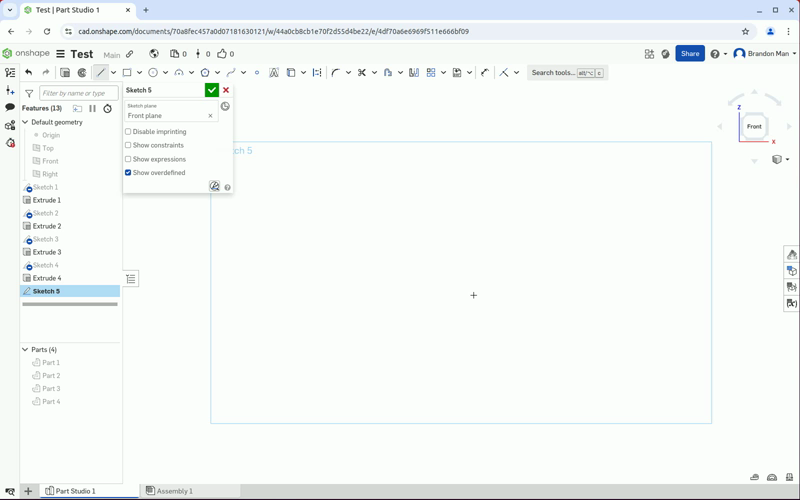
click(473, 294)
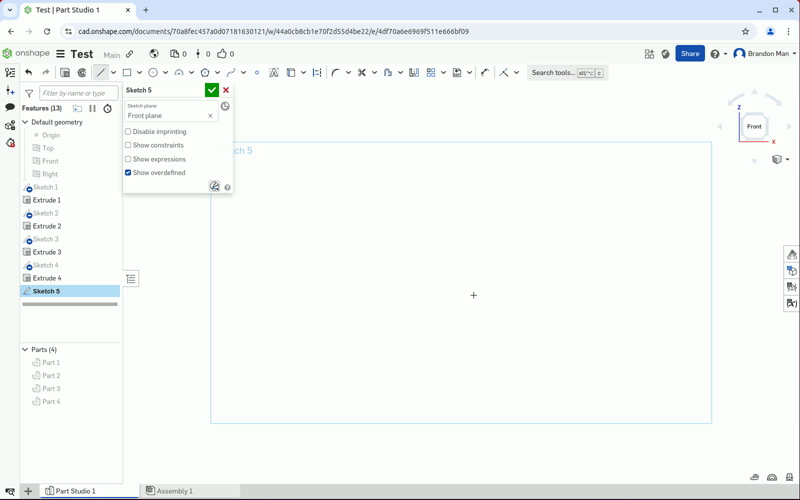
key_up(shift)
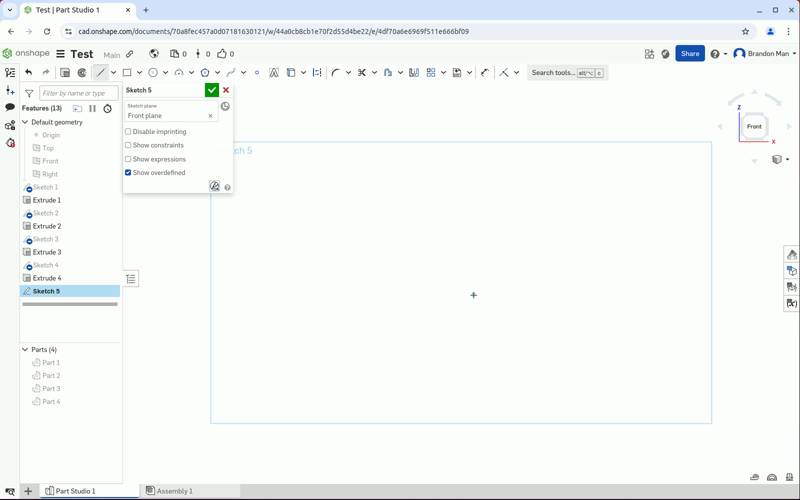
key_down(shift)
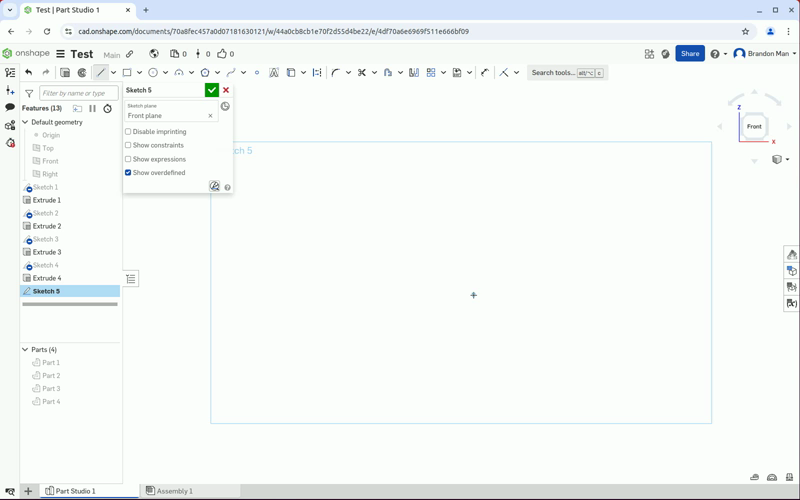
mouse_move(503, 294)
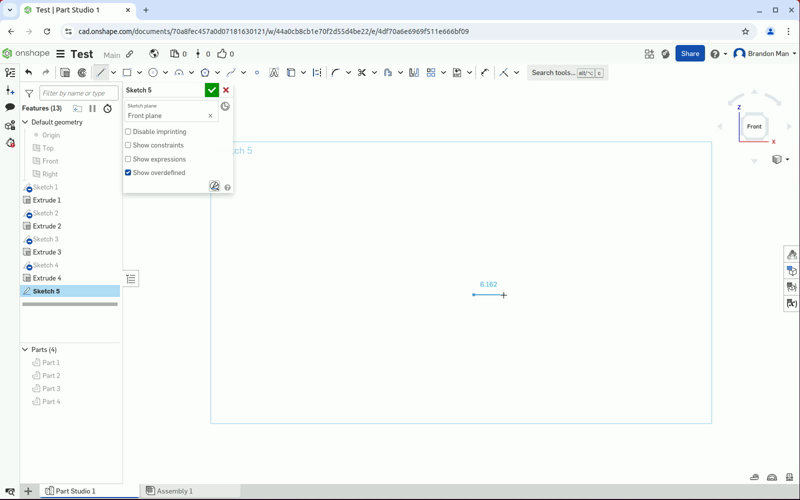
mouse_move(494, 294)
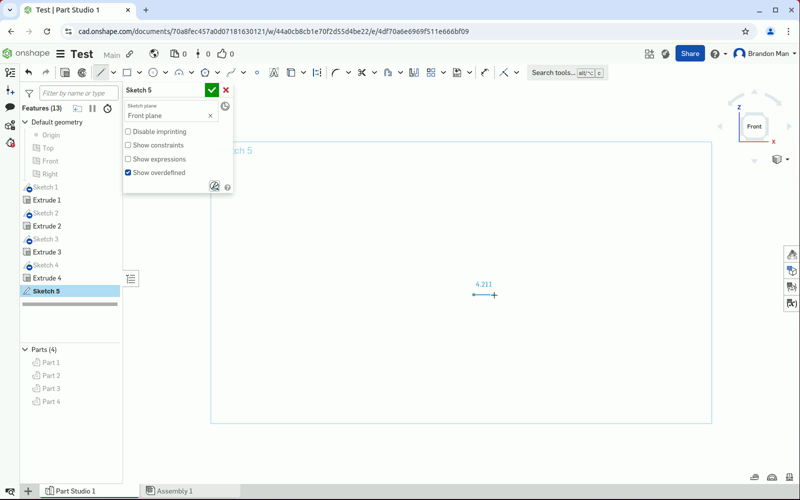
click(494, 294)
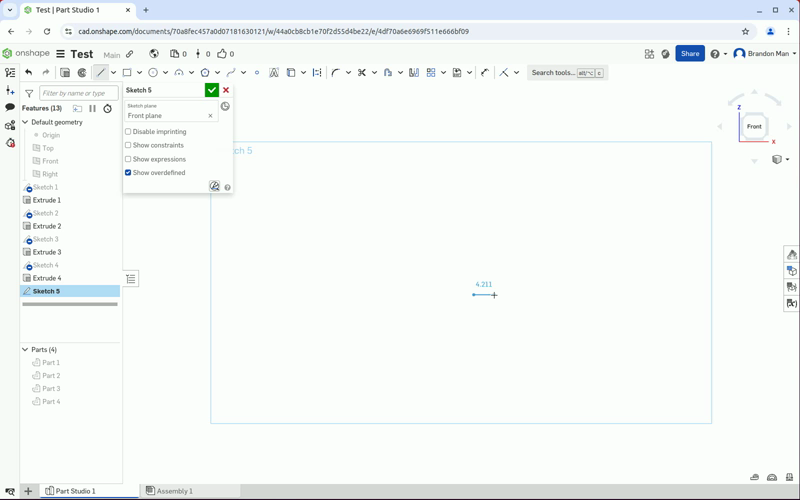
key_up(shift)
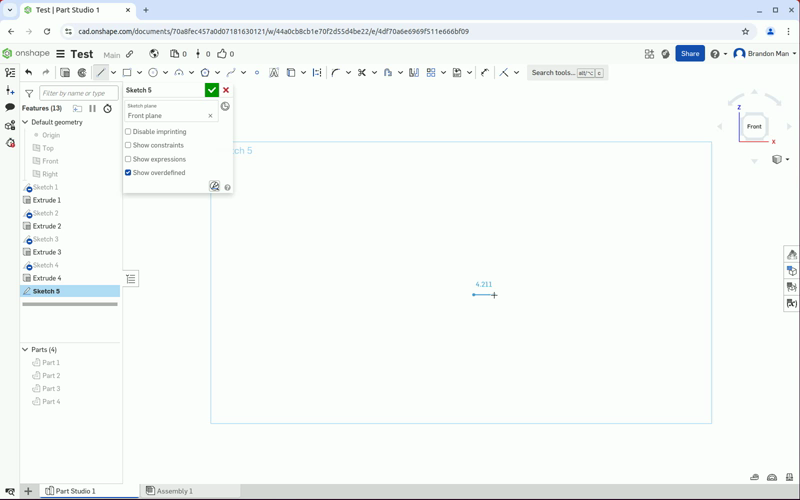
key_down(shift)
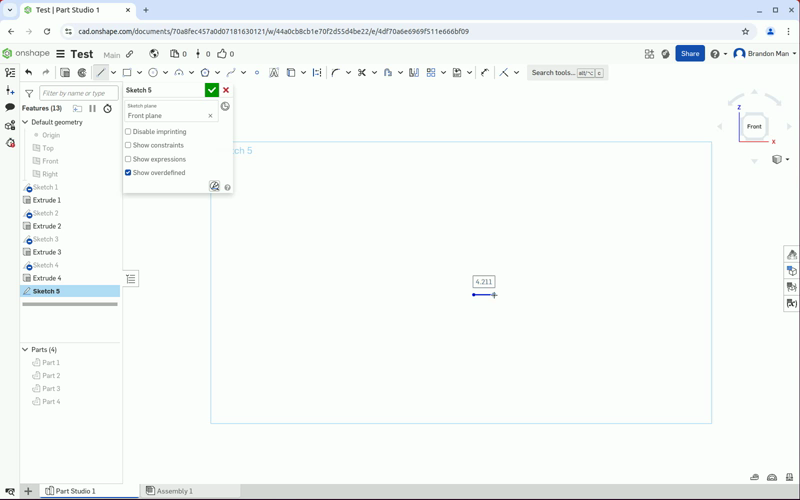
mouse_move(524, 294)
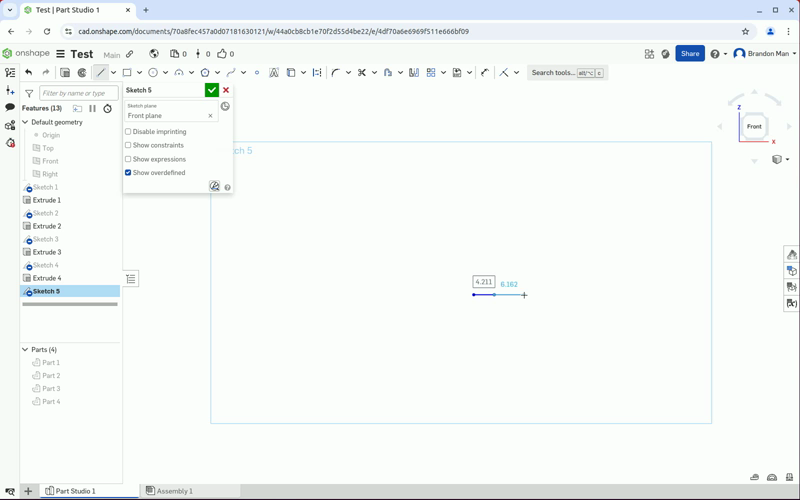
mouse_move(546, 294)
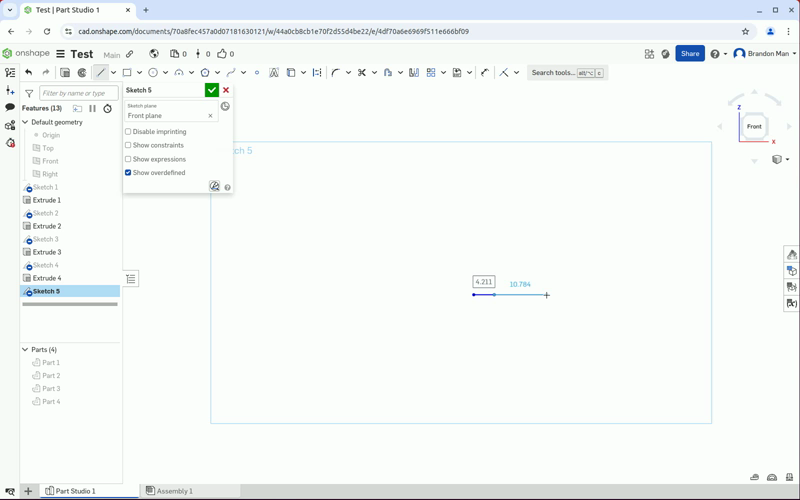
click(546, 294)
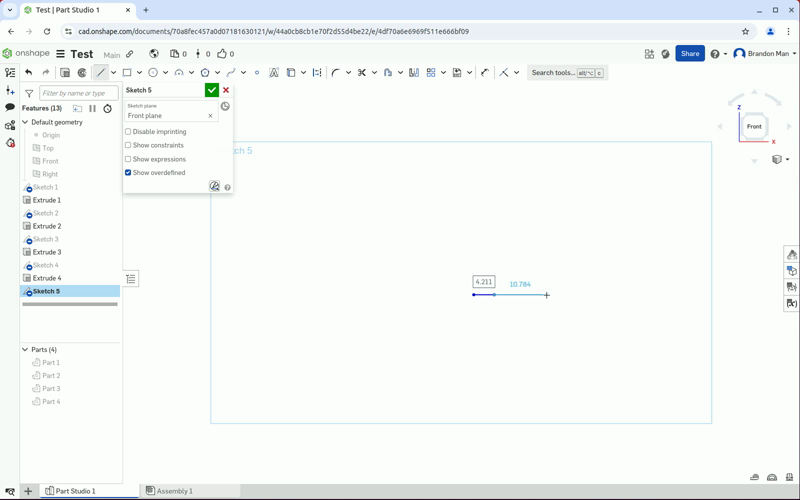
key_up(shift)
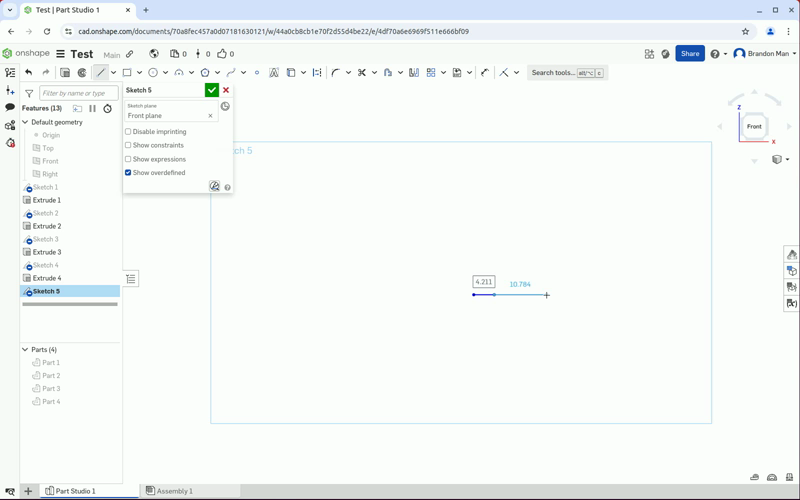
key_down(shift)
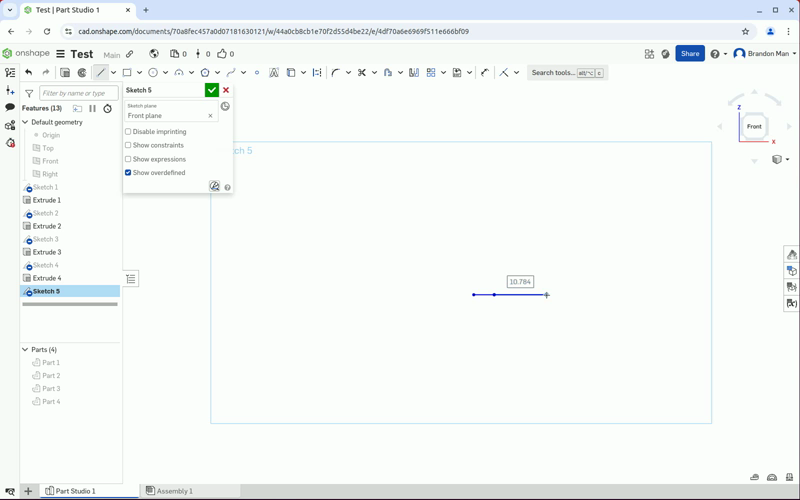
mouse_move(576, 294)
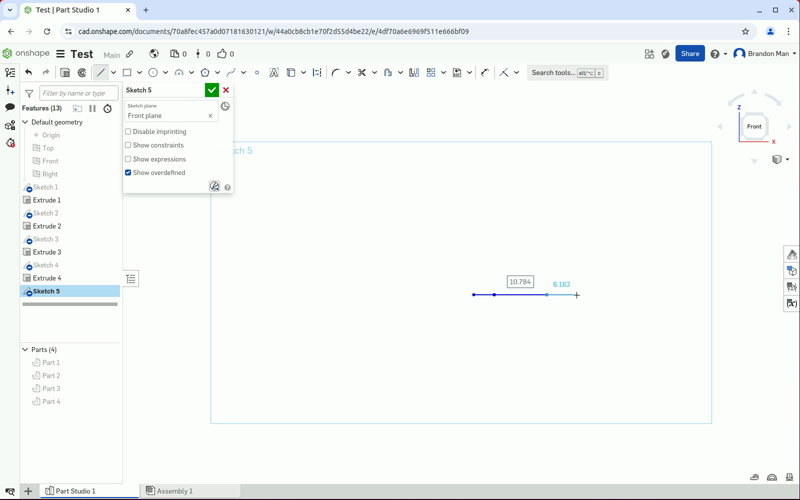
mouse_move(546, 272)
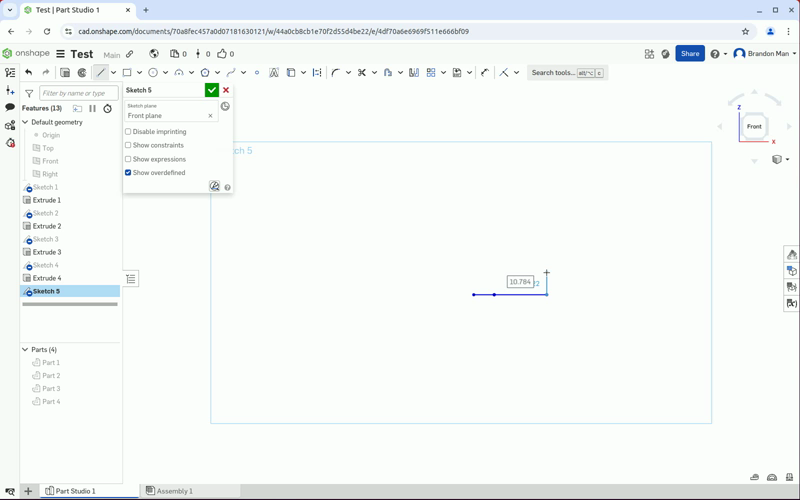
click(546, 272)
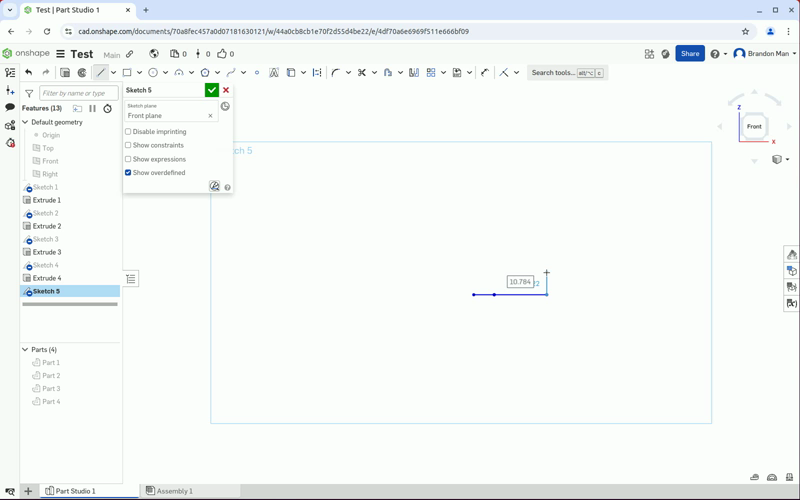
key_up(shift)
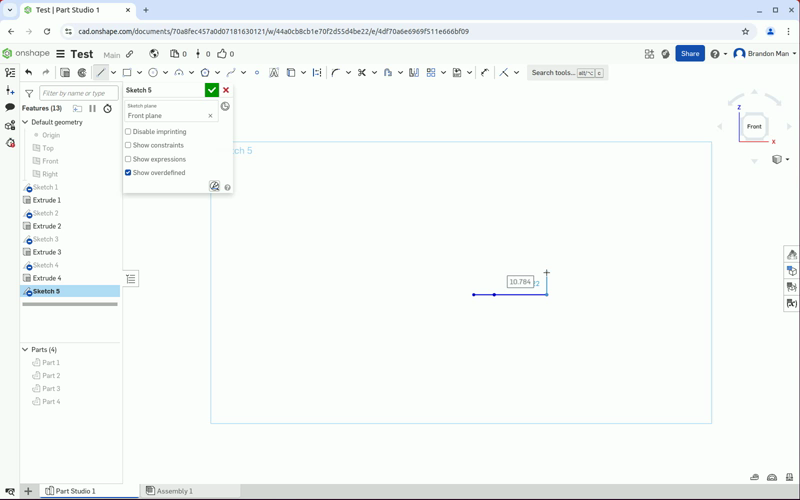
key_down(shift)
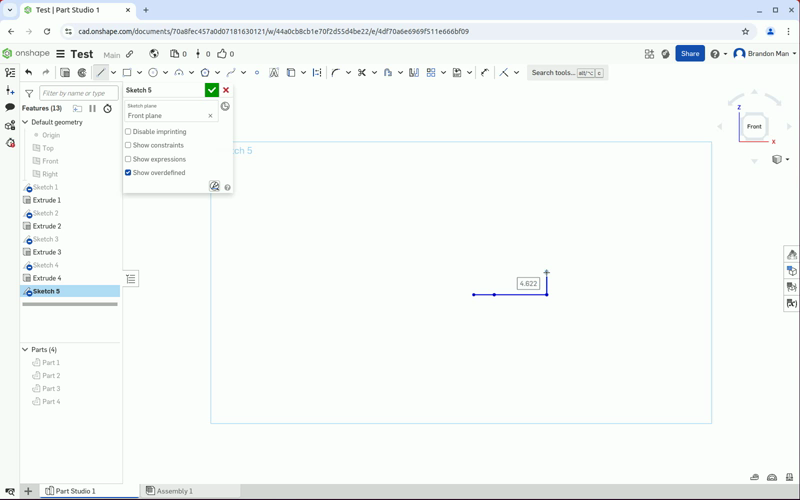
mouse_move(576, 272)
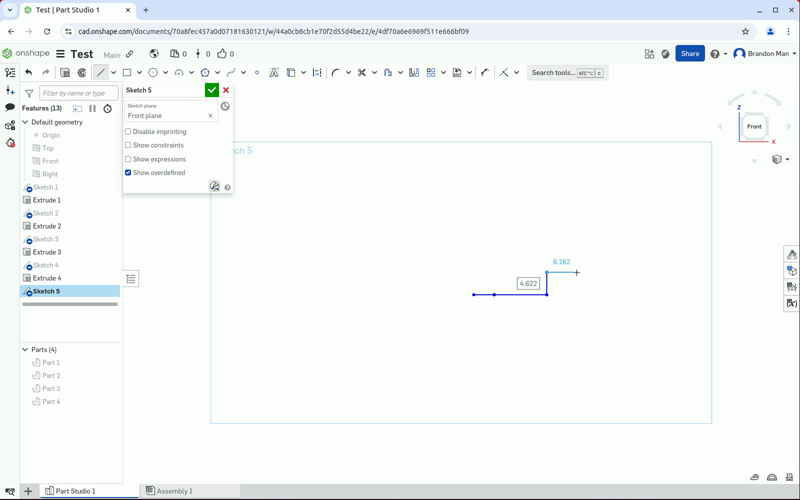
mouse_move(494, 272)
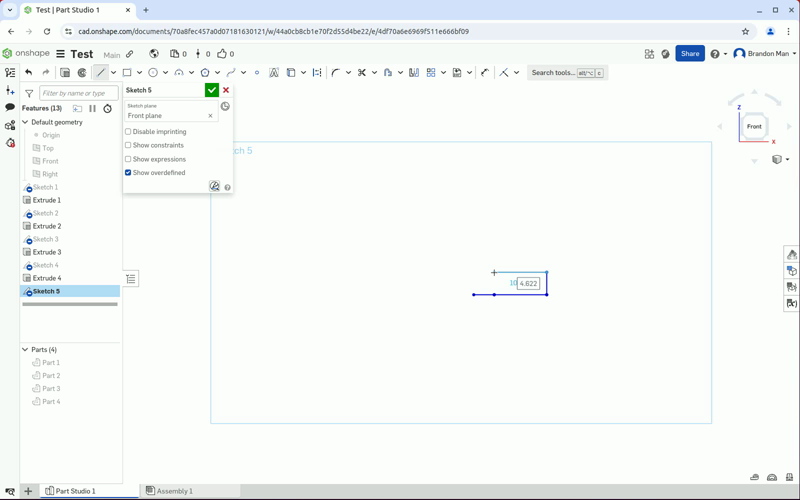
click(494, 272)
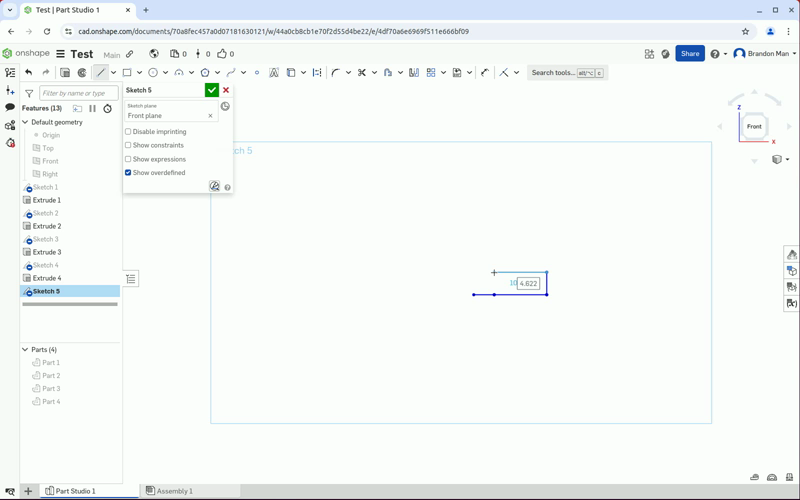
key_up(shift)
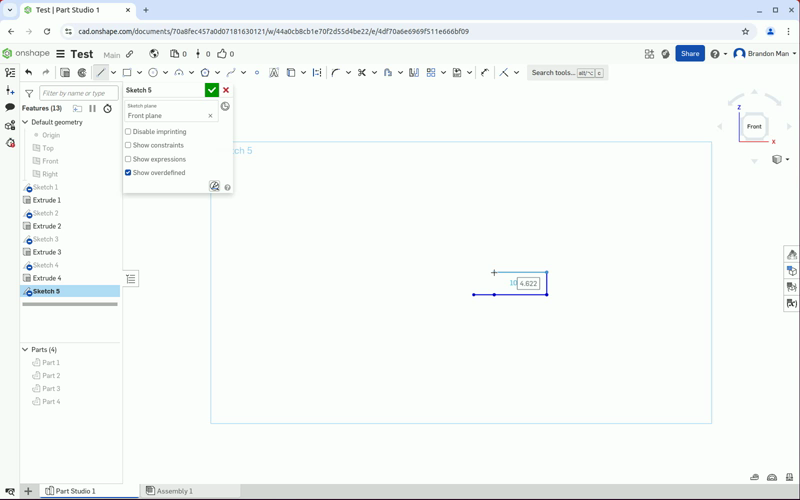
key_down(shift)
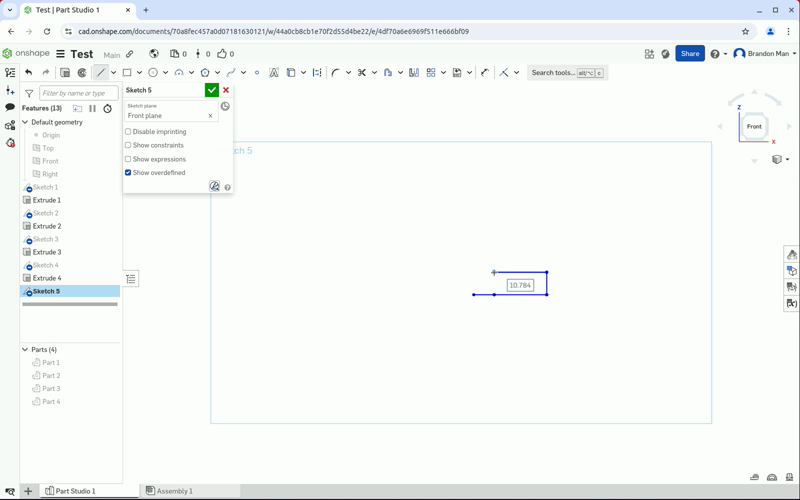
mouse_move(524, 272)
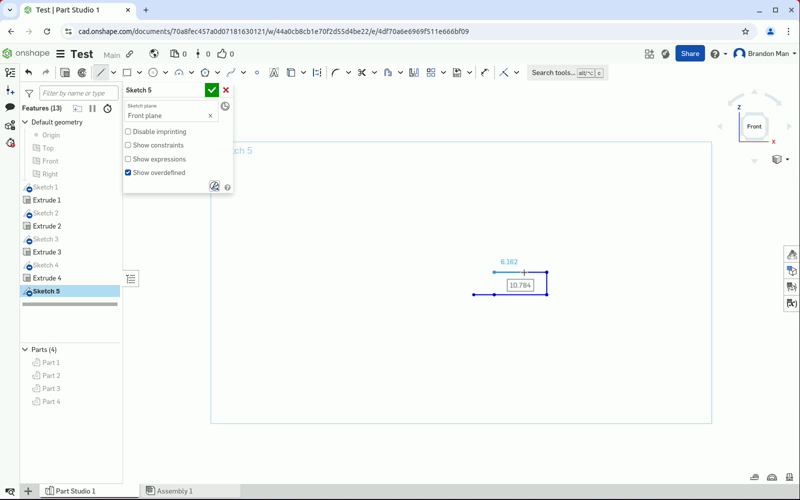
mouse_move(473, 272)
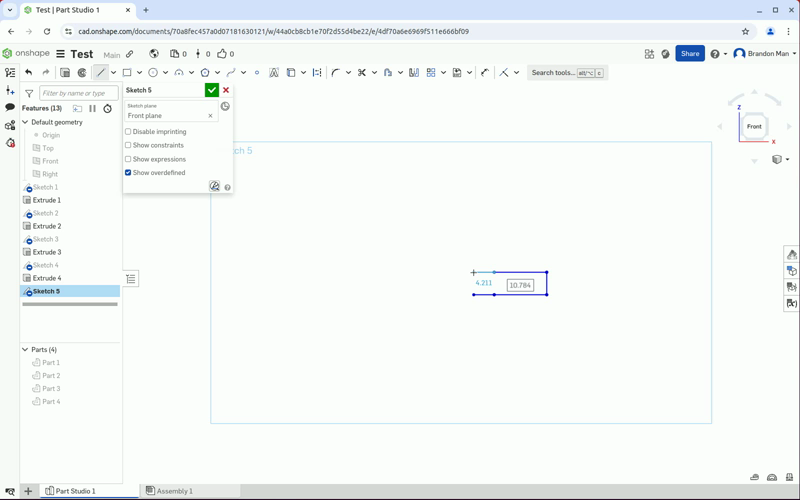
click(473, 272)
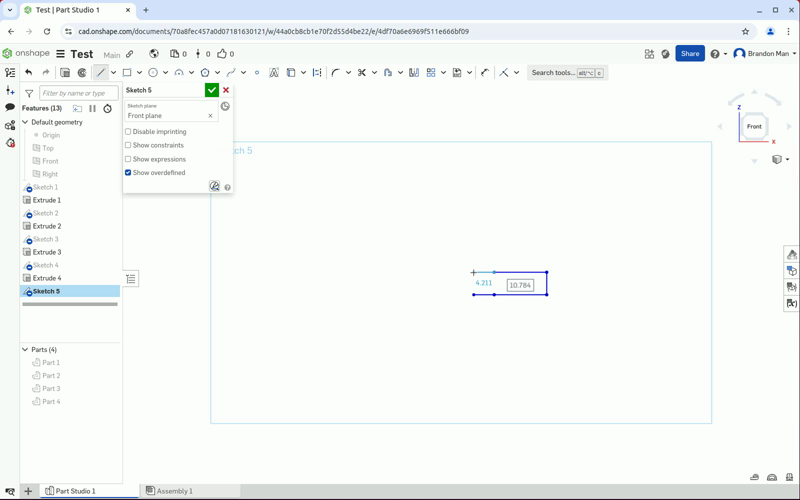
key_up(shift)
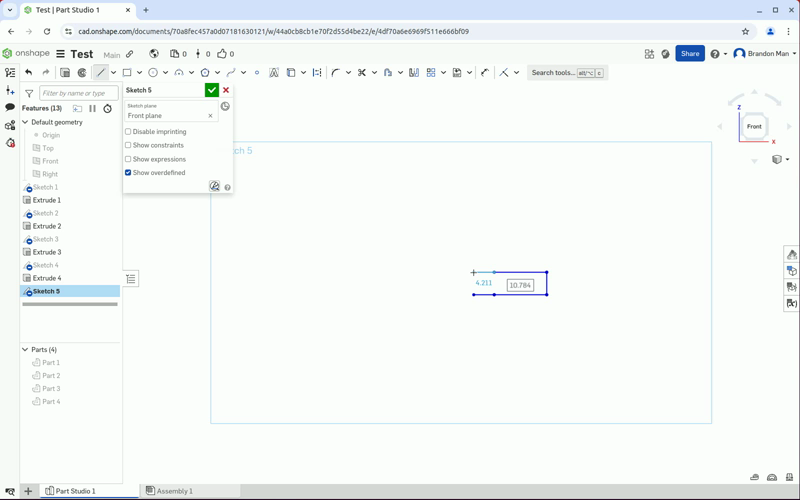
key(esc)
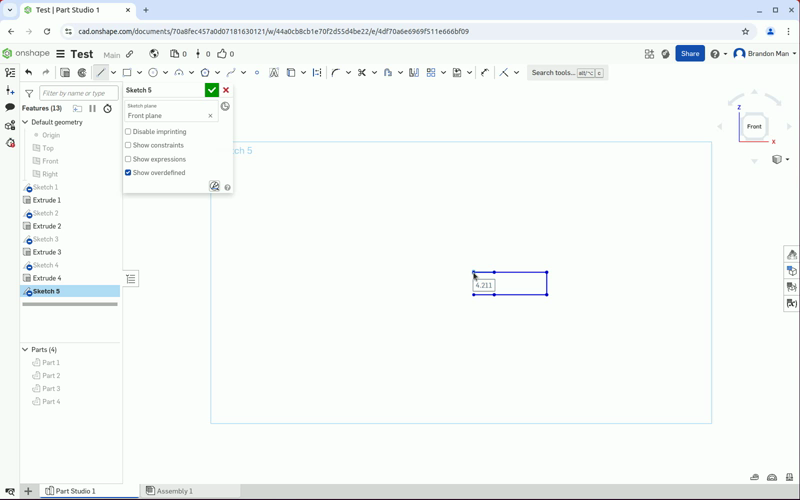
key(a)
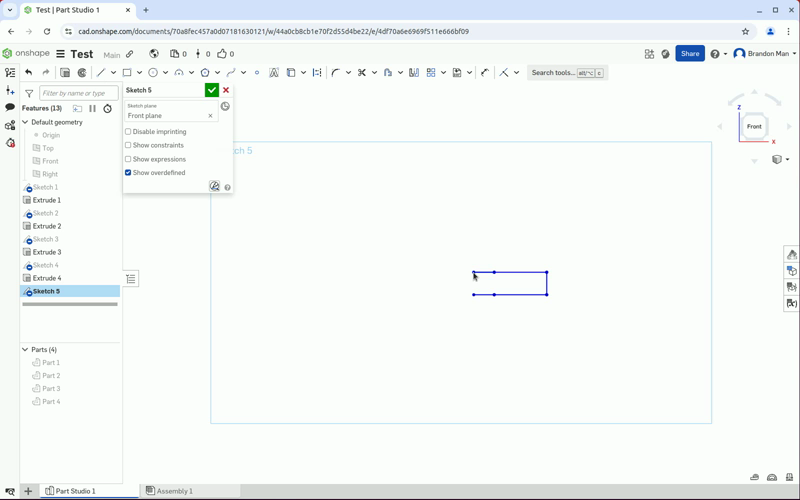
mouse_move(473, 272)
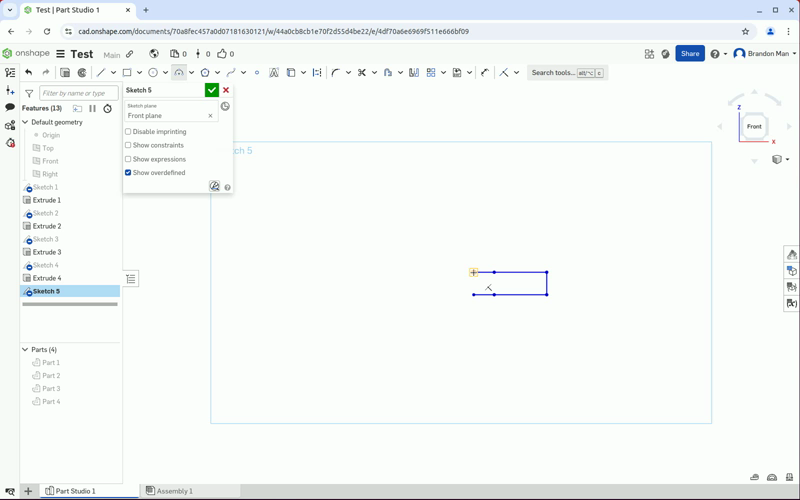
click(473, 272)
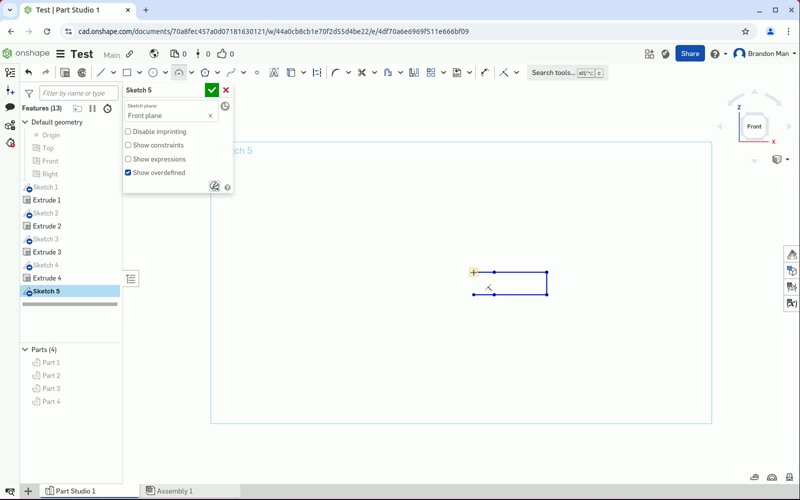
mouse_move(473, 294)
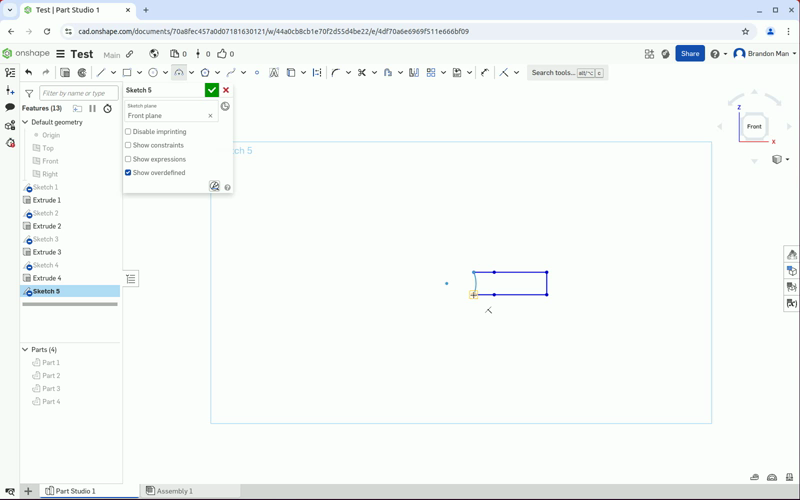
click(473, 294)
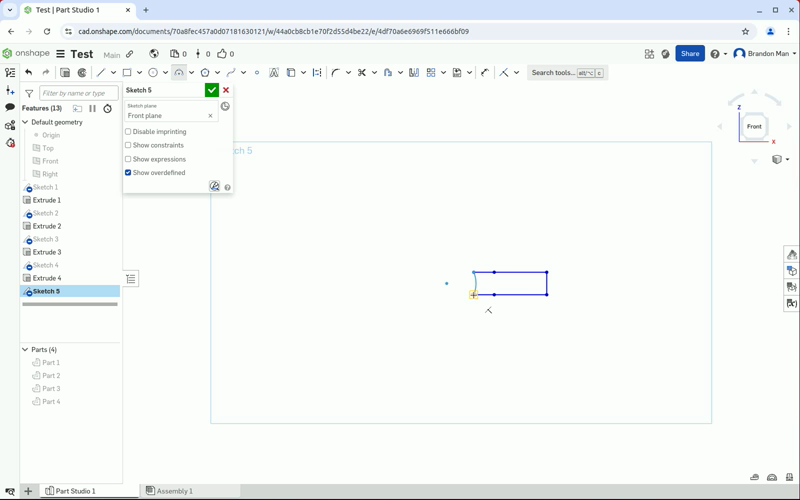
key_down(shift)
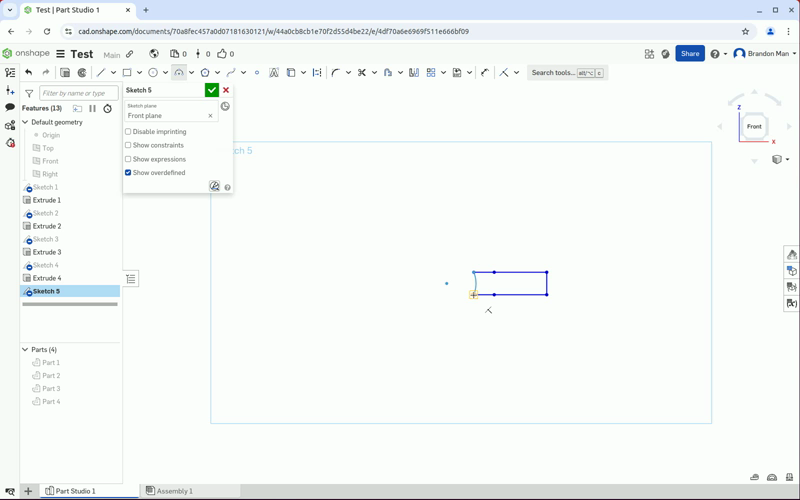
mouse_move(477, 283)
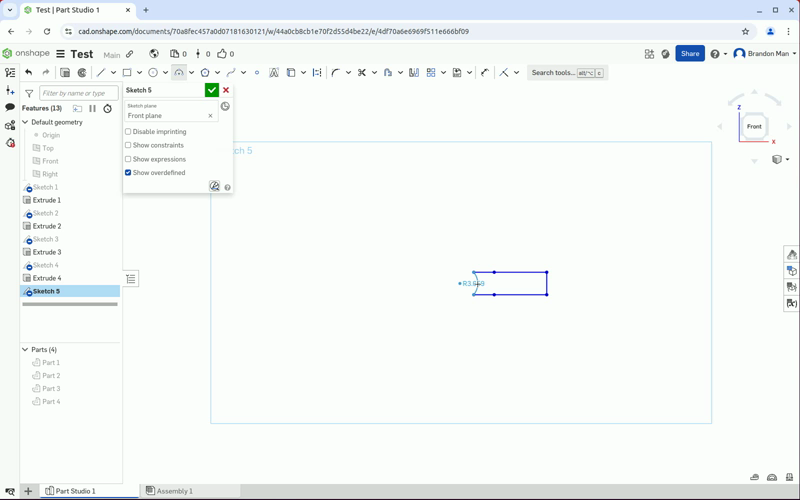
click(477, 283)
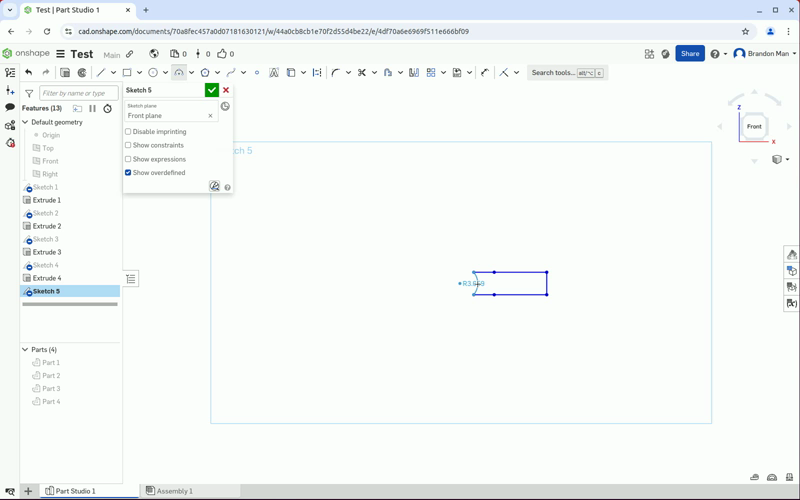
key_up(shift)
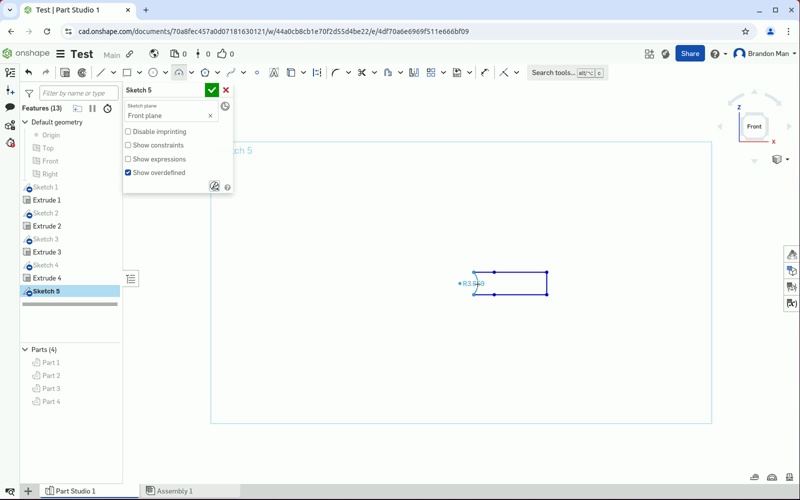
key(esc)
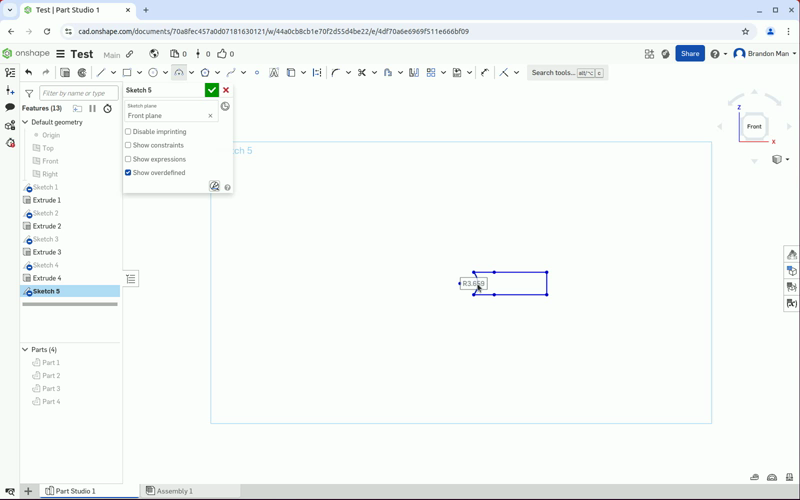
mouse_move(486, 275)
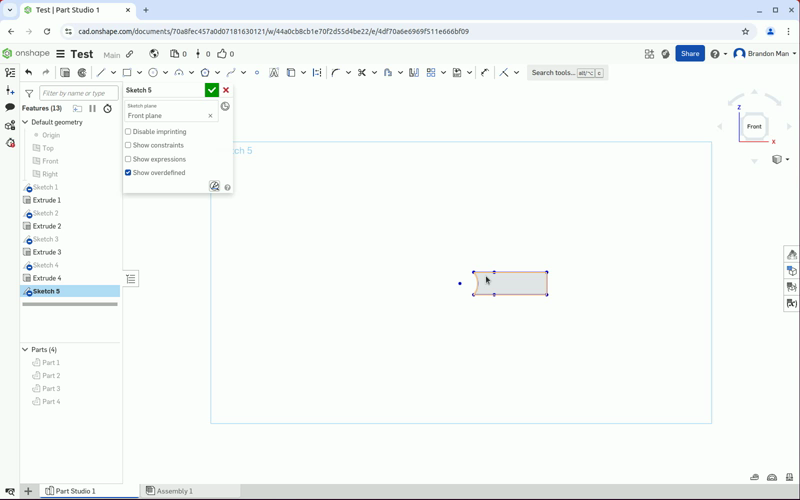
scroll(6)
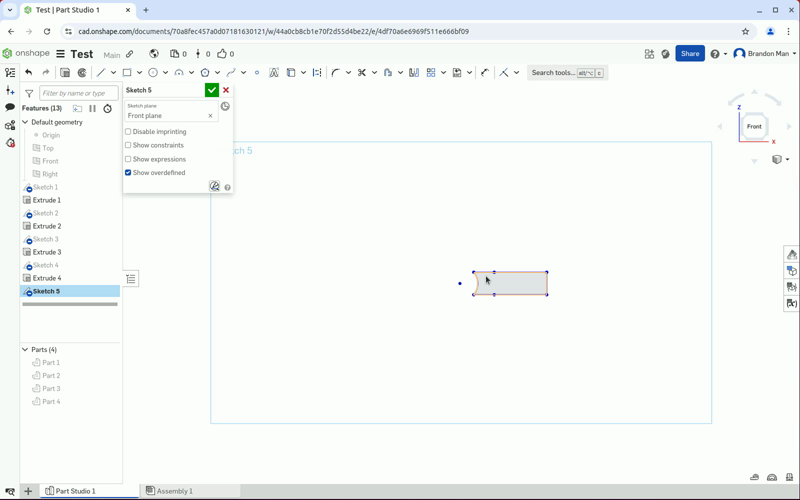
scroll(6)
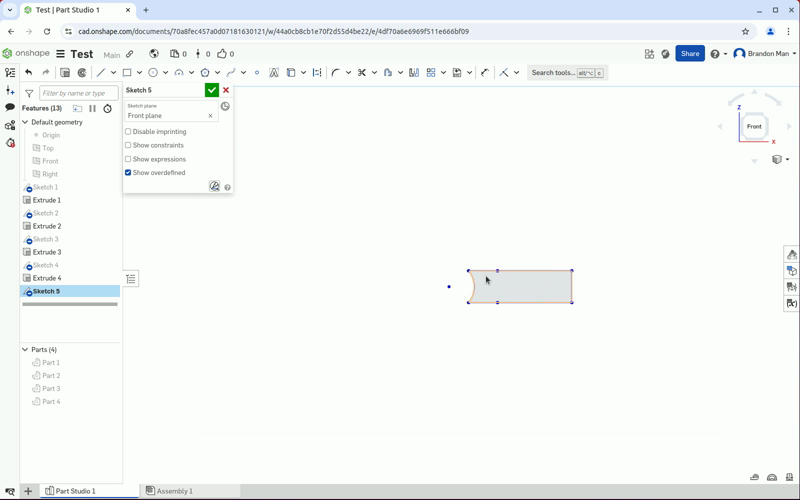
scroll(6)
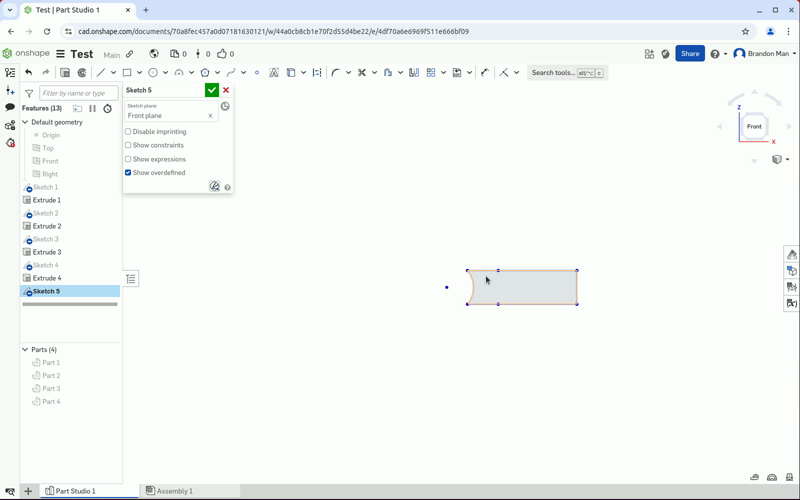
scroll(6)
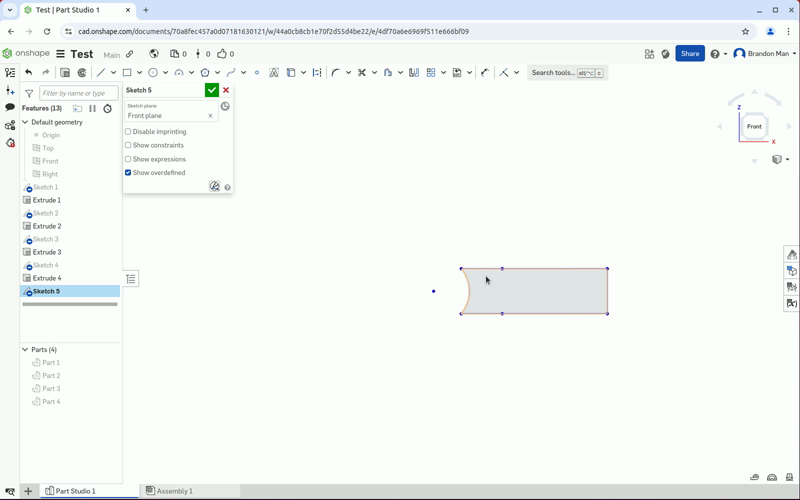
scroll(6)
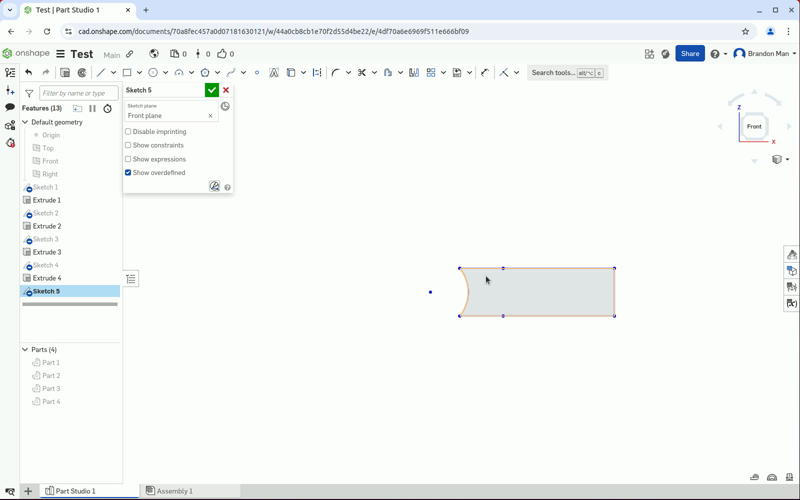
scroll(6)
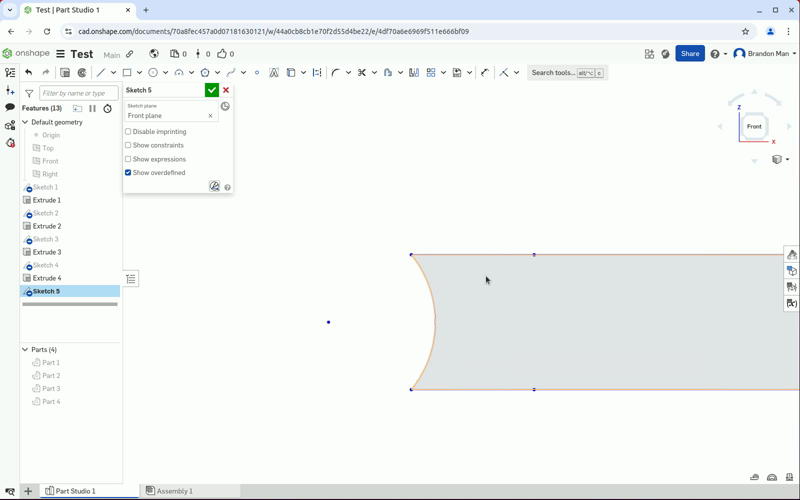
scroll(6)
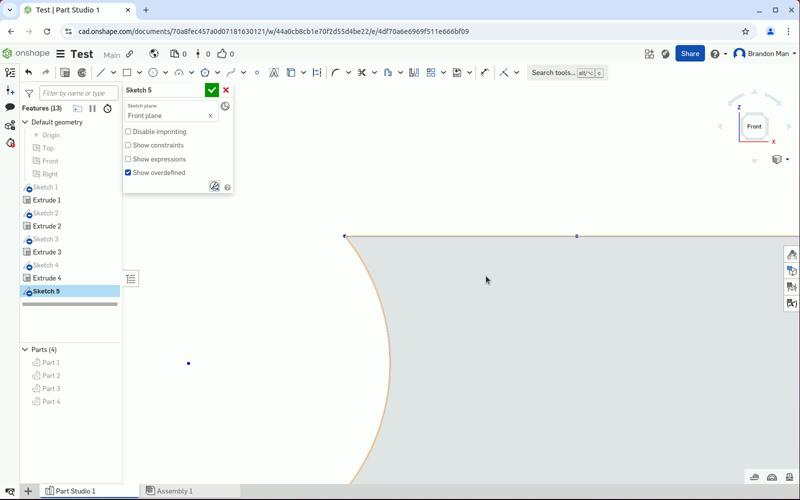
click(486, 275)
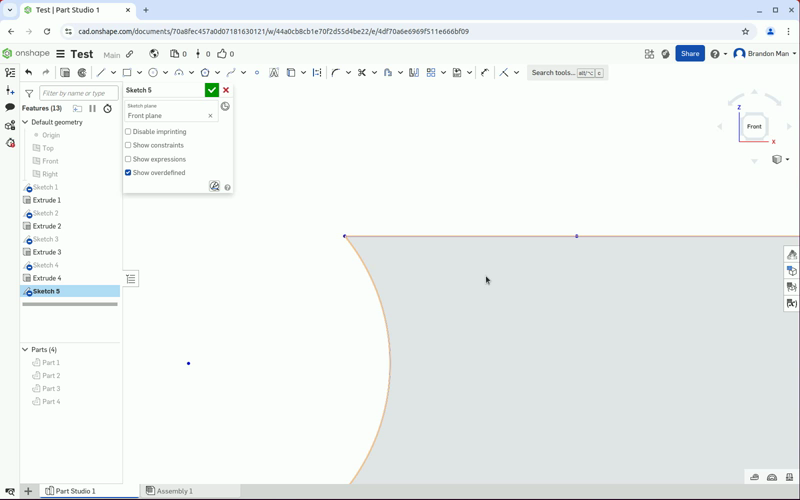
scroll(-6)
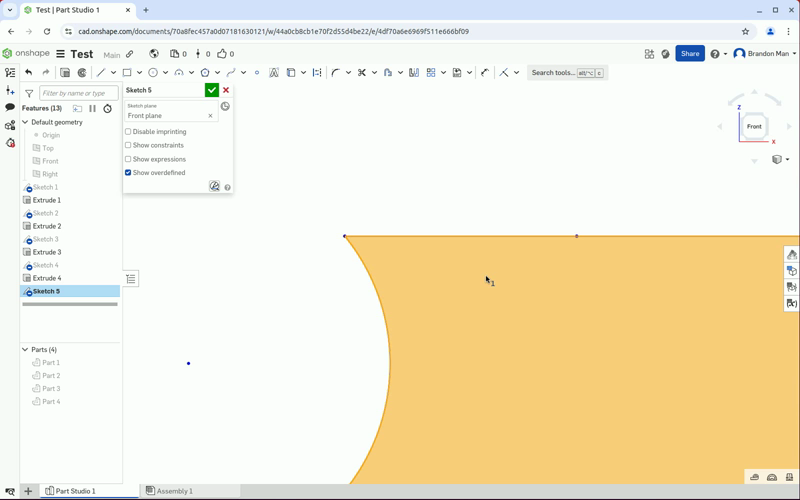
scroll(-6)
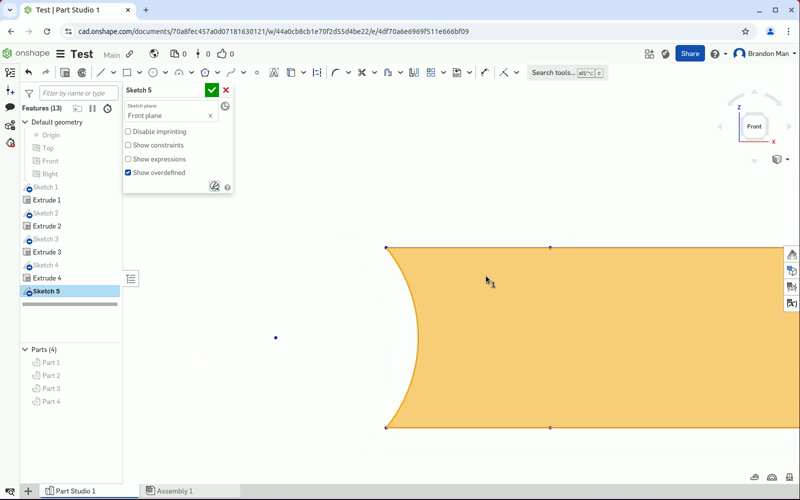
scroll(-6)
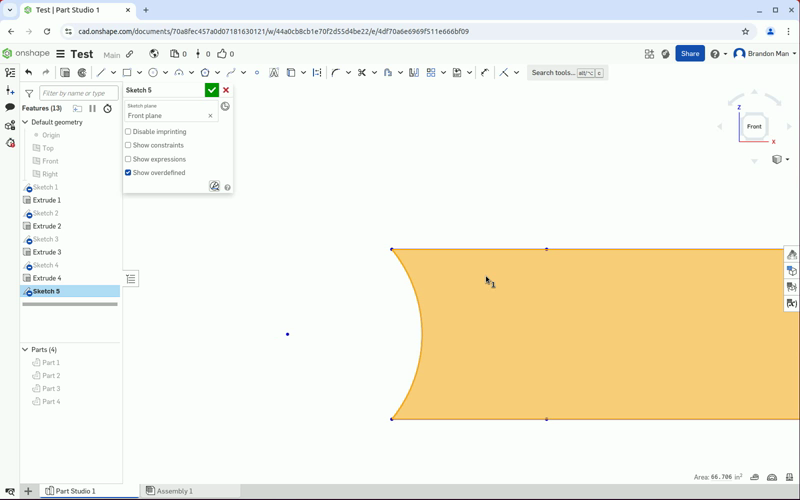
scroll(-6)
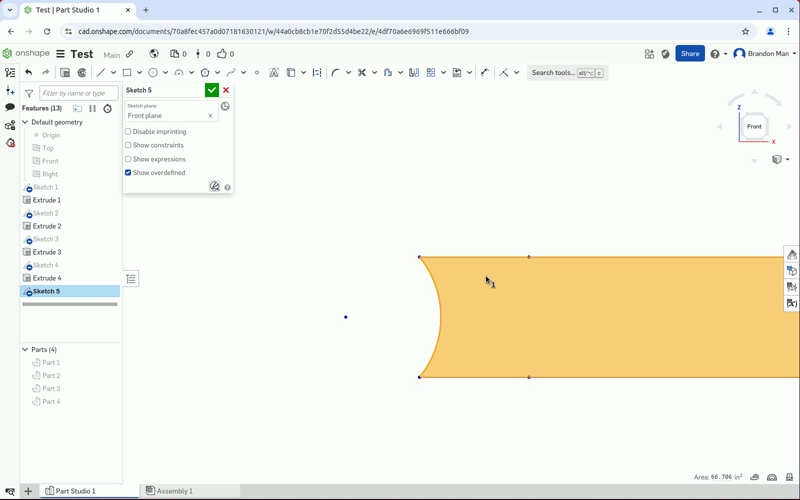
scroll(-6)
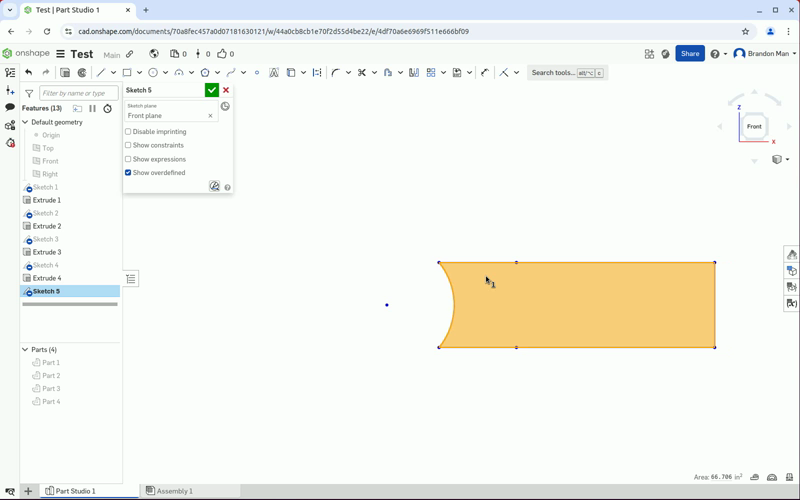
scroll(-6)
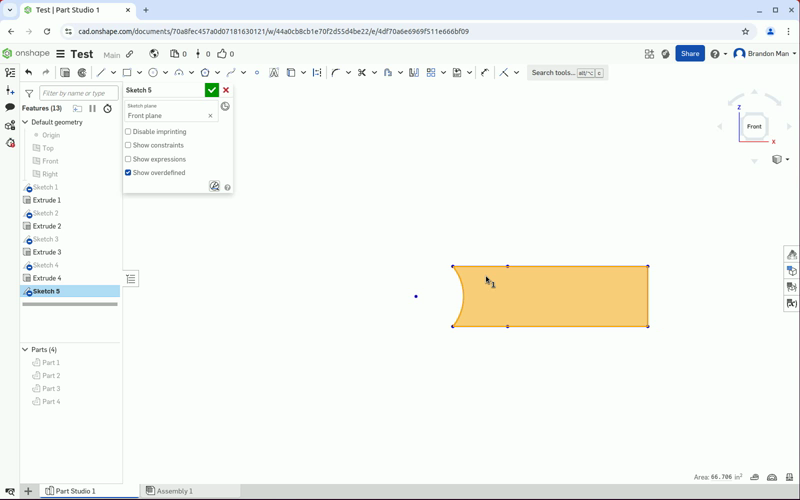
scroll(-6)
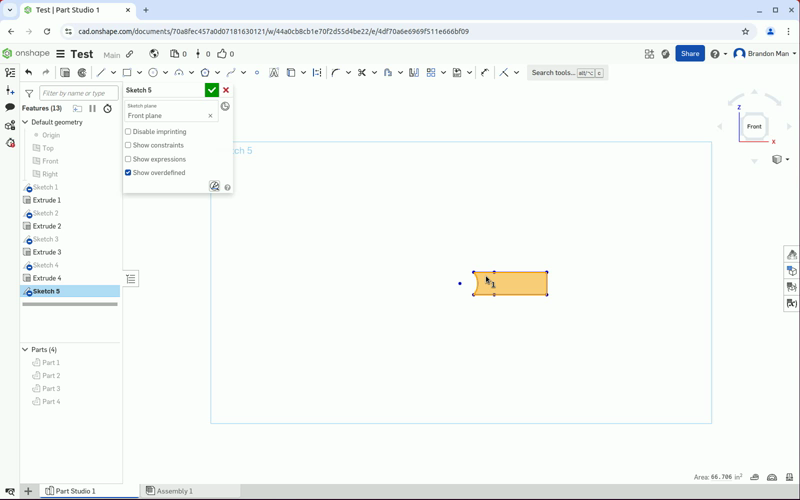
mouse_move(73, 352)
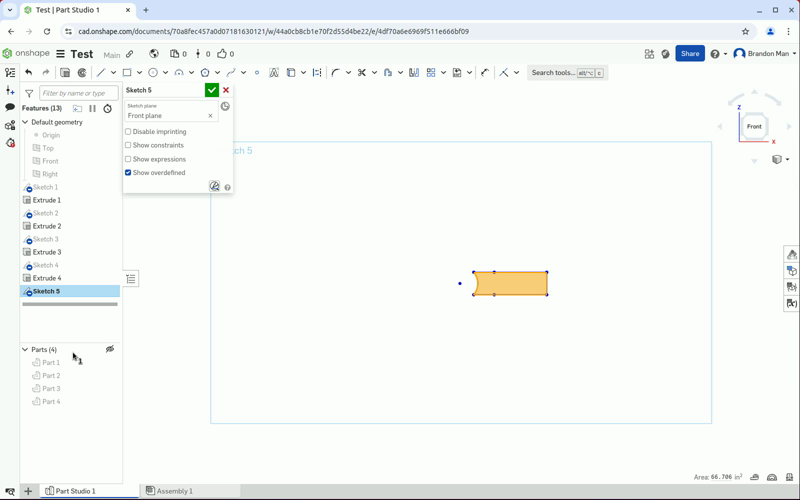
key(shift+y)
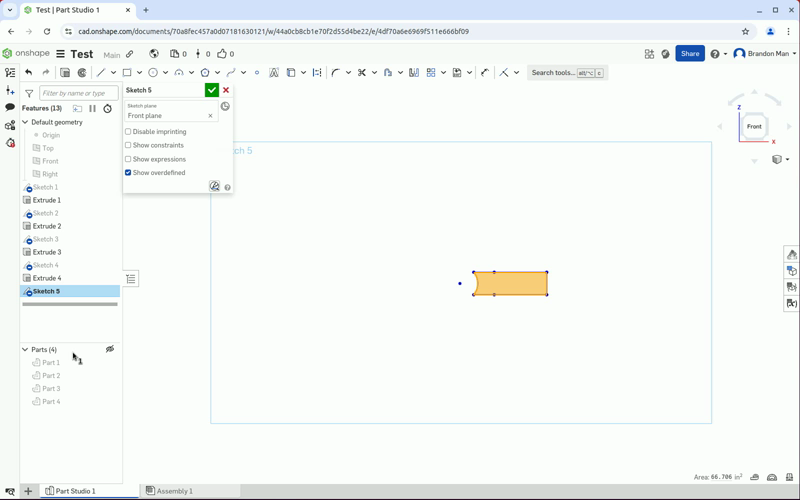
key(shift+e)
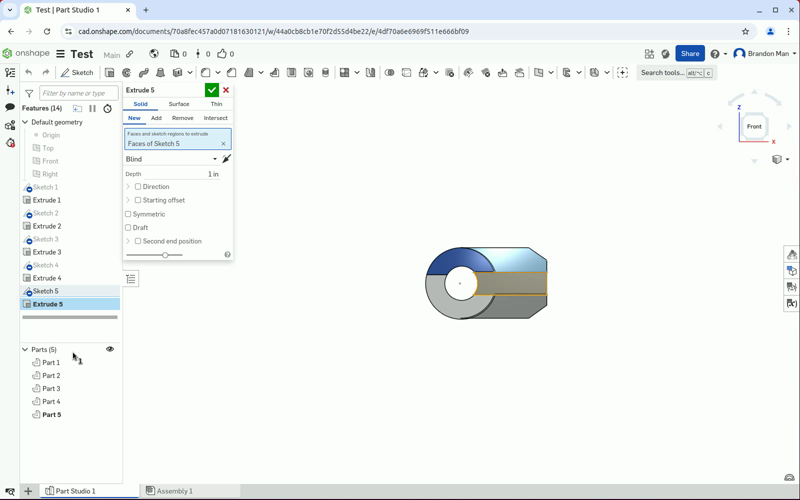
mouse_move(143, 106)
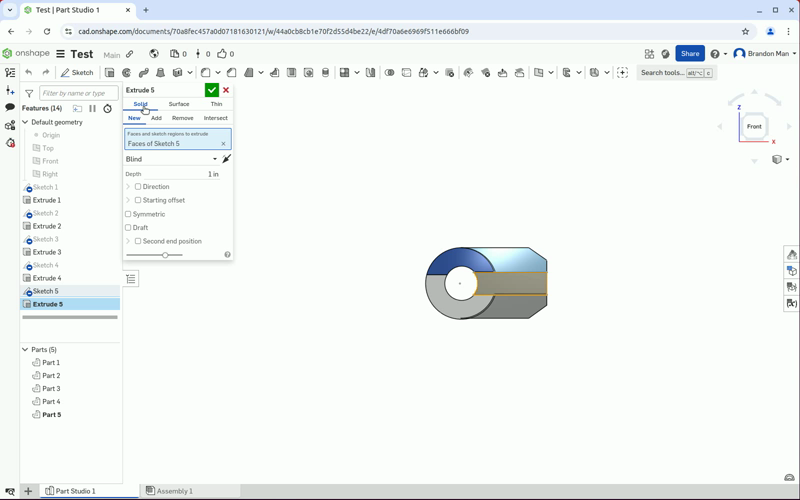
click(143, 106)
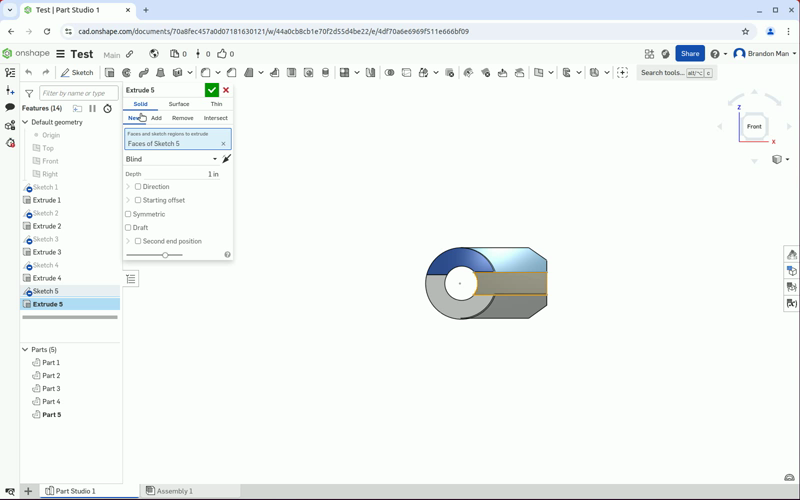
mouse_move(137, 120)
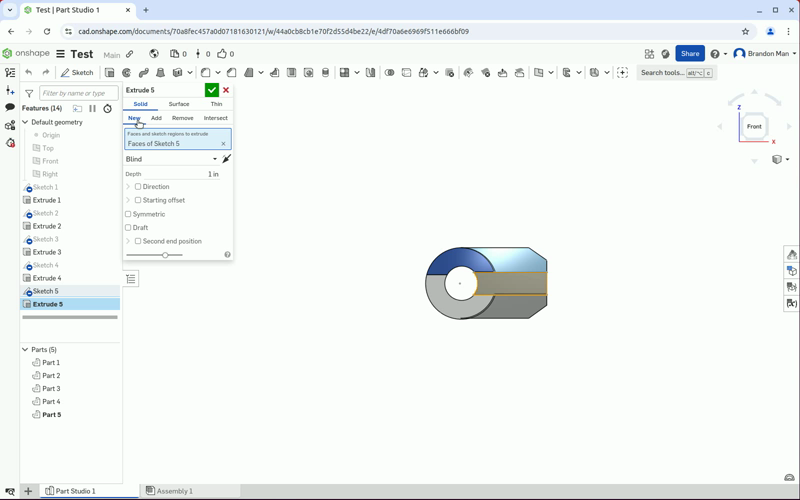
click(137, 120)
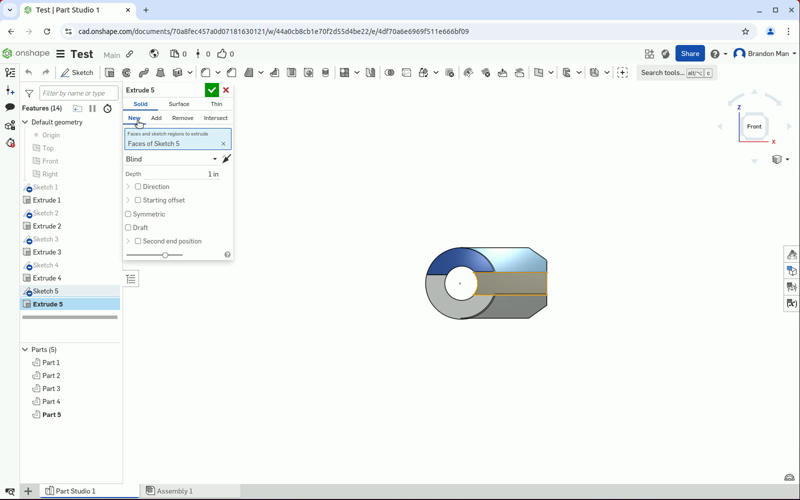
key(tab, 4)
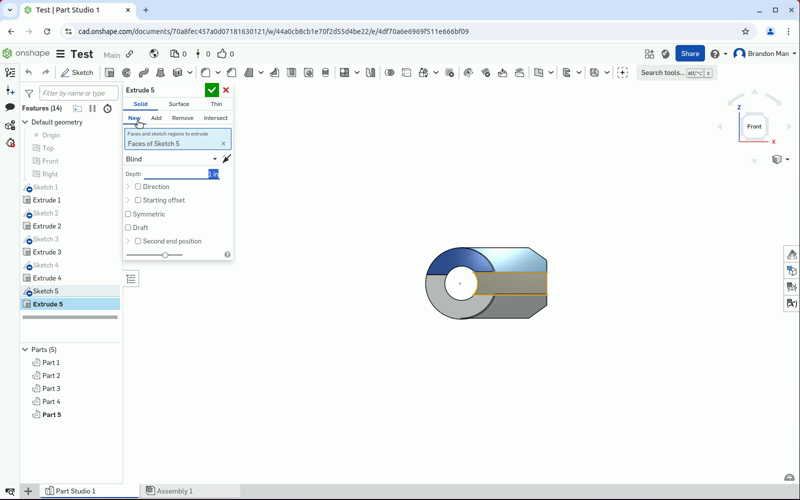
text(23.108)
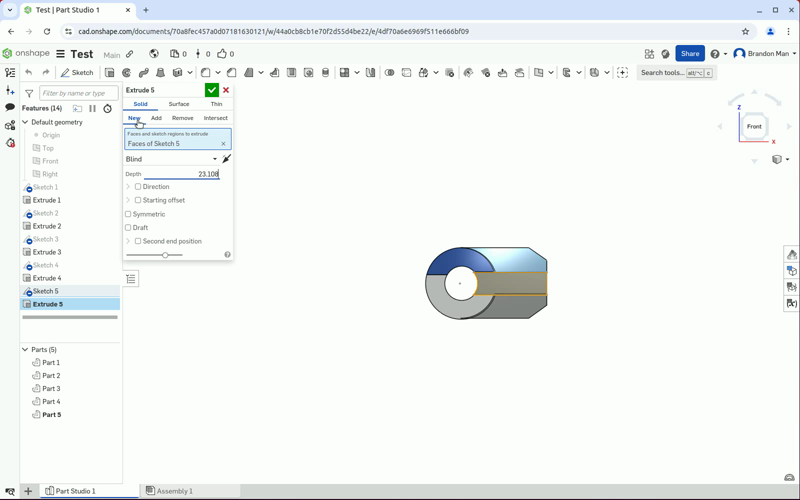
key(enter)
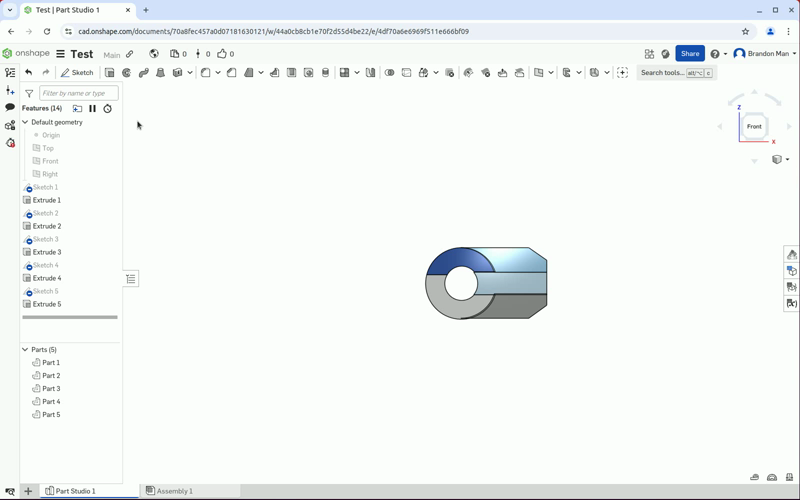
key(shift+h)
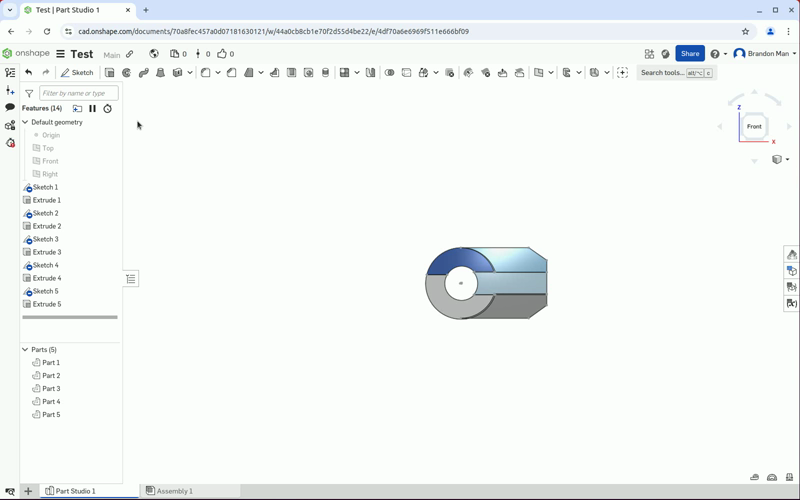
key(shift+h)
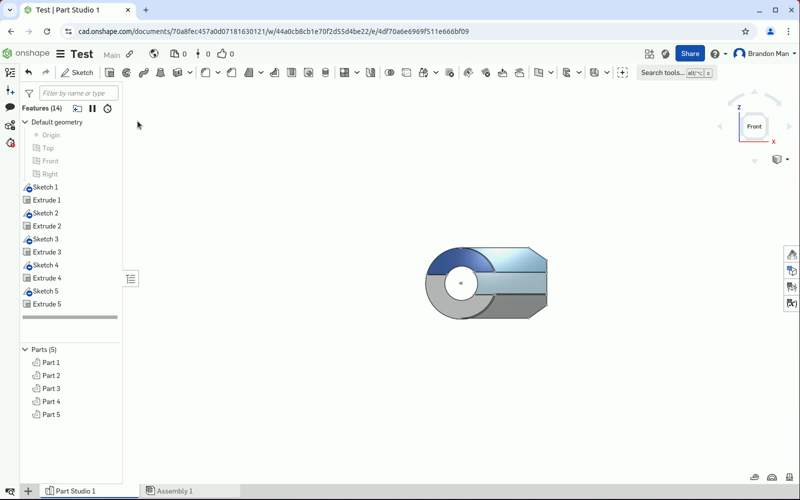
key(shift+7)
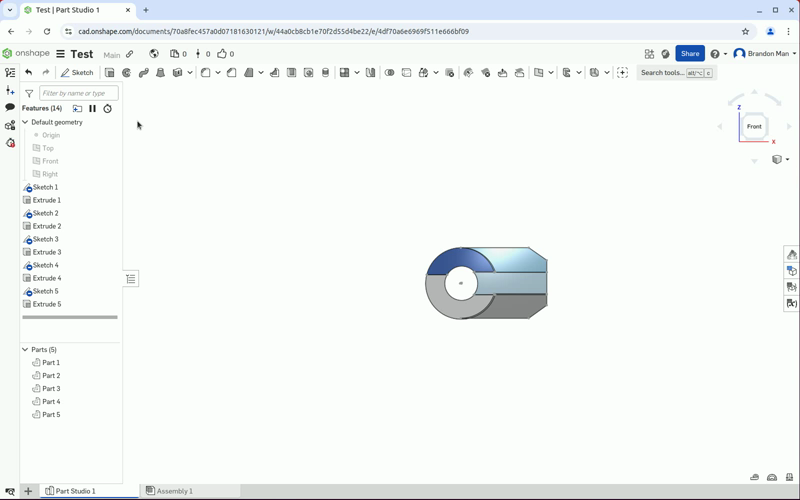
key(left, 2)
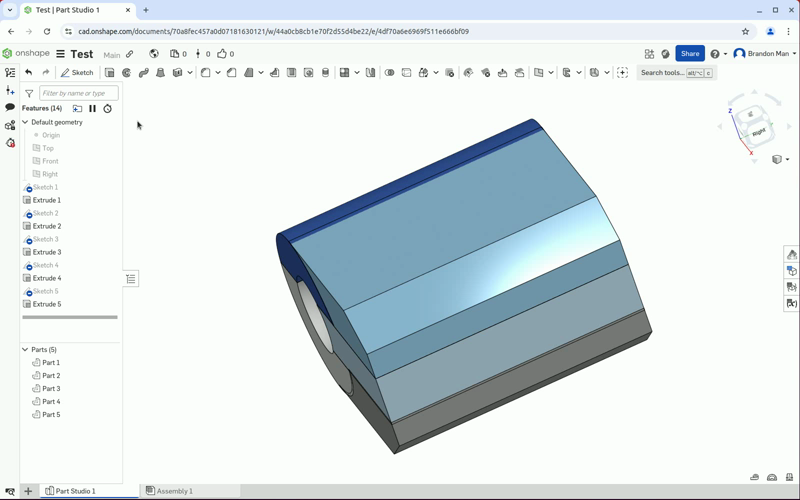
key(down, 2)
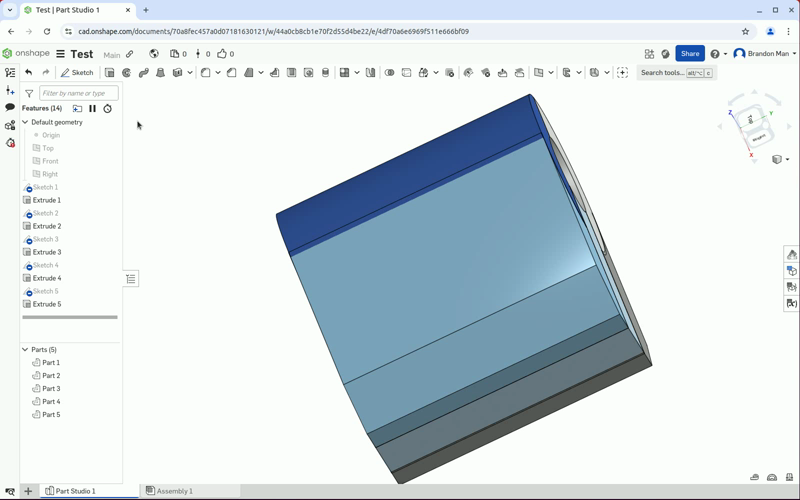
key(up, 2)
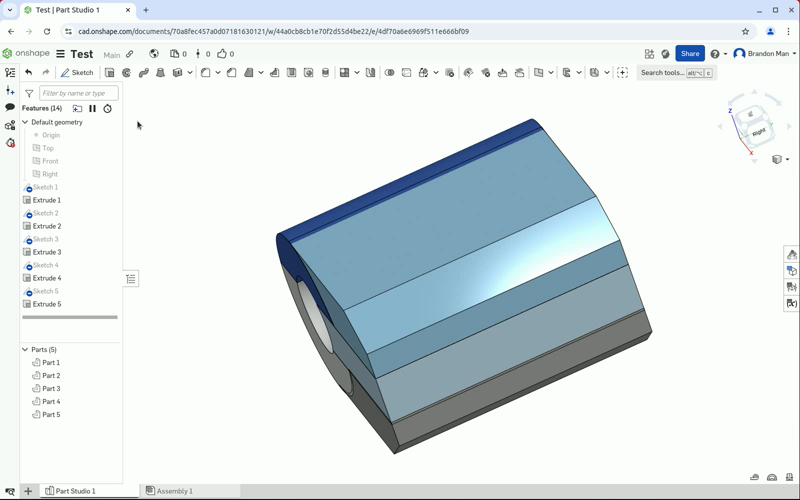
key(right, 2)
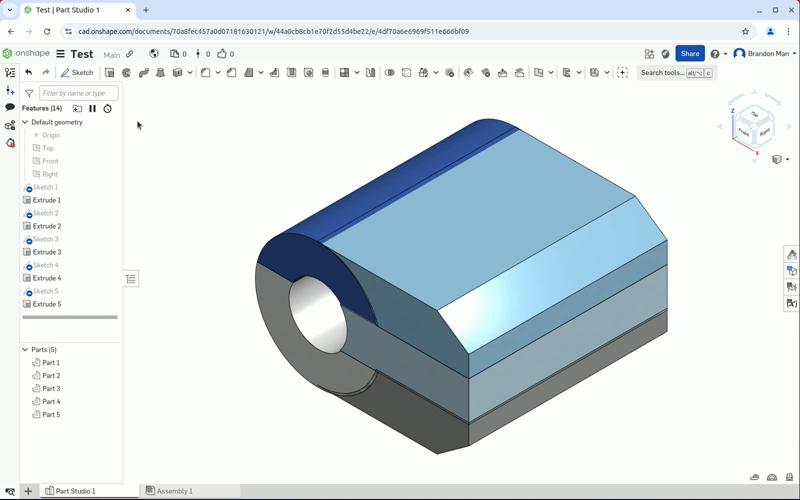
mouse_move(73, 189)
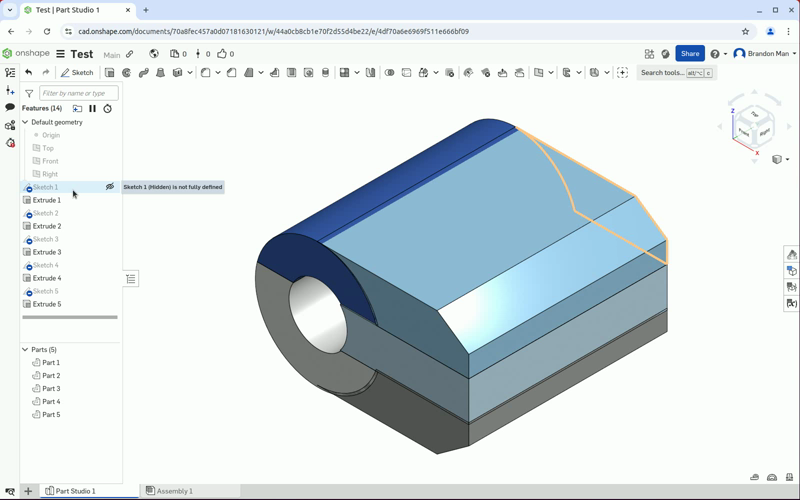
click(73, 189)